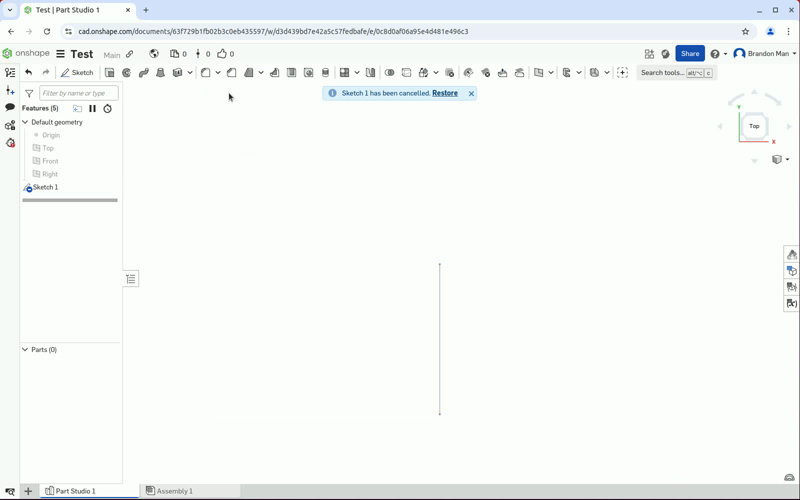
key(shift+h)
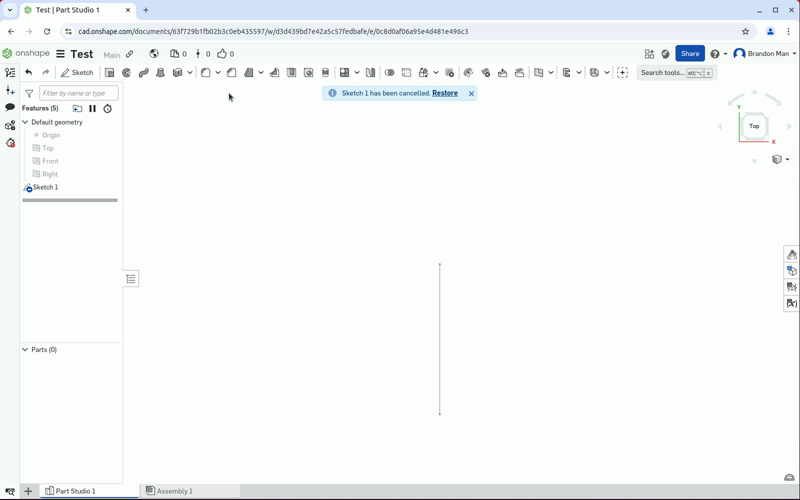
key(shift+s)
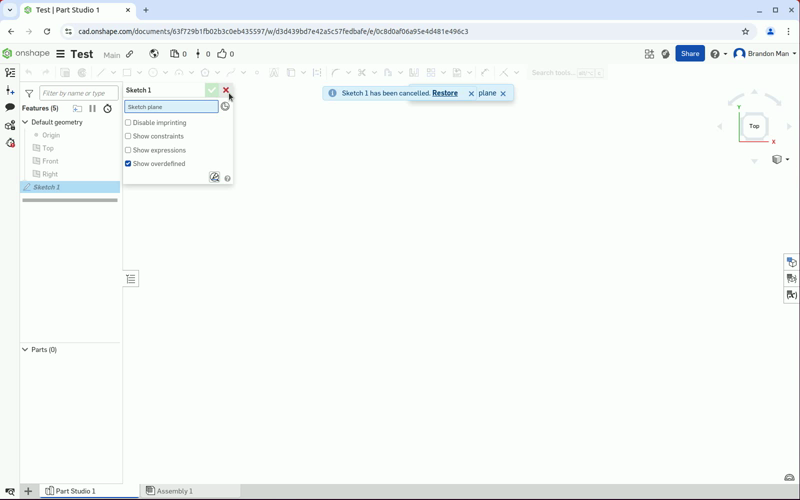
mouse_move(73, 150)
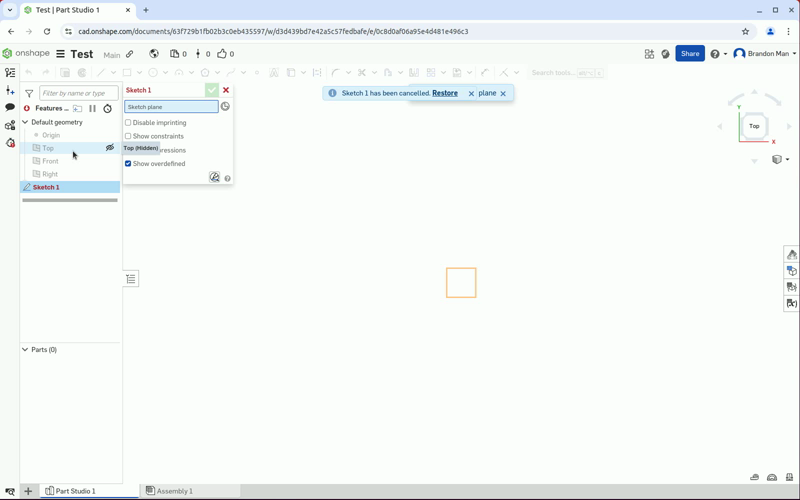
click(73, 150)
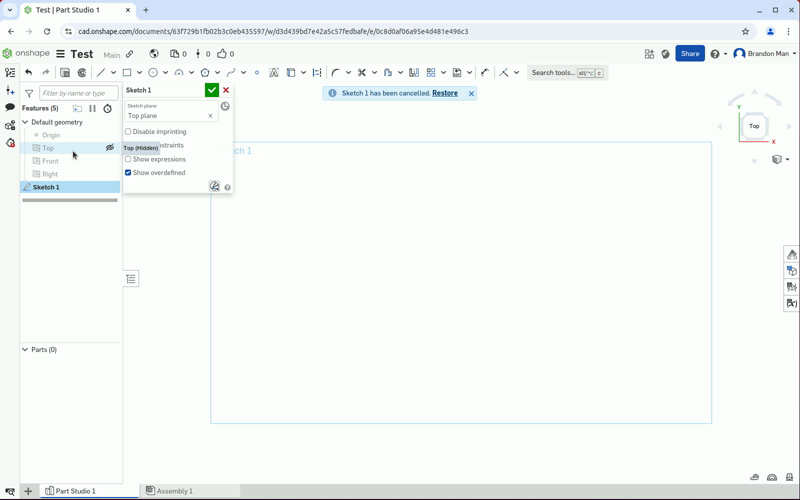
mouse_move(73, 352)
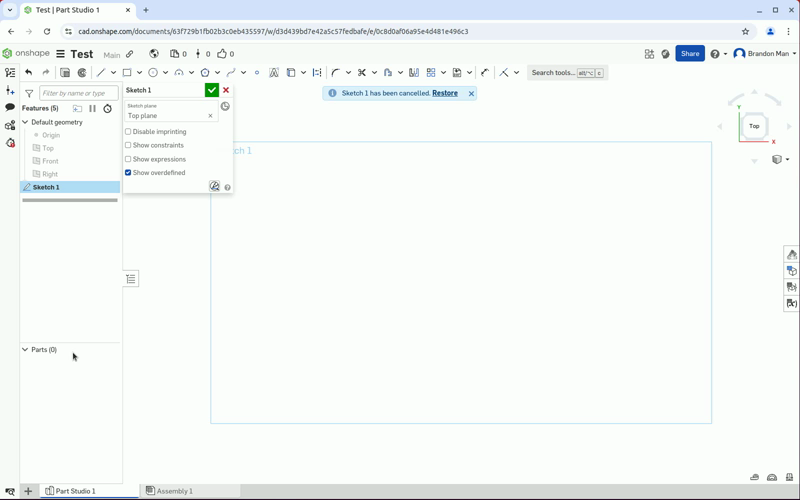
key(y)
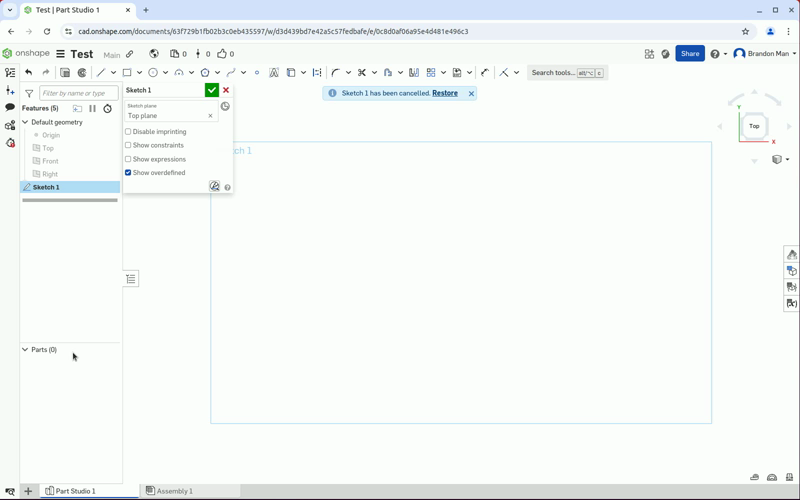
key(a)
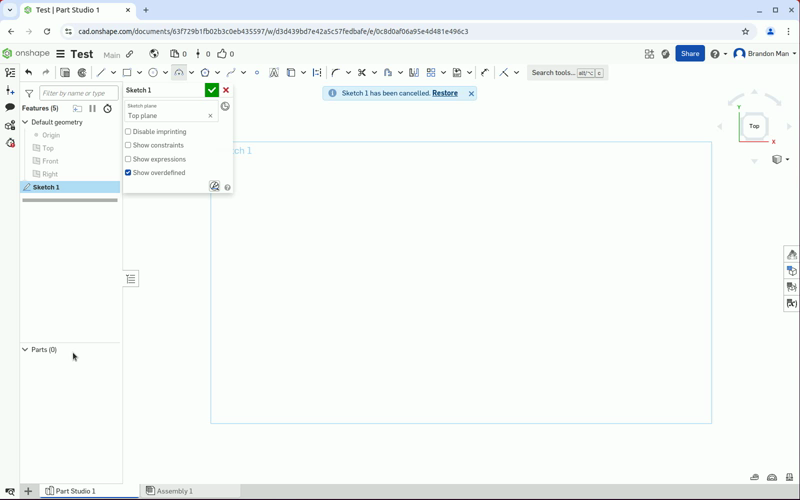
key_down(shift)
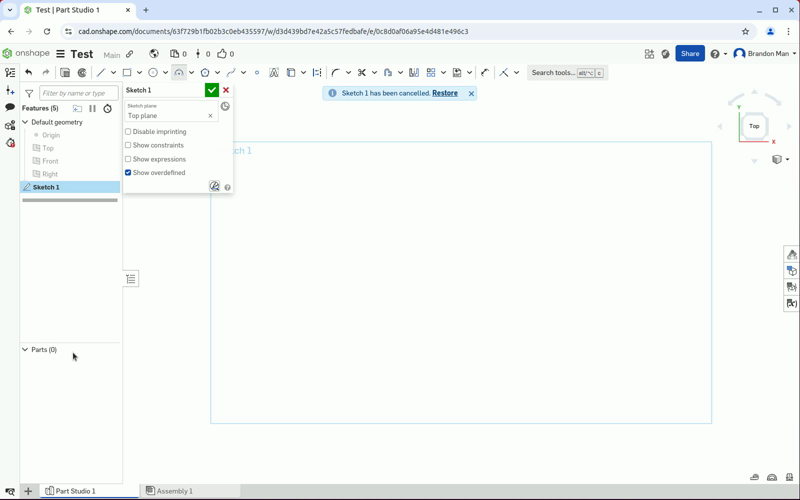
mouse_move(350, 282)
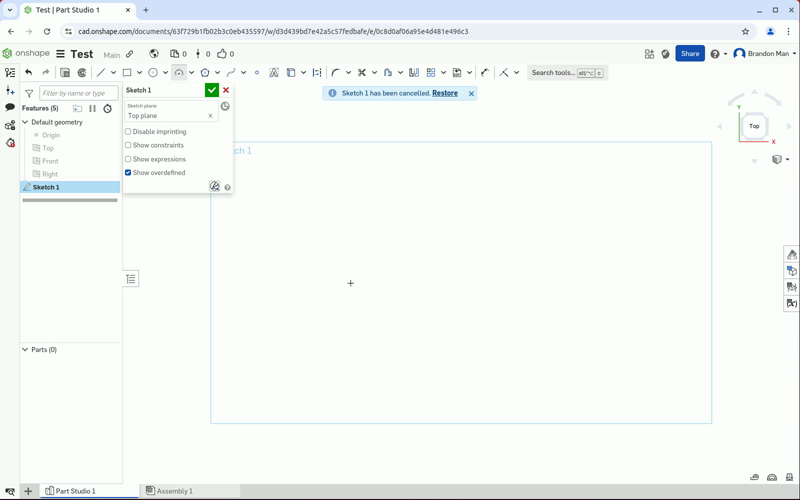
click(350, 282)
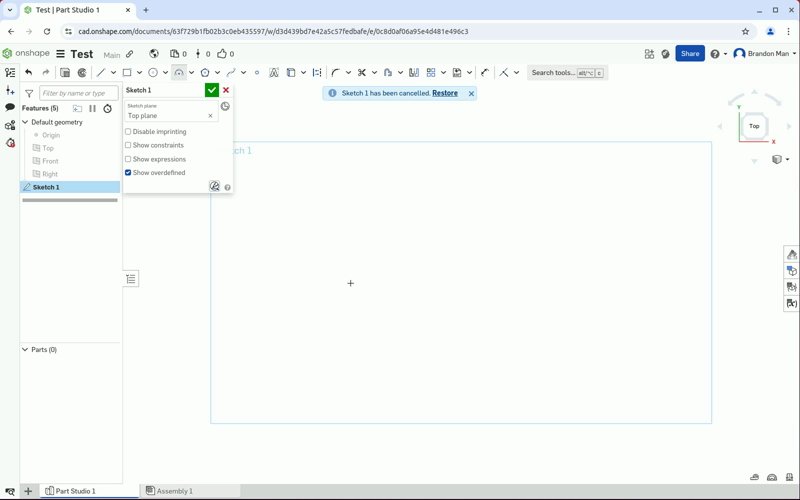
key_up(shift)
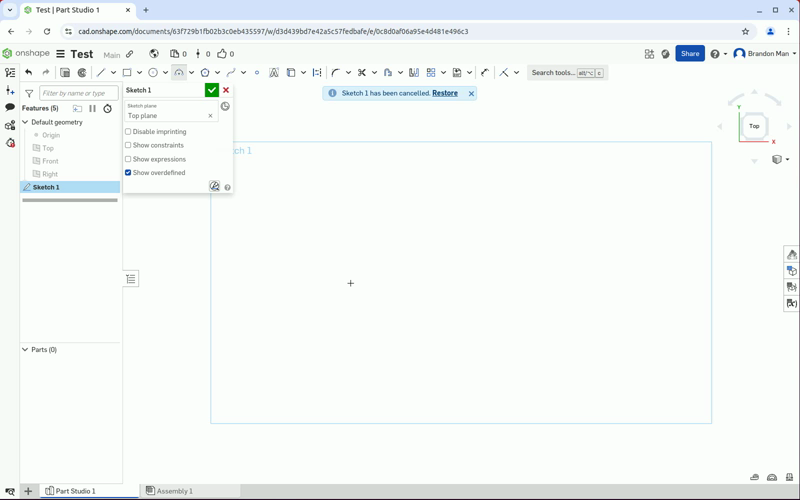
key_down(shift)
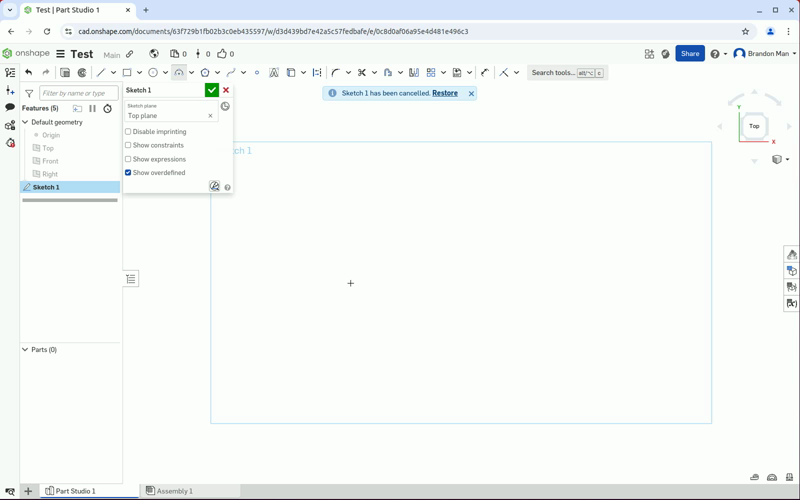
mouse_move(423, 386)
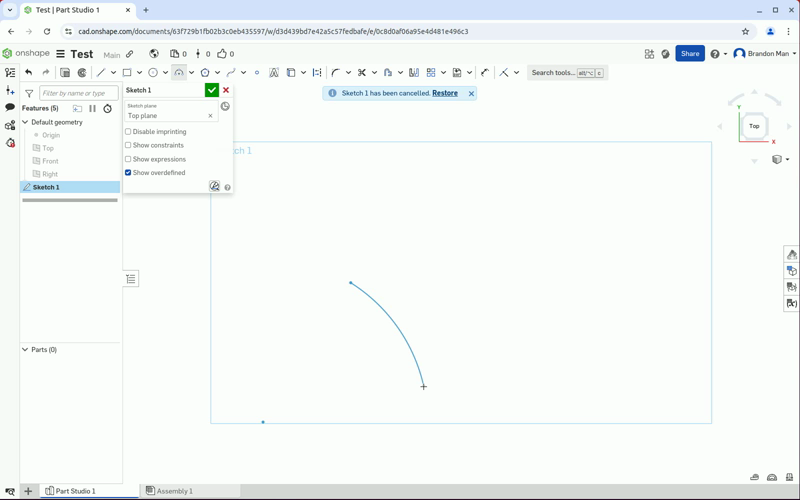
click(423, 386)
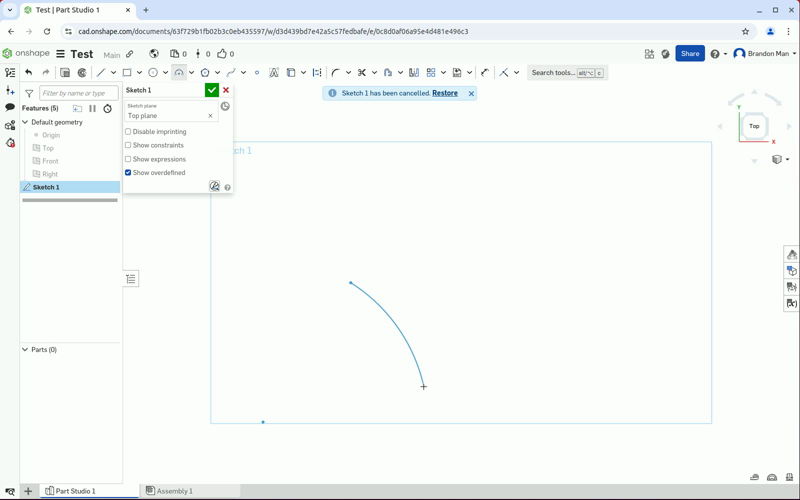
mouse_move(370, 345)
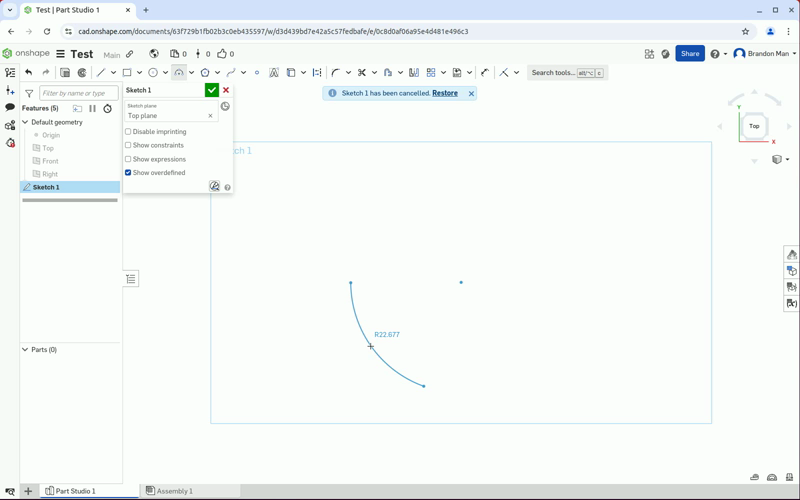
click(370, 345)
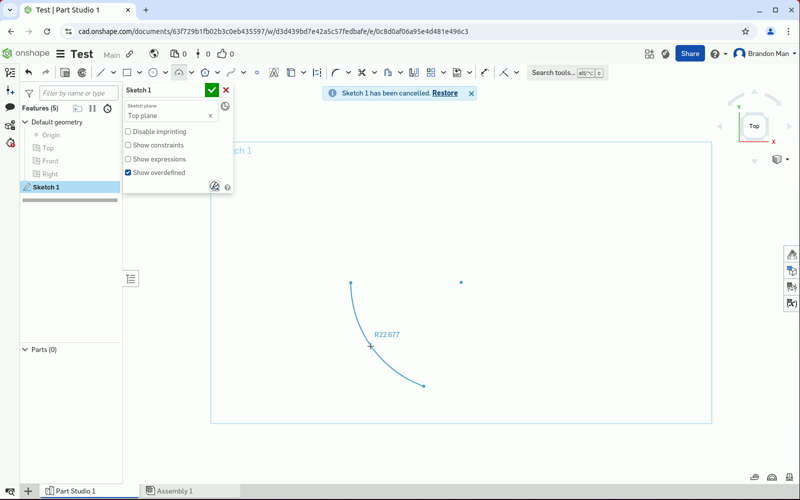
key_up(shift)
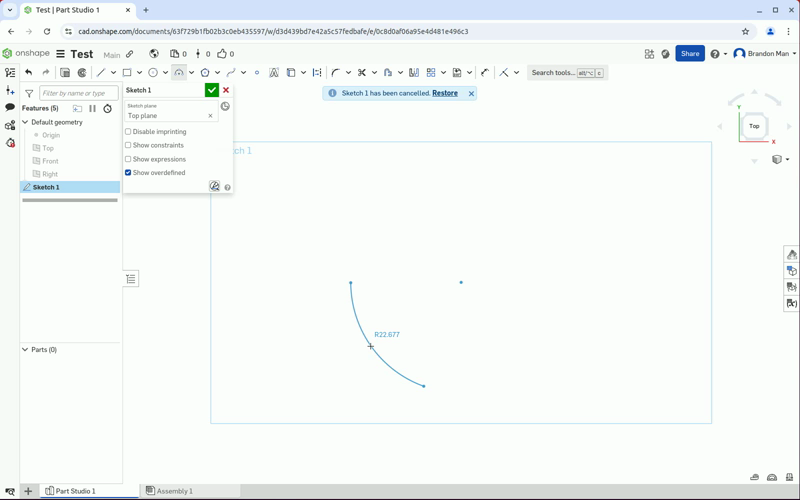
key(esc)
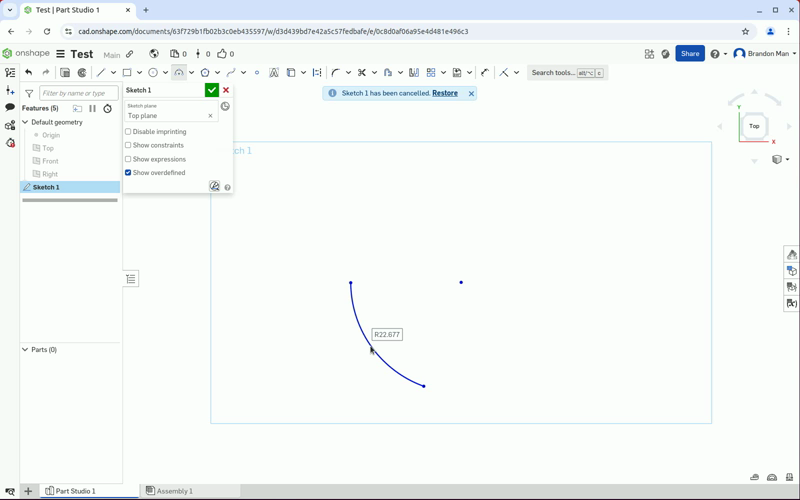
key(l)
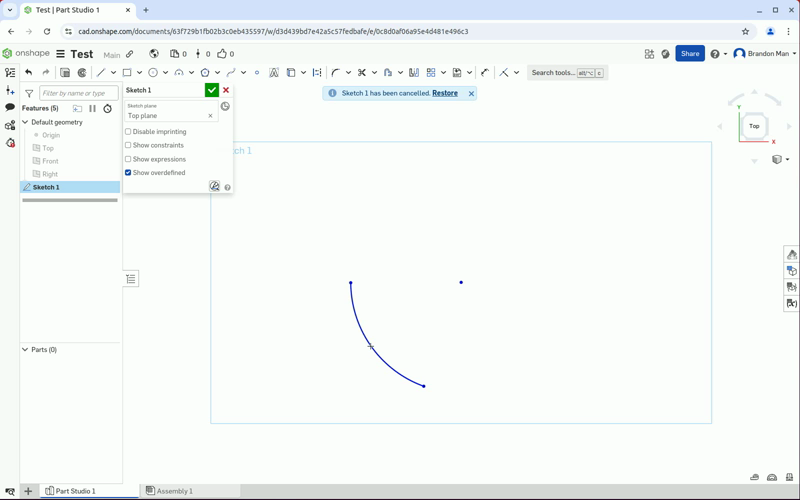
mouse_move(423, 386)
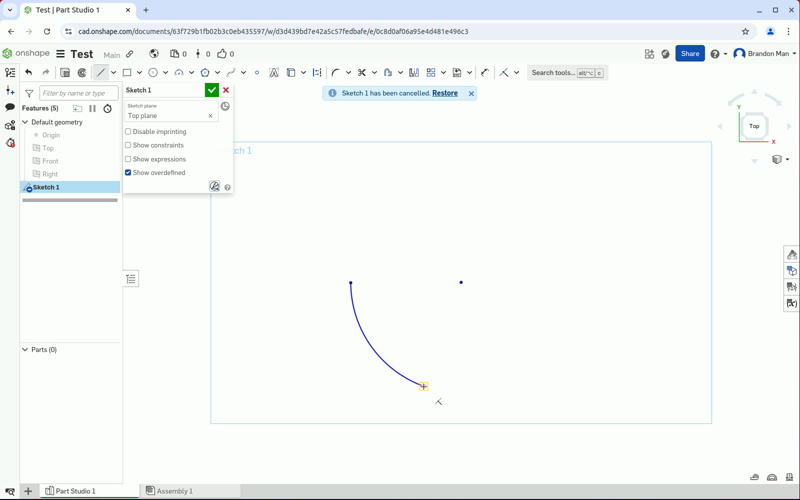
click(423, 386)
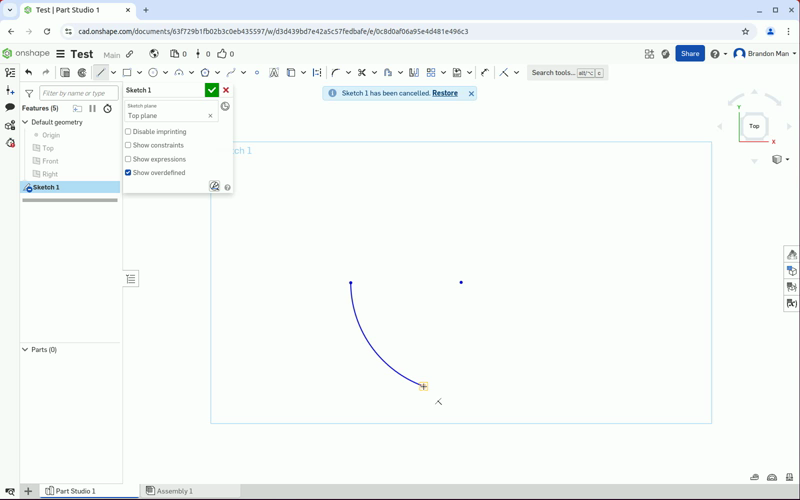
key_down(shift)
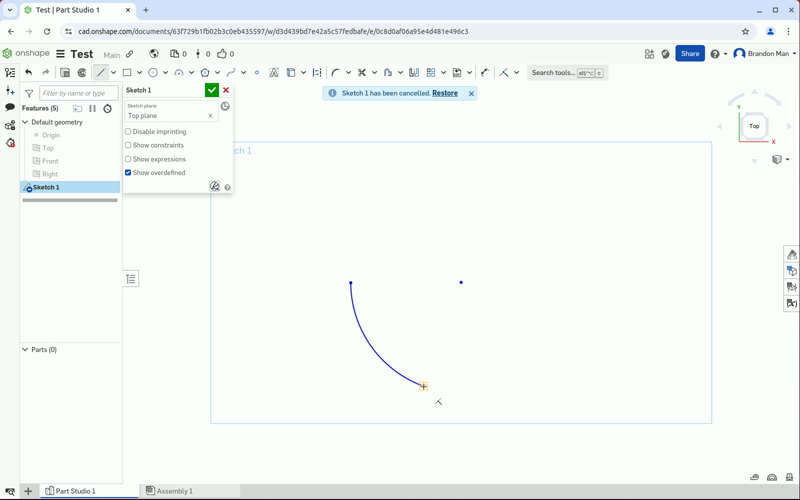
mouse_move(453, 386)
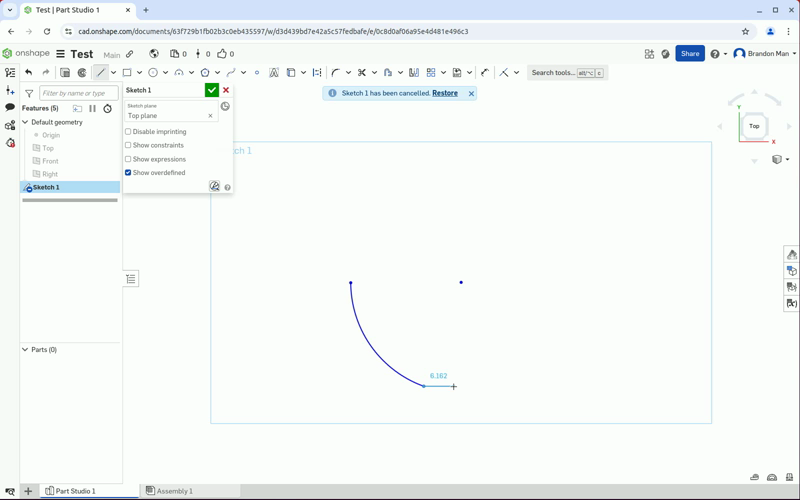
mouse_move(423, 384)
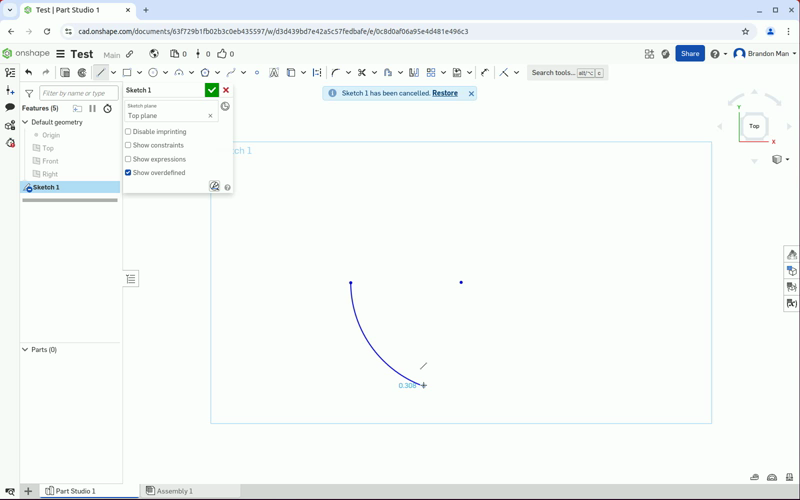
scroll(6)
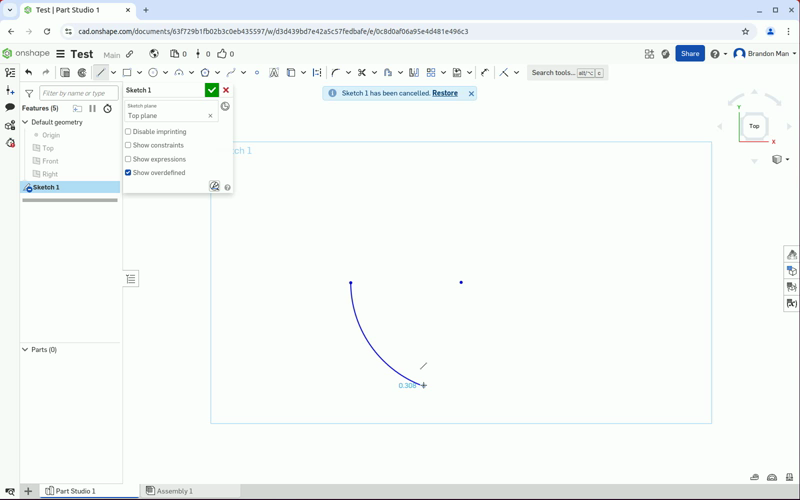
scroll(6)
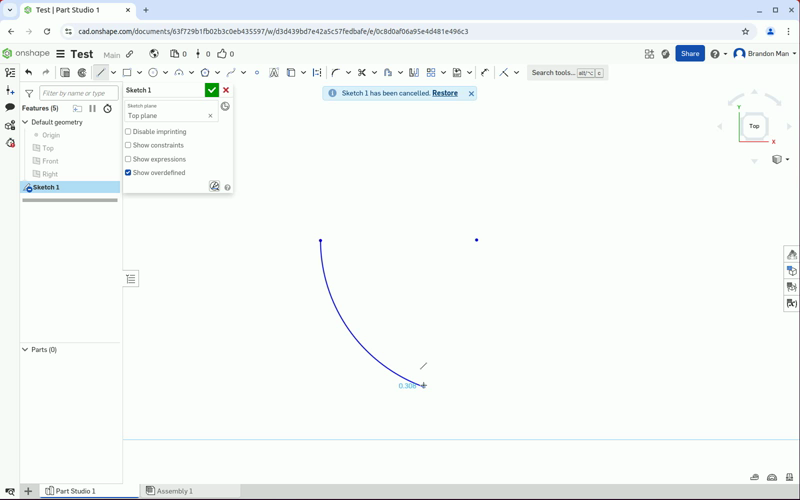
scroll(6)
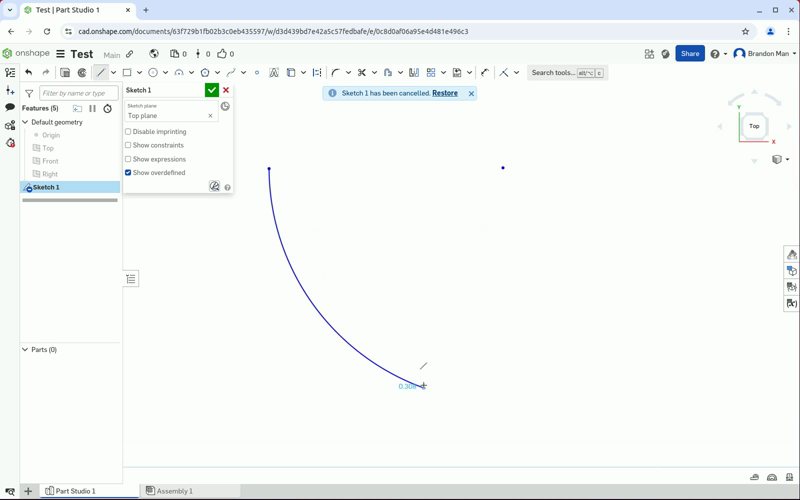
scroll(6)
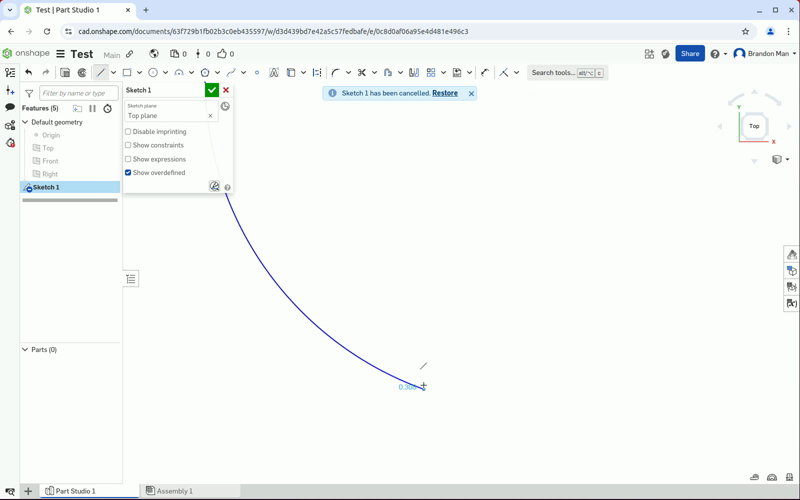
scroll(6)
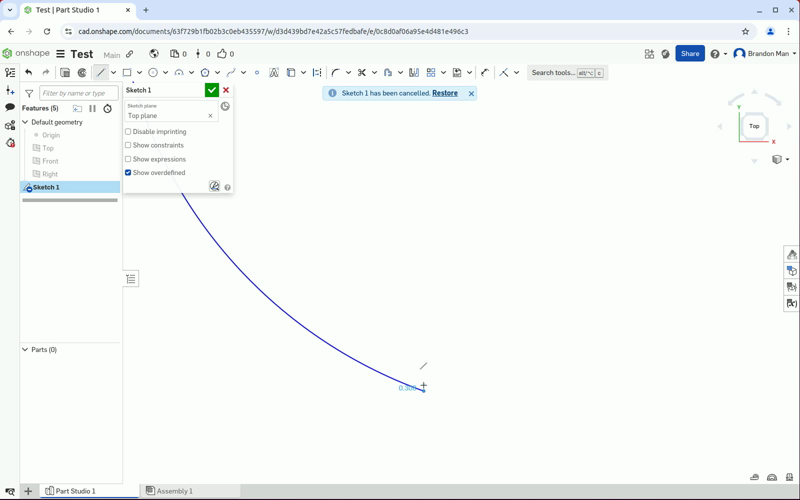
scroll(6)
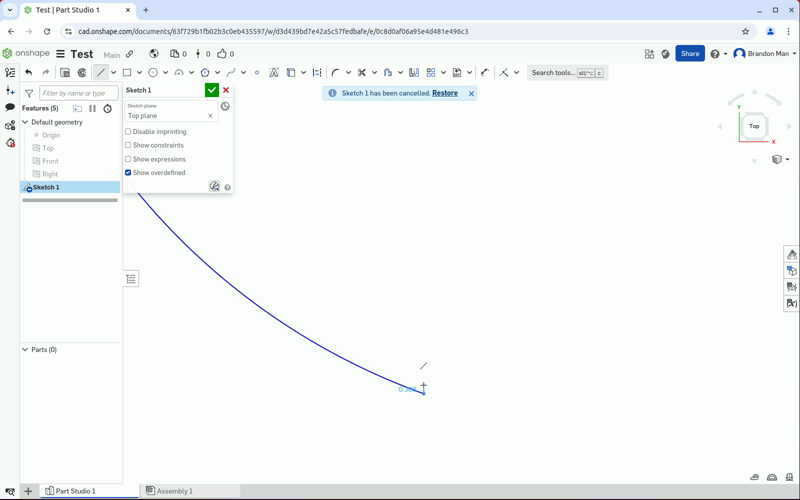
scroll(6)
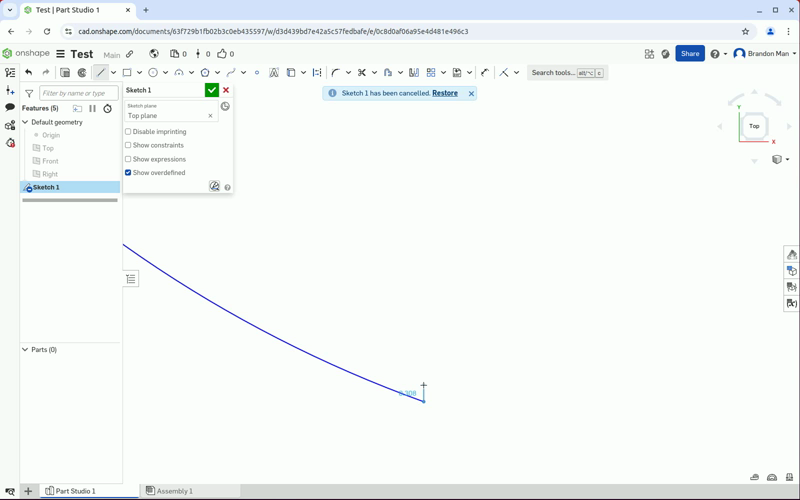
click(423, 384)
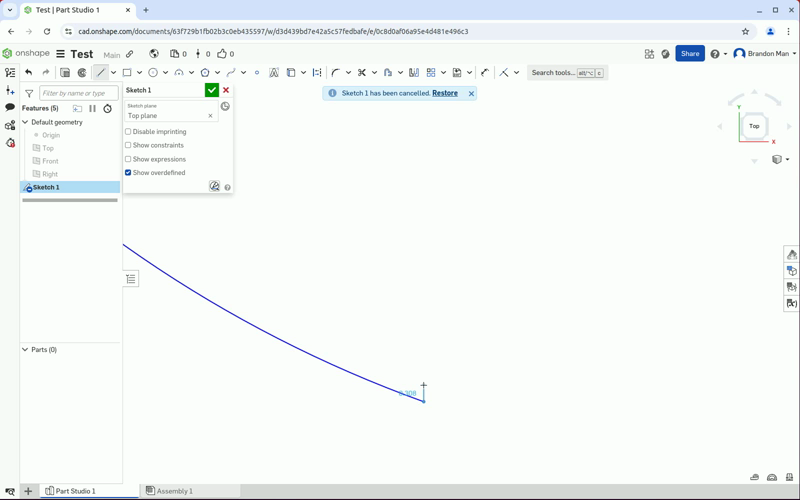
scroll(-6)
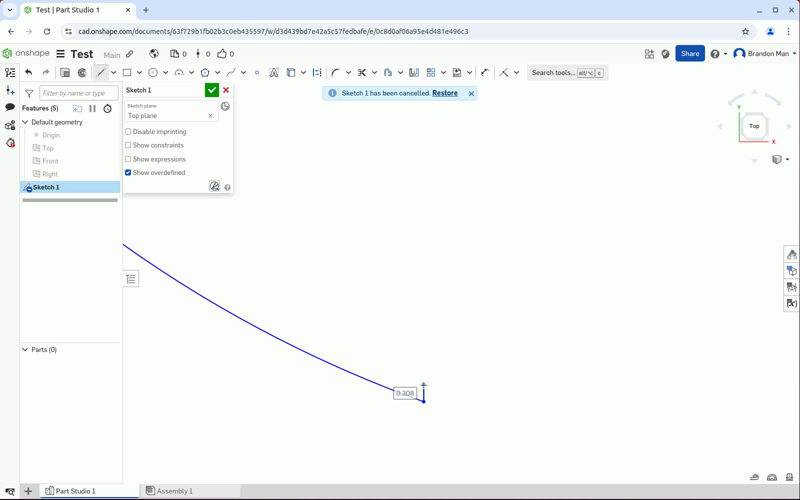
scroll(-6)
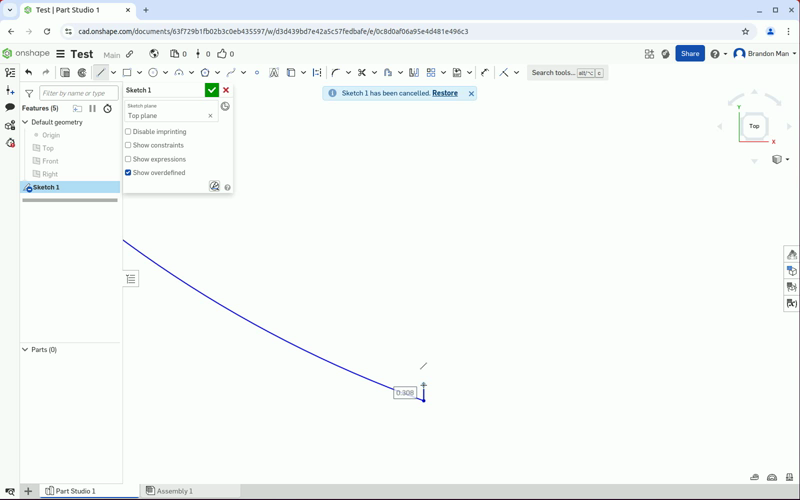
scroll(-6)
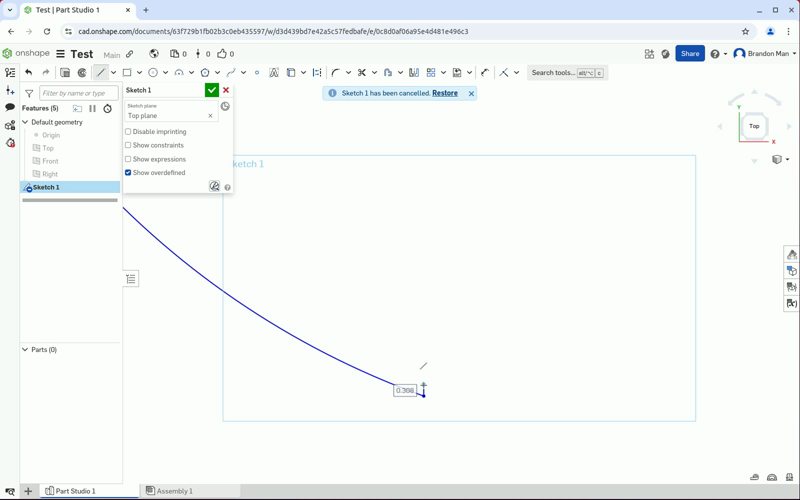
scroll(-6)
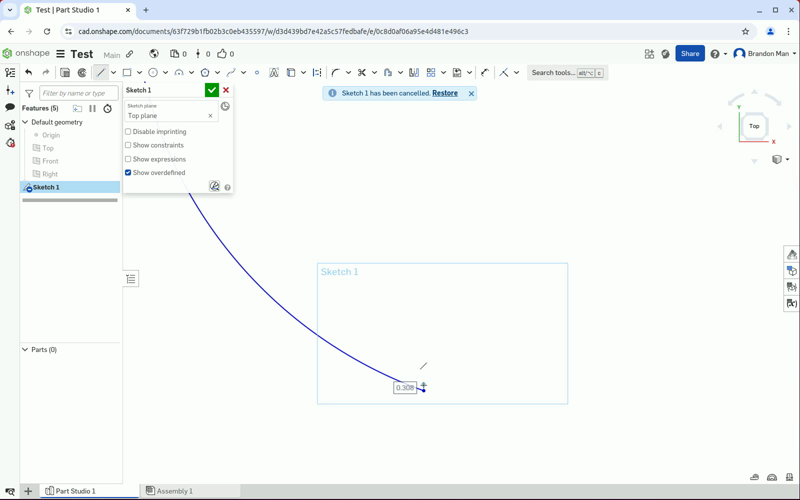
scroll(-6)
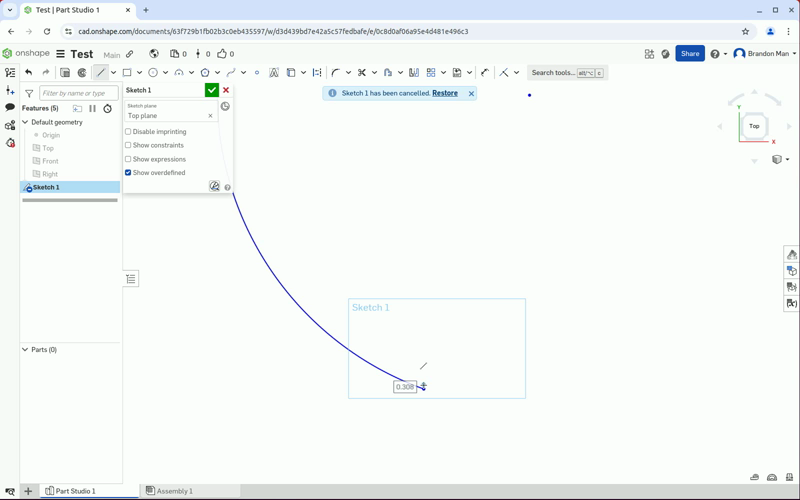
scroll(-6)
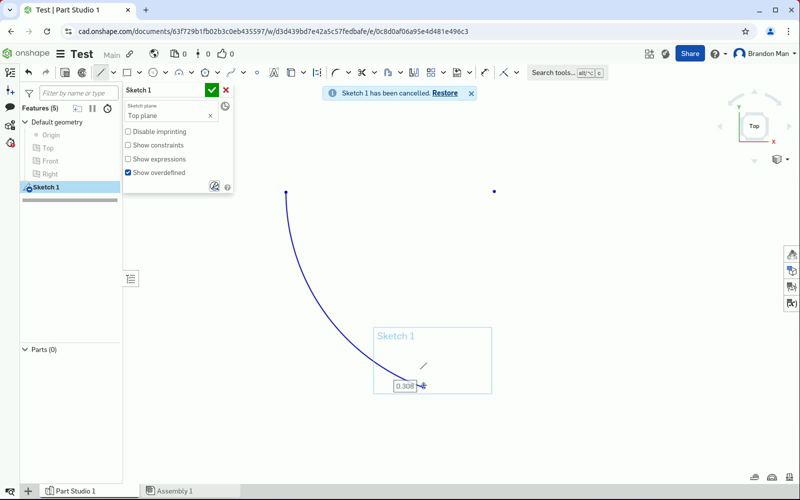
scroll(-6)
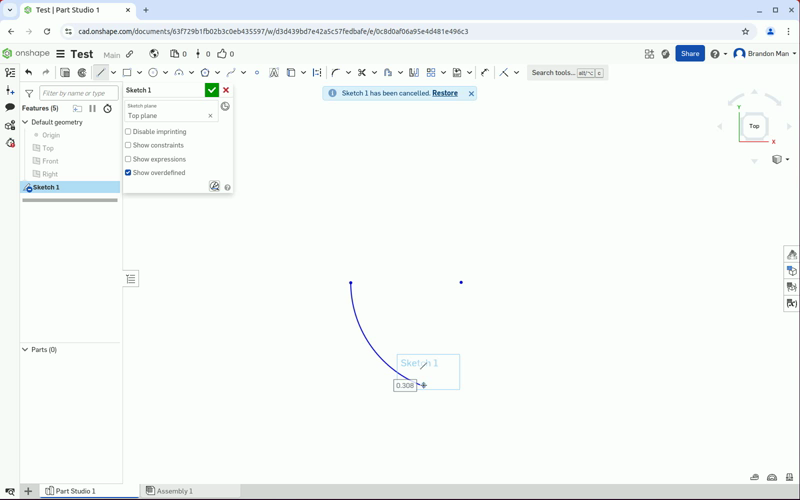
key_up(shift)
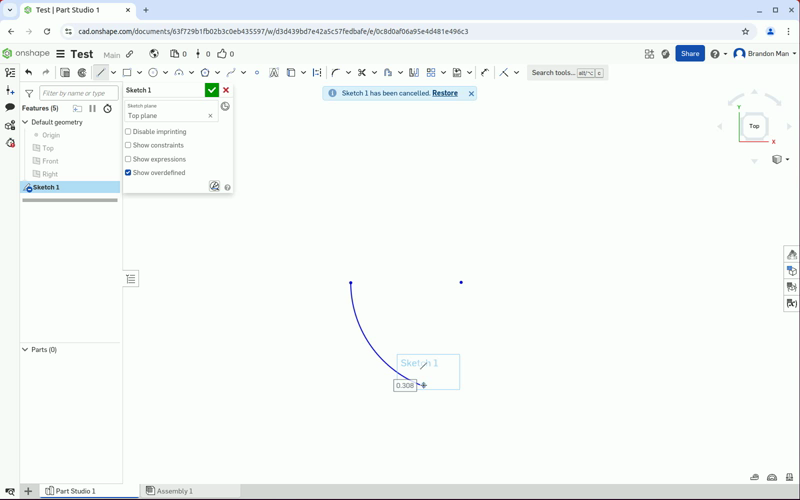
key(esc)
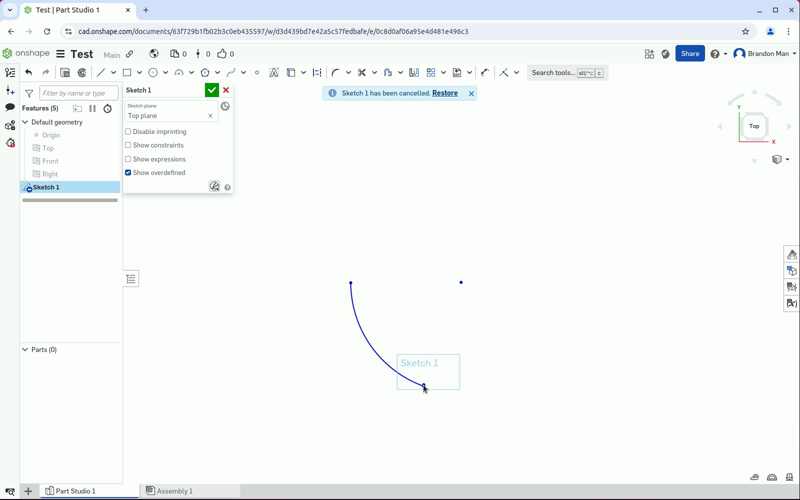
key(a)
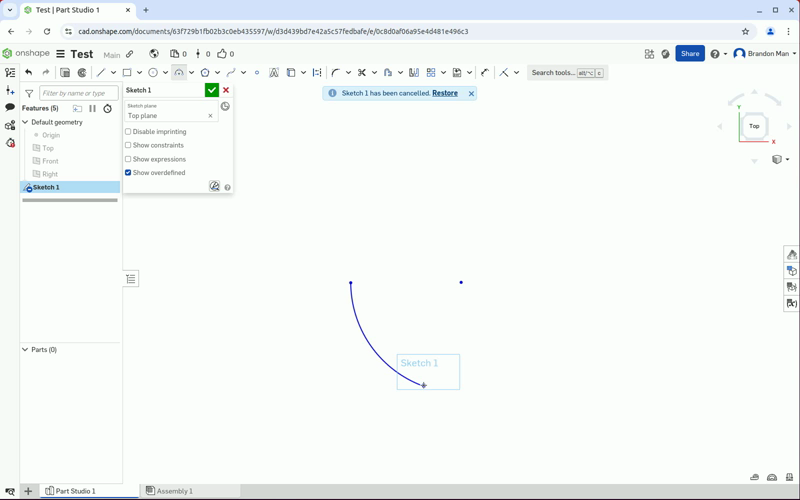
mouse_move(423, 384)
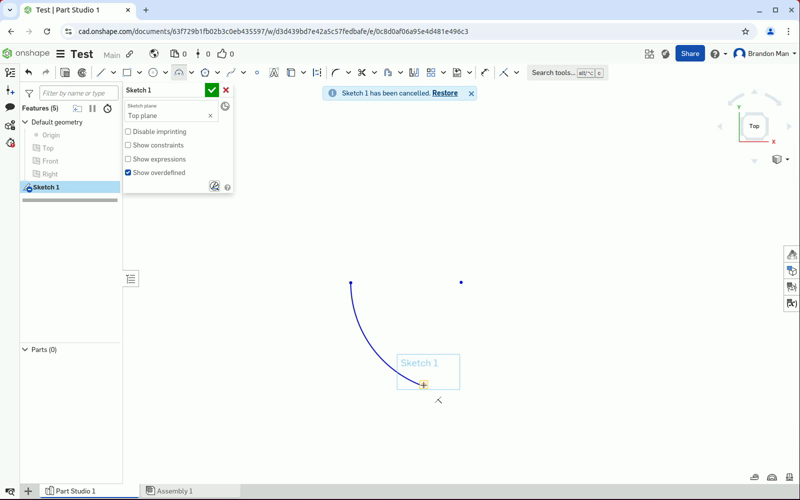
scroll(6)
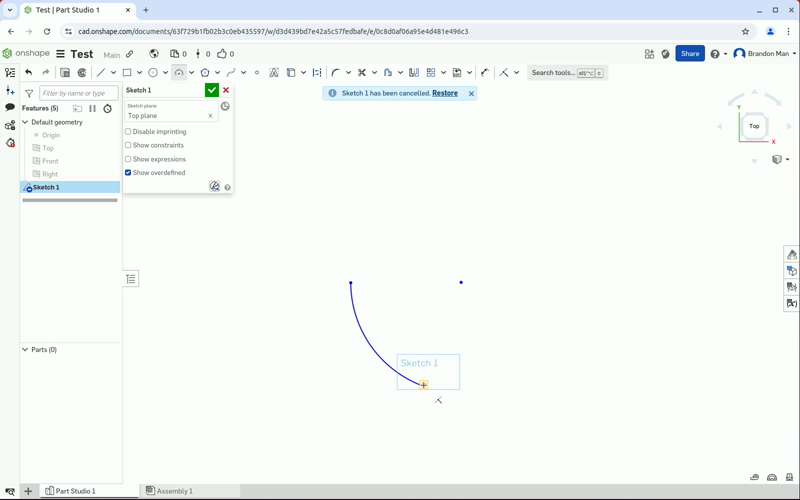
scroll(6)
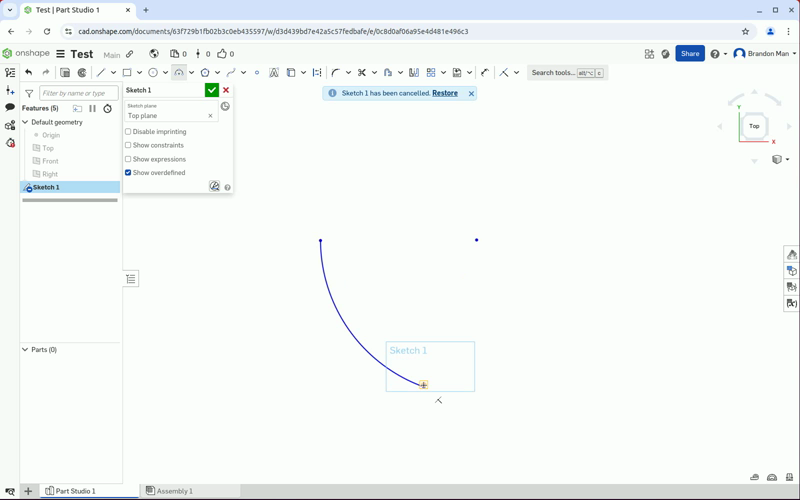
scroll(6)
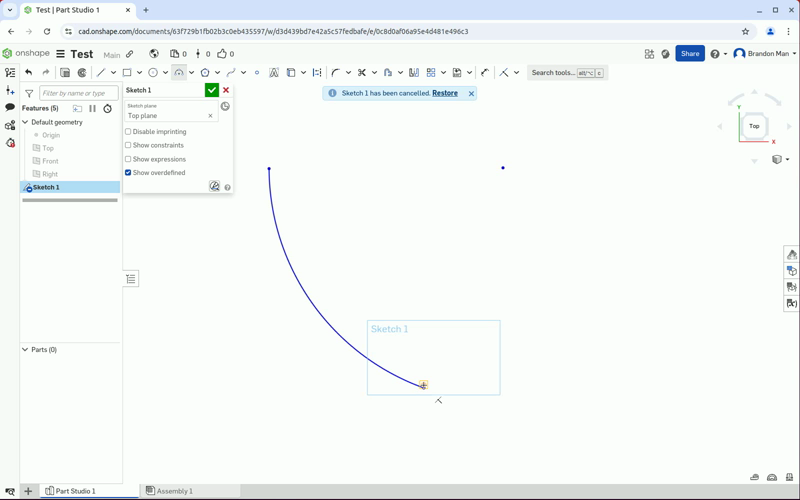
scroll(6)
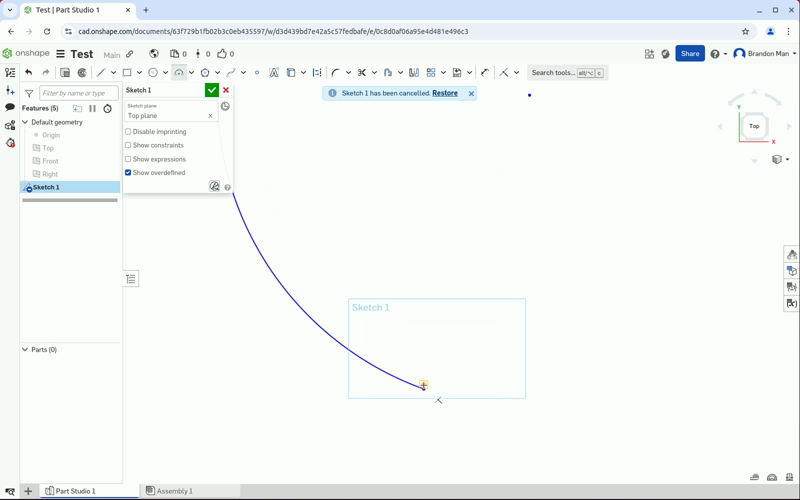
scroll(6)
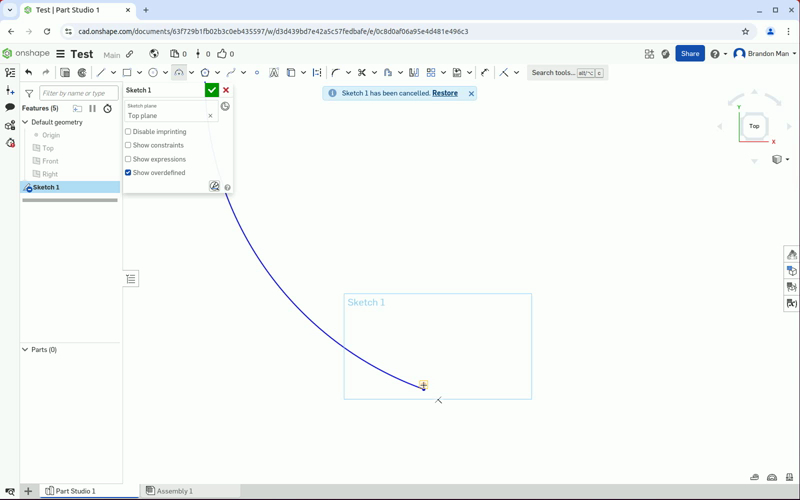
scroll(6)
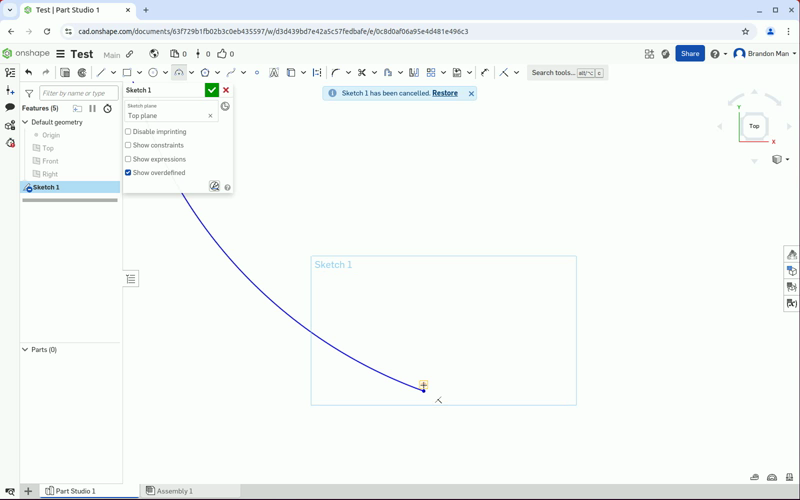
scroll(6)
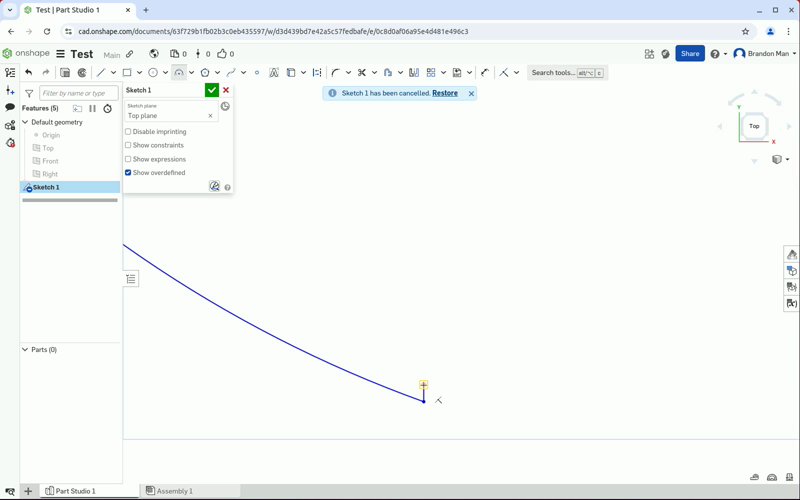
click(423, 384)
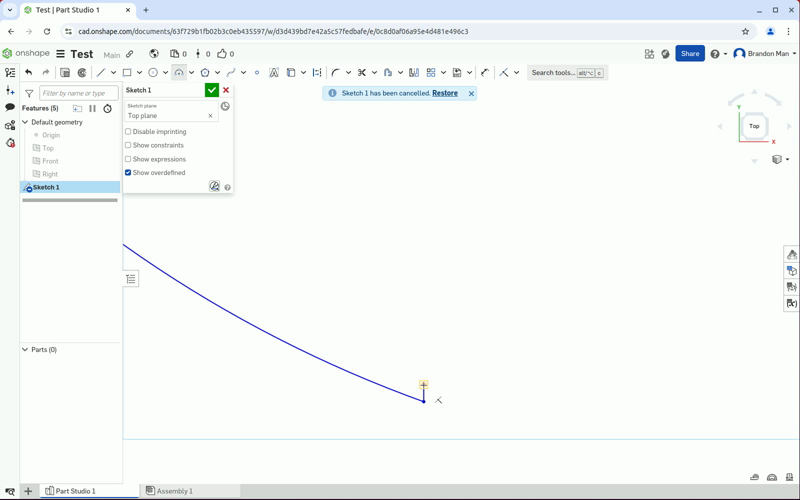
scroll(-6)
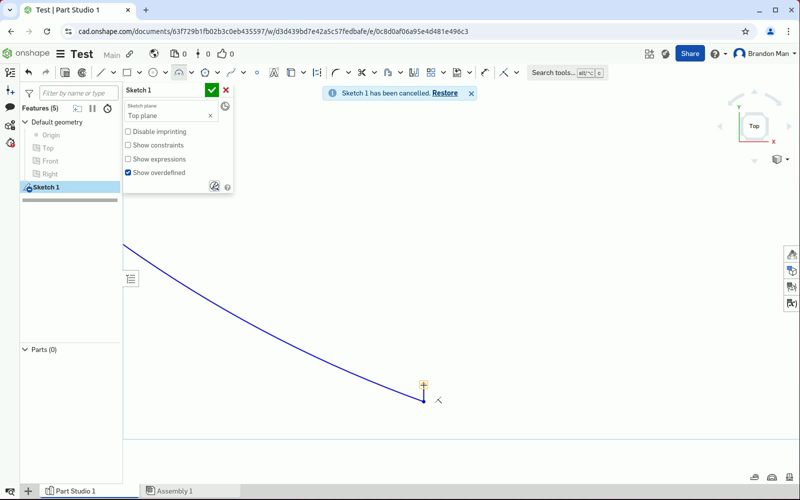
scroll(-6)
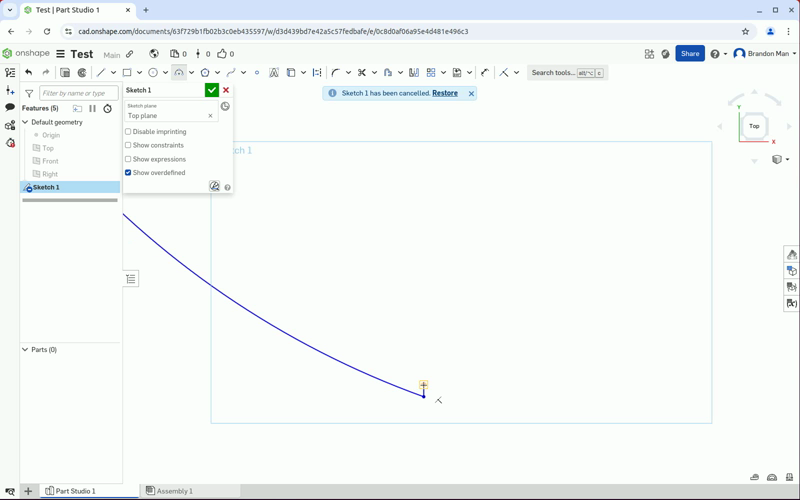
scroll(-6)
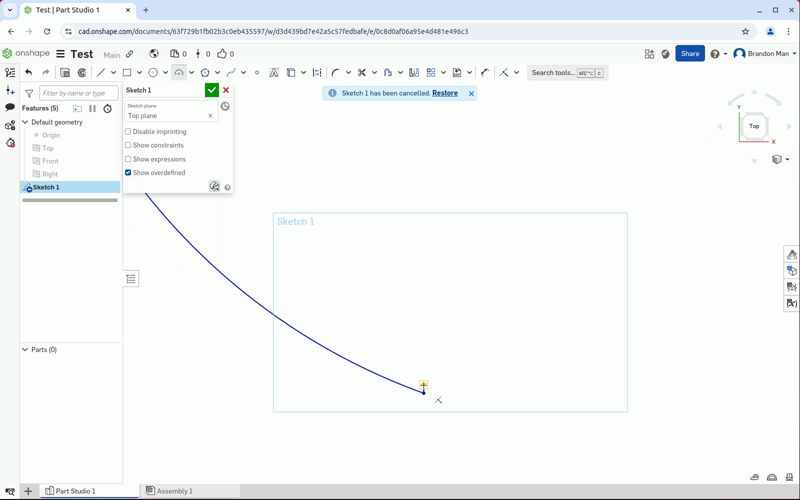
scroll(-6)
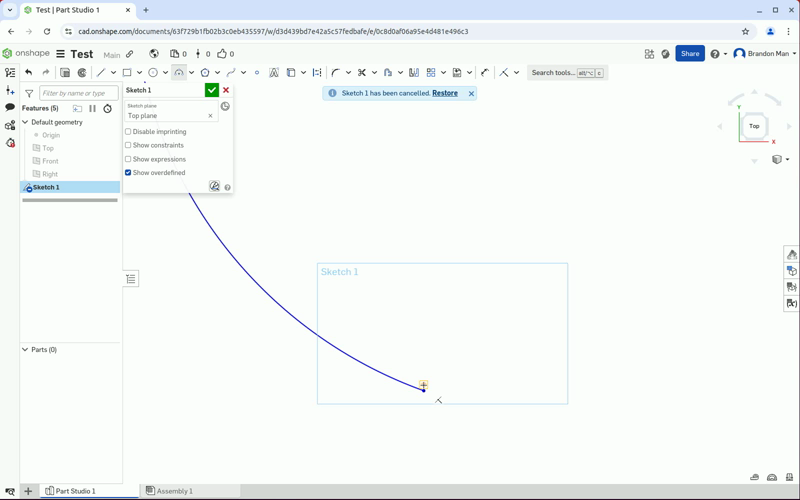
scroll(-6)
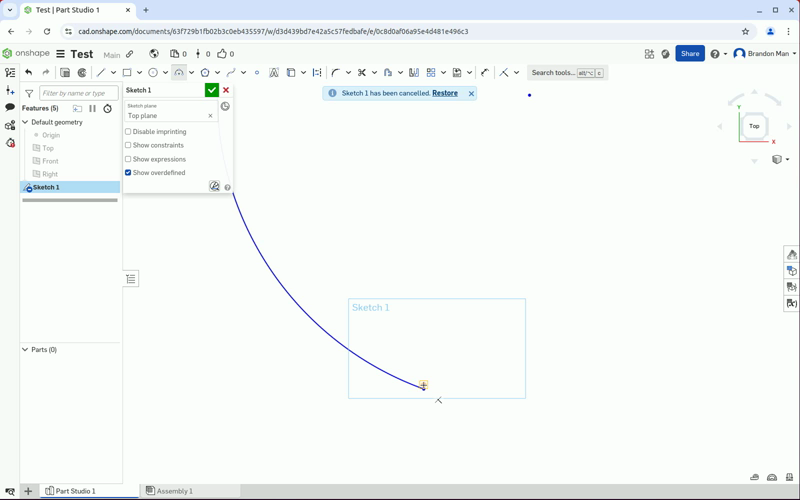
scroll(-6)
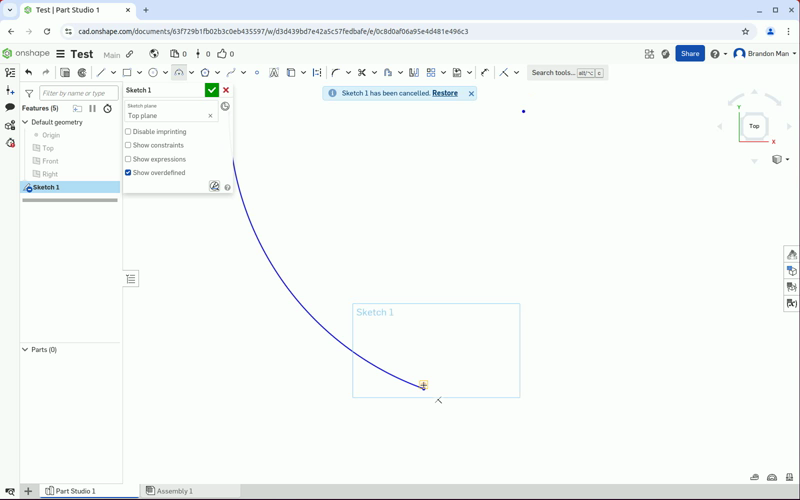
scroll(-6)
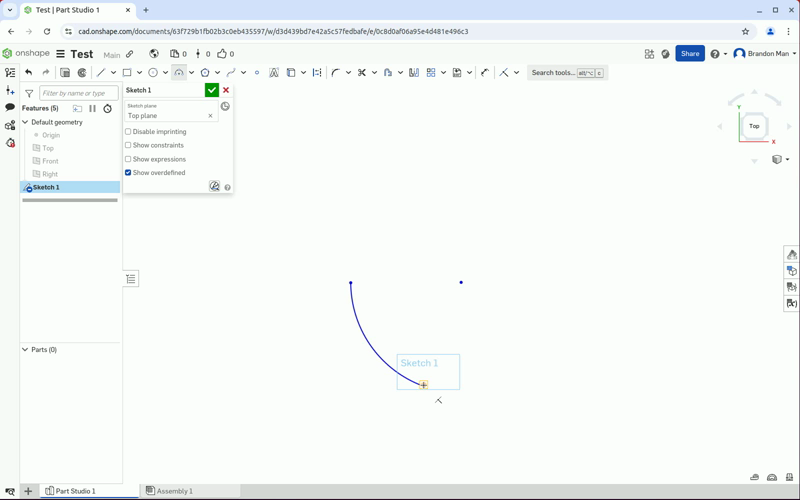
key_down(shift)
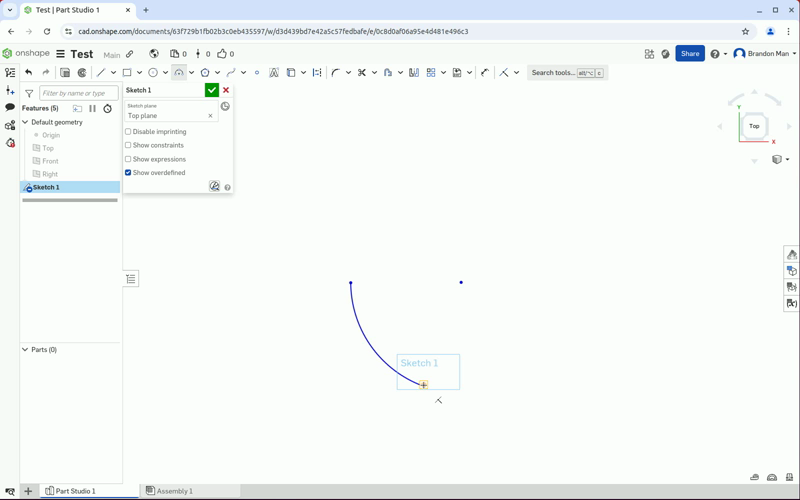
mouse_move(351, 282)
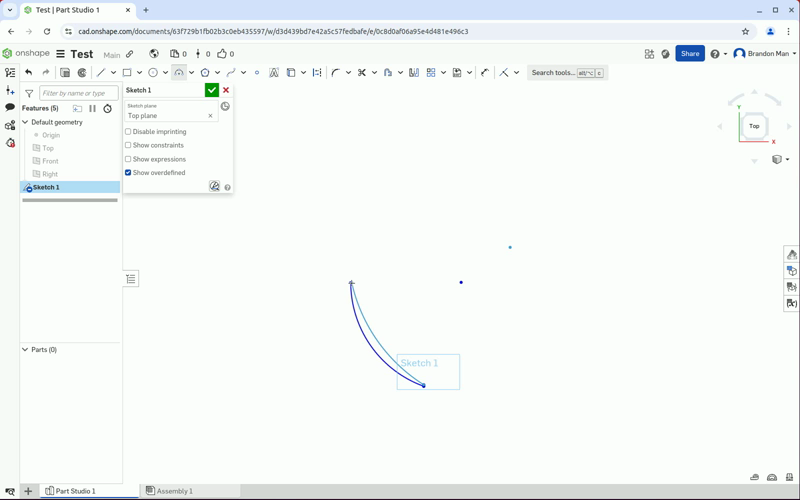
scroll(6)
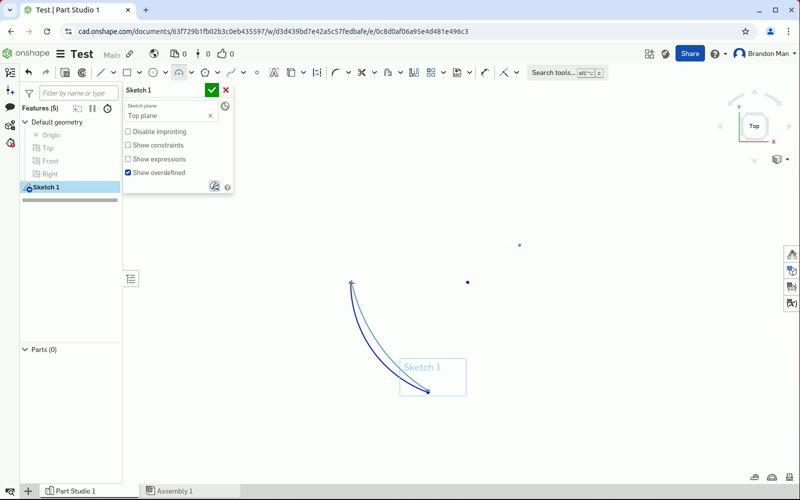
scroll(6)
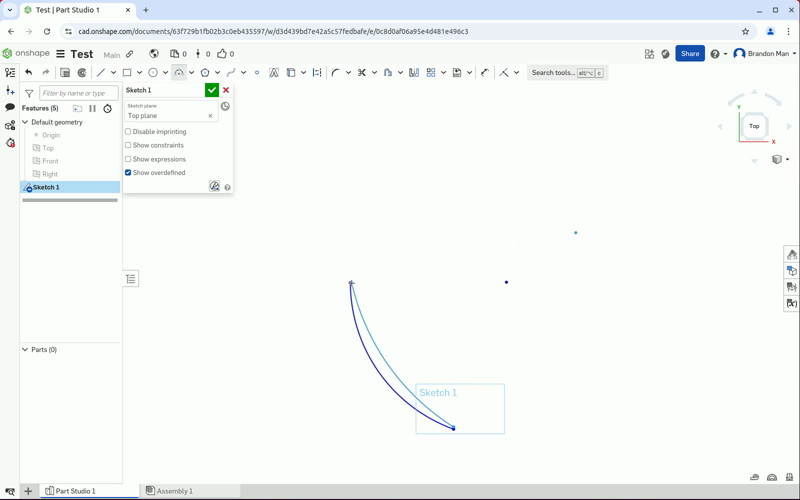
scroll(6)
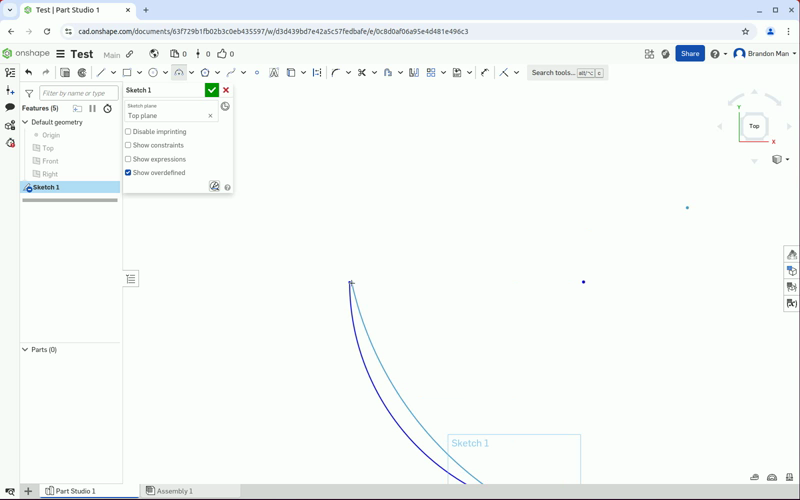
scroll(6)
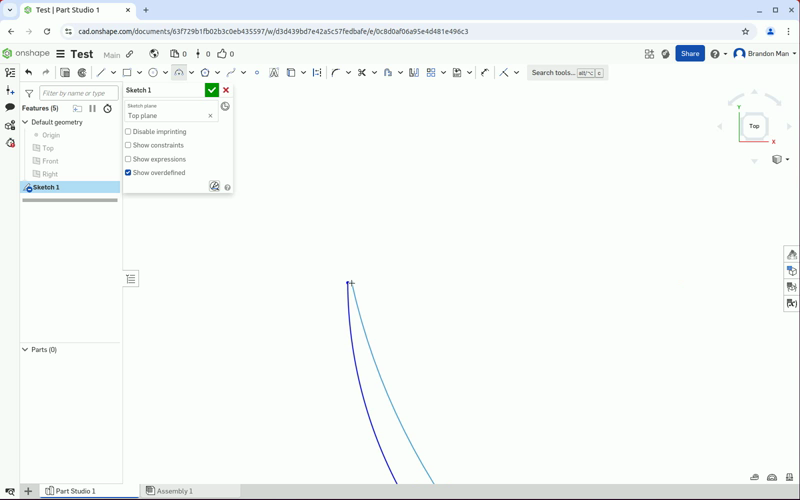
scroll(6)
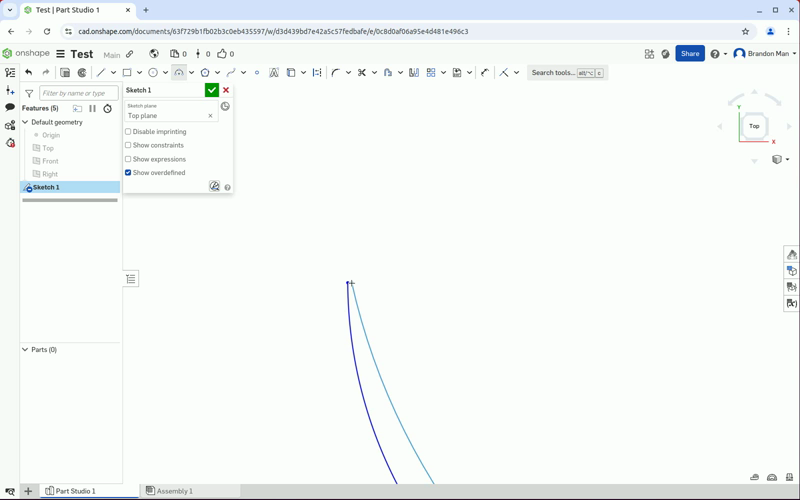
scroll(6)
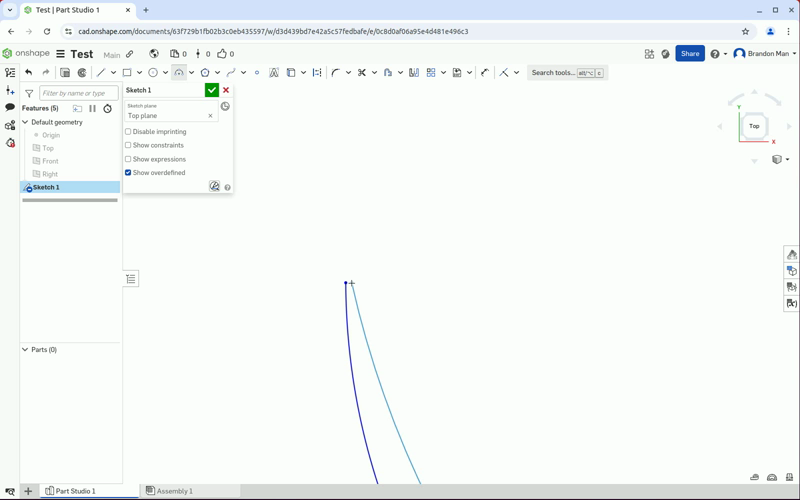
scroll(6)
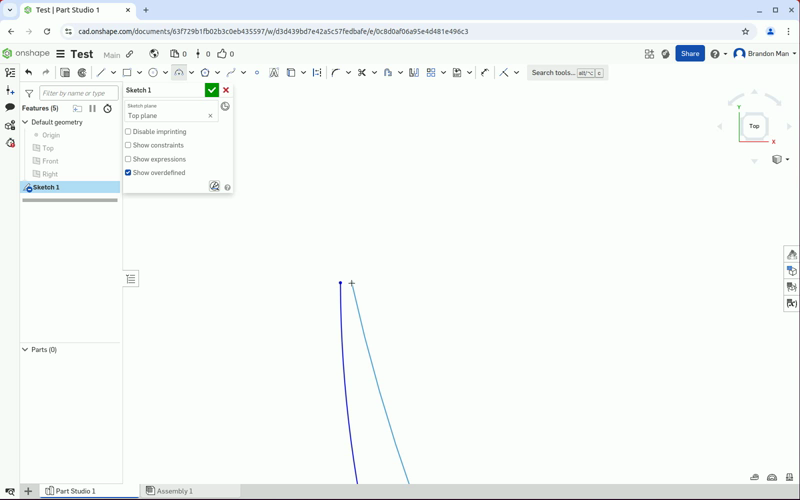
click(351, 282)
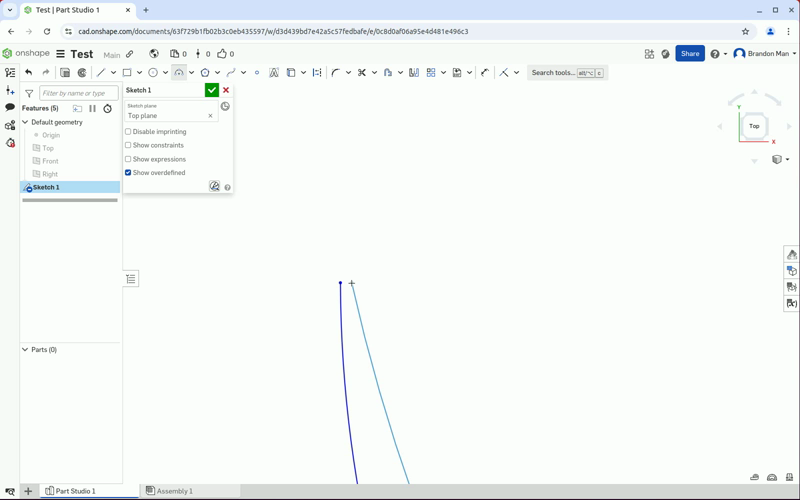
scroll(-6)
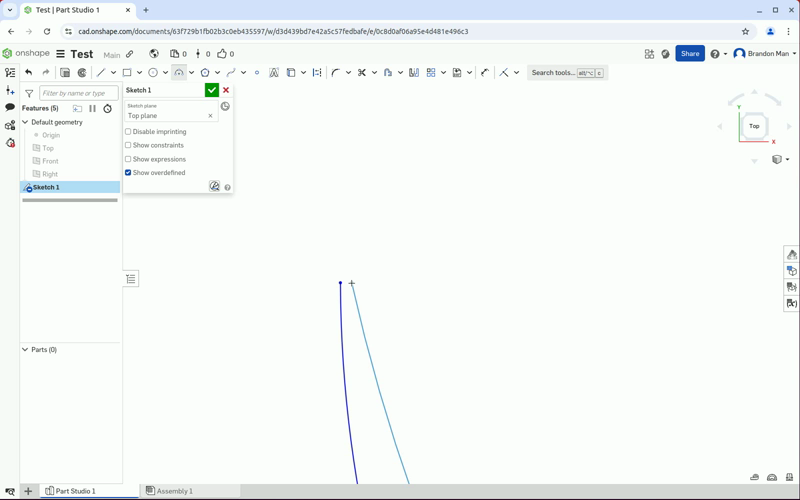
scroll(-6)
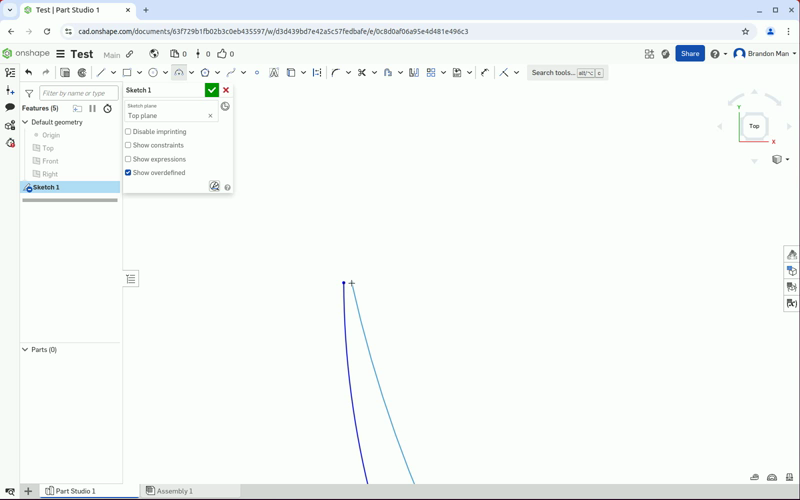
scroll(-6)
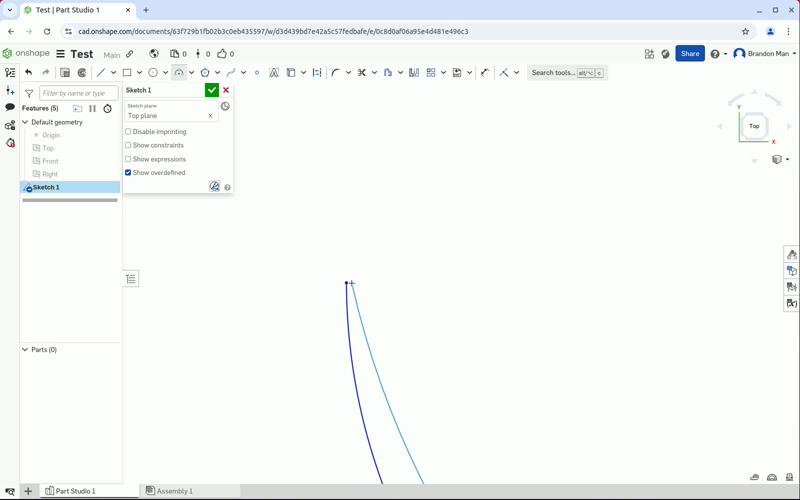
scroll(-6)
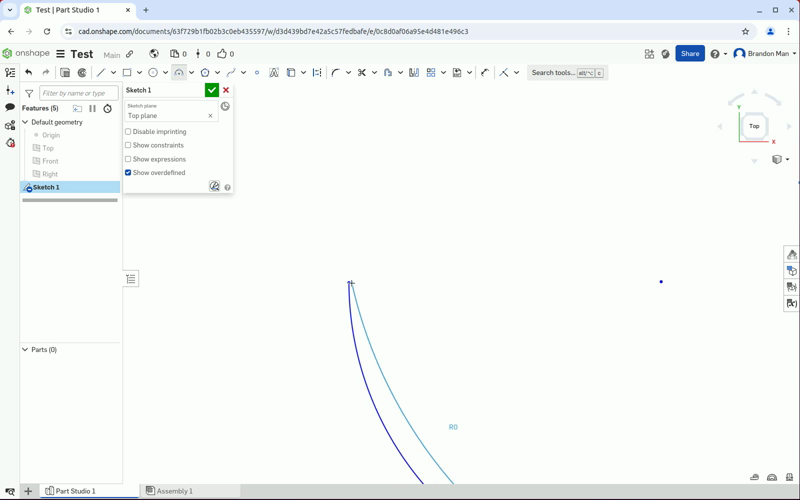
scroll(-6)
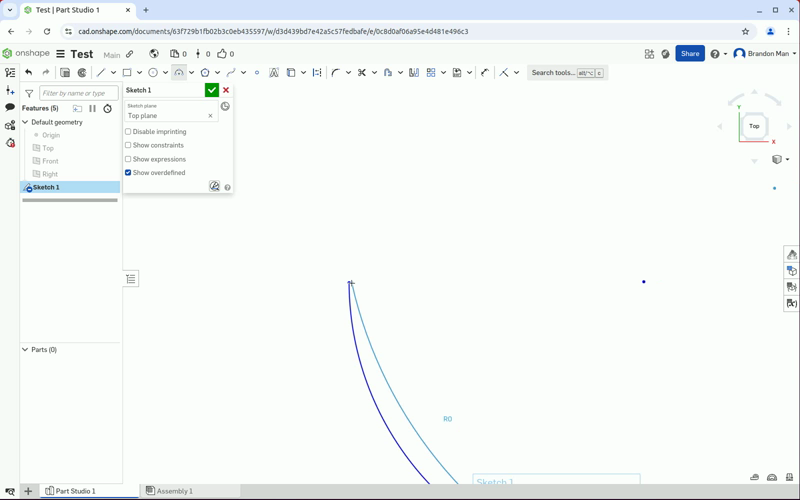
scroll(-6)
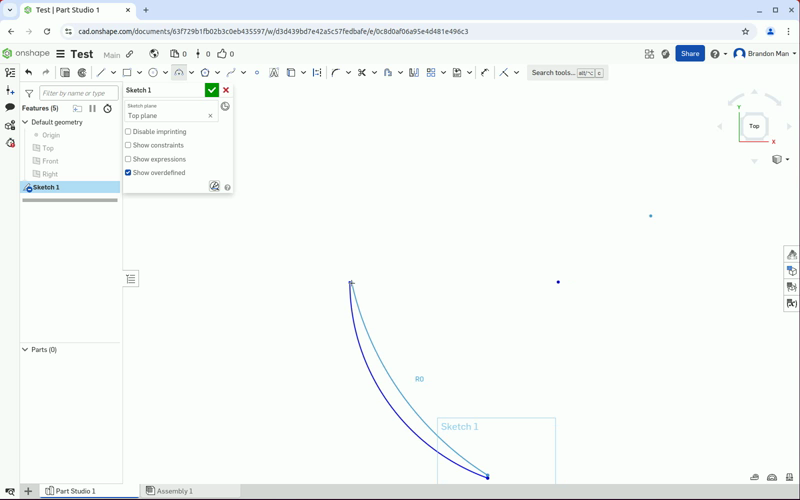
scroll(-6)
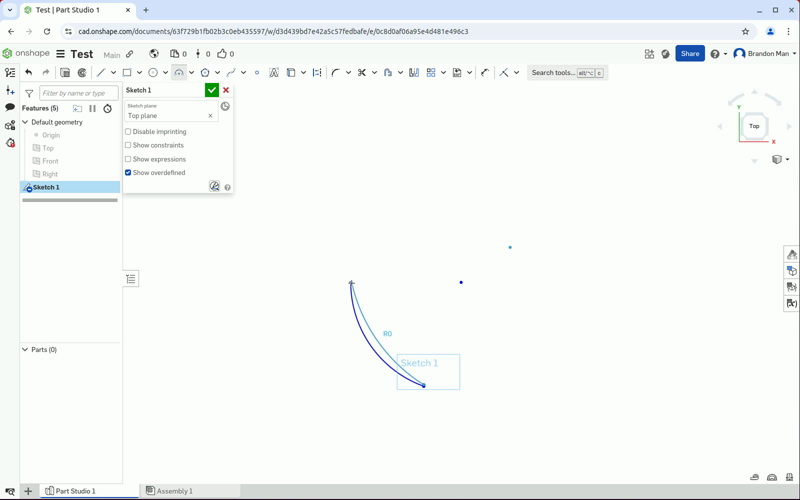
mouse_move(371, 345)
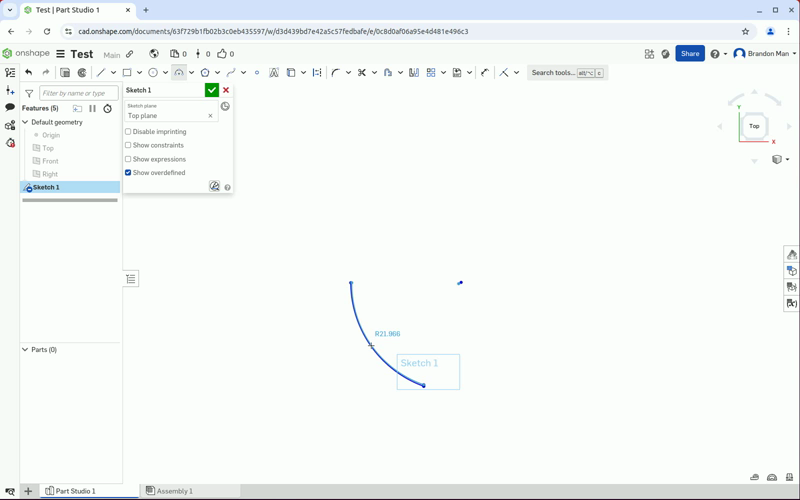
scroll(6)
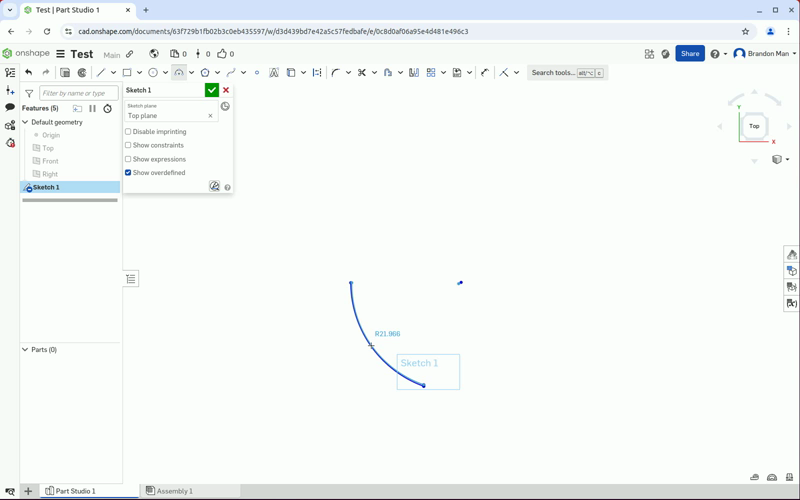
scroll(6)
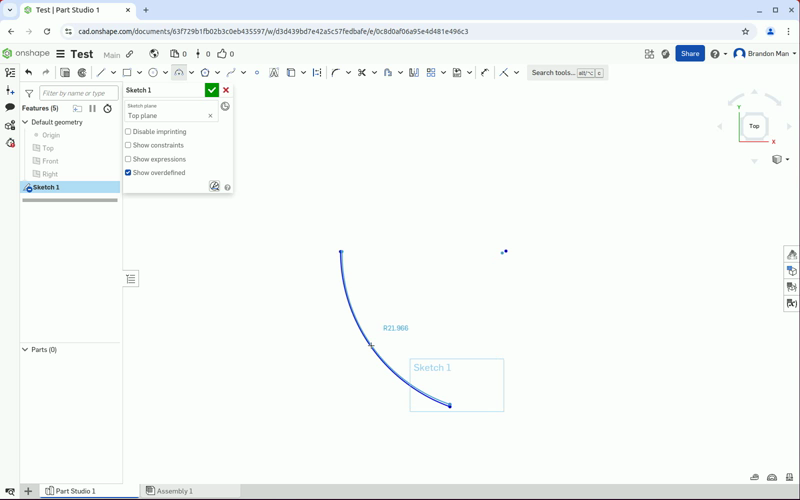
scroll(6)
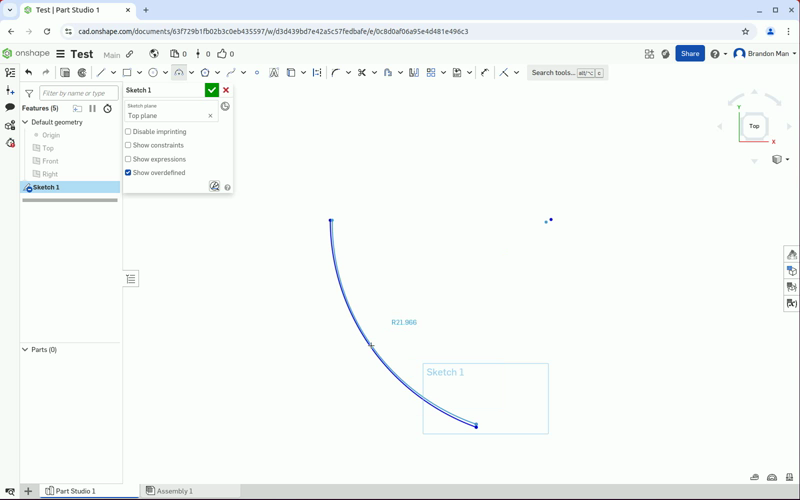
scroll(6)
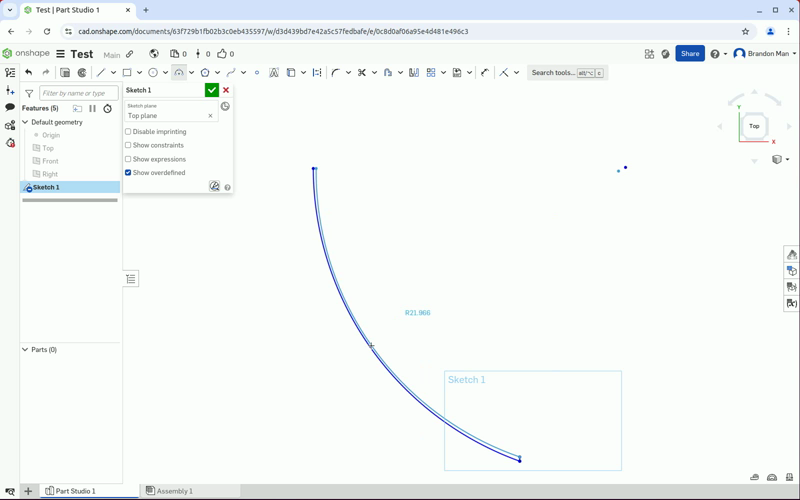
scroll(6)
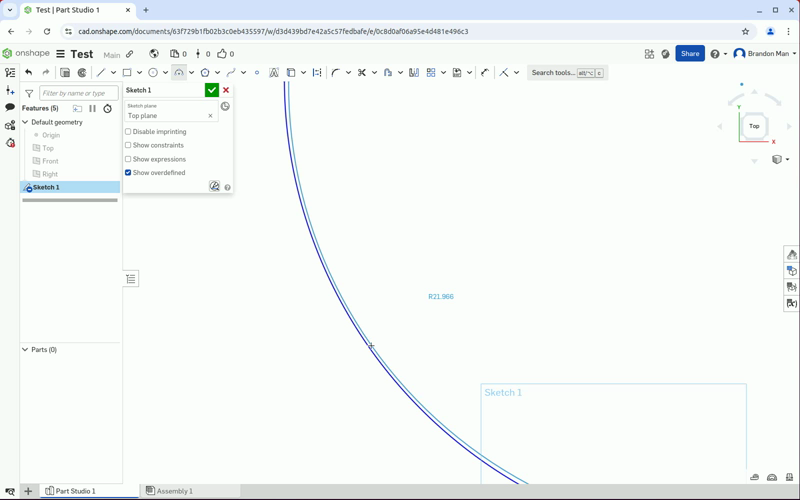
scroll(6)
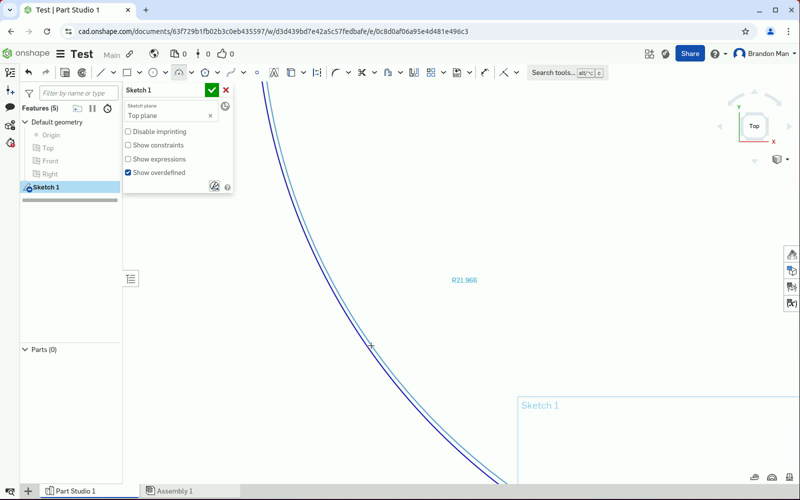
scroll(6)
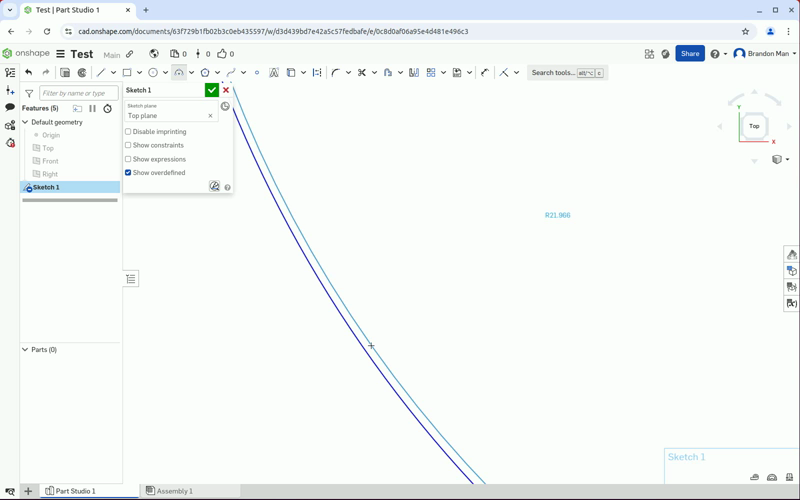
click(371, 345)
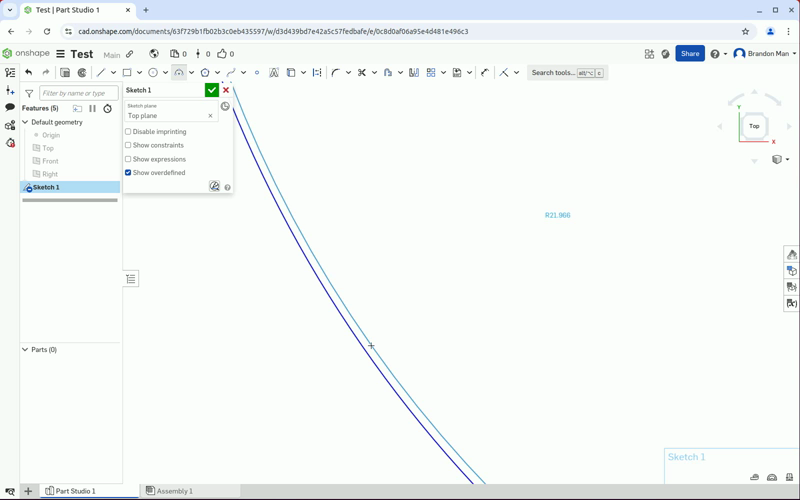
scroll(-6)
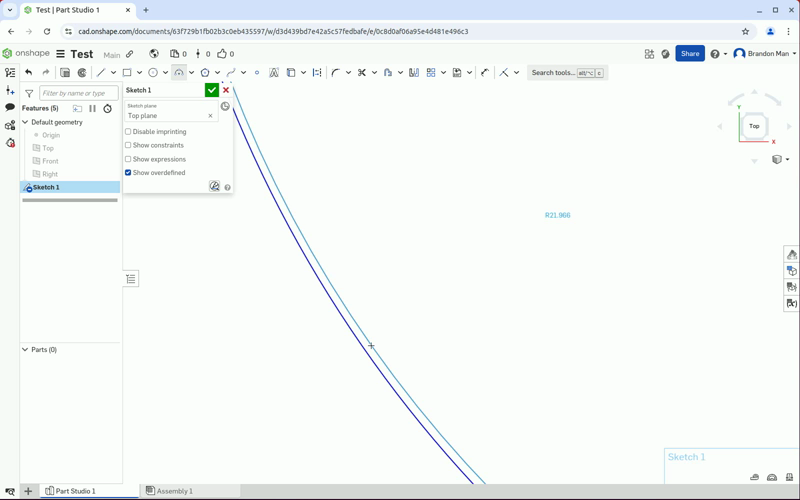
scroll(-6)
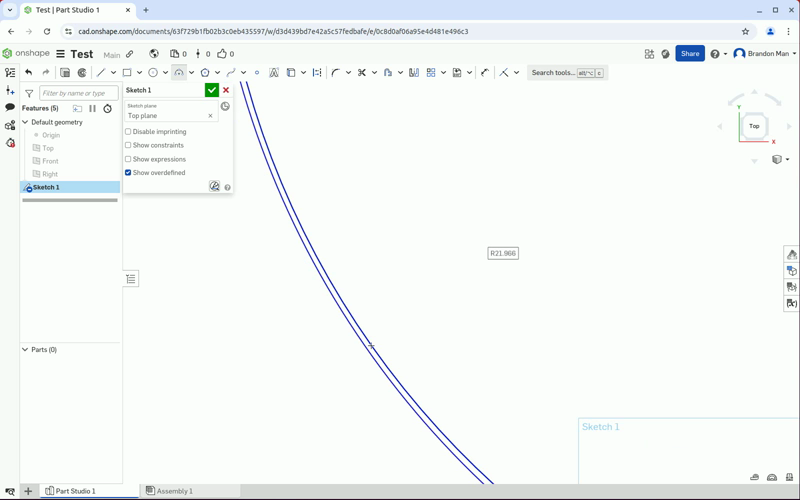
scroll(-6)
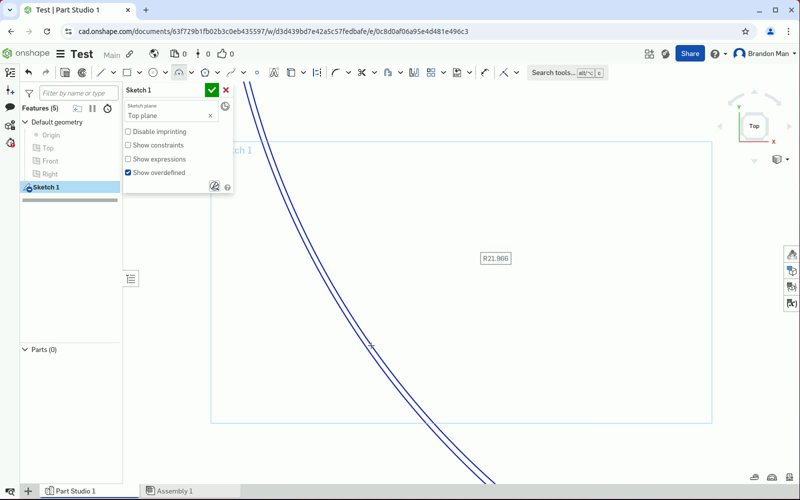
scroll(-6)
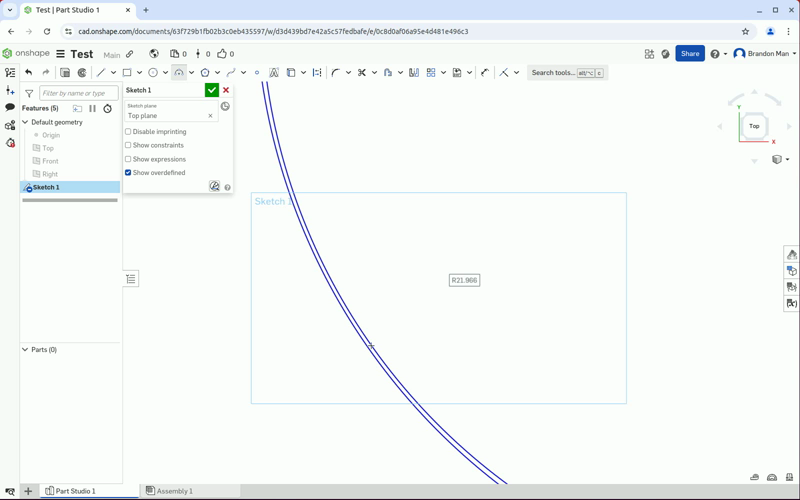
scroll(-6)
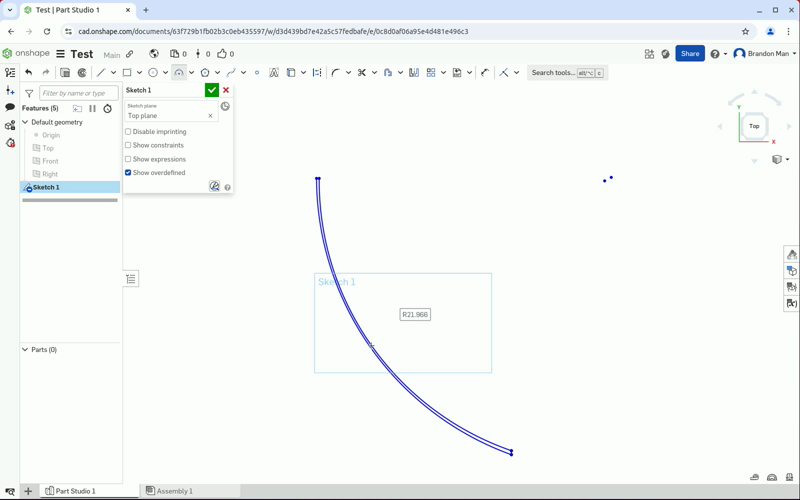
scroll(-6)
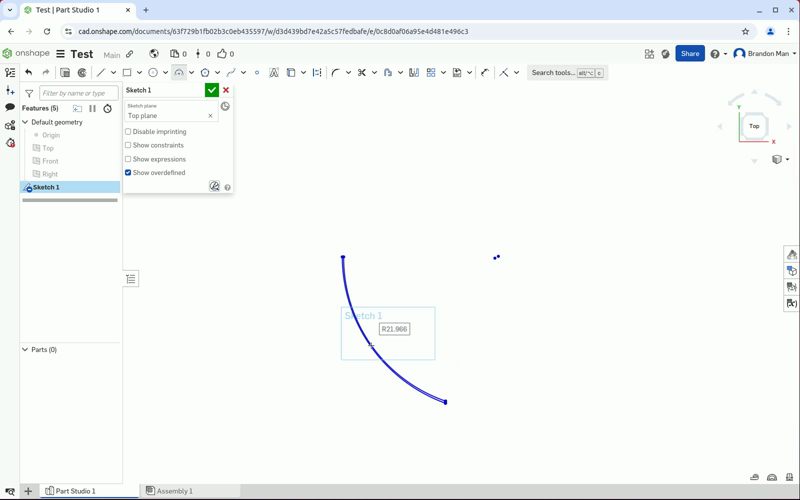
scroll(-6)
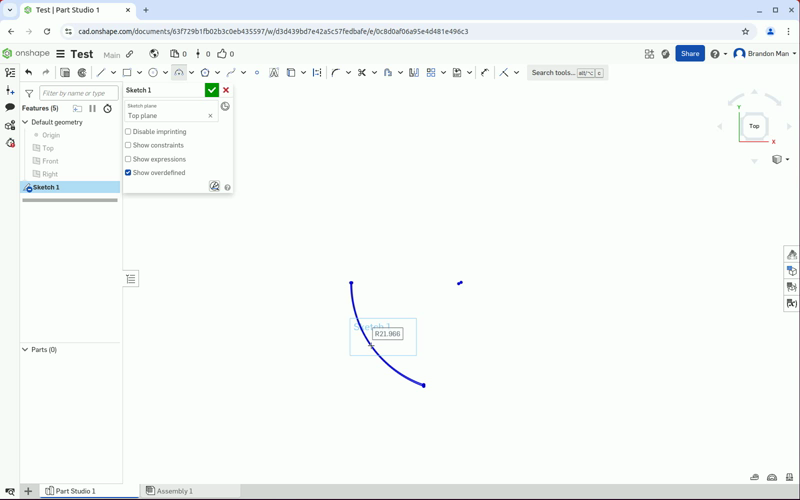
key_up(shift)
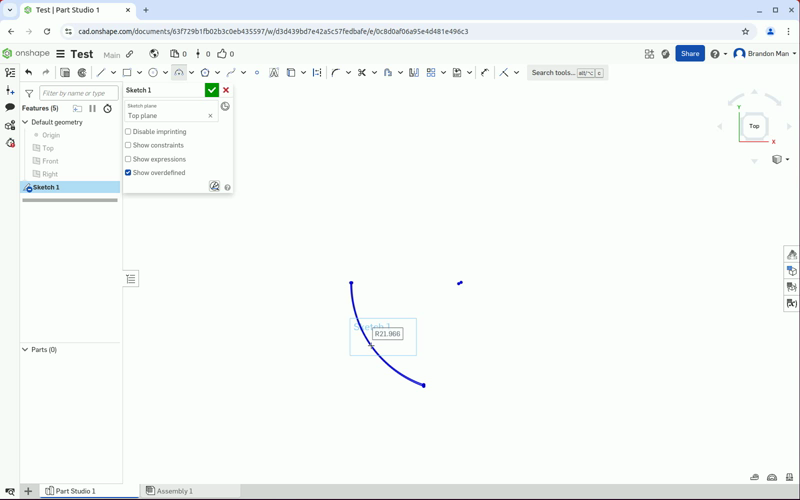
key(esc)
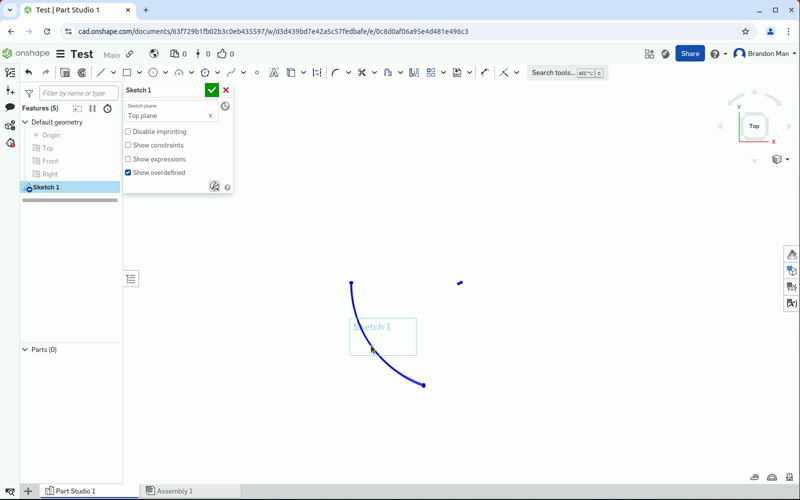
key(l)
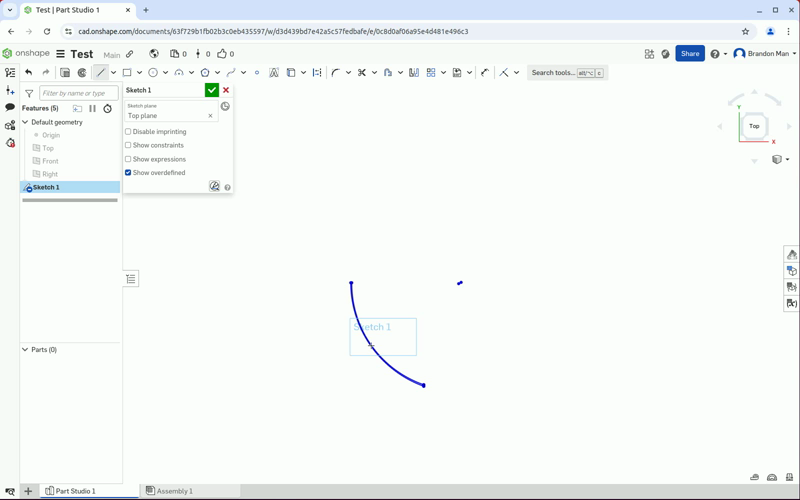
mouse_move(351, 282)
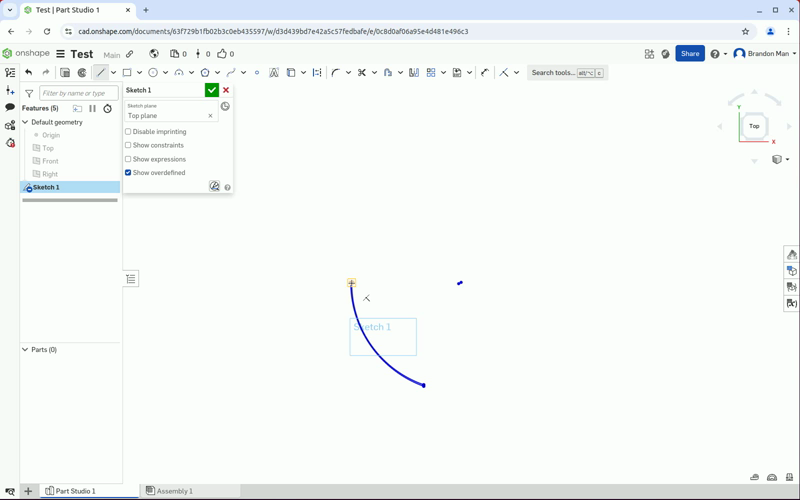
scroll(6)
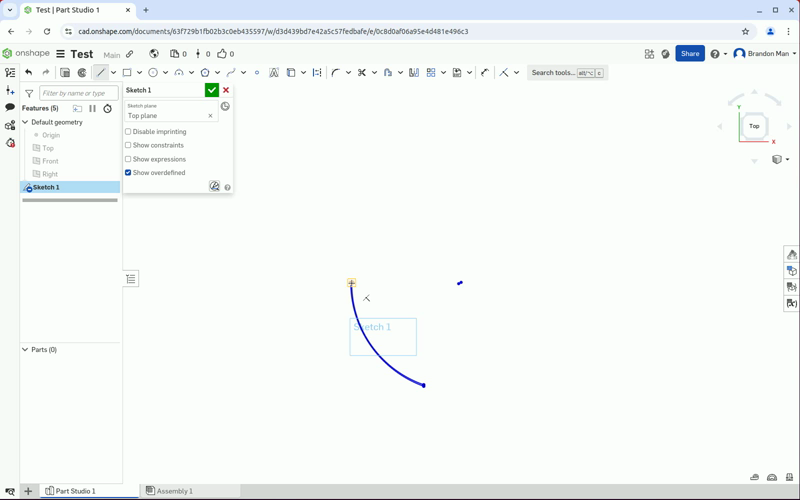
scroll(6)
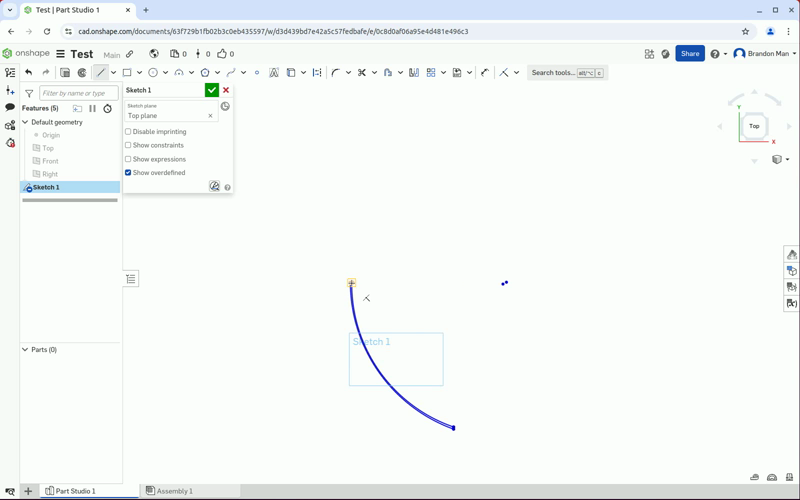
scroll(6)
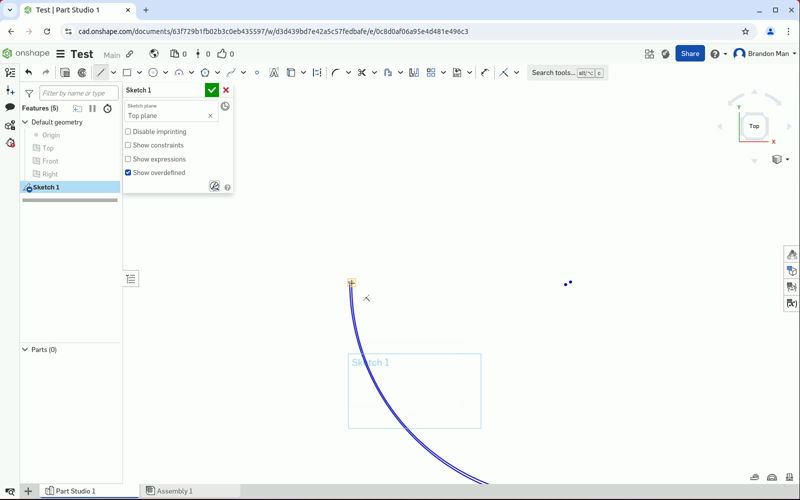
scroll(6)
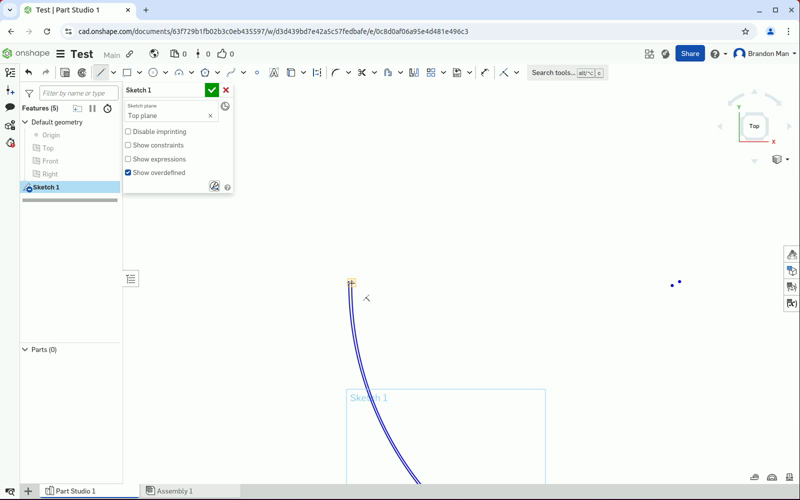
scroll(6)
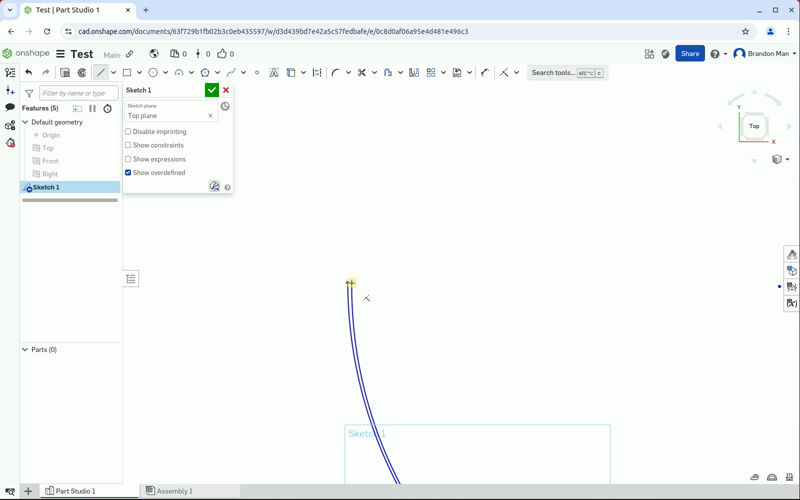
scroll(6)
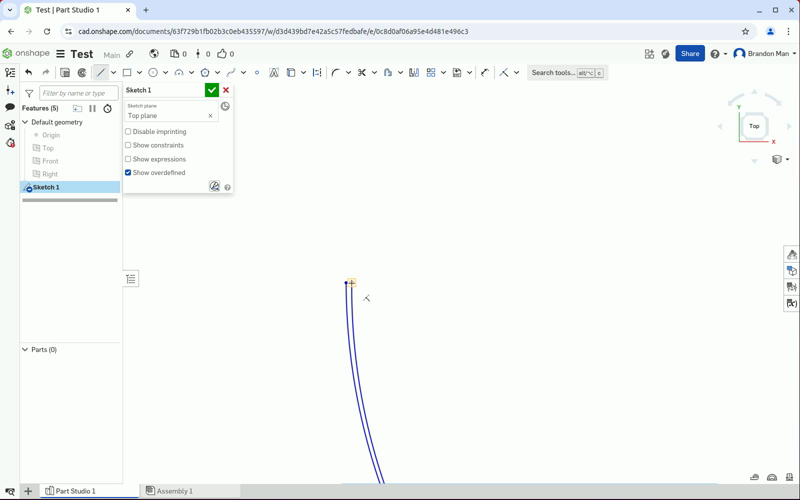
scroll(6)
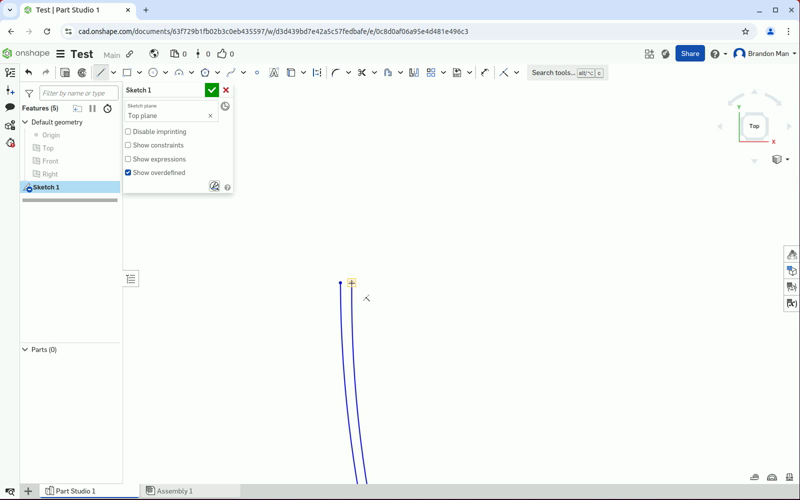
click(351, 282)
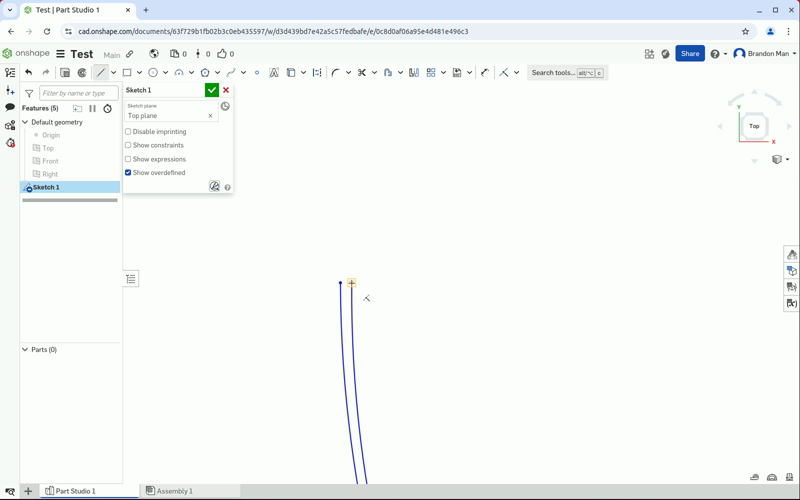
scroll(-6)
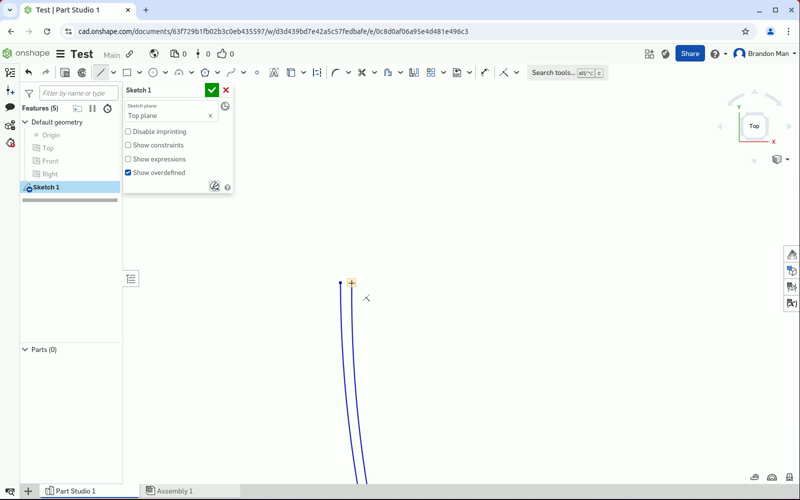
scroll(-6)
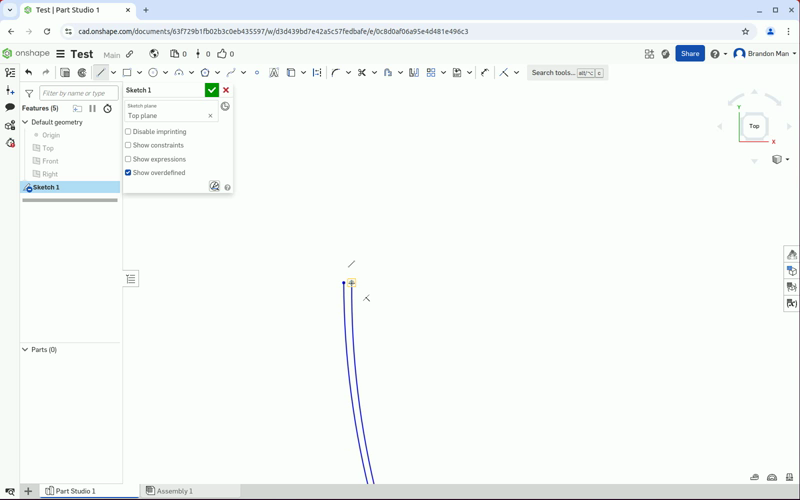
scroll(-6)
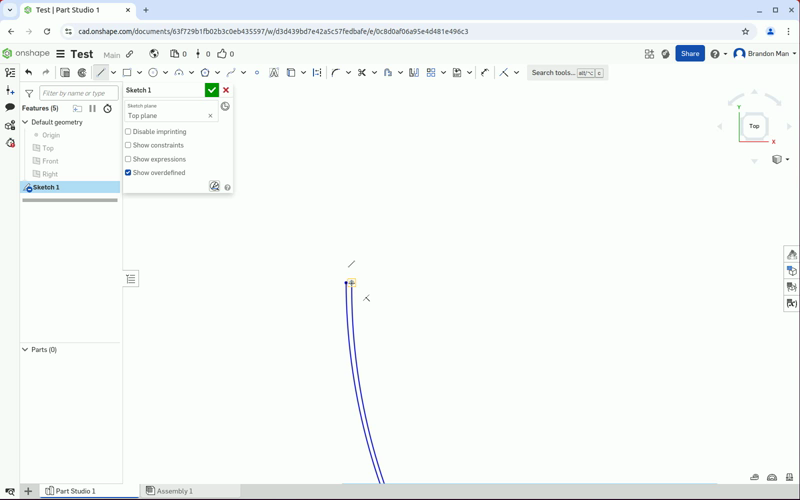
scroll(-6)
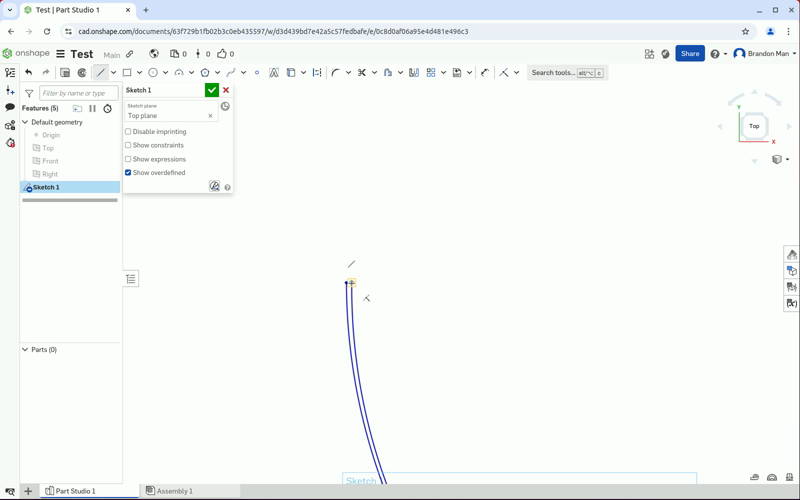
scroll(-6)
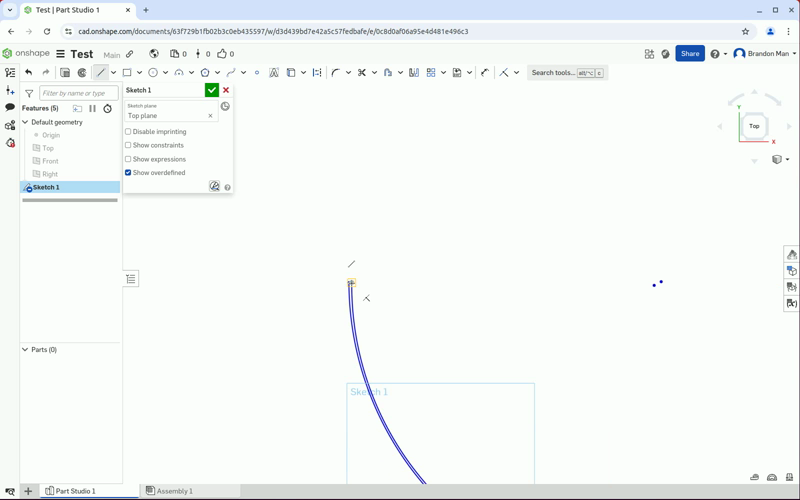
scroll(-6)
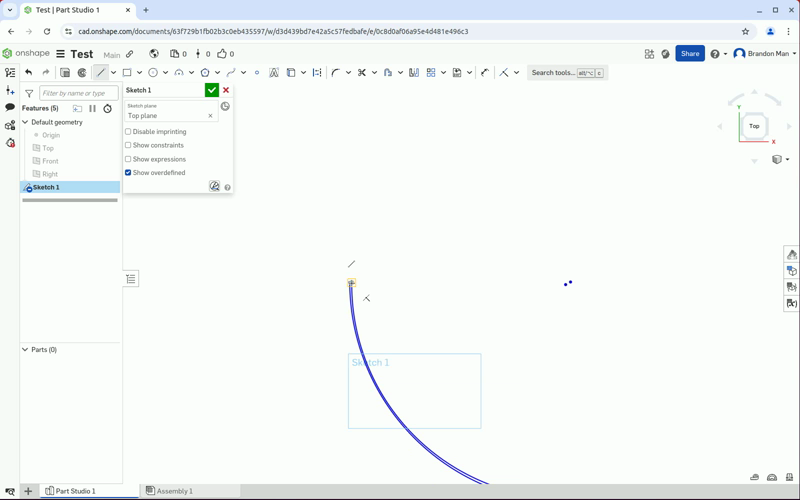
scroll(-6)
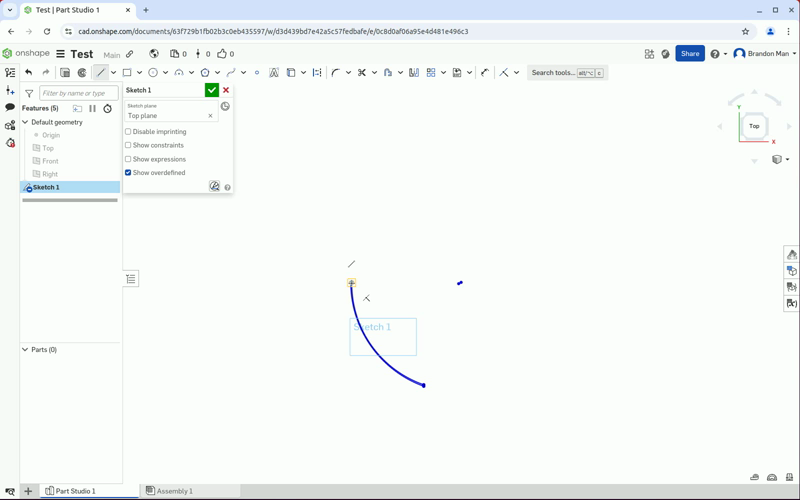
mouse_move(381, 282)
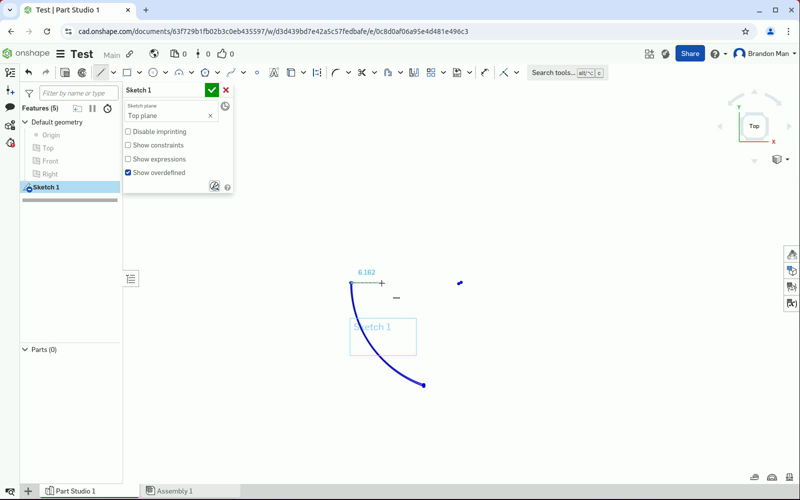
key_down(shift)
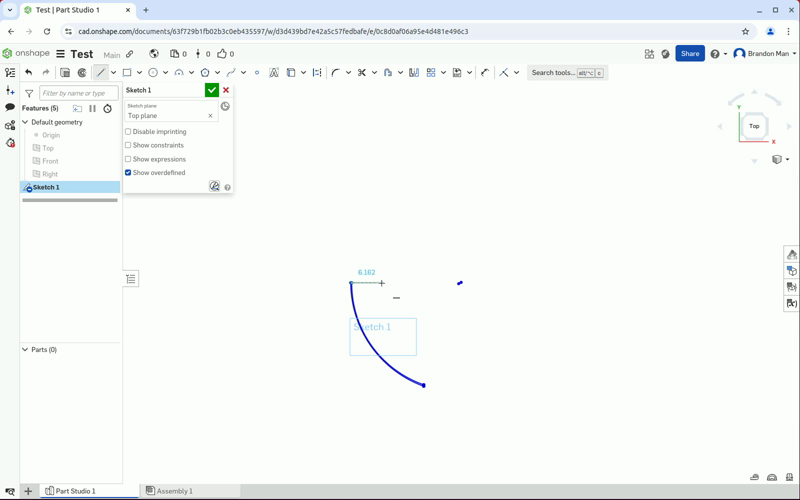
mouse_move(350, 282)
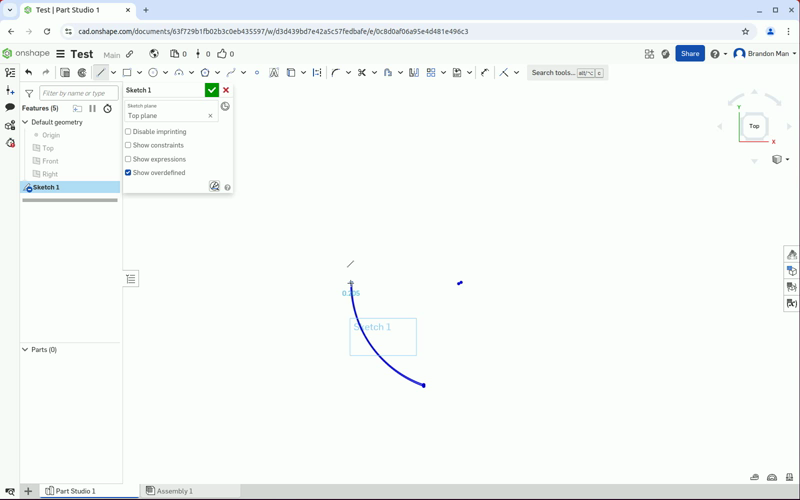
scroll(6)
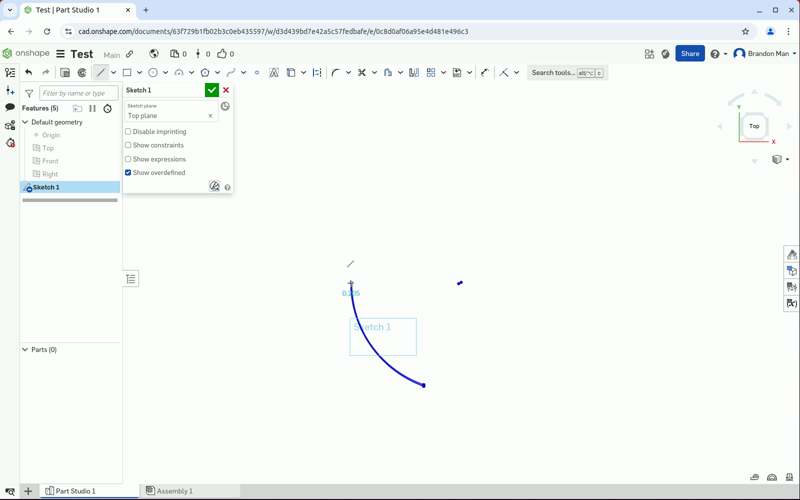
scroll(6)
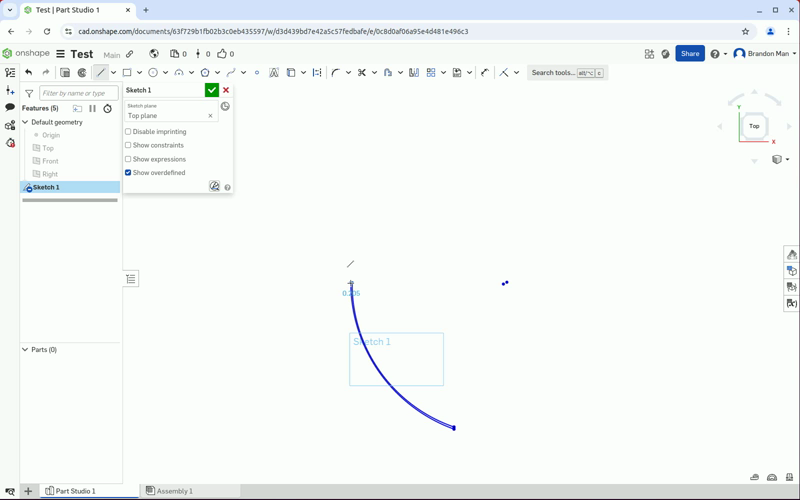
scroll(6)
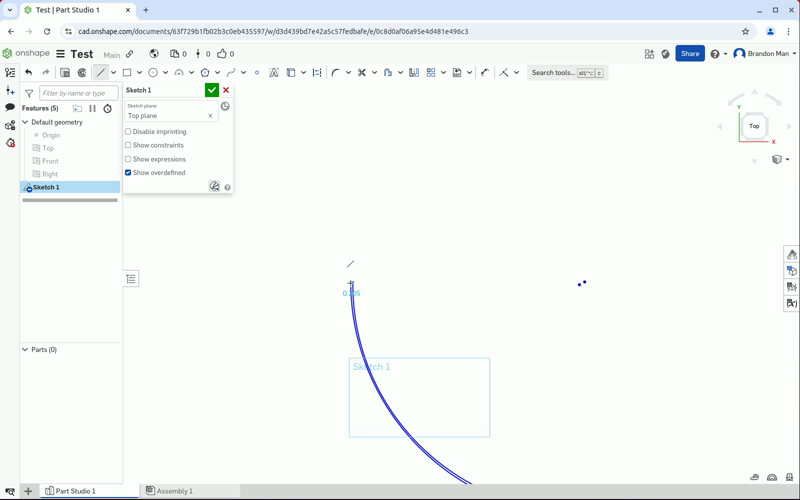
scroll(6)
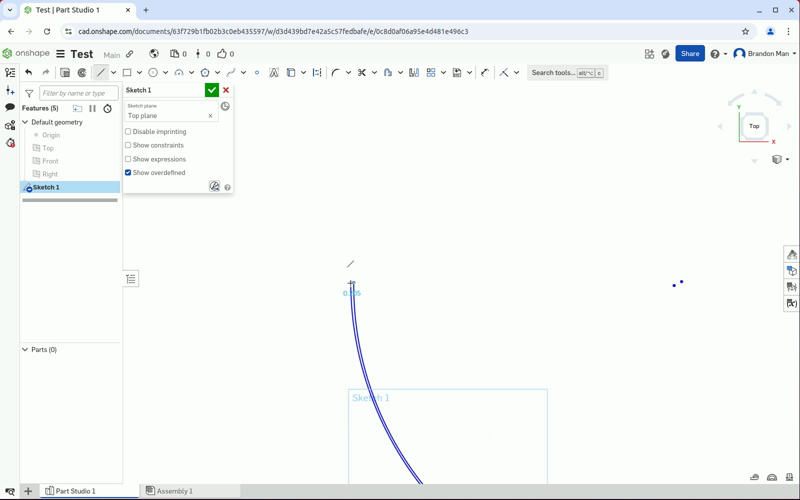
scroll(6)
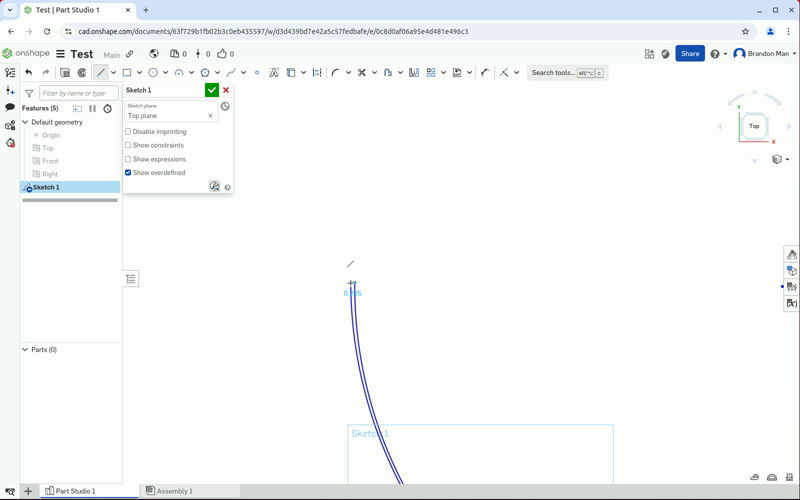
scroll(6)
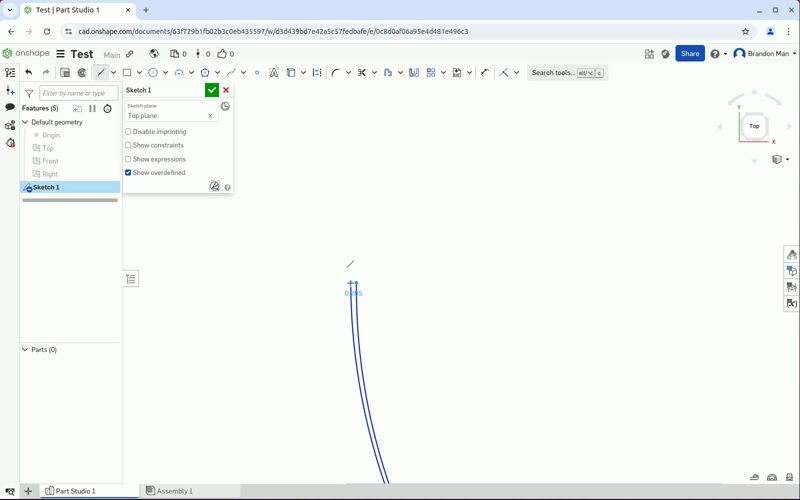
scroll(6)
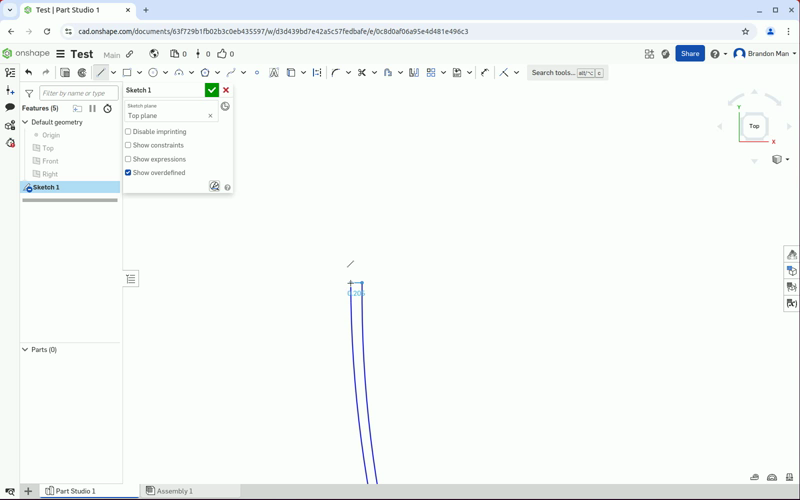
key_up(shift)
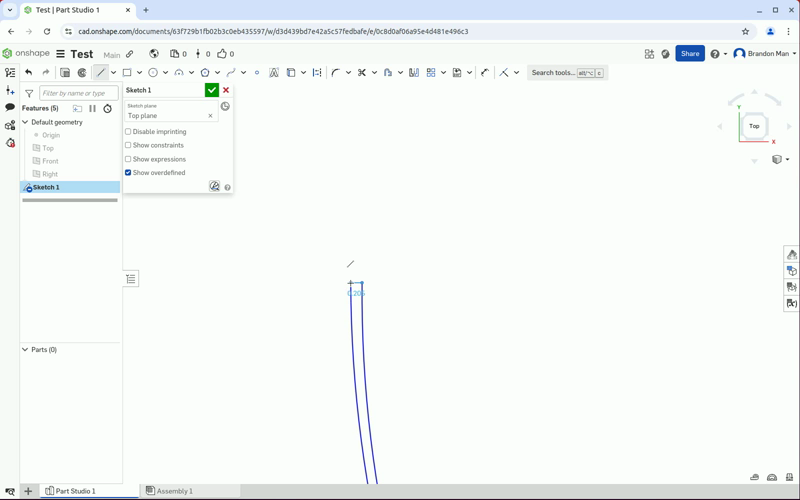
click(350, 282)
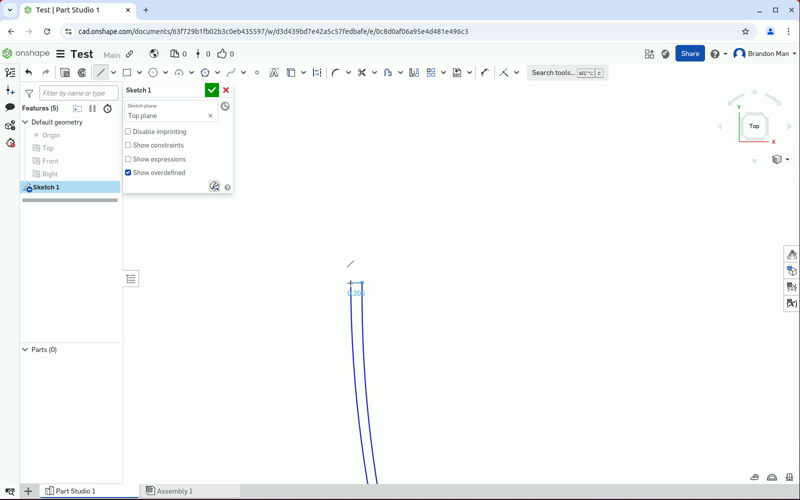
scroll(-6)
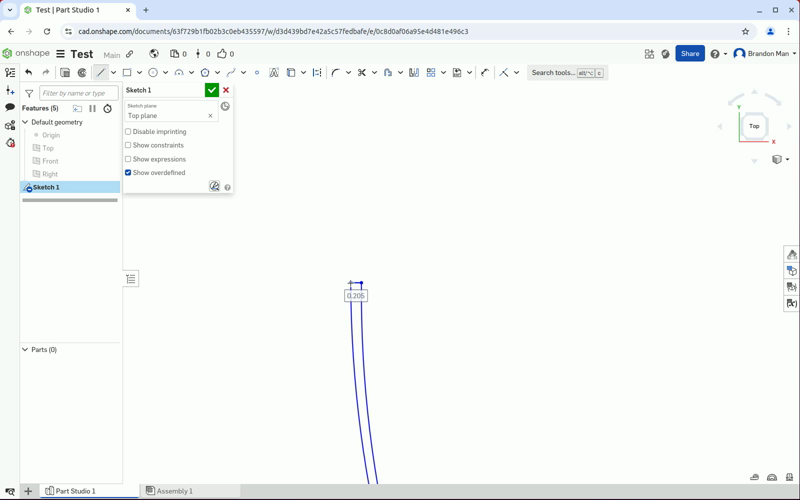
scroll(-6)
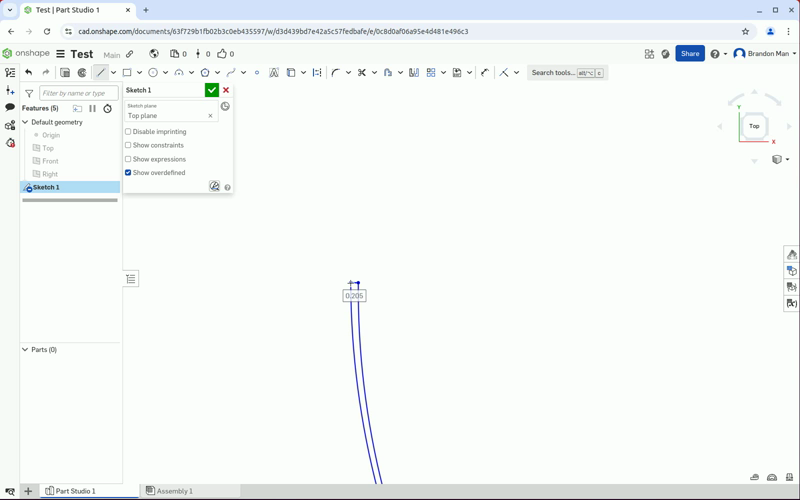
scroll(-6)
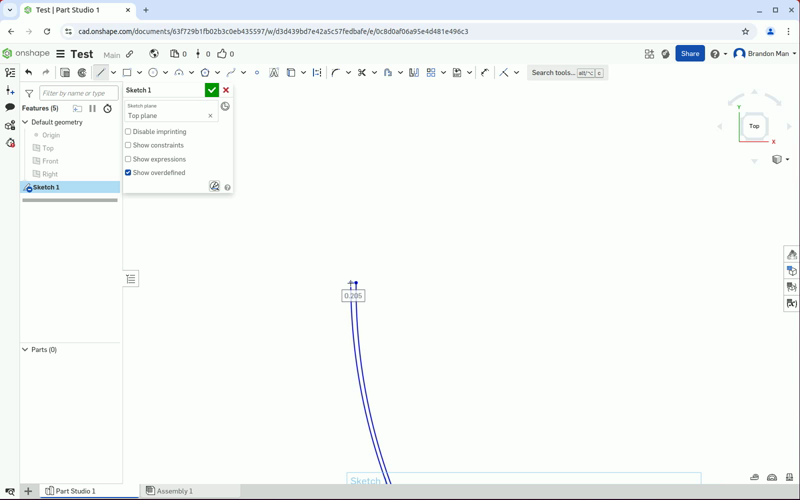
scroll(-6)
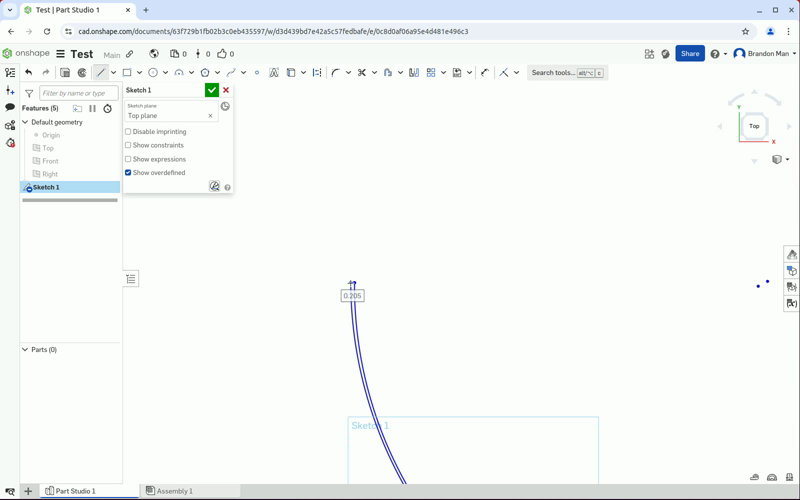
scroll(-6)
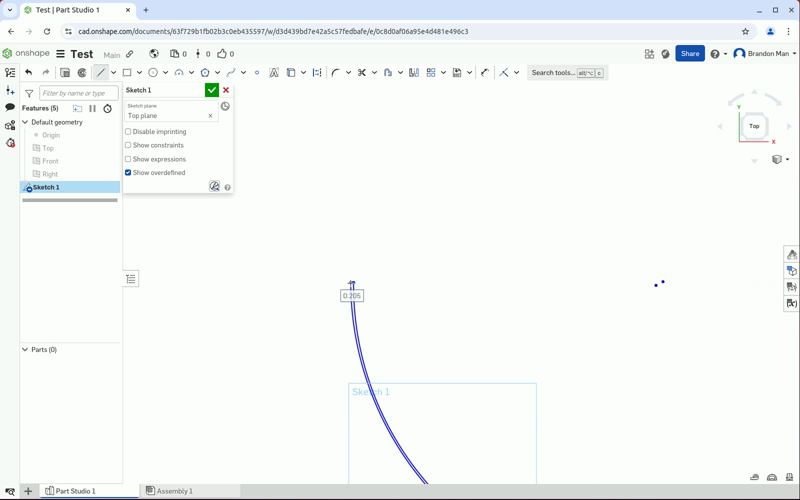
scroll(-6)
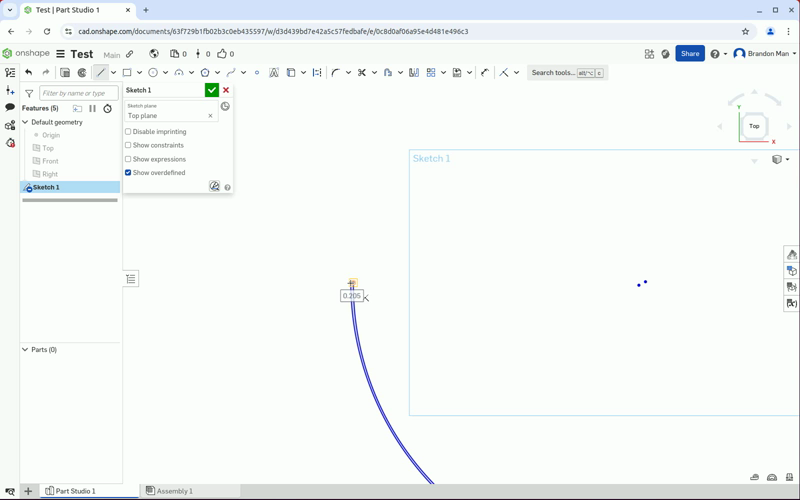
scroll(-6)
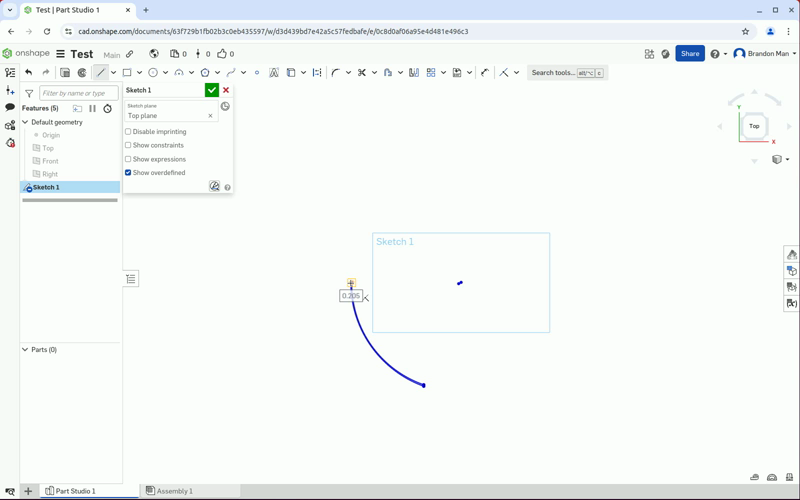
key(esc)
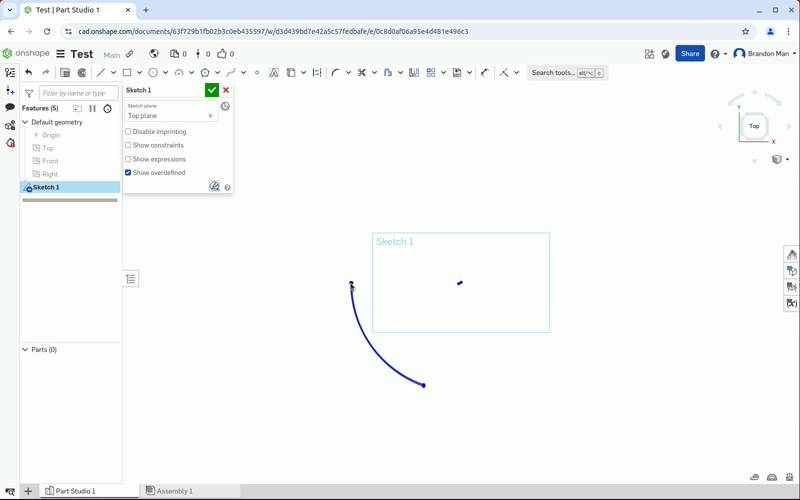
mouse_move(353, 304)
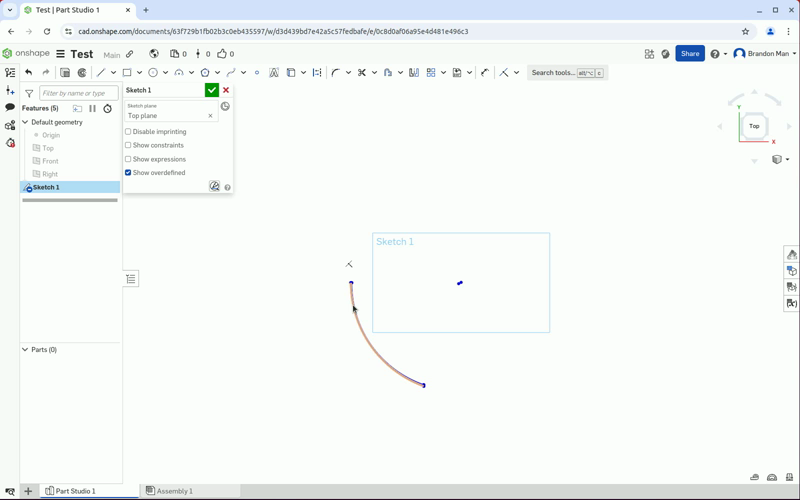
scroll(6)
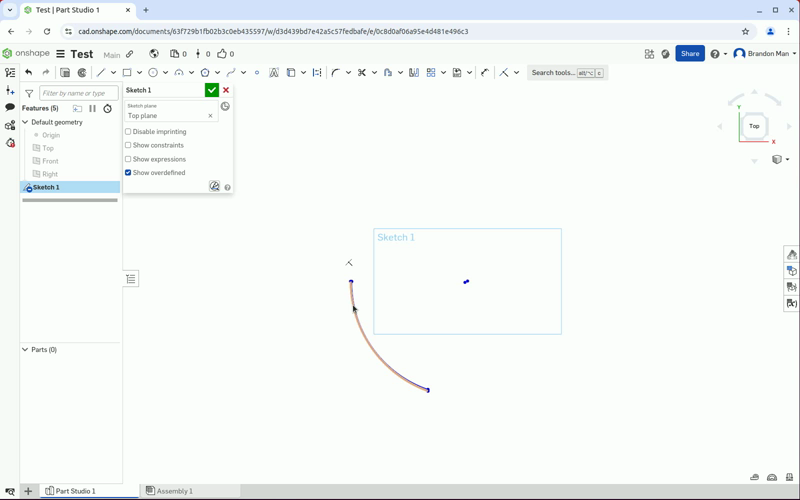
scroll(6)
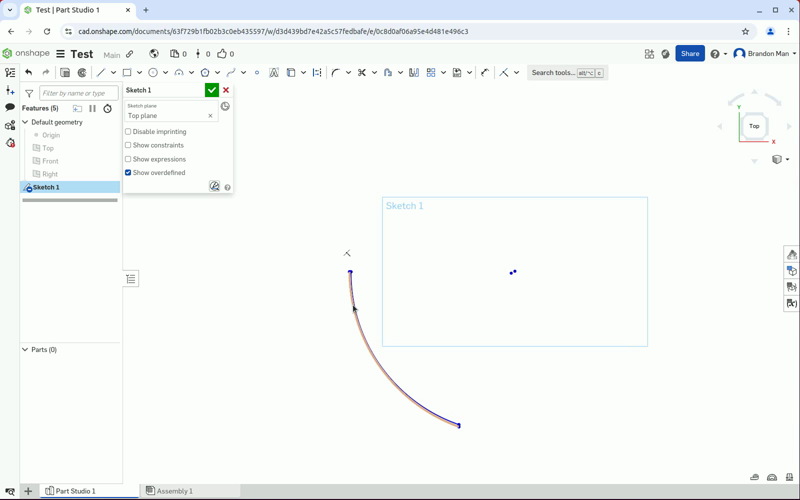
scroll(6)
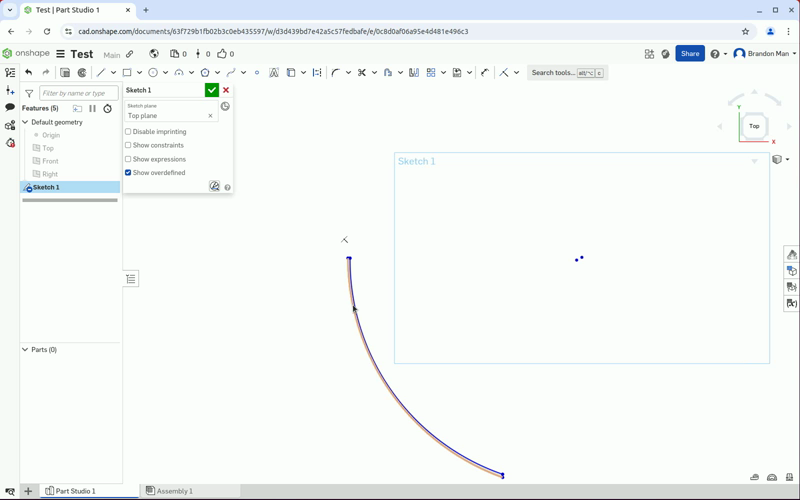
scroll(6)
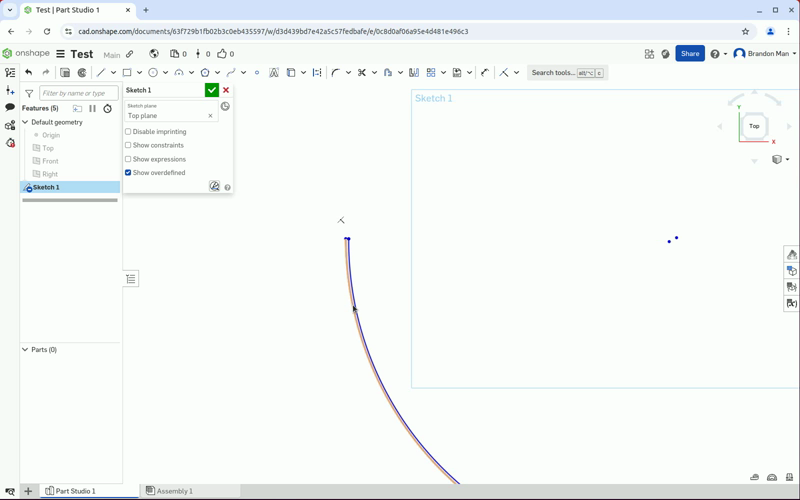
scroll(6)
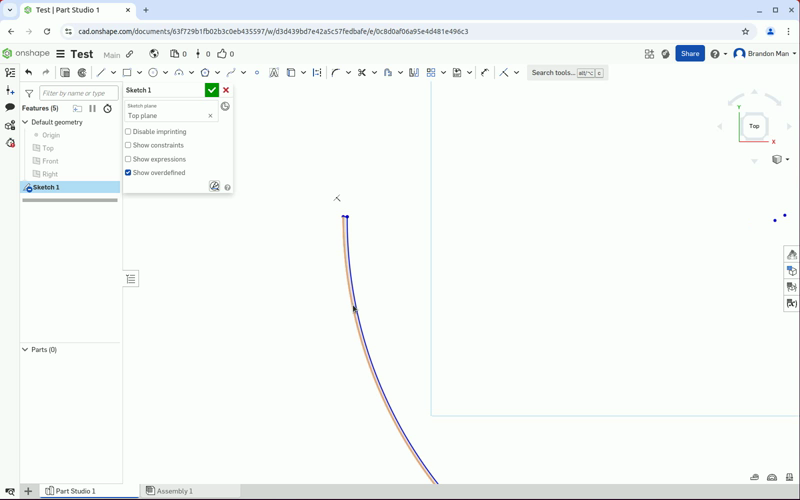
scroll(6)
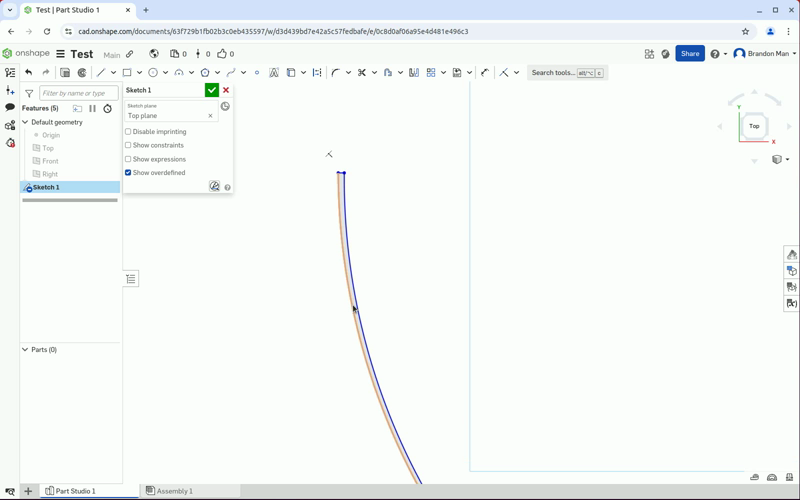
scroll(6)
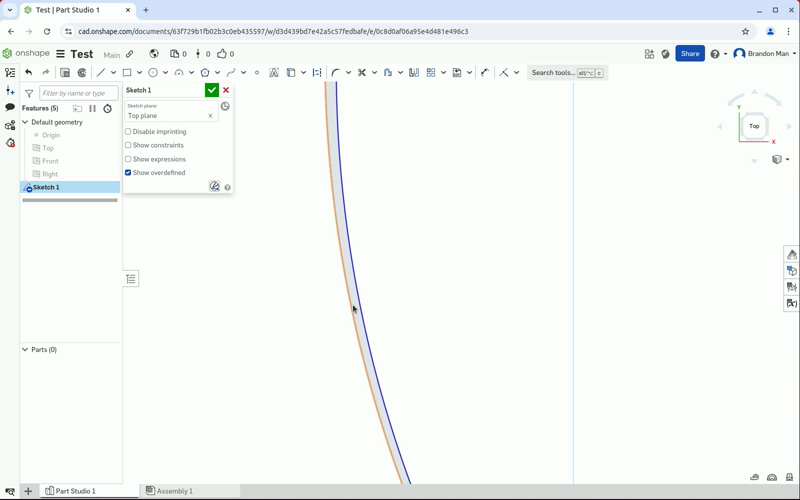
click(353, 304)
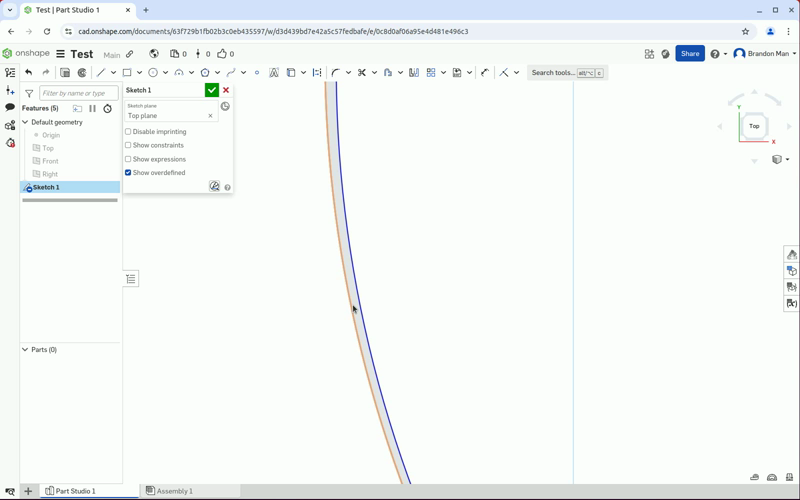
scroll(-6)
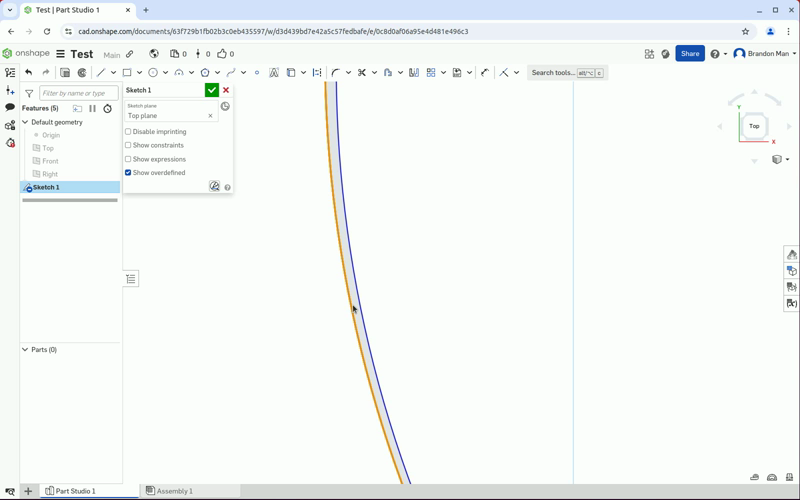
scroll(-6)
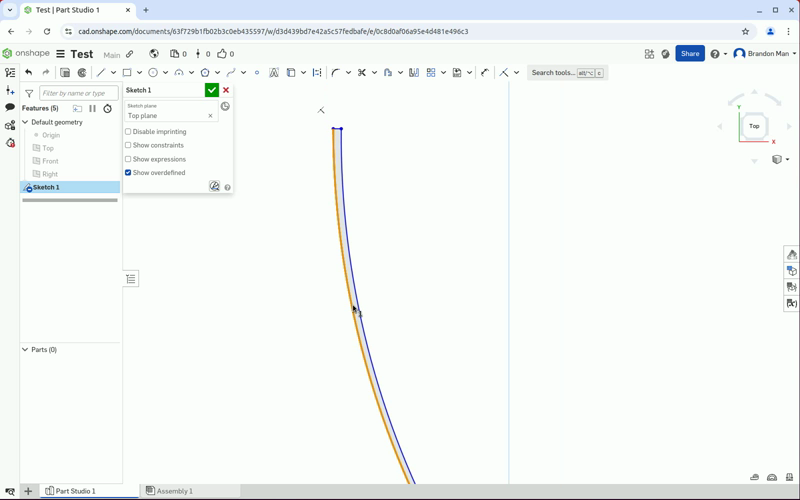
scroll(-6)
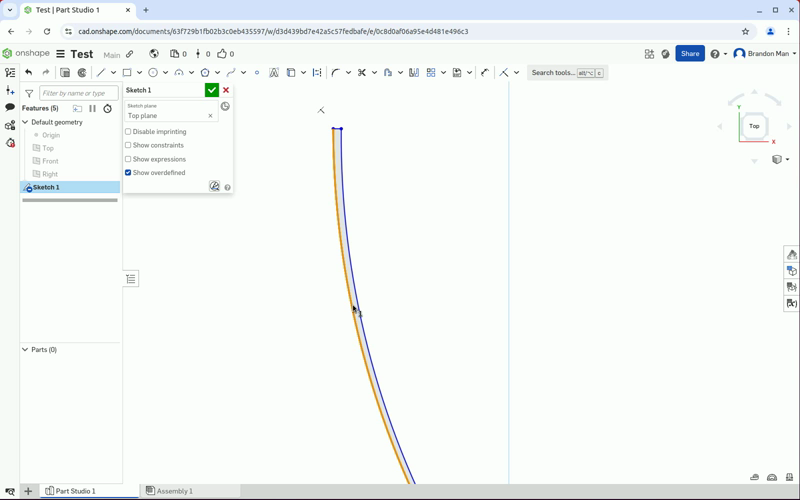
scroll(-6)
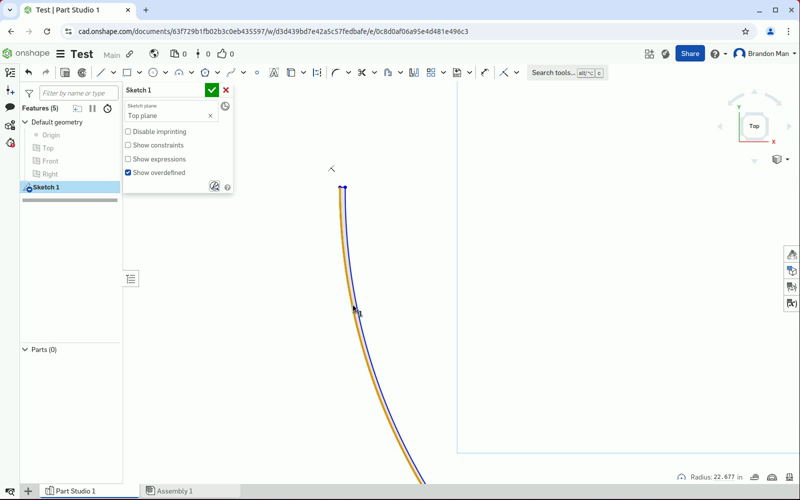
scroll(-6)
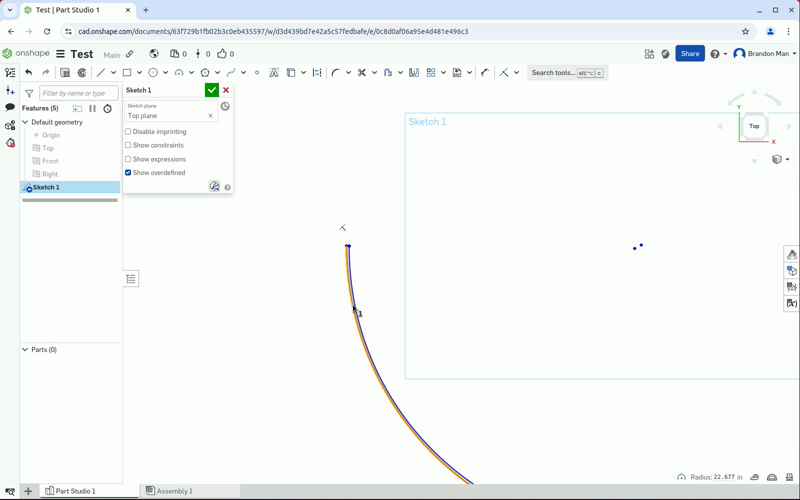
scroll(-6)
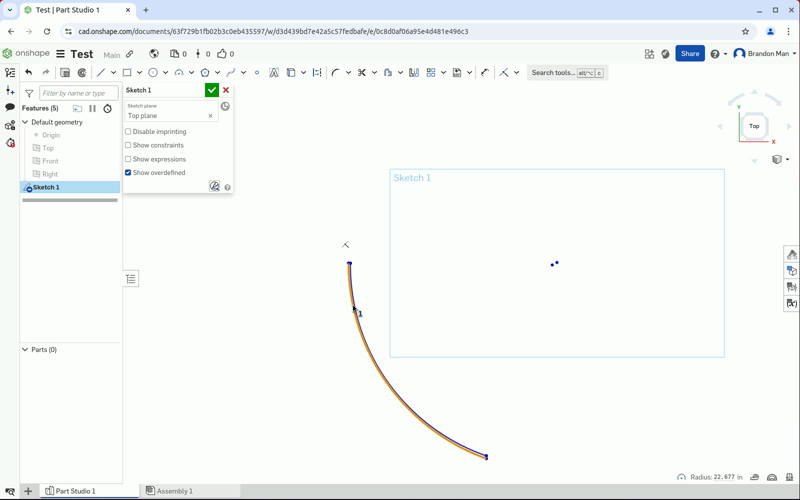
scroll(-6)
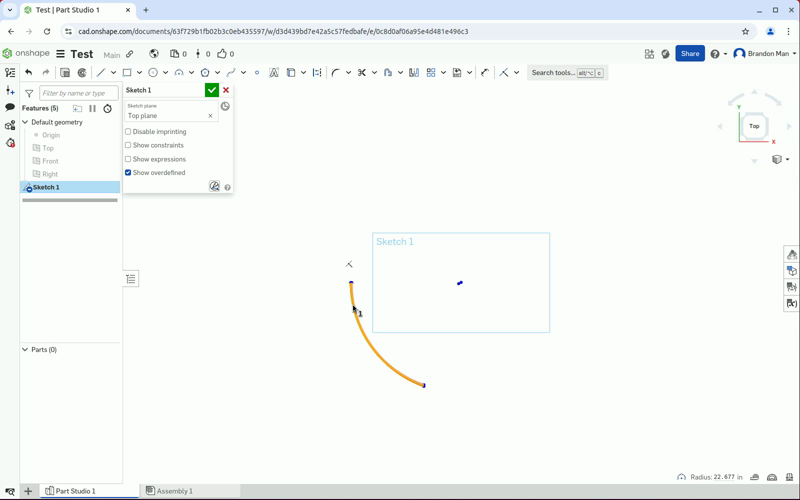
mouse_move(73, 352)
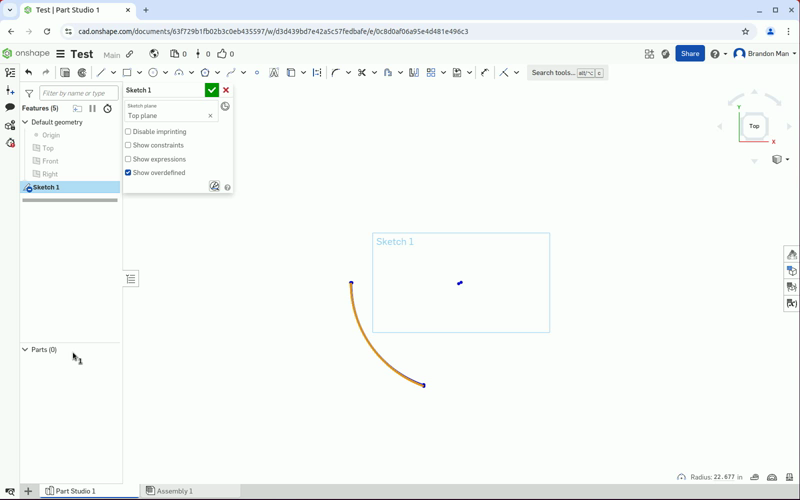
key(shift+y)
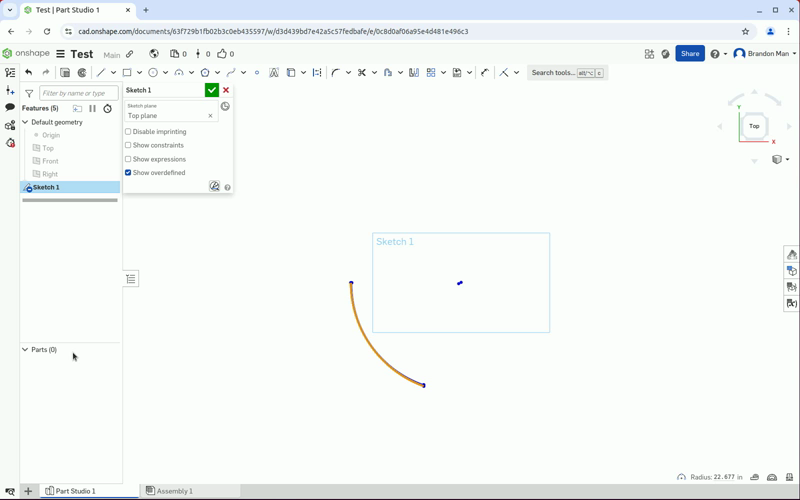
key(shift+e)
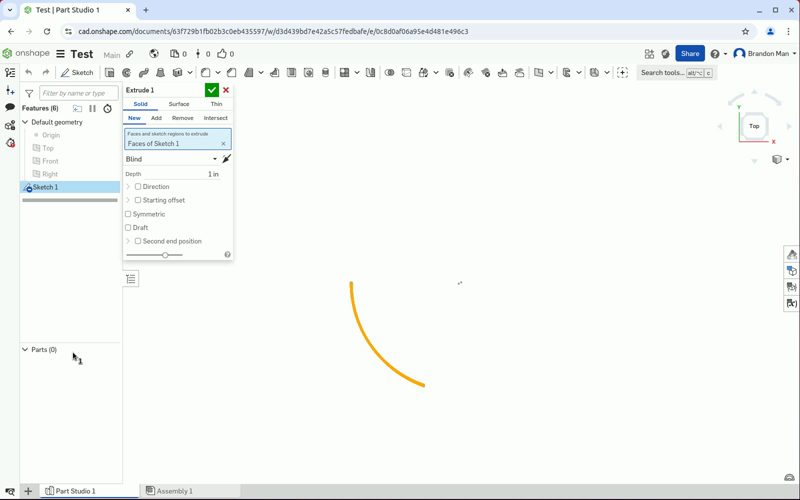
mouse_move(143, 106)
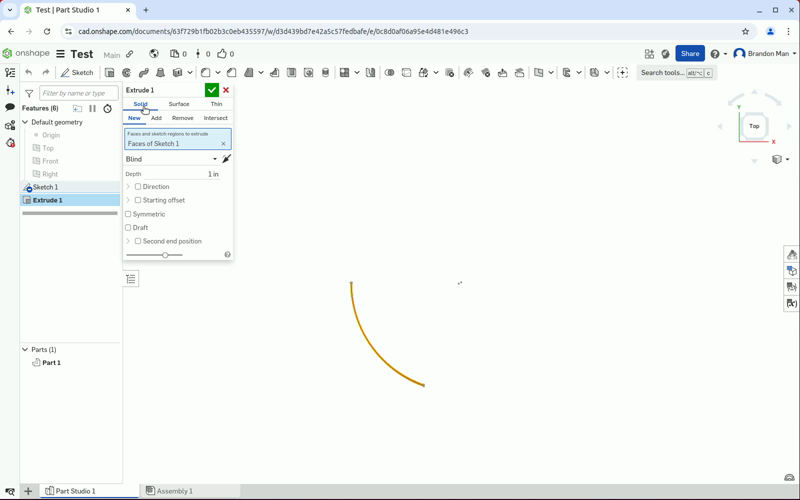
click(143, 106)
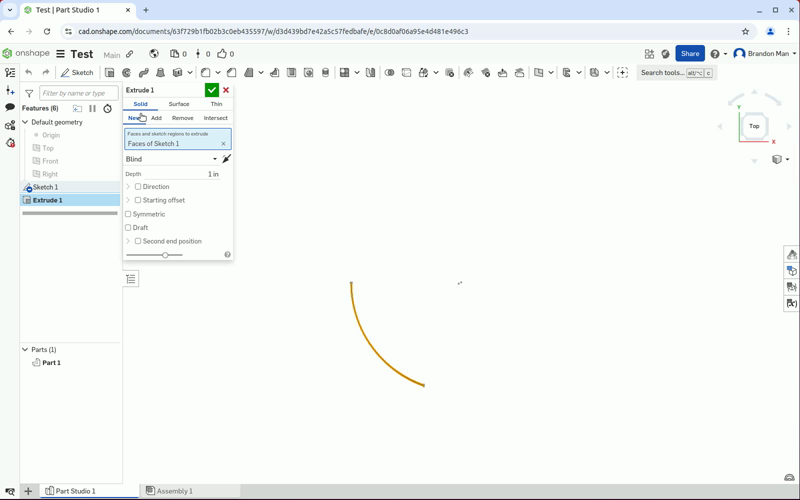
mouse_move(137, 120)
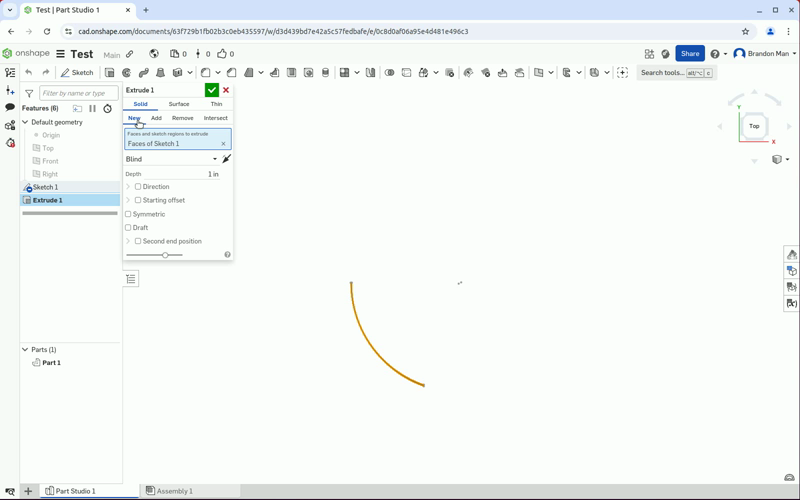
click(137, 120)
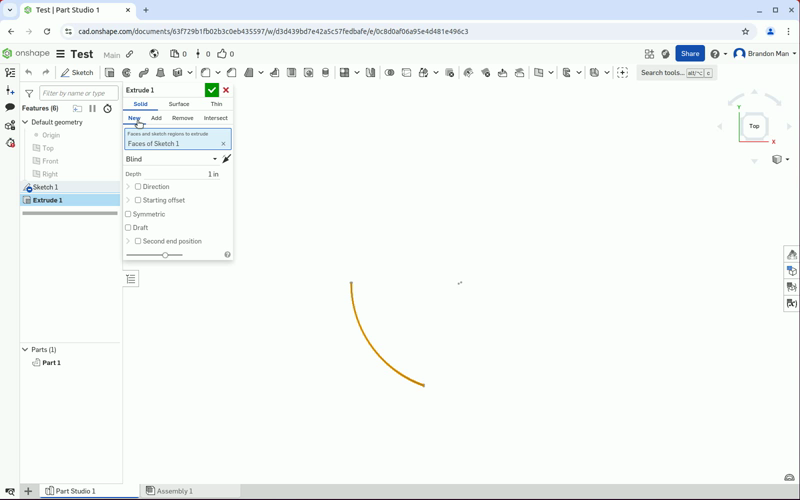
key(tab, 4)
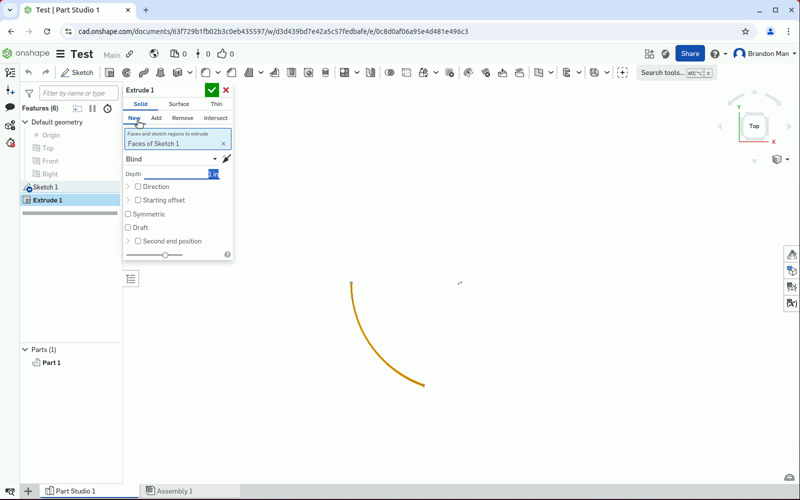
text(5.536)
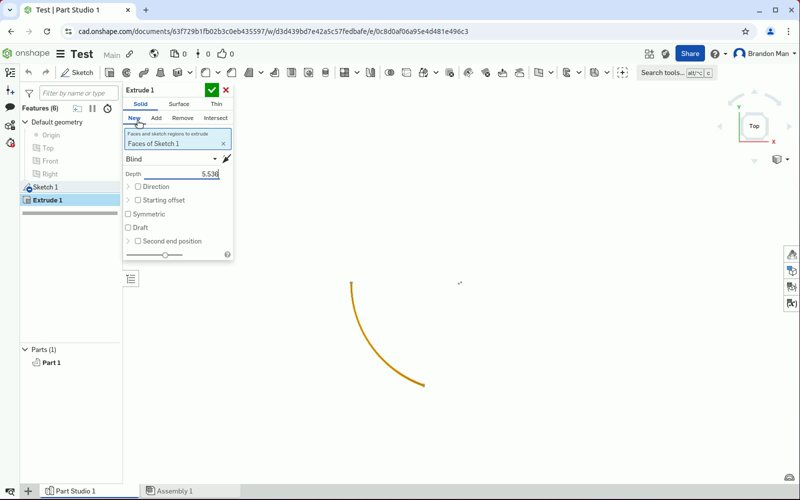
key(enter)
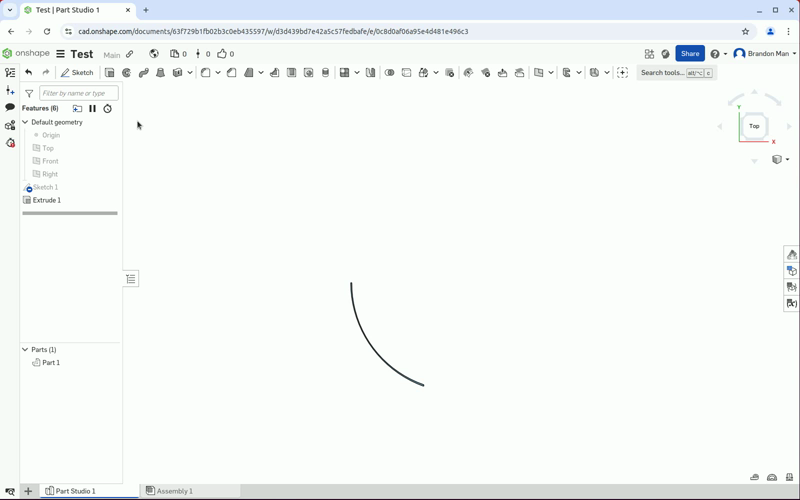
key(shift+h)
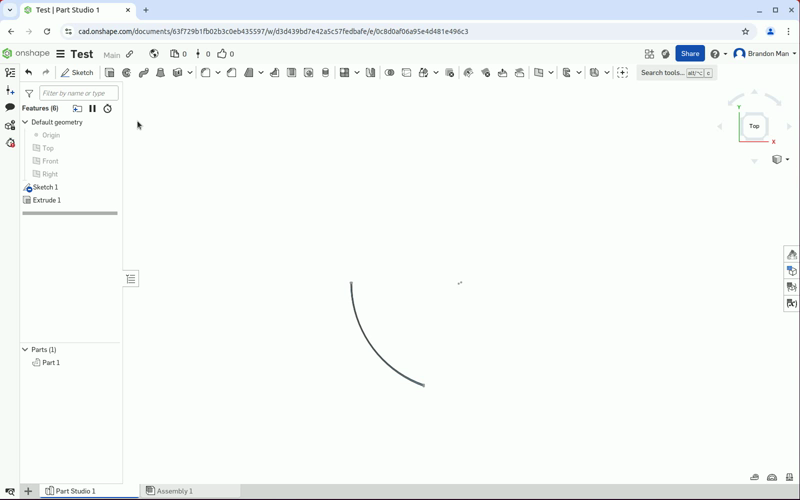
key(shift+h)
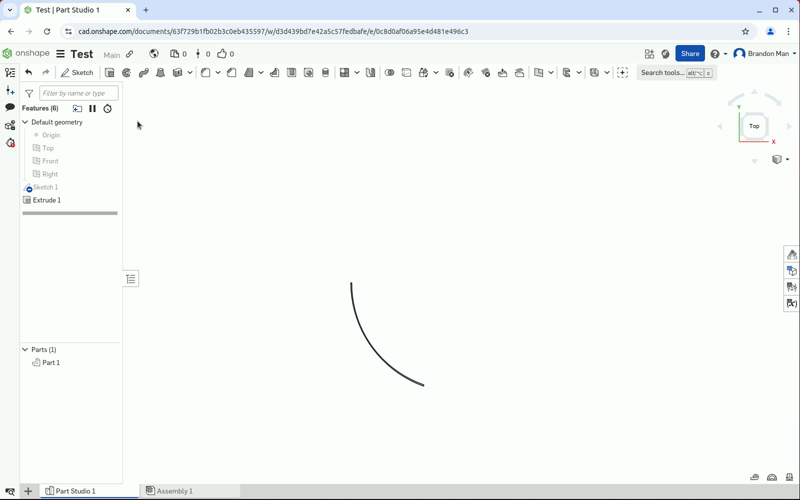
mouse_move(73, 189)
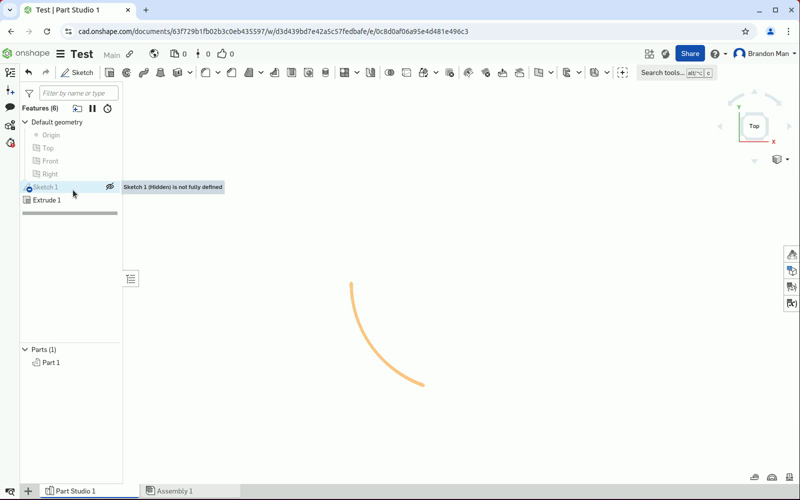
click(73, 189)
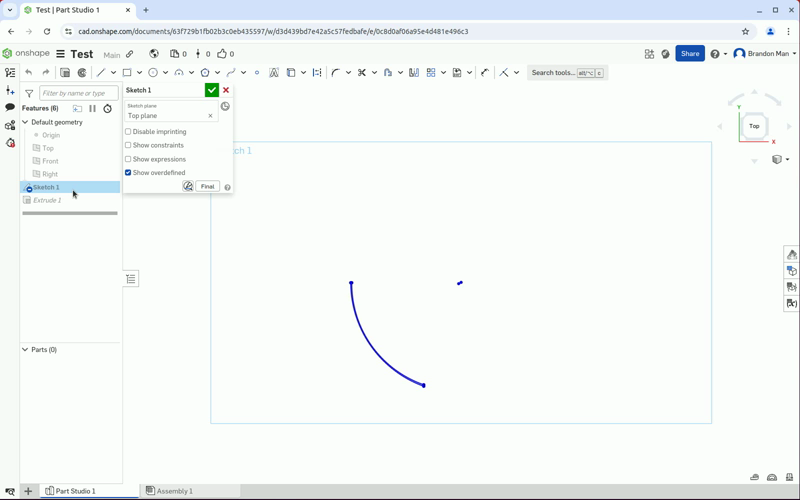
mouse_move(229, 92)
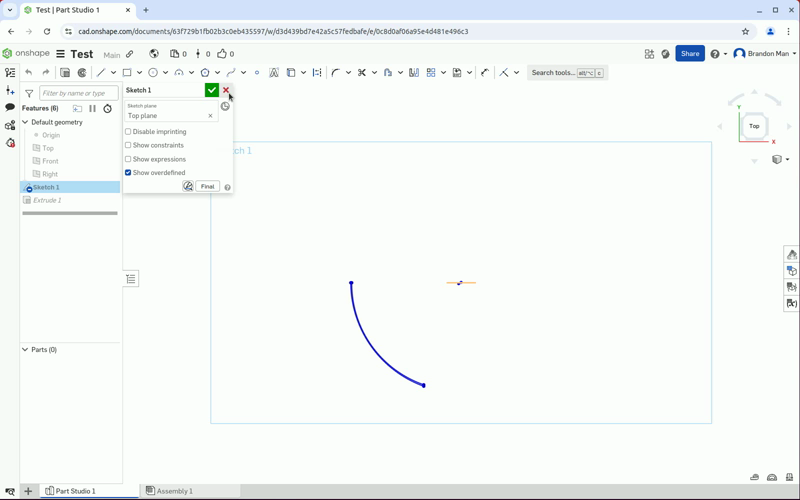
click(229, 92)
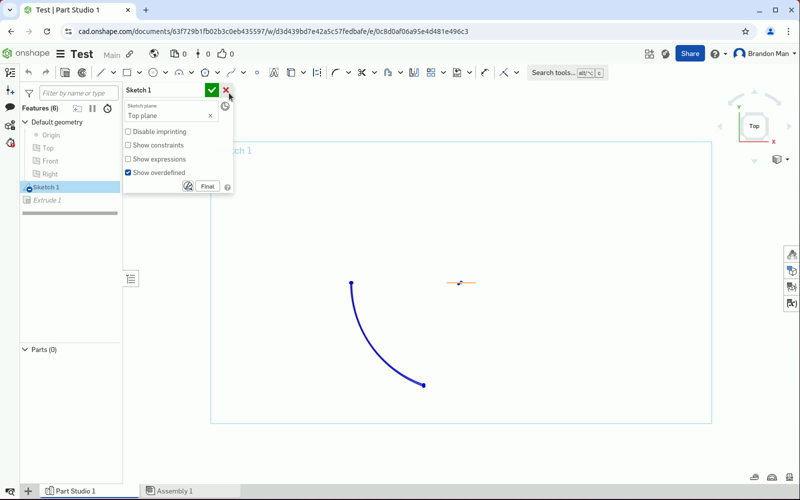
key(shift+s)
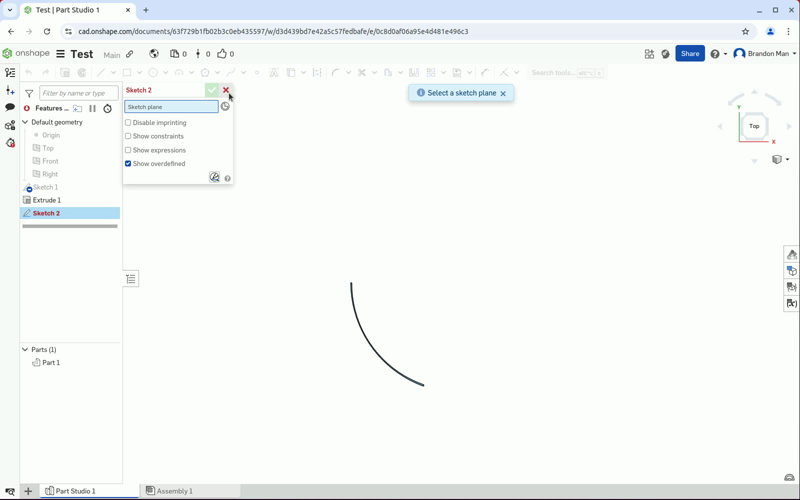
mouse_move(73, 150)
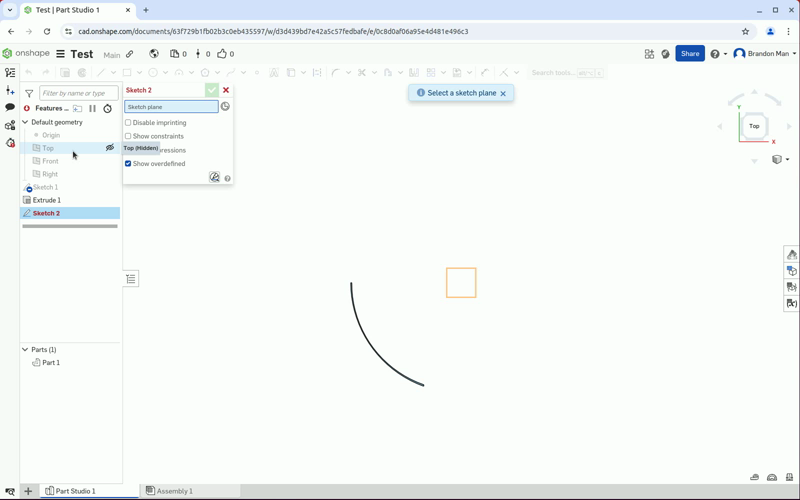
click(73, 150)
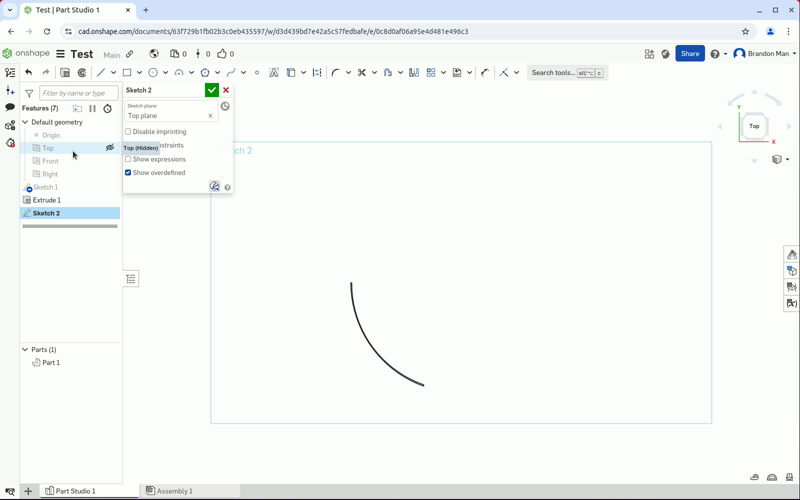
mouse_move(73, 352)
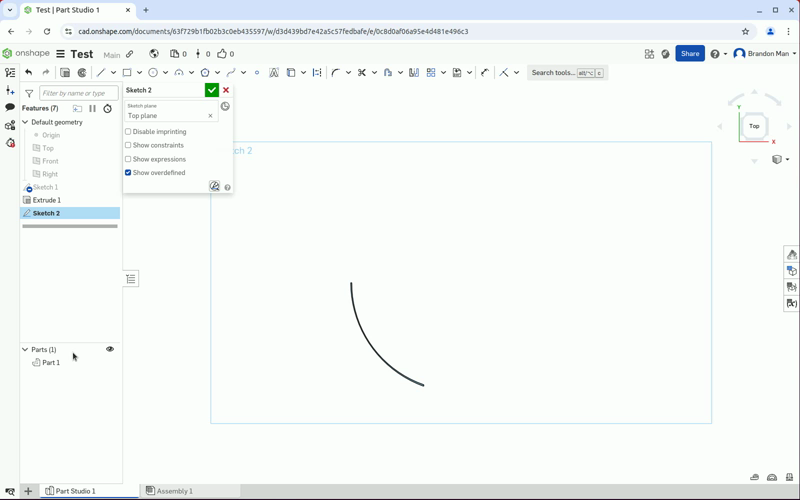
key(y)
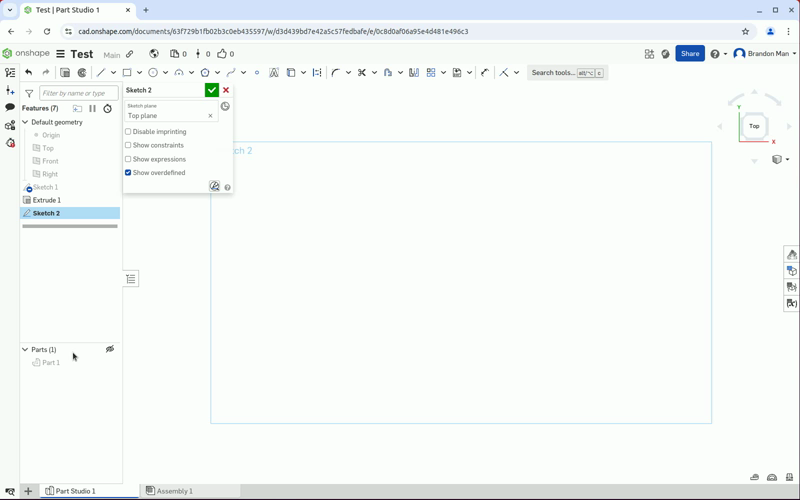
key(l)
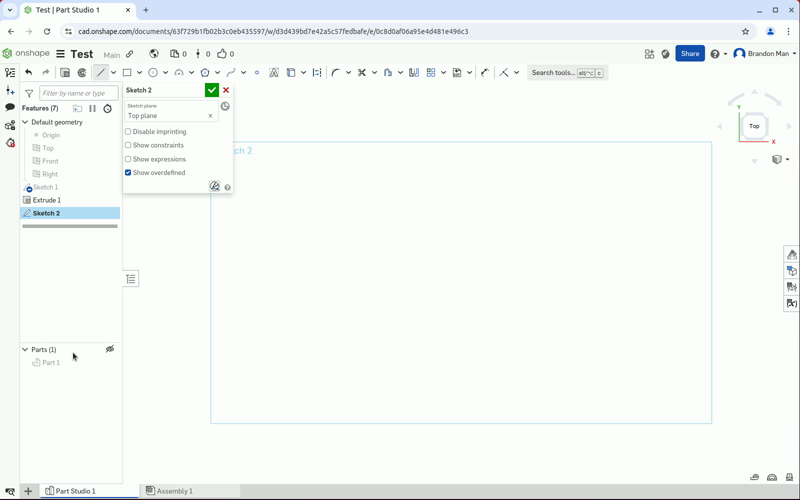
key_down(shift)
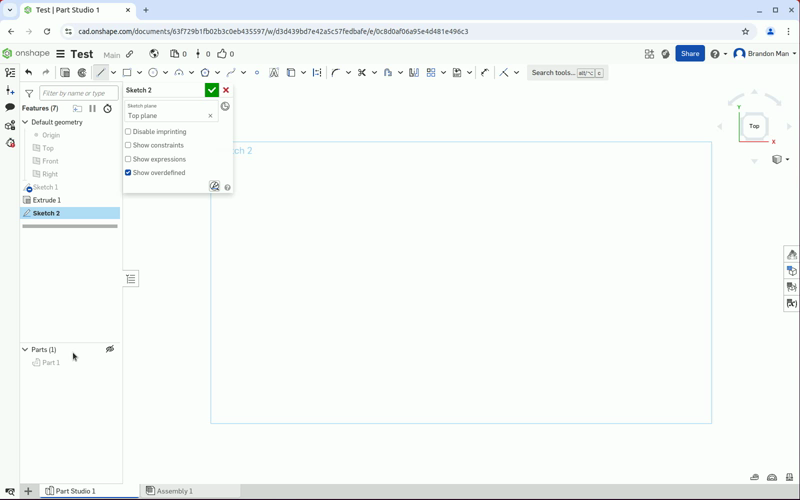
mouse_move(423, 386)
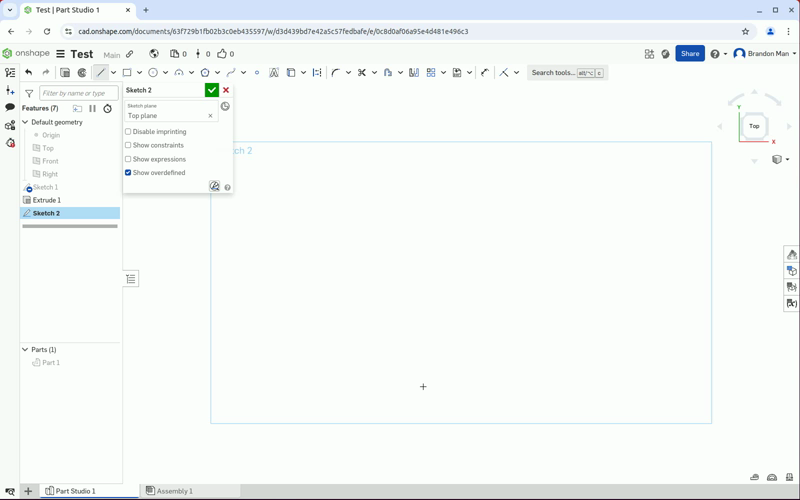
click(423, 386)
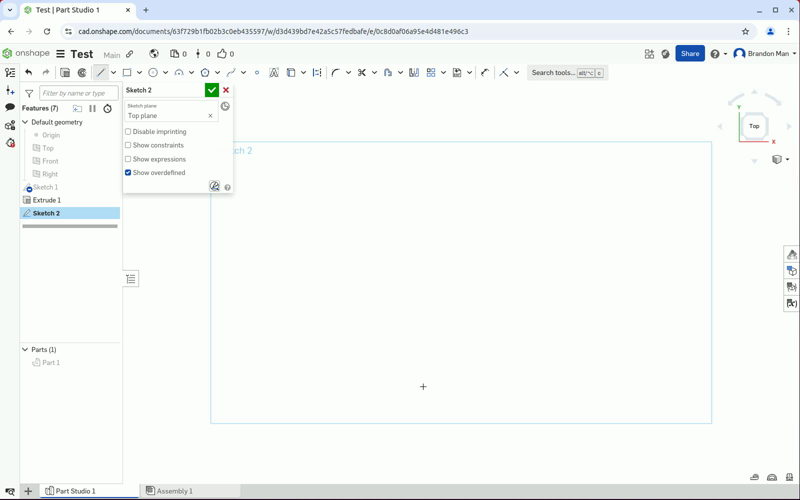
key_up(shift)
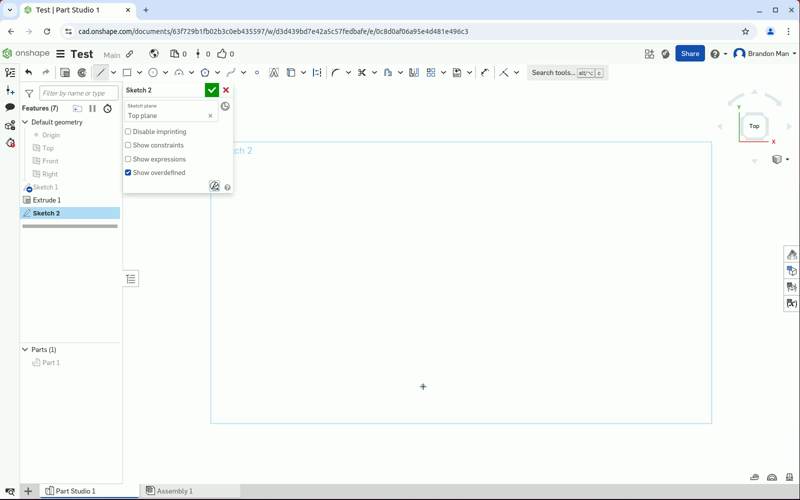
key_down(shift)
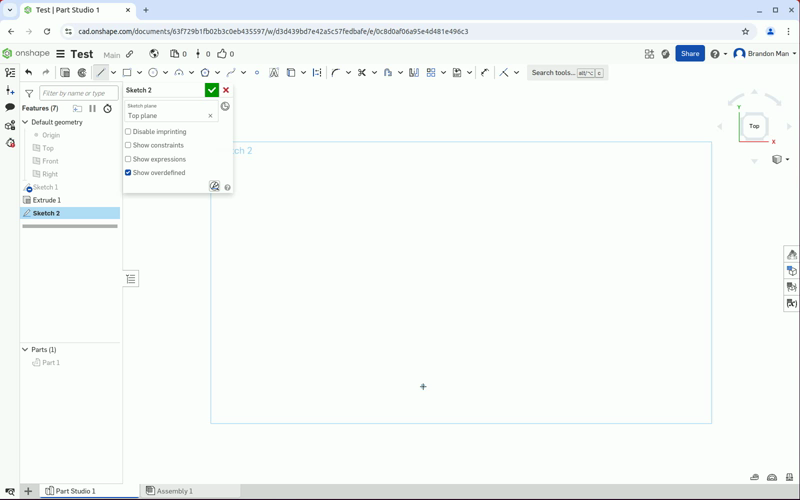
mouse_move(453, 386)
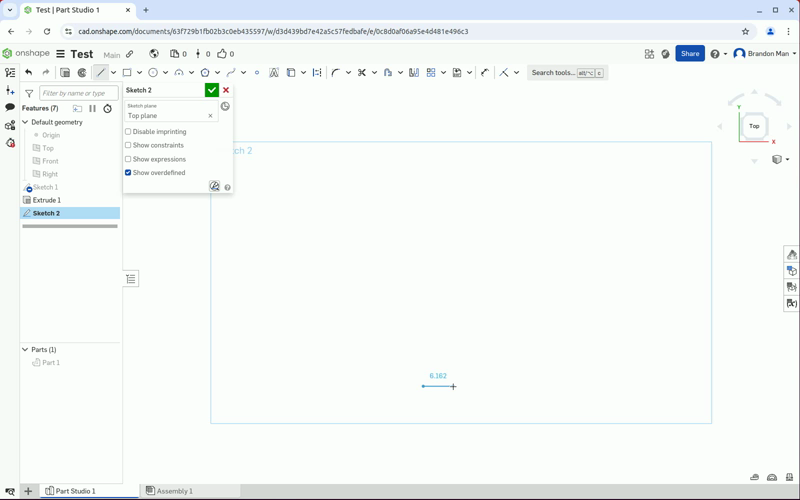
mouse_move(452, 395)
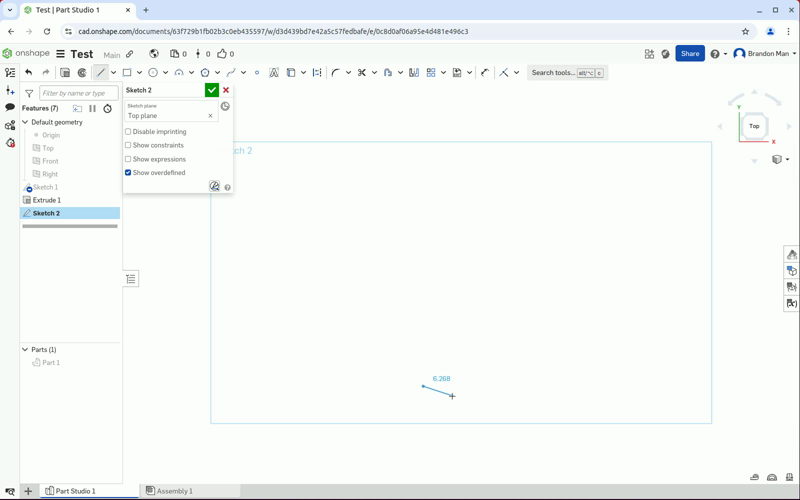
click(452, 395)
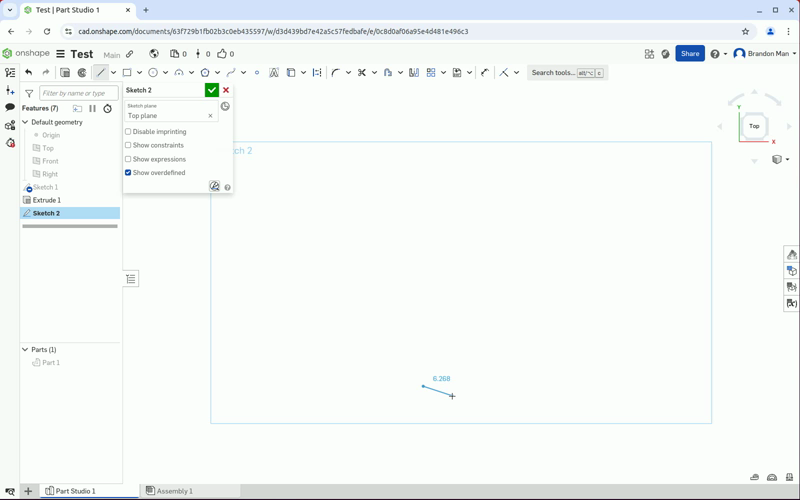
key_up(shift)
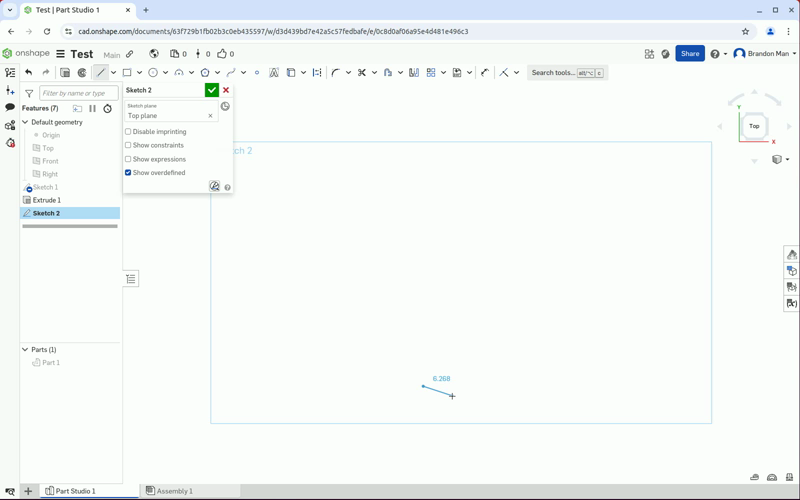
key_down(shift)
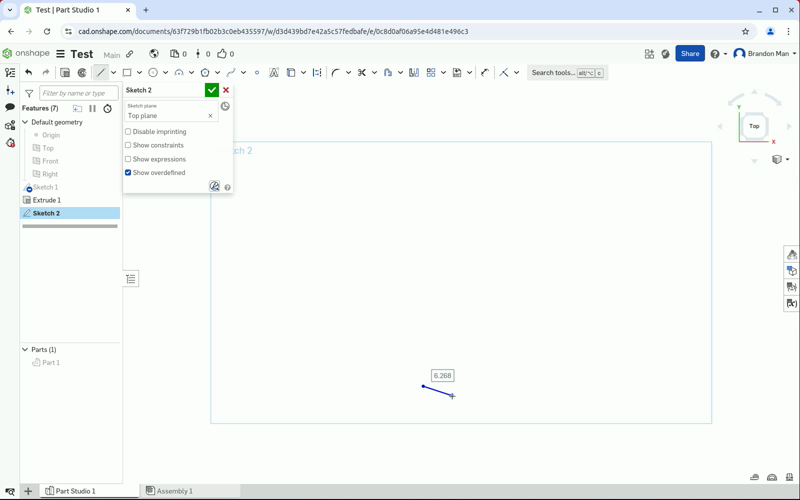
mouse_move(482, 395)
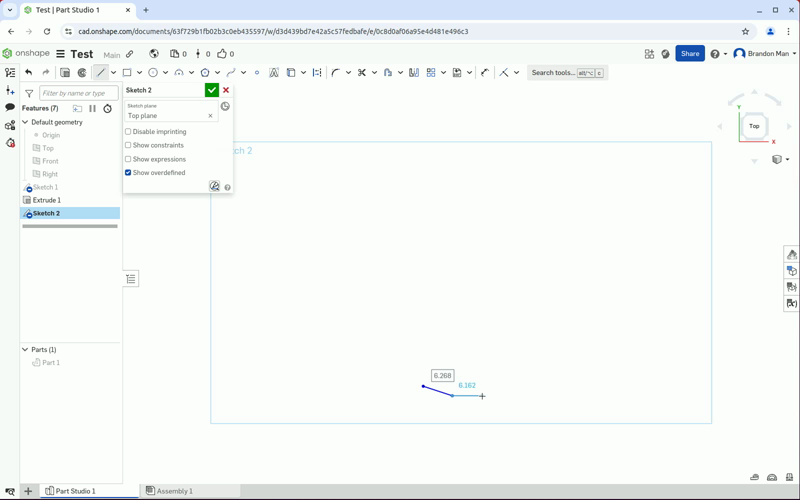
mouse_move(452, 394)
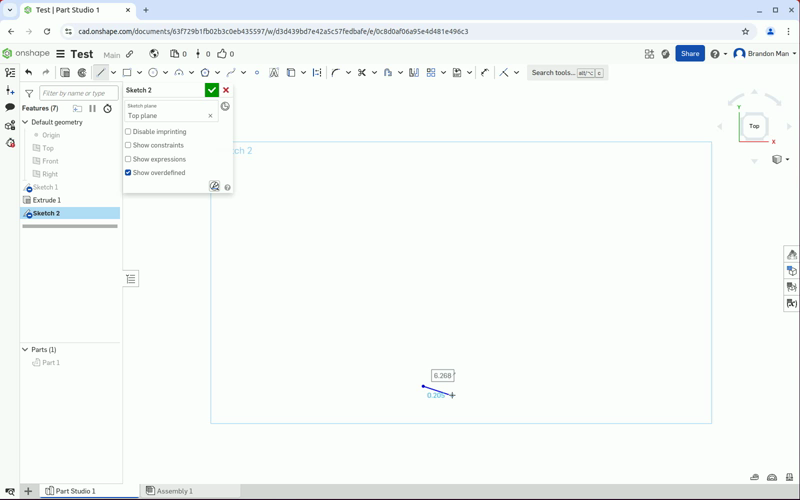
scroll(6)
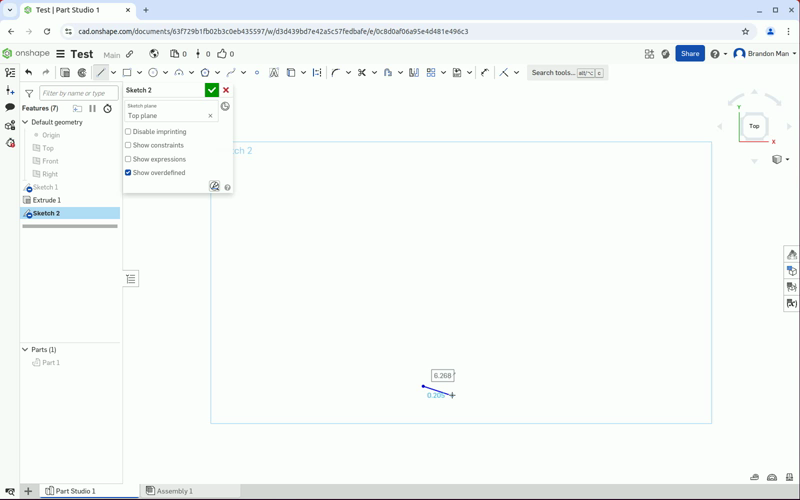
scroll(6)
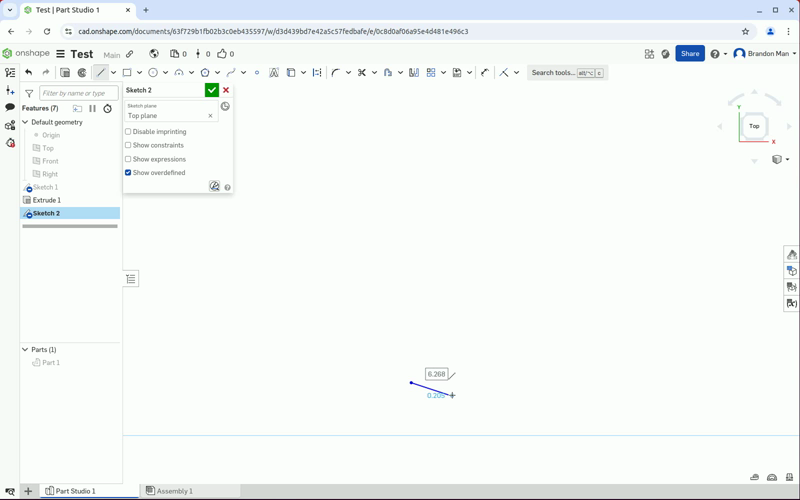
scroll(6)
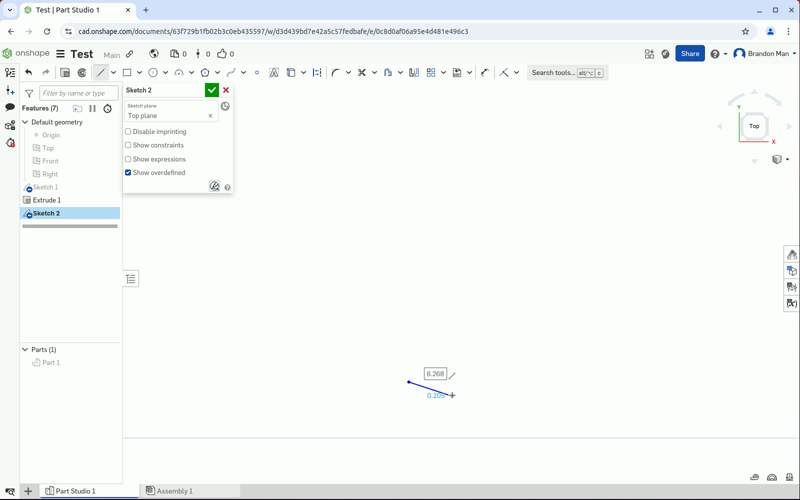
scroll(6)
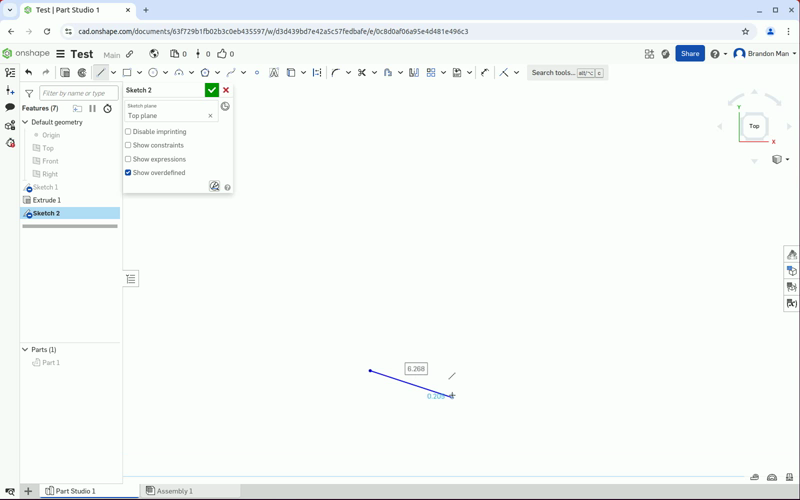
scroll(6)
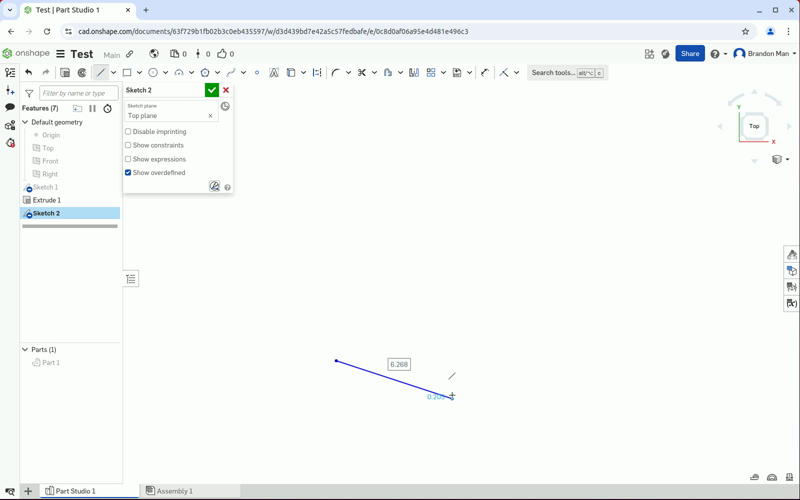
scroll(6)
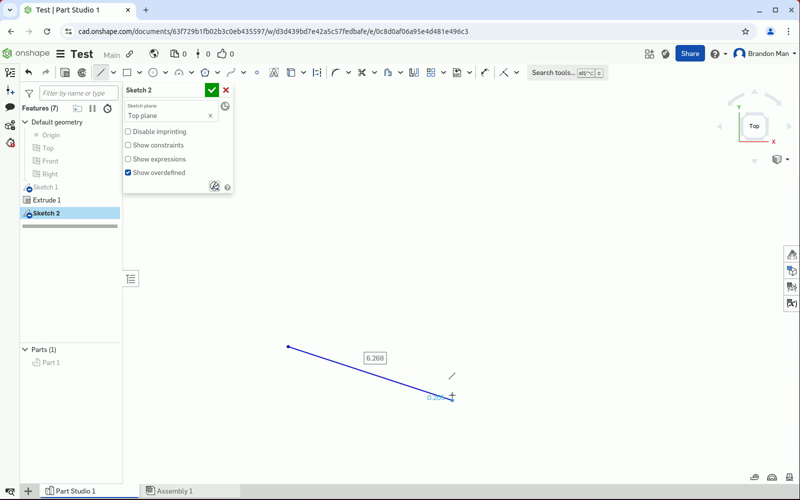
scroll(6)
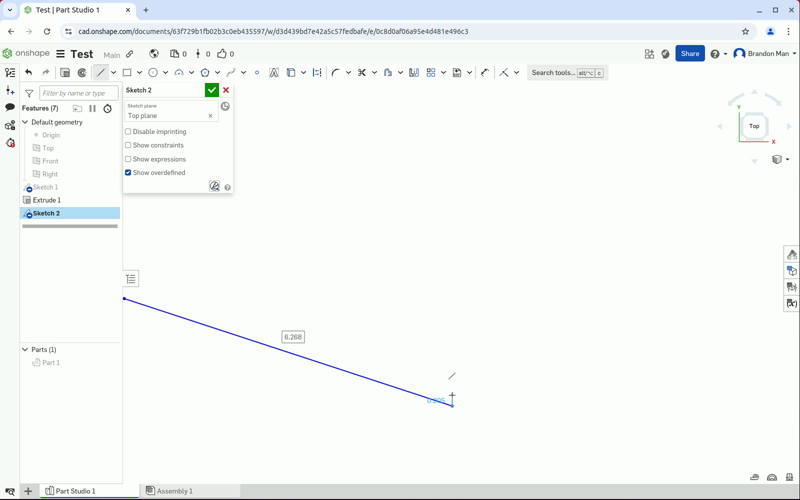
click(452, 394)
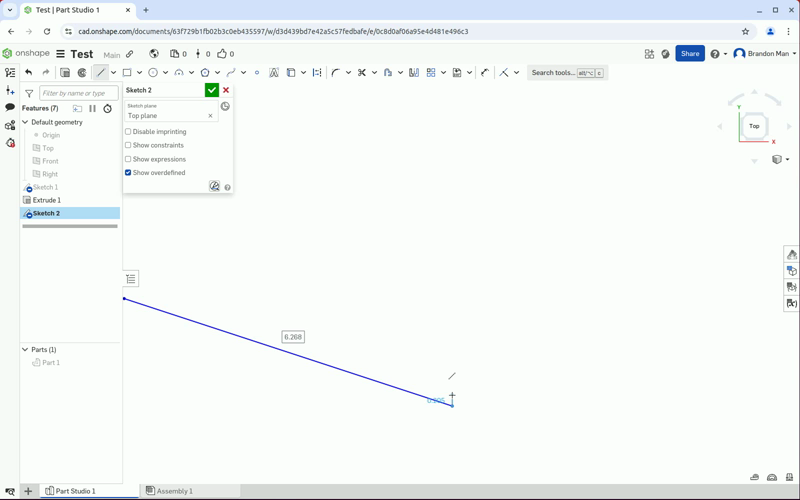
scroll(-6)
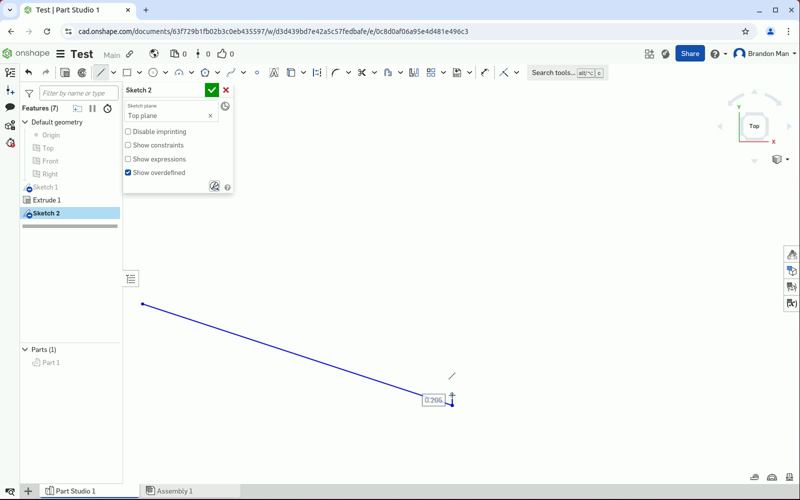
scroll(-6)
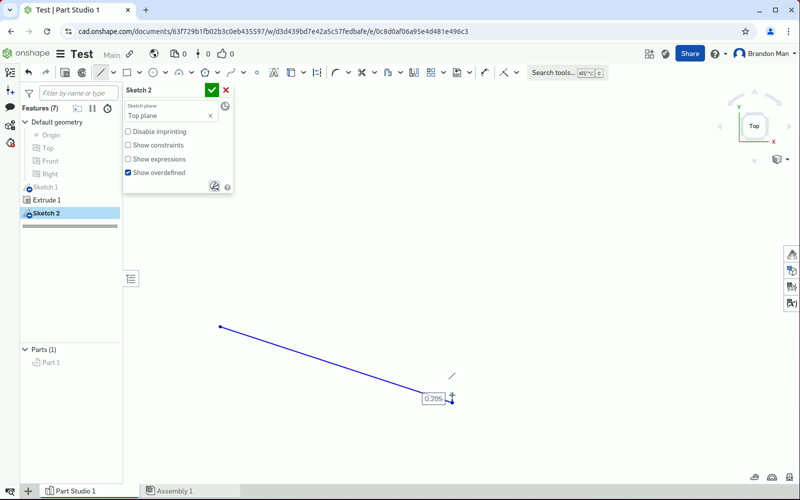
scroll(-6)
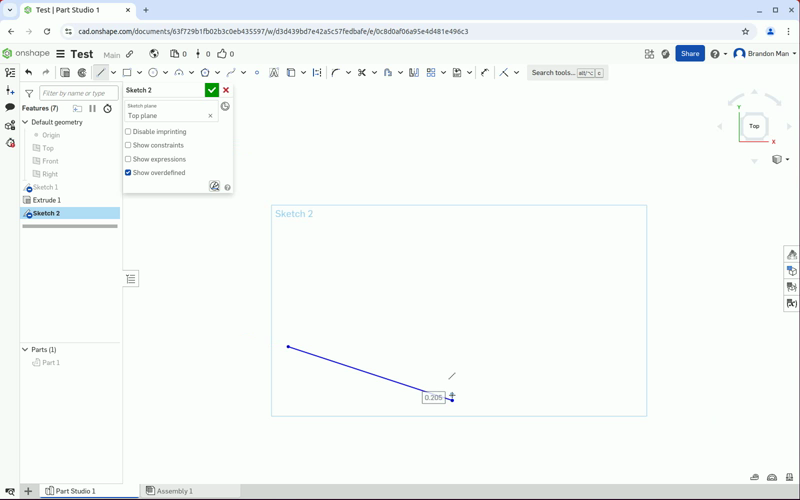
scroll(-6)
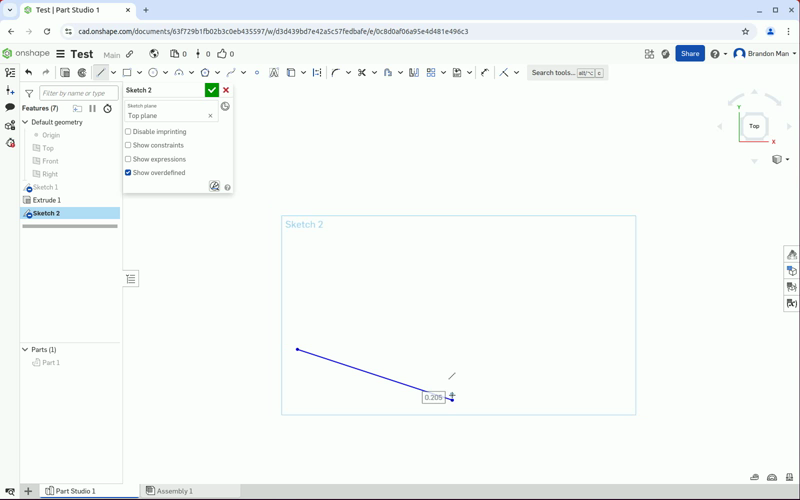
scroll(-6)
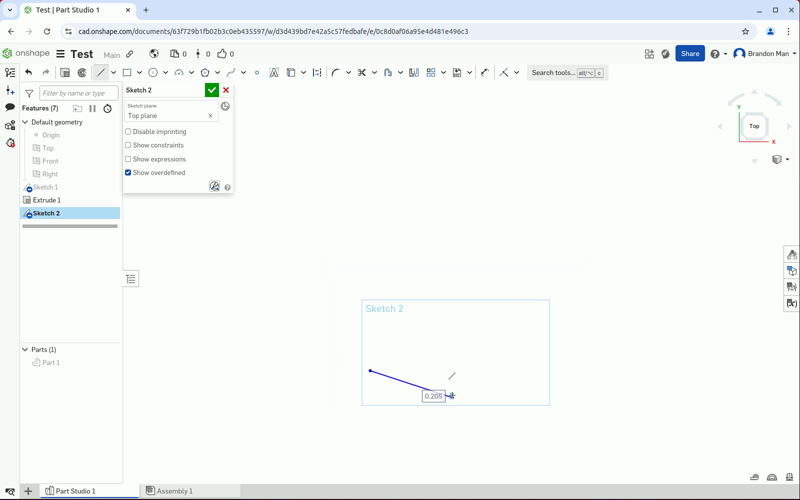
scroll(-6)
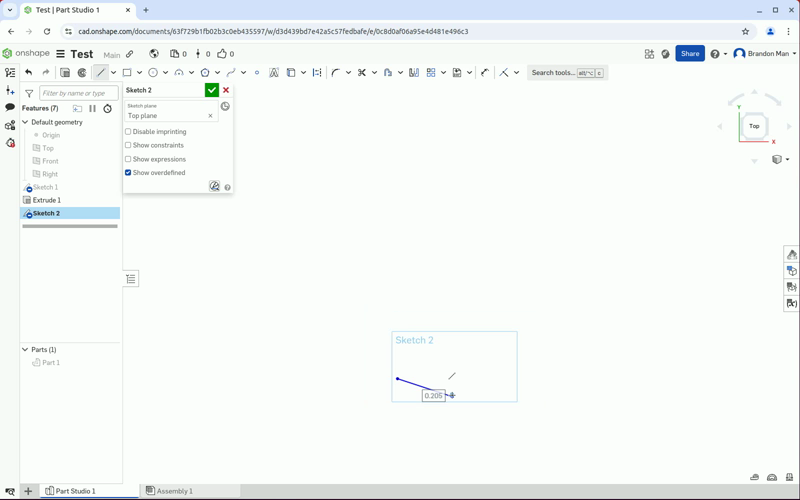
scroll(-6)
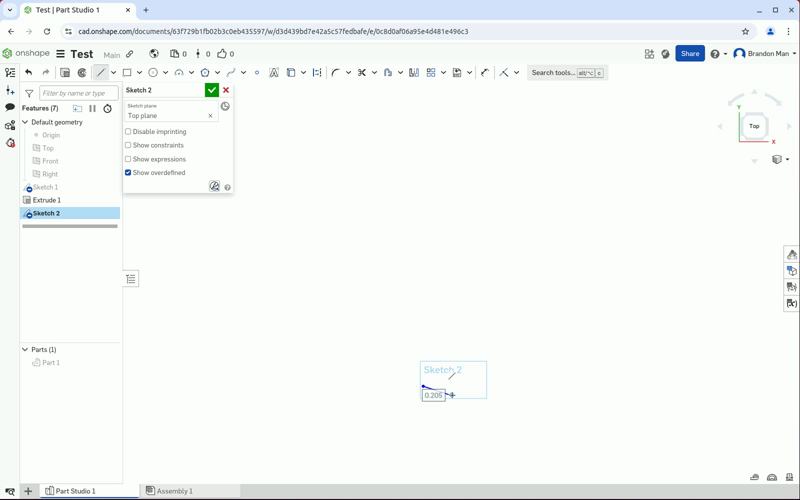
key_up(shift)
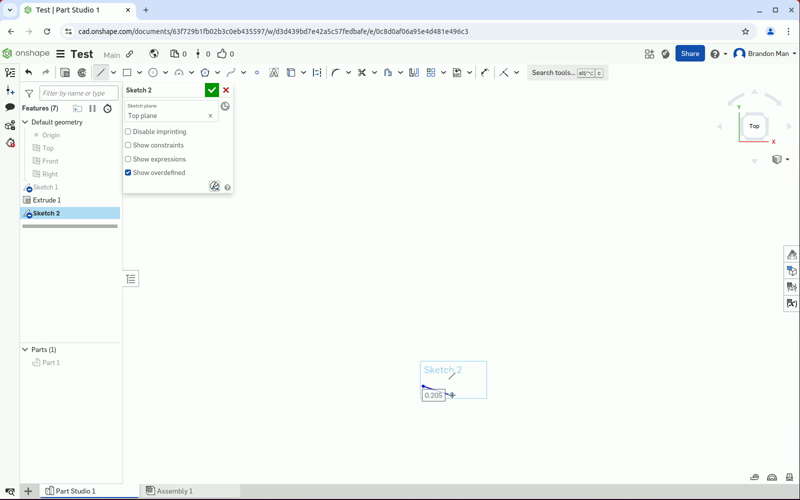
key_down(shift)
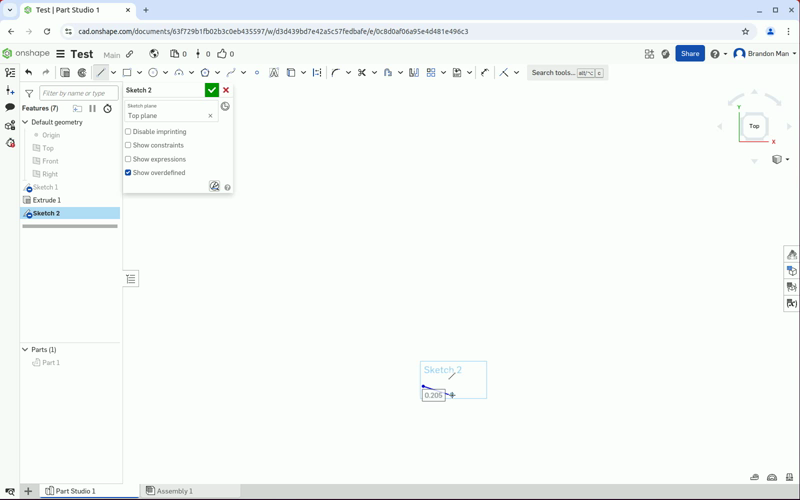
mouse_move(482, 394)
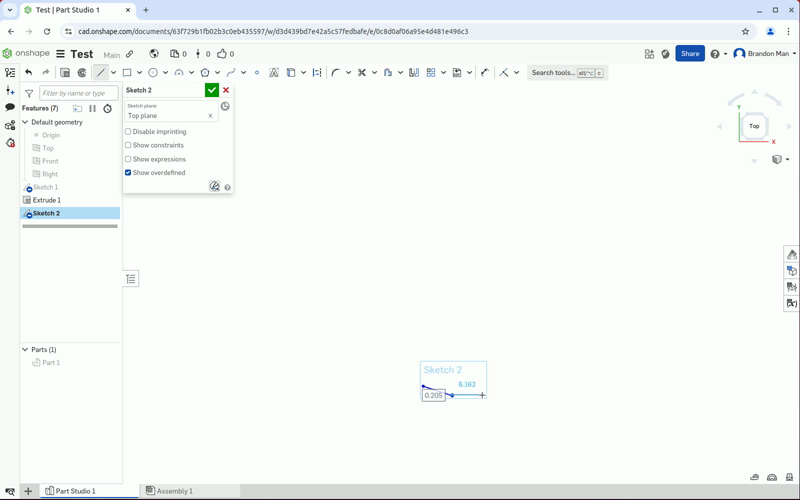
mouse_move(423, 385)
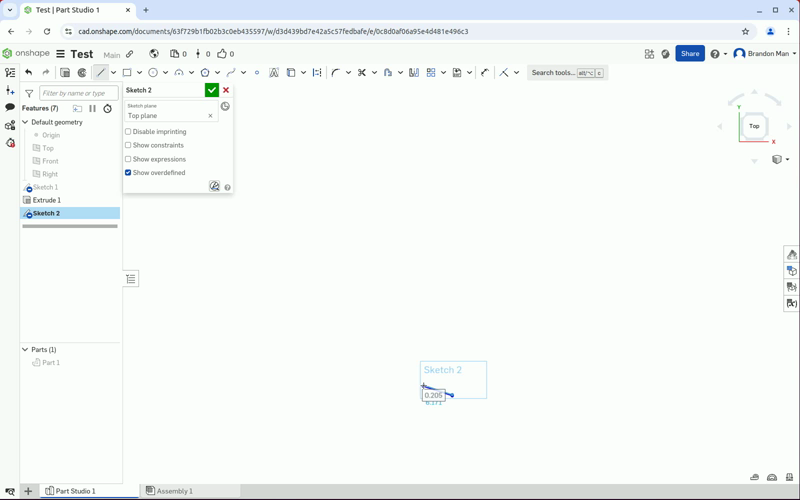
scroll(6)
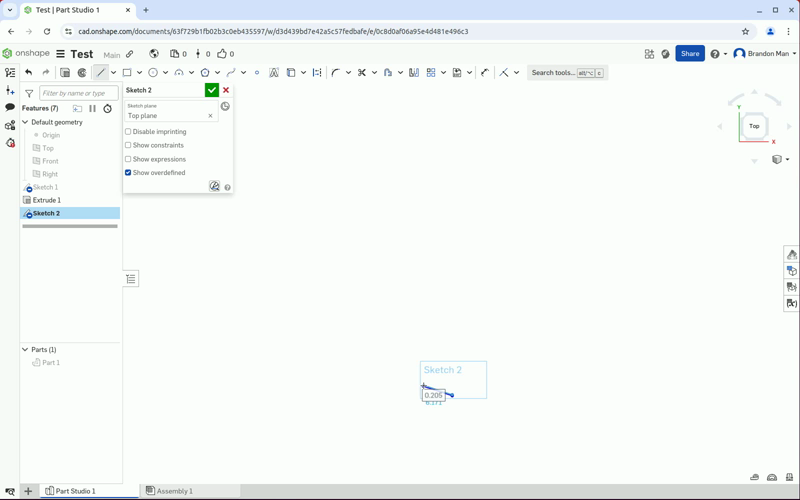
scroll(6)
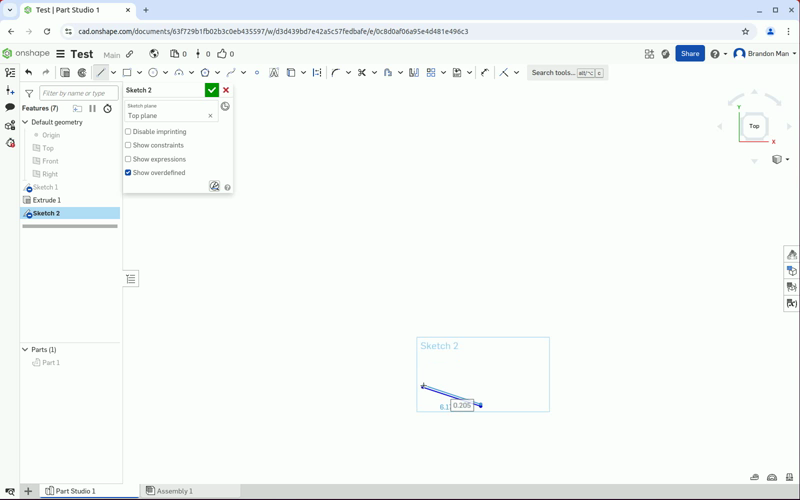
scroll(6)
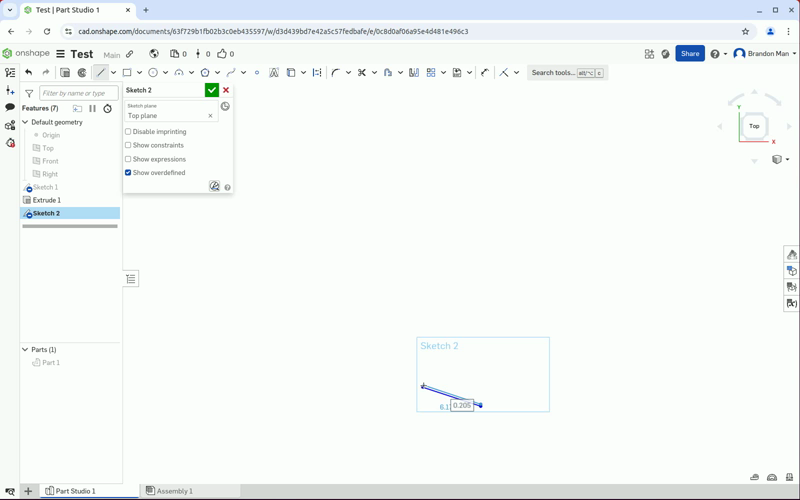
scroll(6)
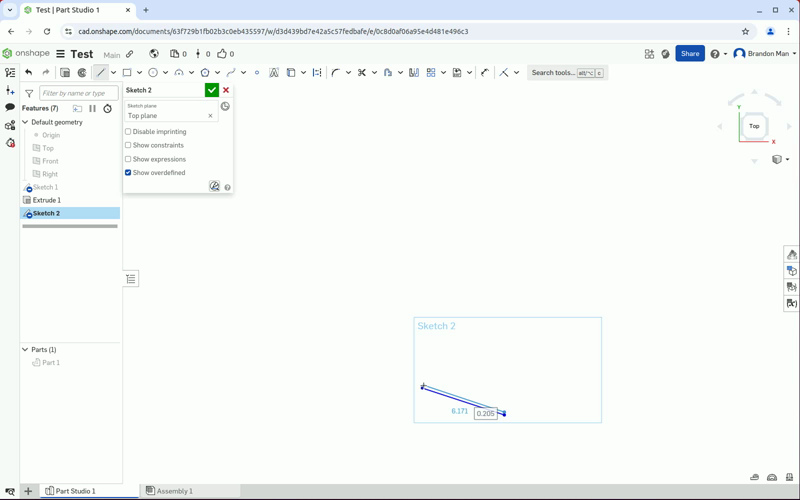
scroll(6)
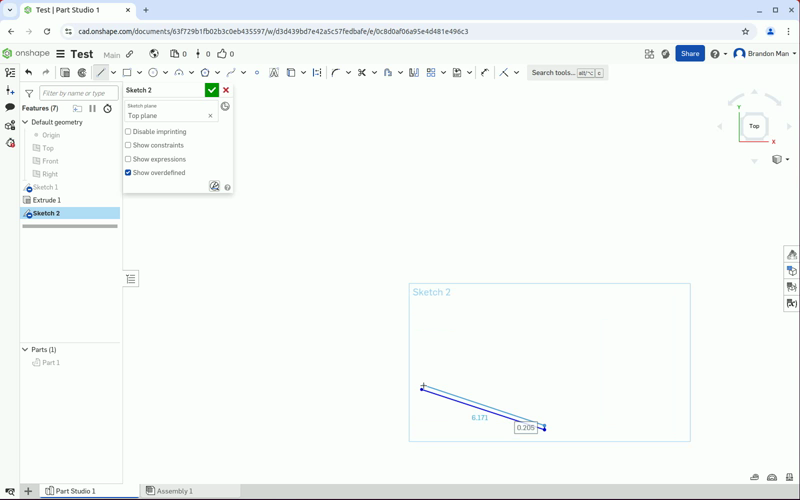
scroll(6)
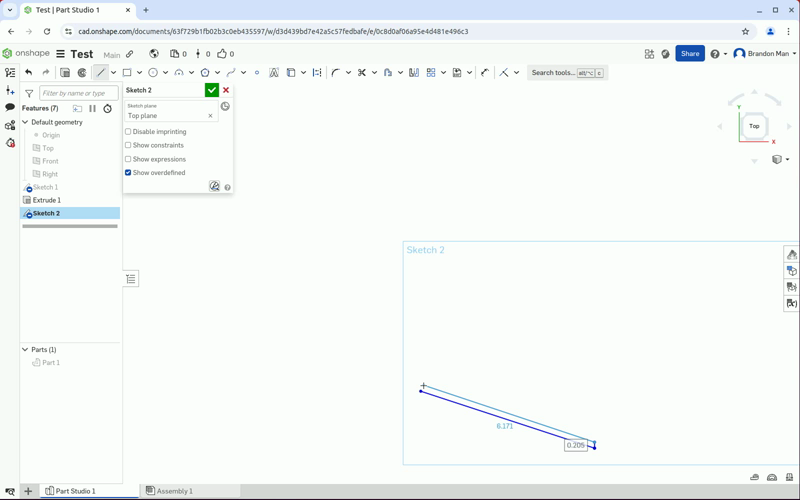
scroll(6)
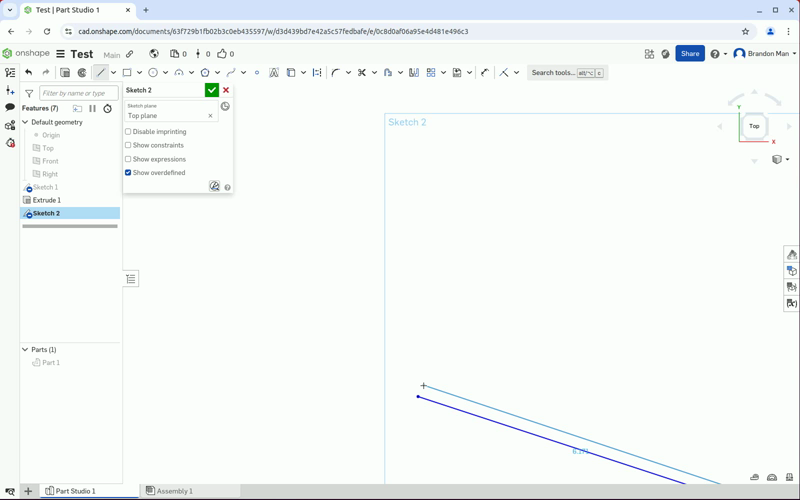
click(423, 385)
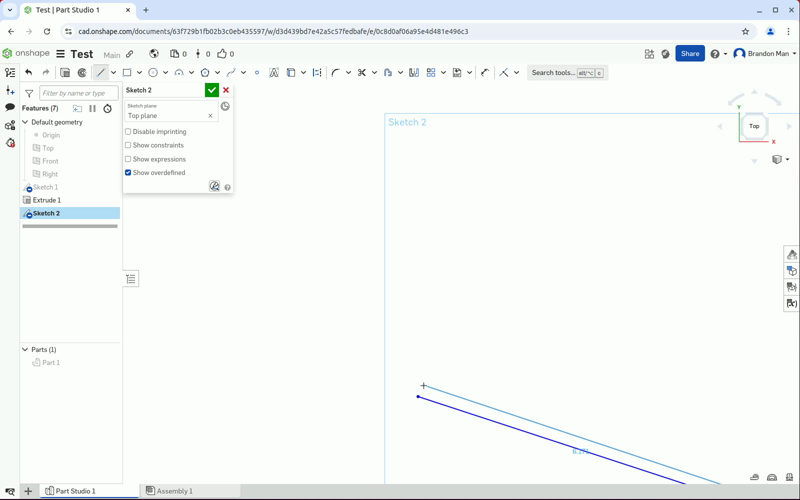
scroll(-6)
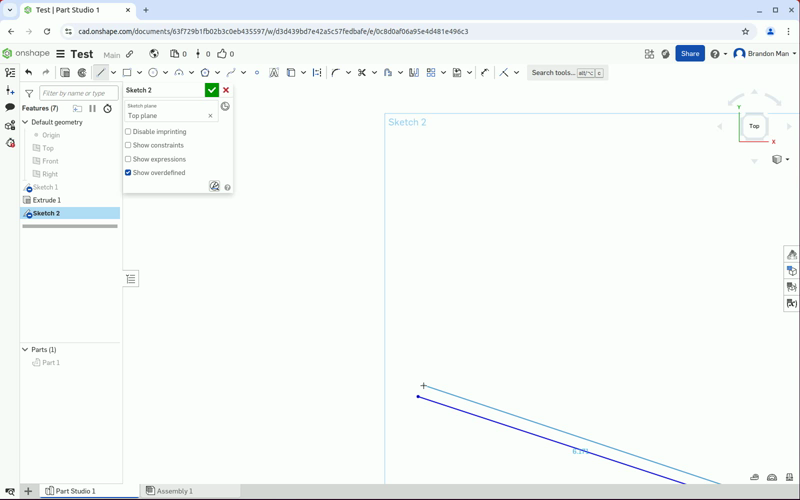
scroll(-6)
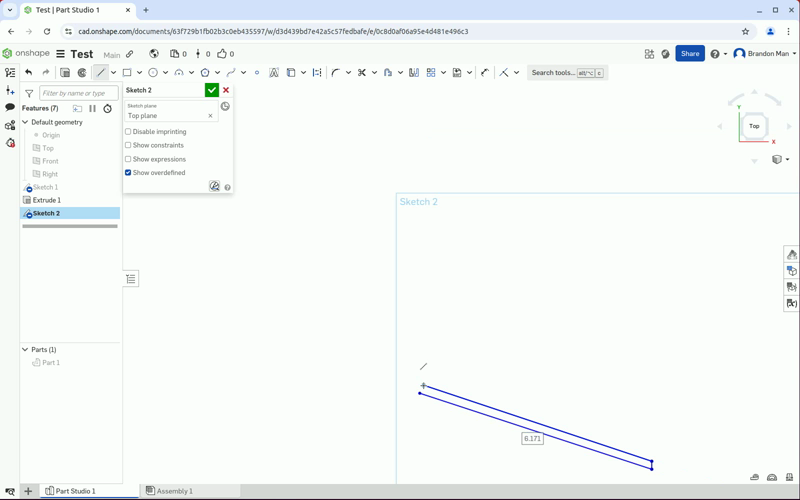
scroll(-6)
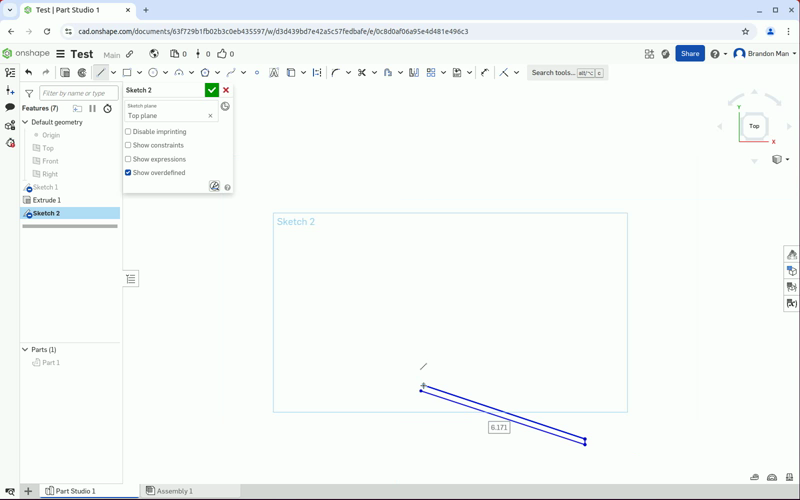
scroll(-6)
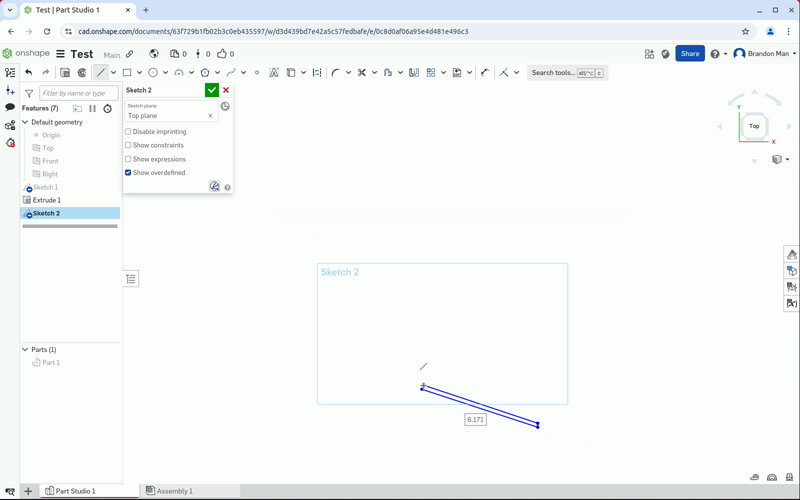
scroll(-6)
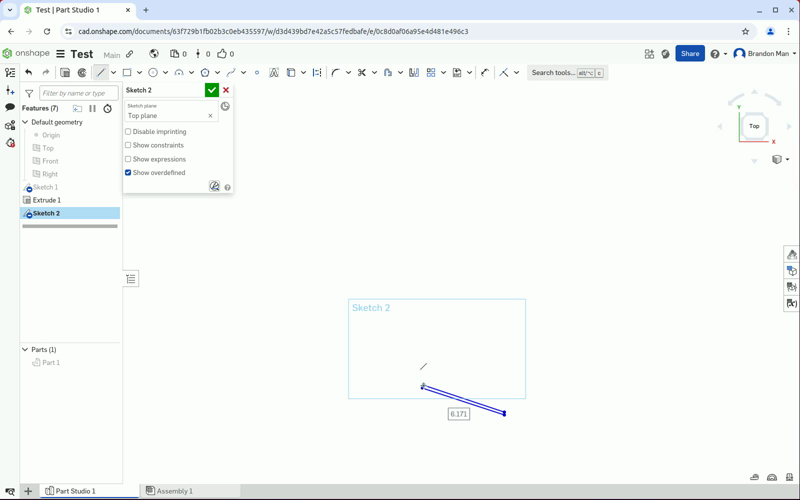
scroll(-6)
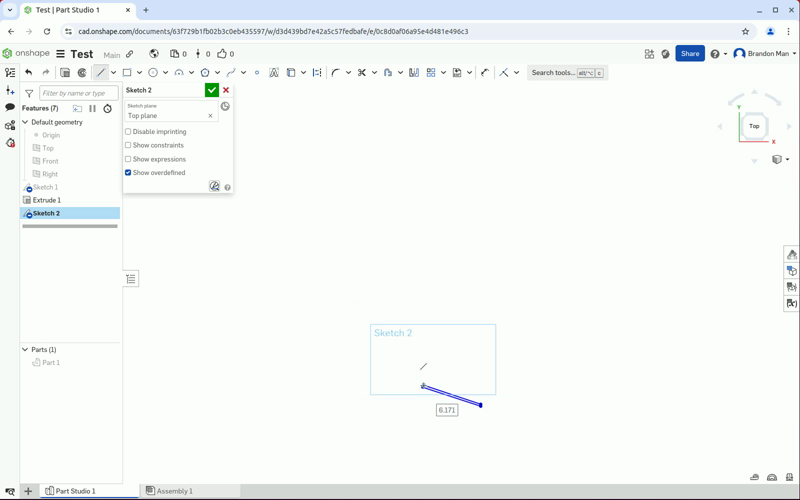
scroll(-6)
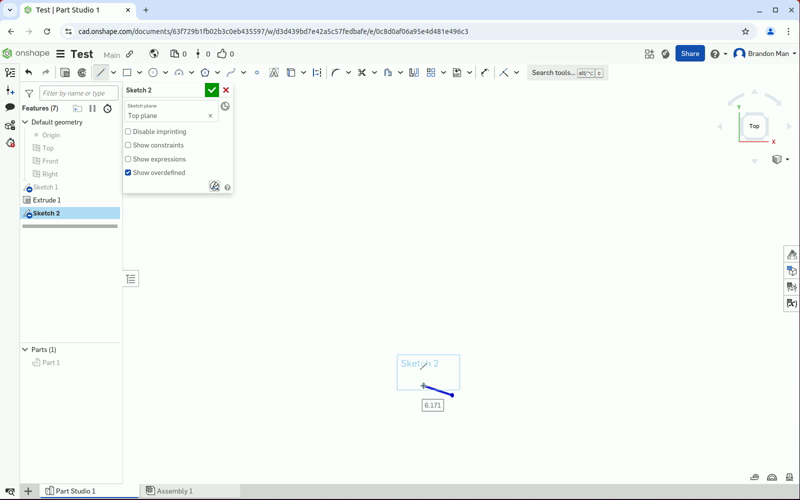
key_up(shift)
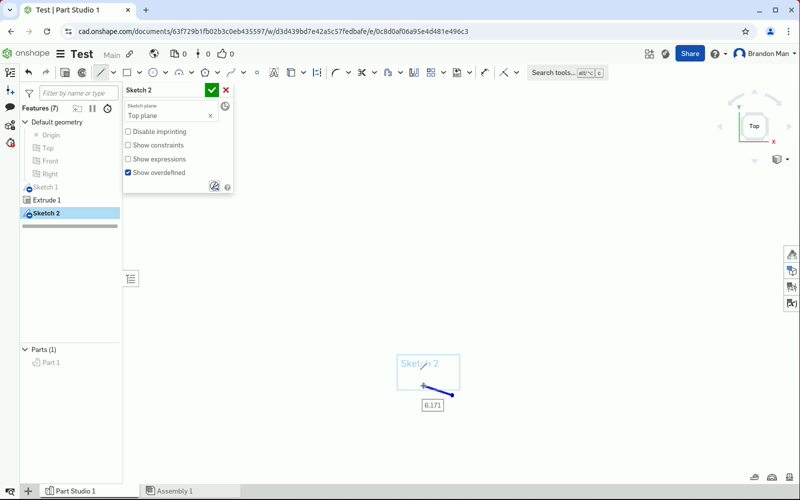
mouse_move(453, 385)
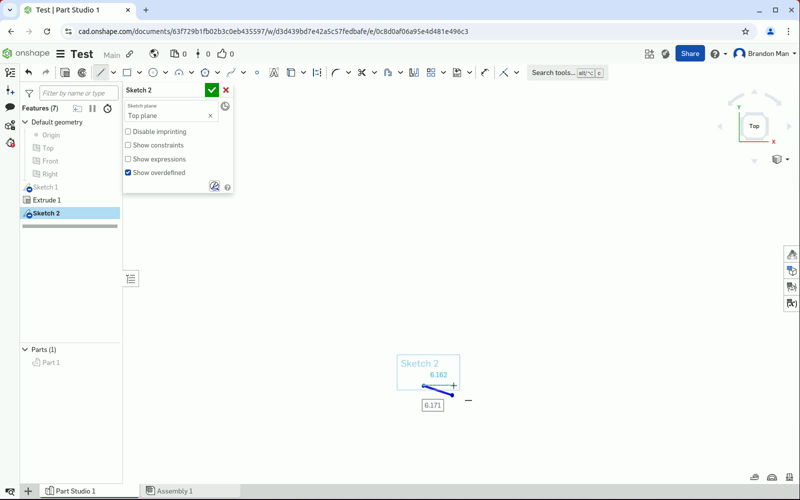
key_down(shift)
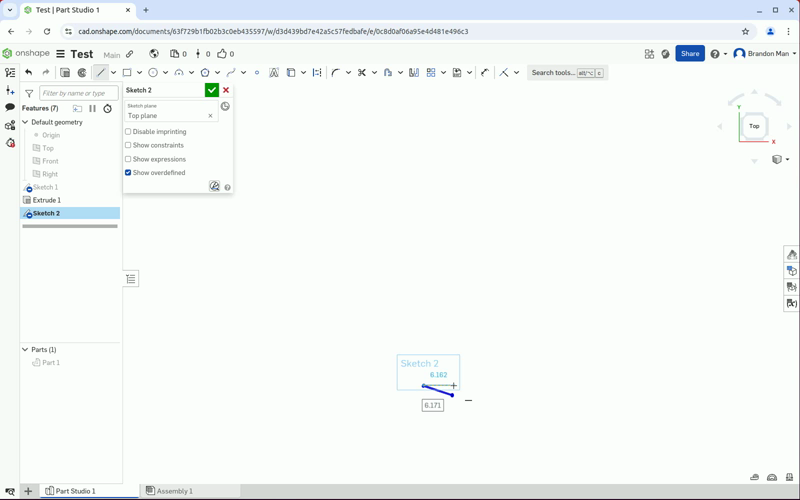
mouse_move(423, 386)
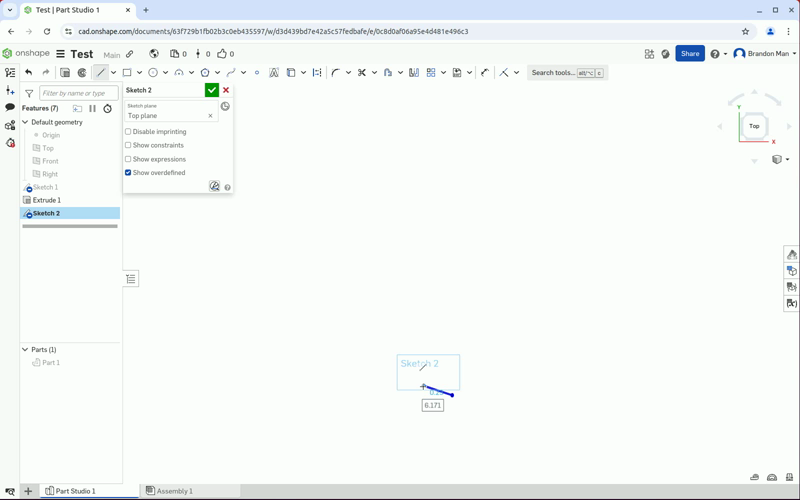
scroll(6)
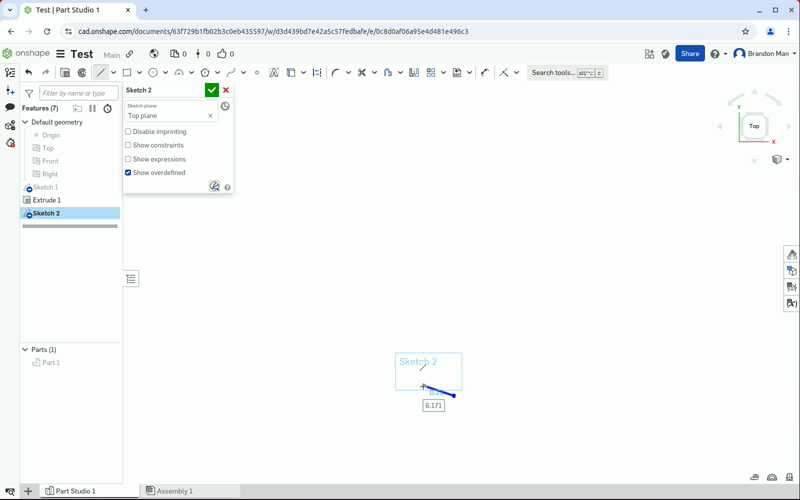
scroll(6)
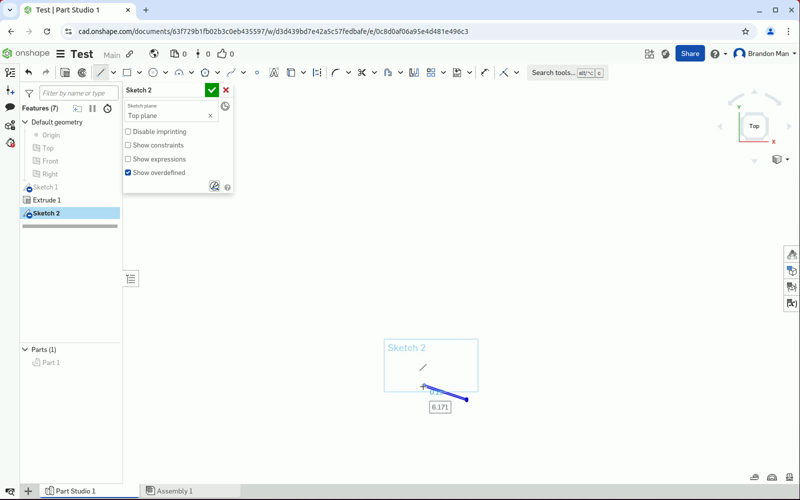
scroll(6)
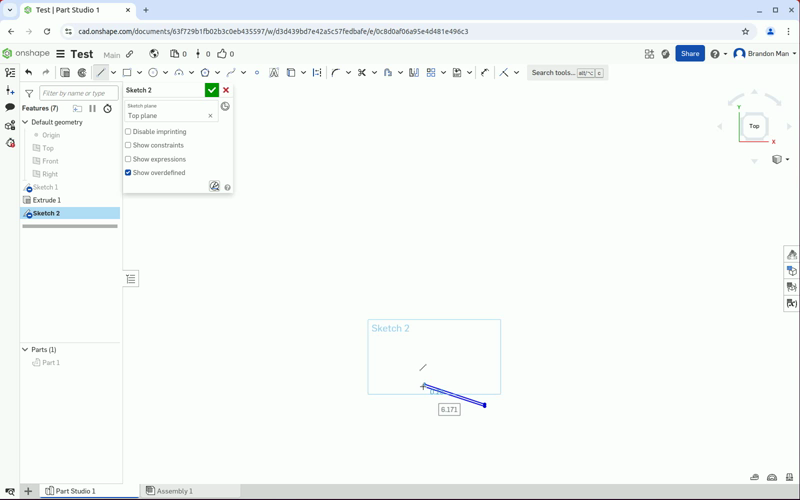
scroll(6)
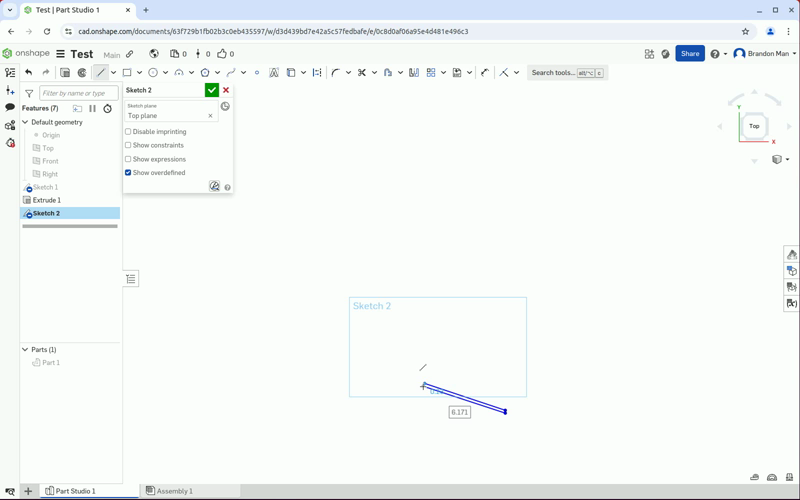
scroll(6)
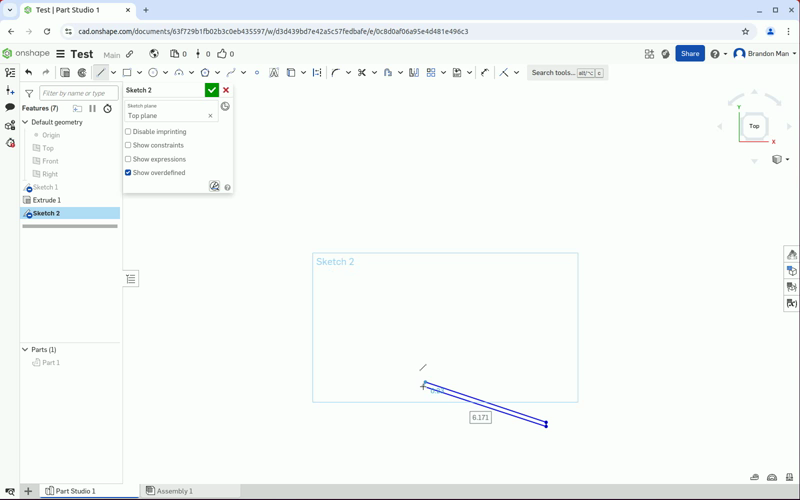
scroll(6)
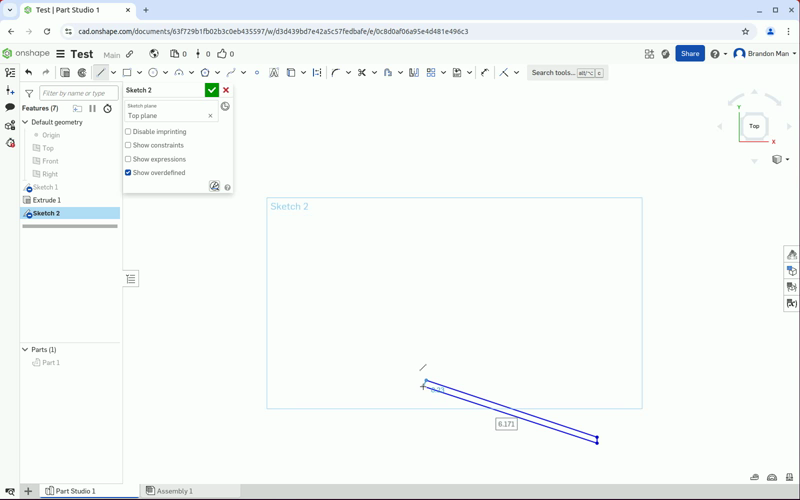
scroll(6)
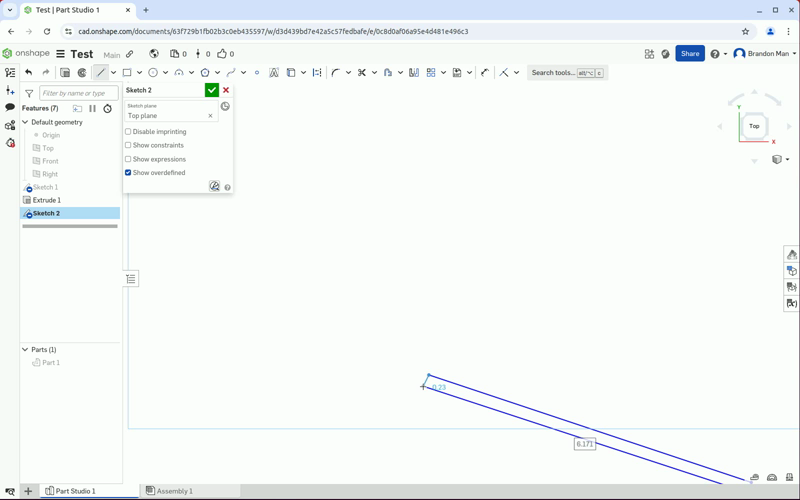
key_up(shift)
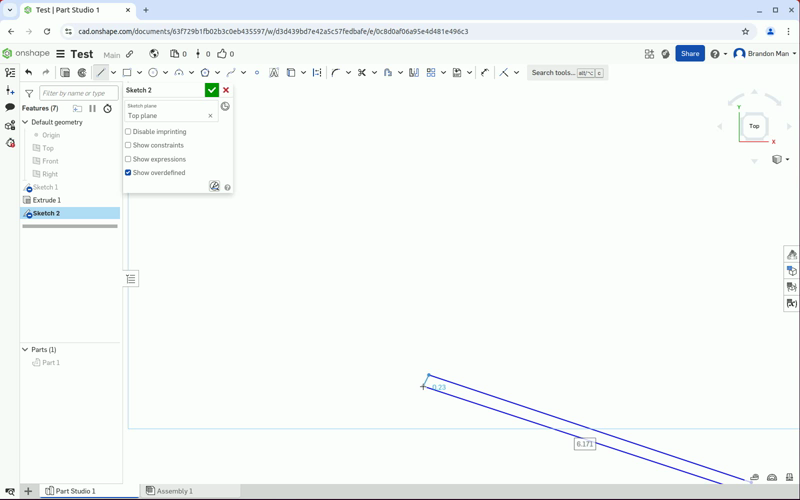
click(423, 386)
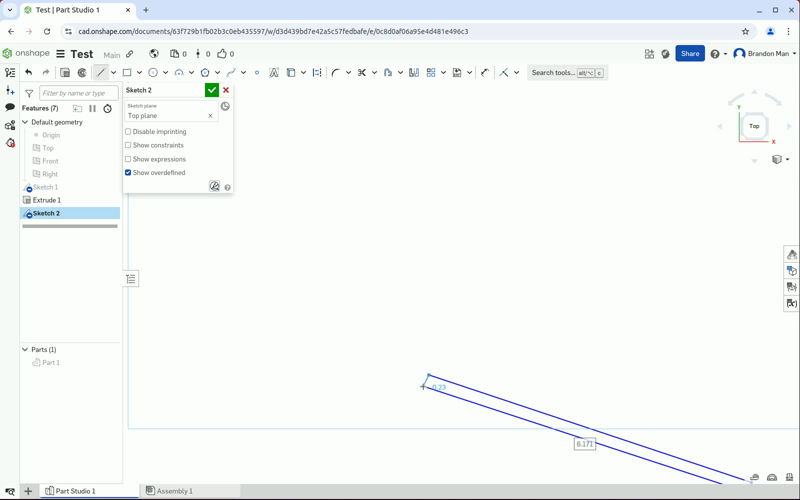
scroll(-6)
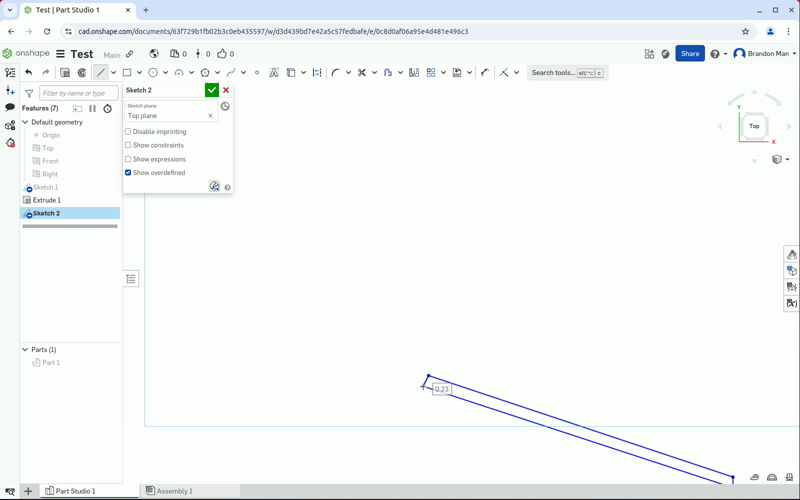
scroll(-6)
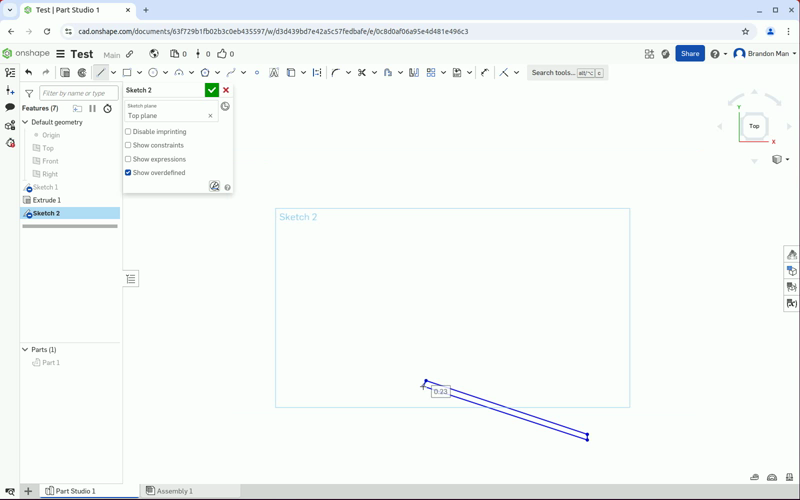
scroll(-6)
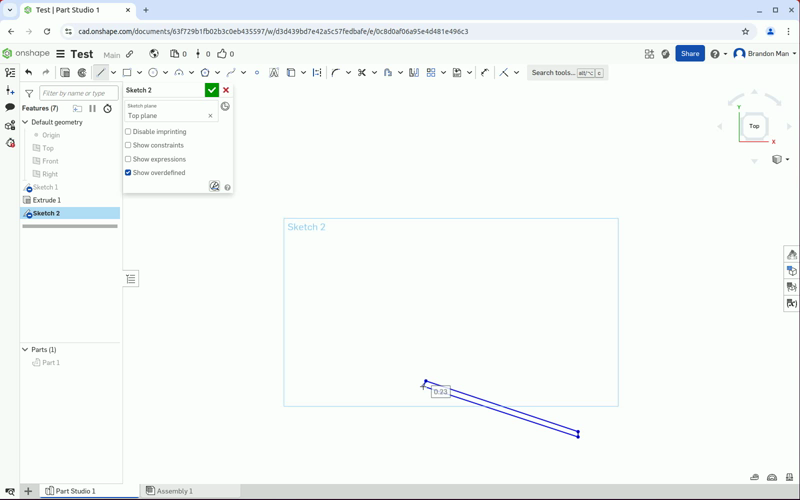
scroll(-6)
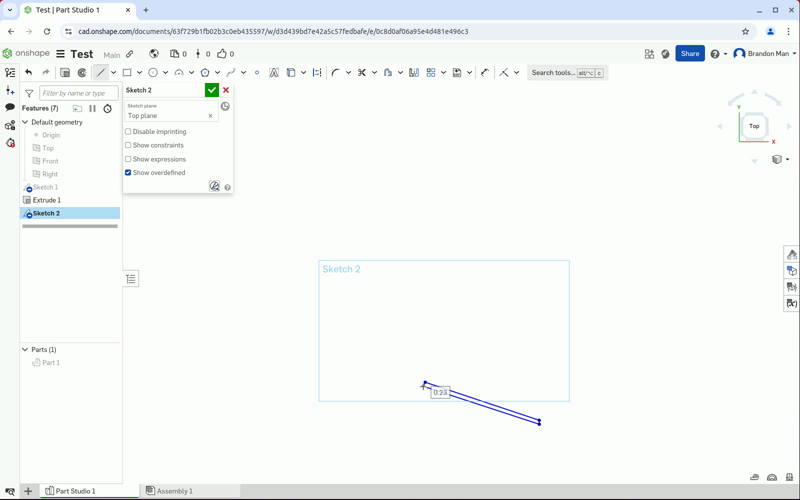
scroll(-6)
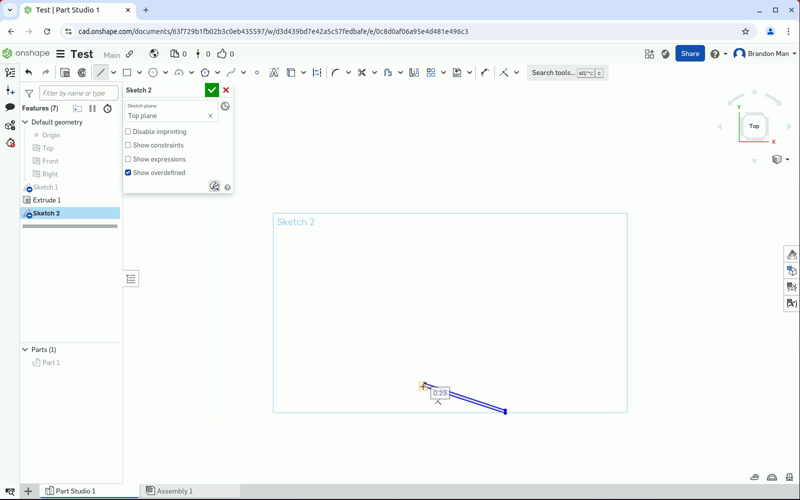
scroll(-6)
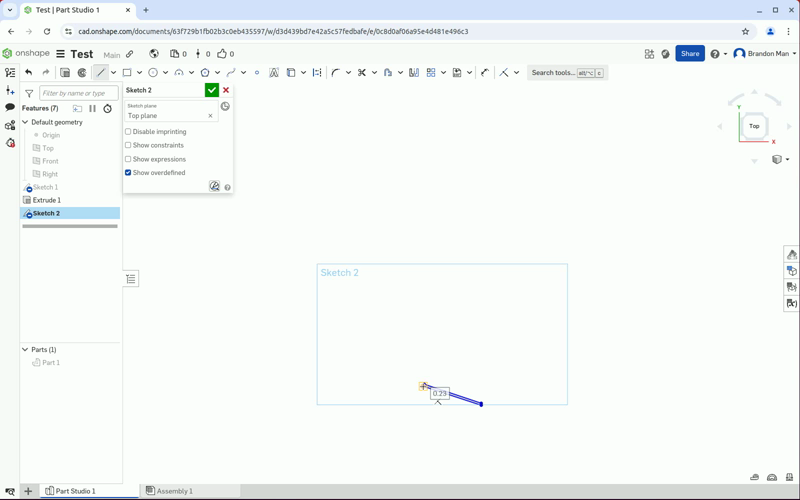
scroll(-6)
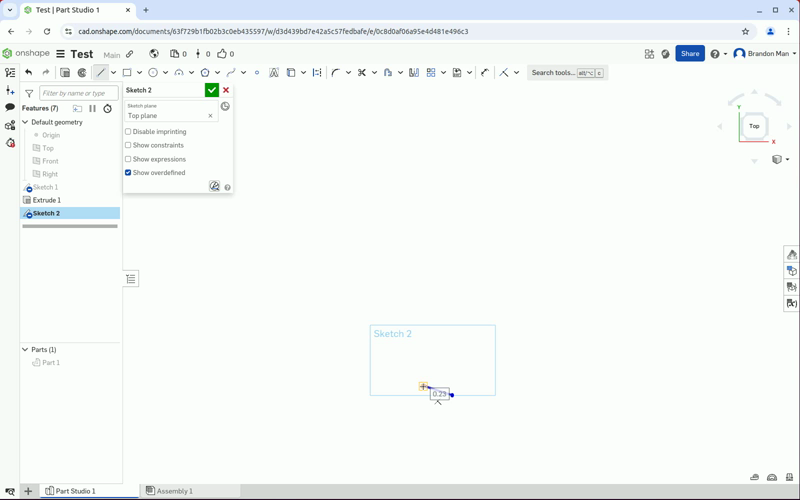
key(esc)
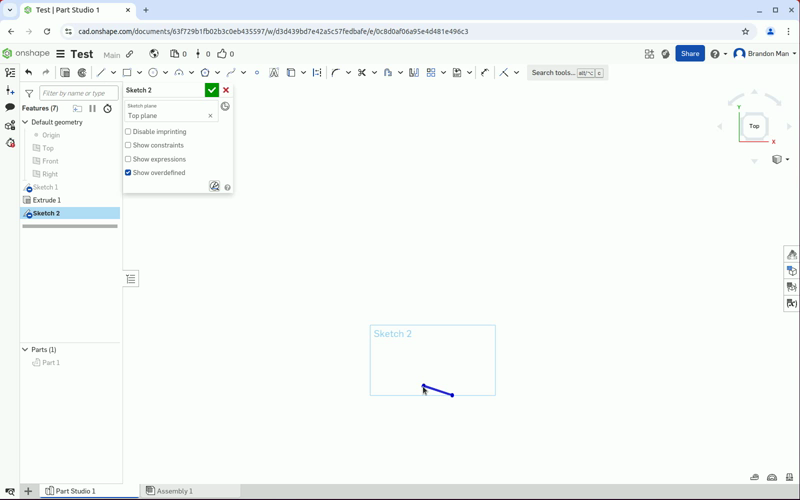
mouse_move(429, 387)
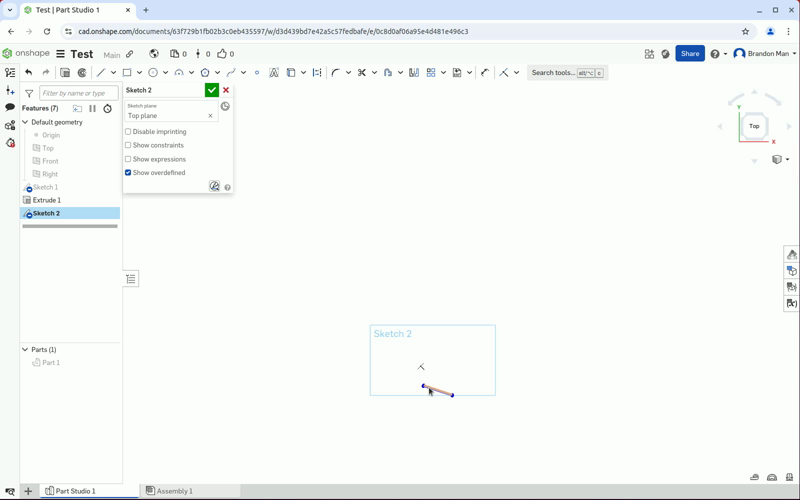
scroll(6)
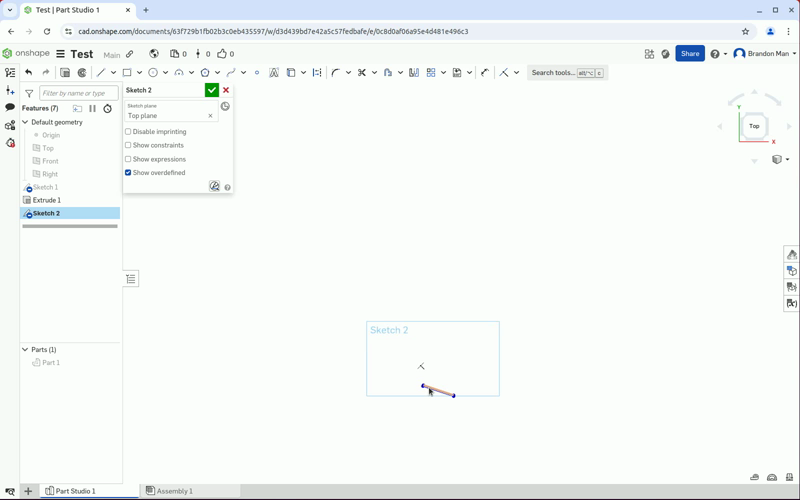
scroll(6)
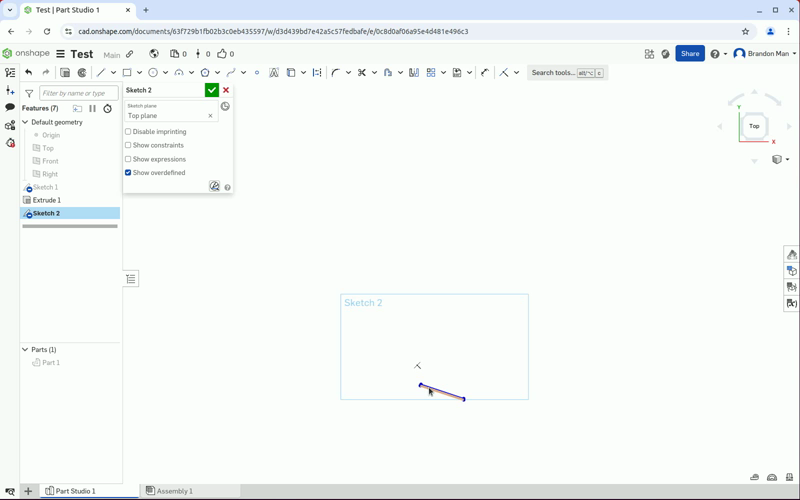
scroll(6)
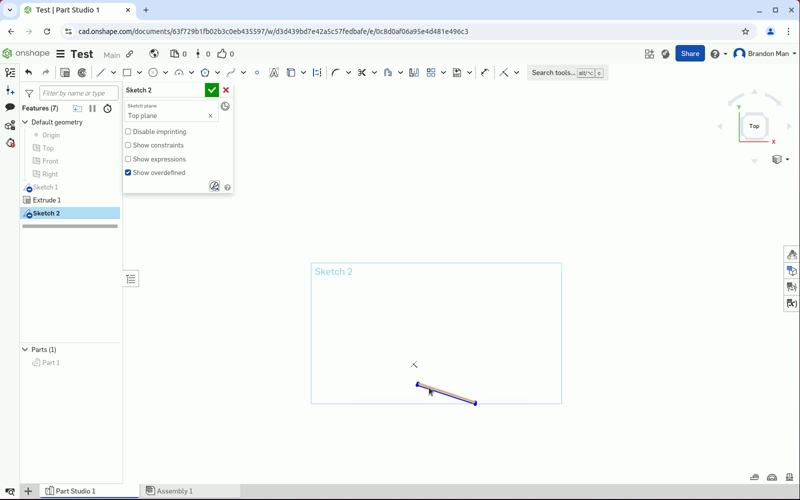
scroll(6)
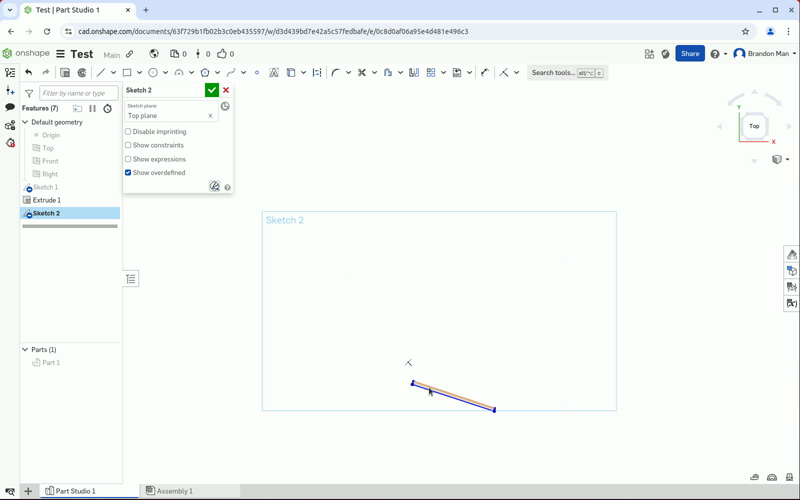
scroll(6)
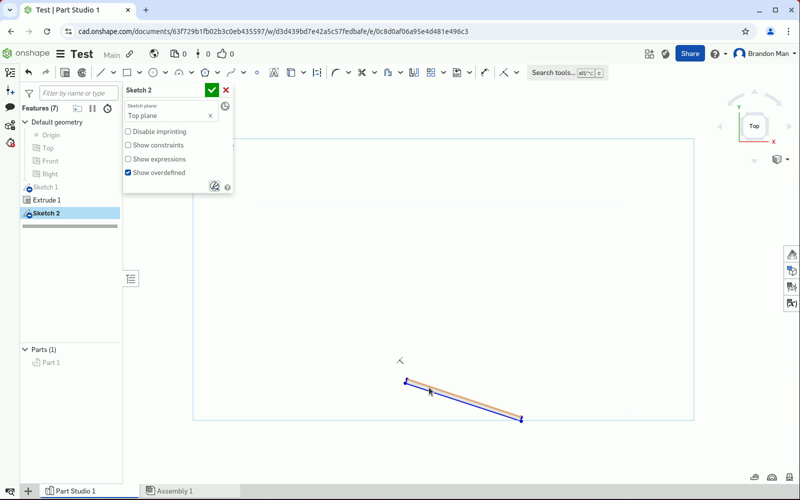
scroll(6)
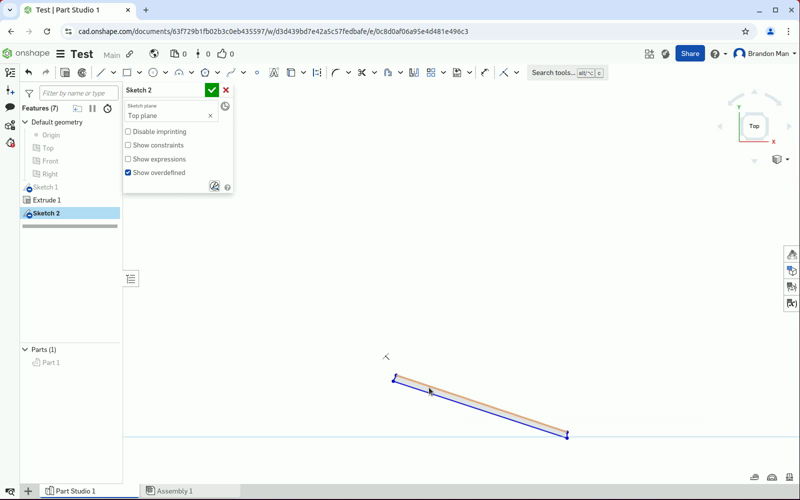
scroll(6)
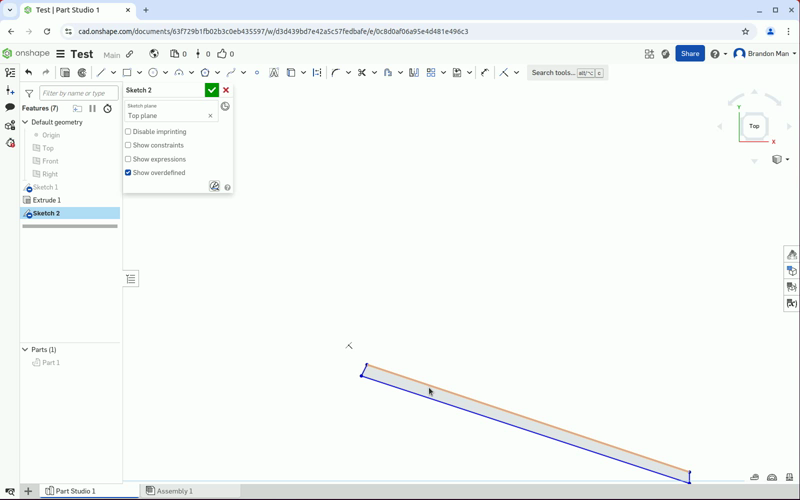
click(429, 387)
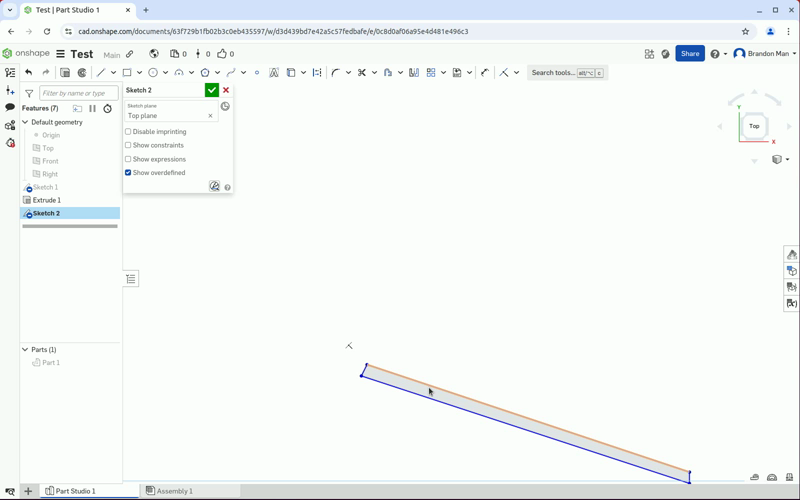
scroll(-6)
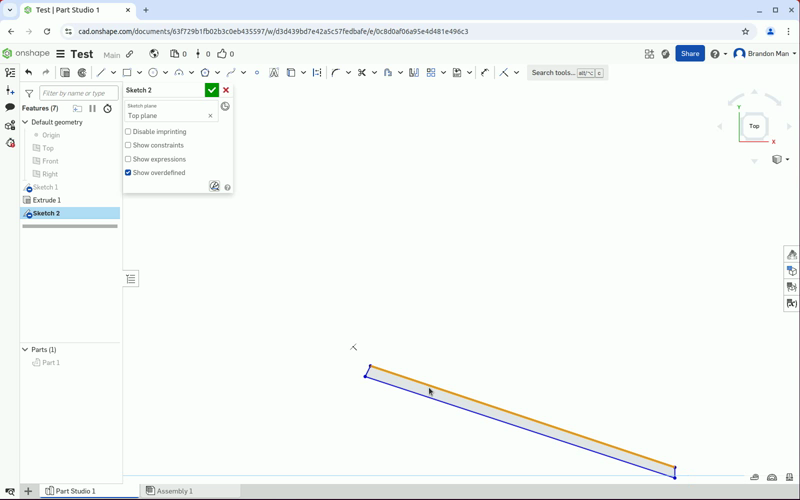
scroll(-6)
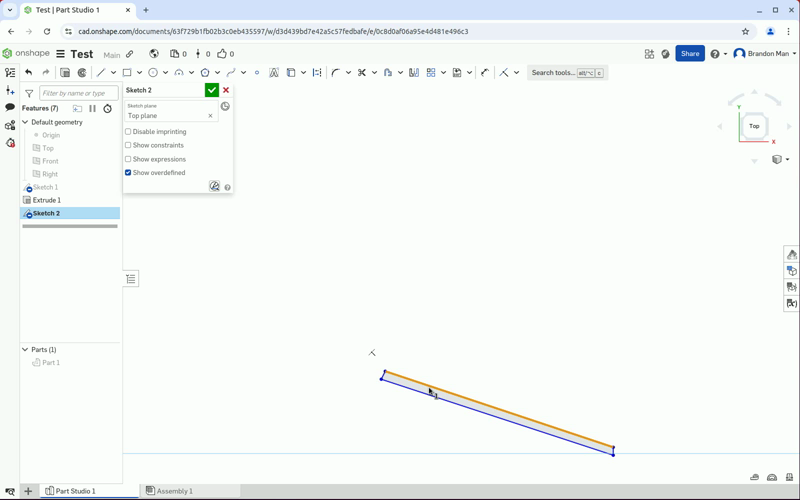
scroll(-6)
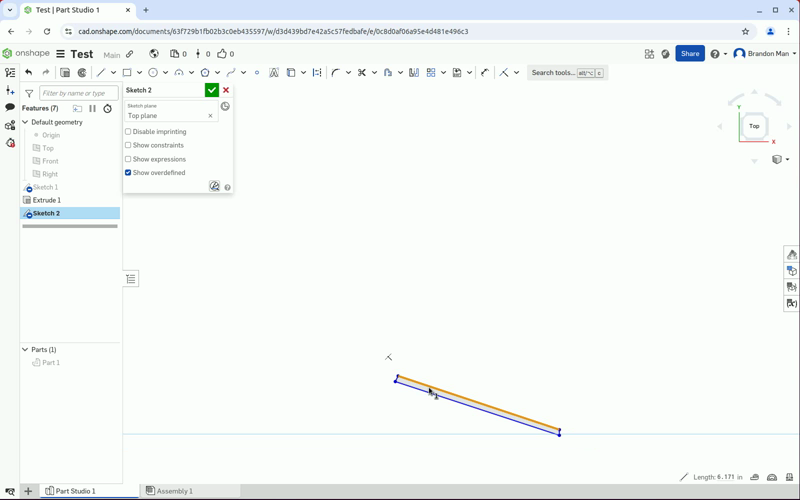
scroll(-6)
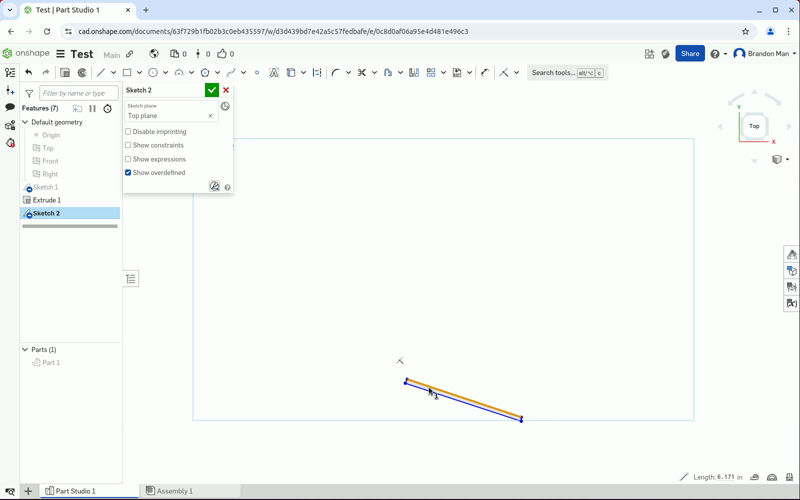
scroll(-6)
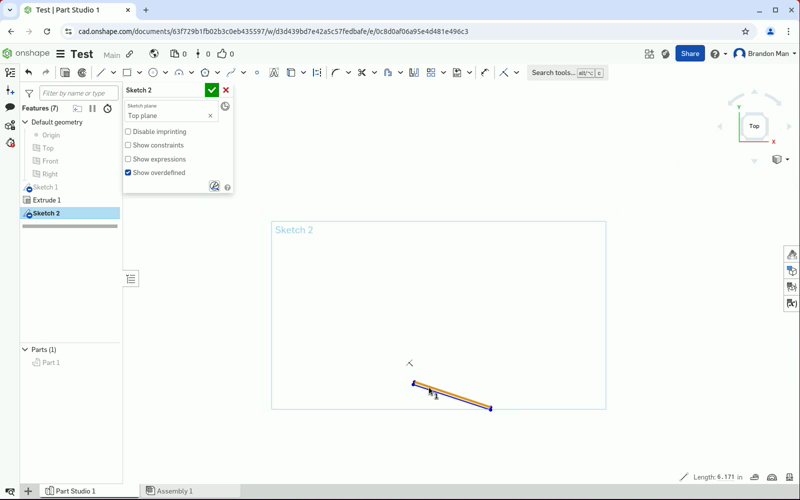
scroll(-6)
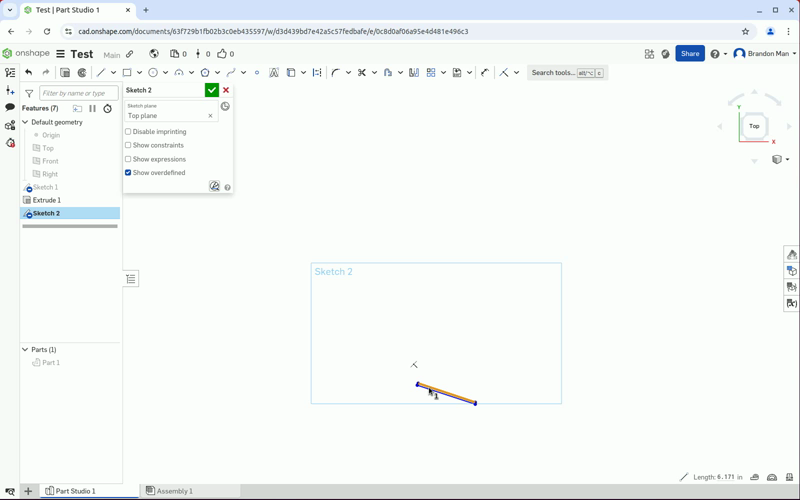
scroll(-6)
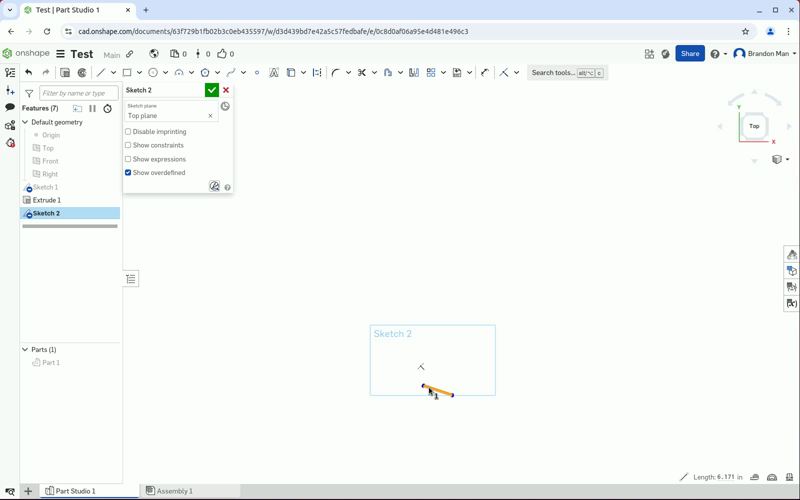
mouse_move(73, 352)
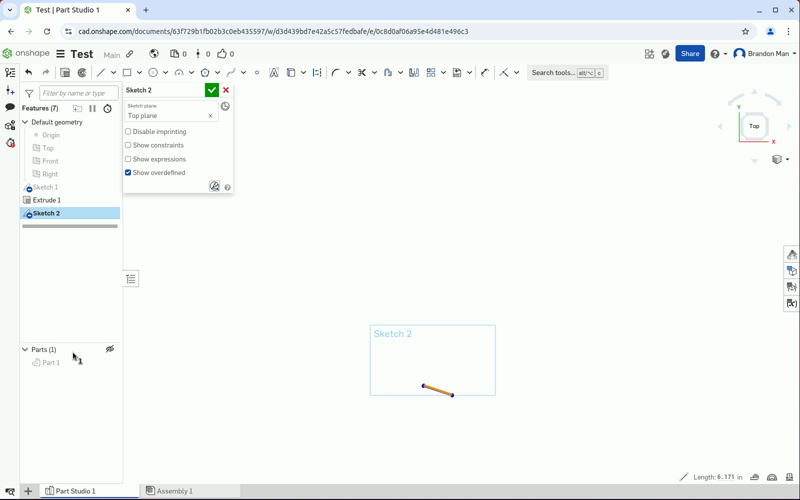
key(shift+y)
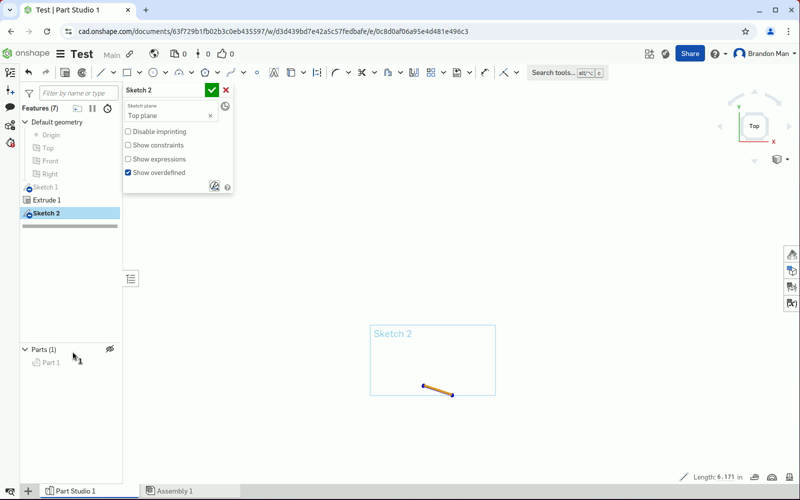
key(shift+e)
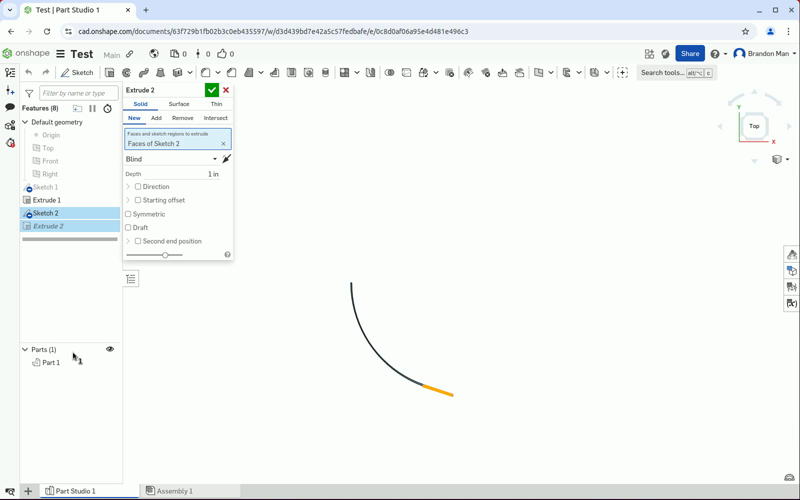
mouse_move(143, 106)
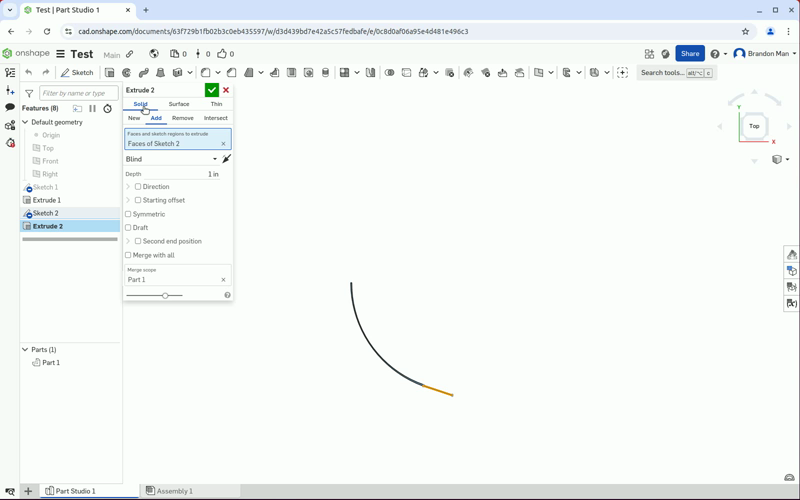
click(143, 106)
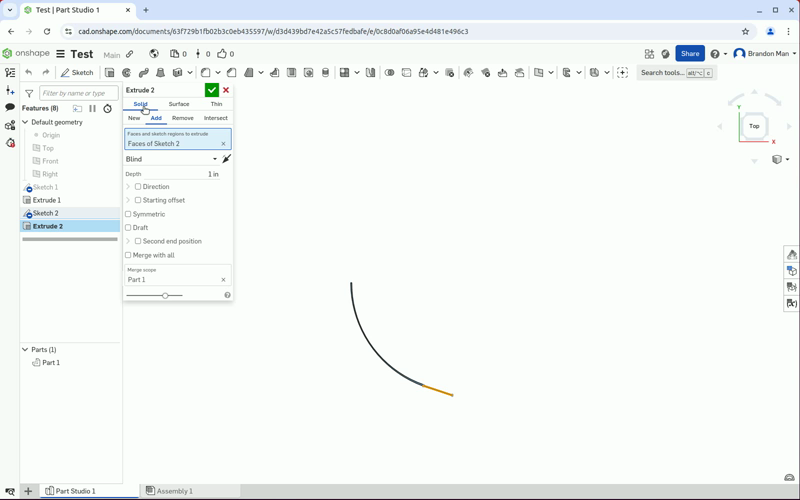
mouse_move(137, 120)
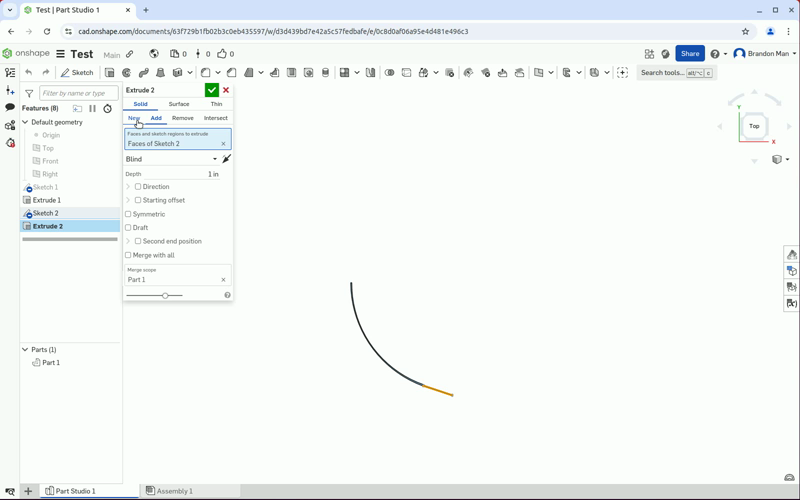
click(137, 120)
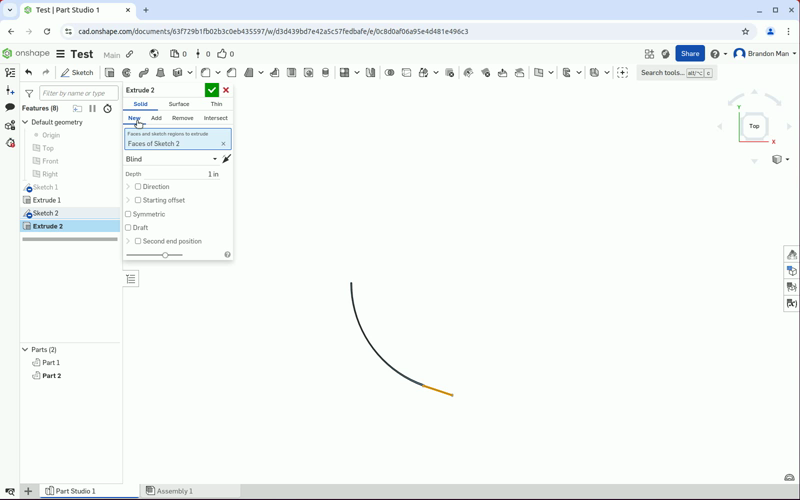
key(tab, 4)
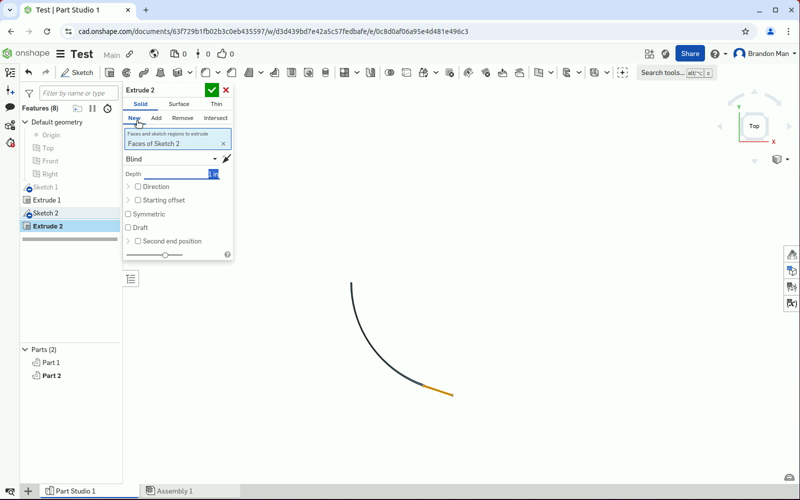
text(5.536)
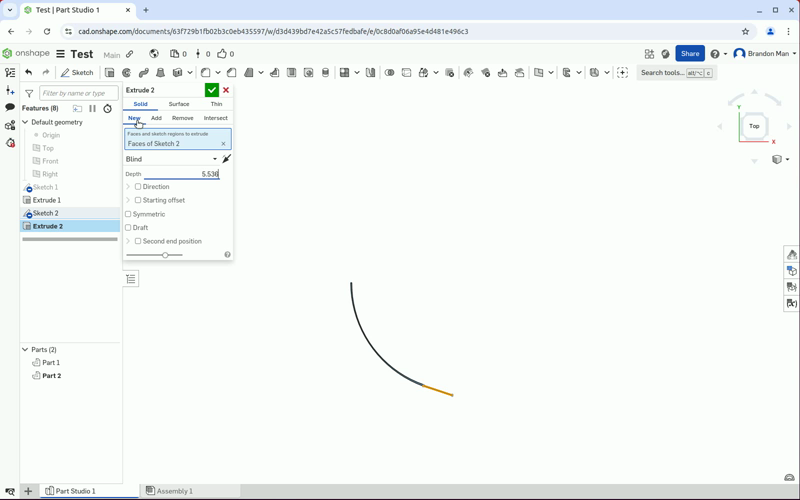
key(enter)
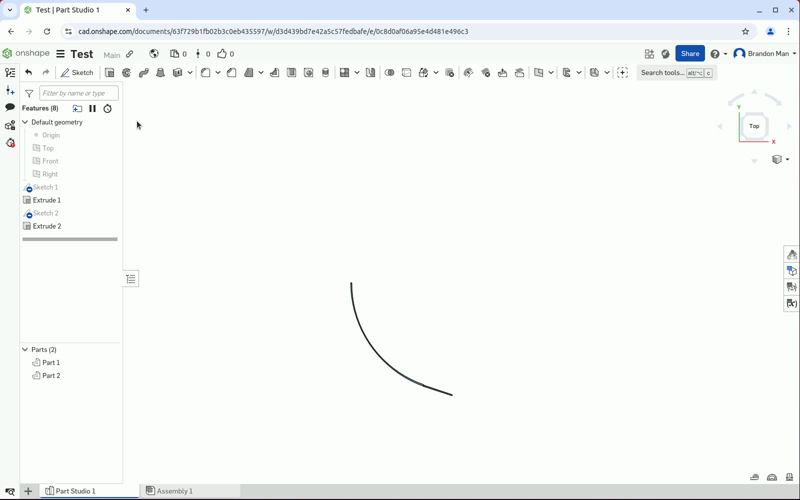
key(shift+h)
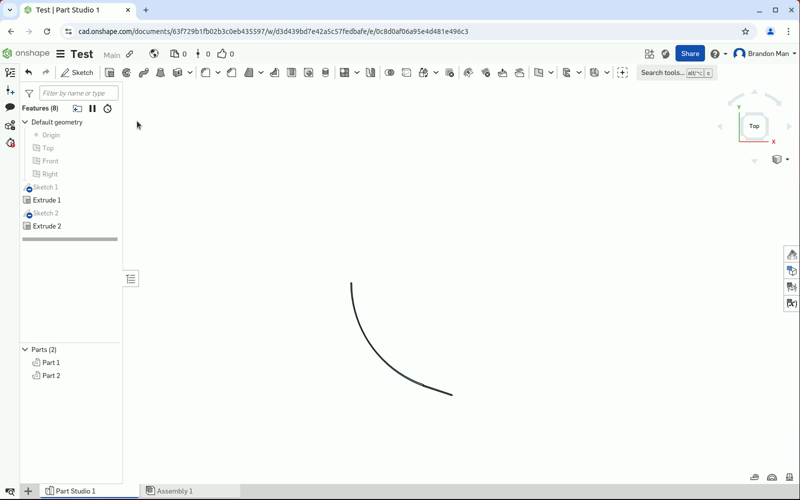
key(shift+h)
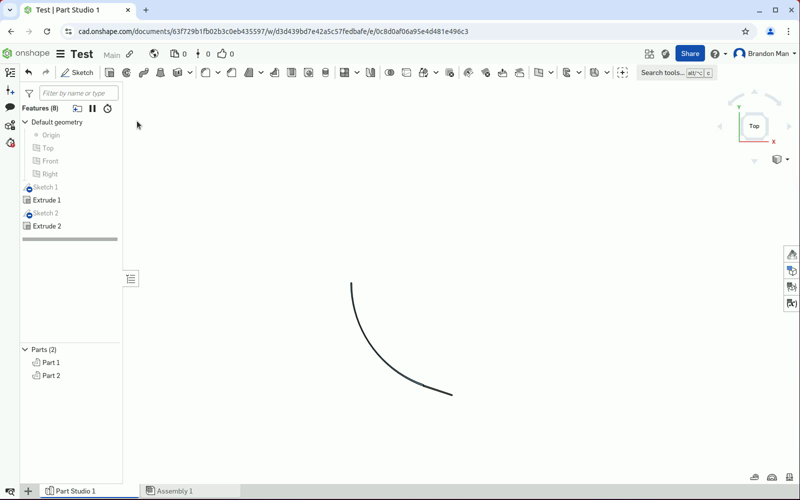
mouse_move(73, 189)
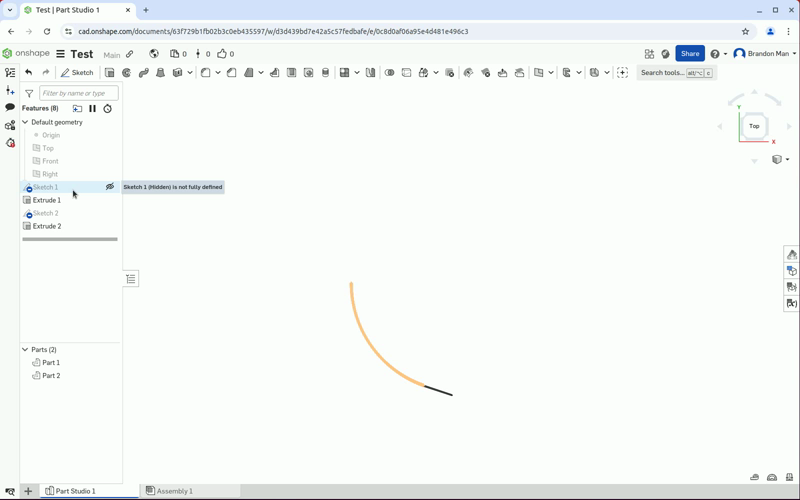
click(73, 189)
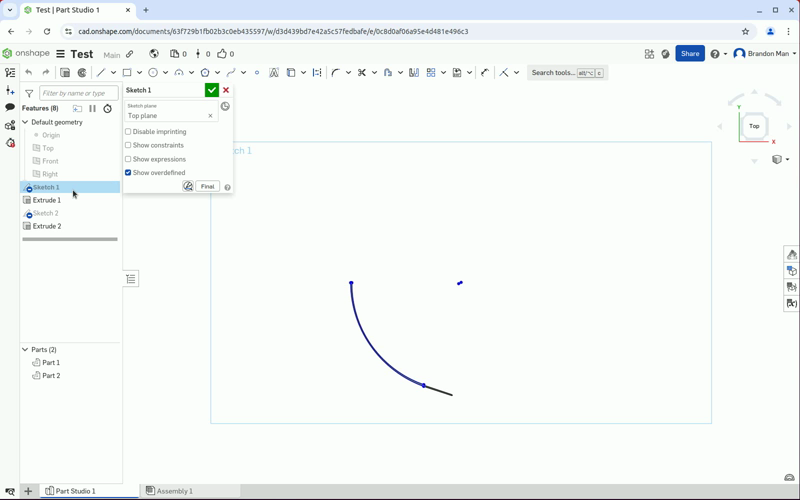
mouse_move(229, 92)
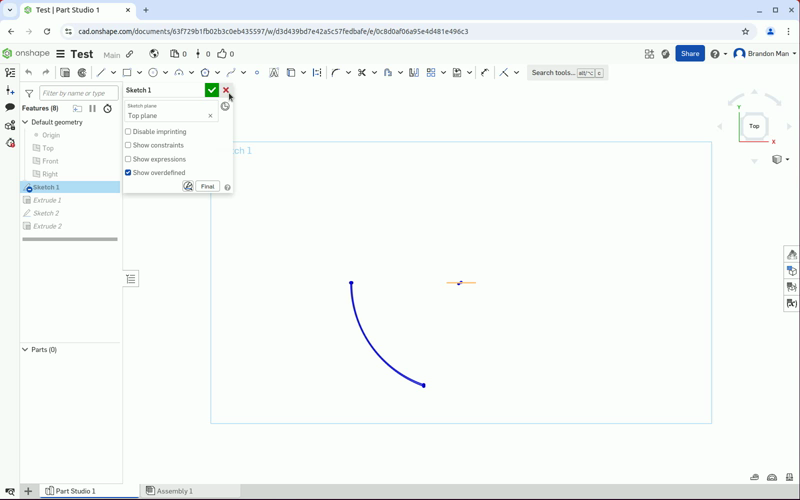
click(229, 92)
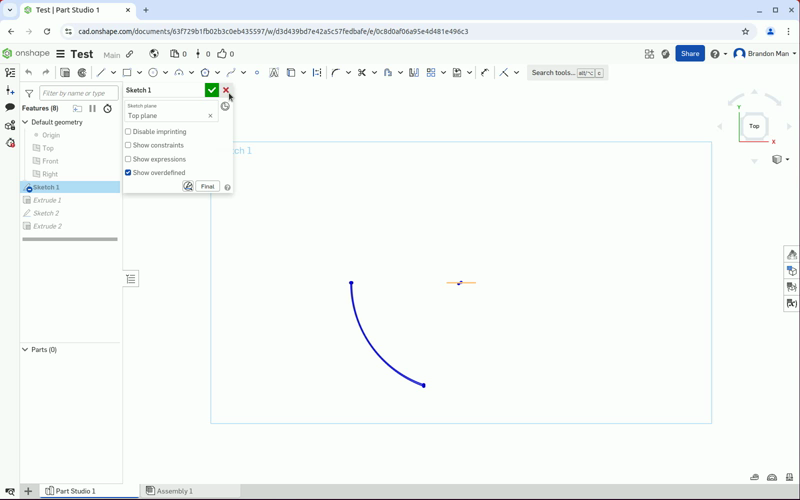
key(shift+s)
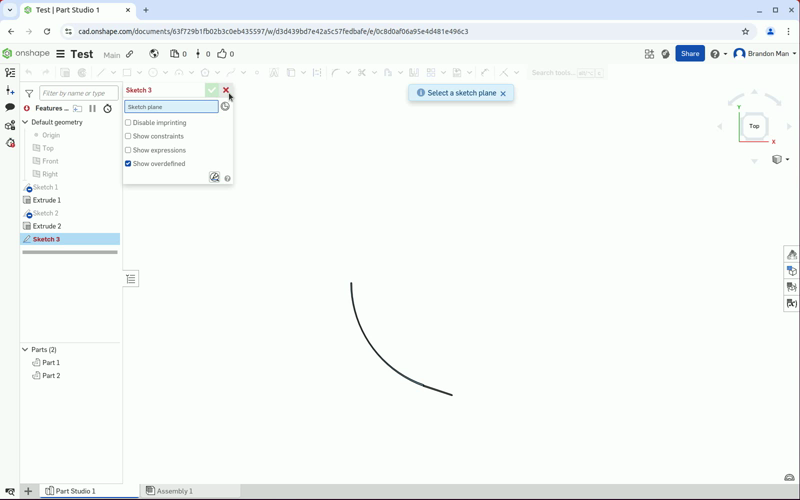
mouse_move(73, 150)
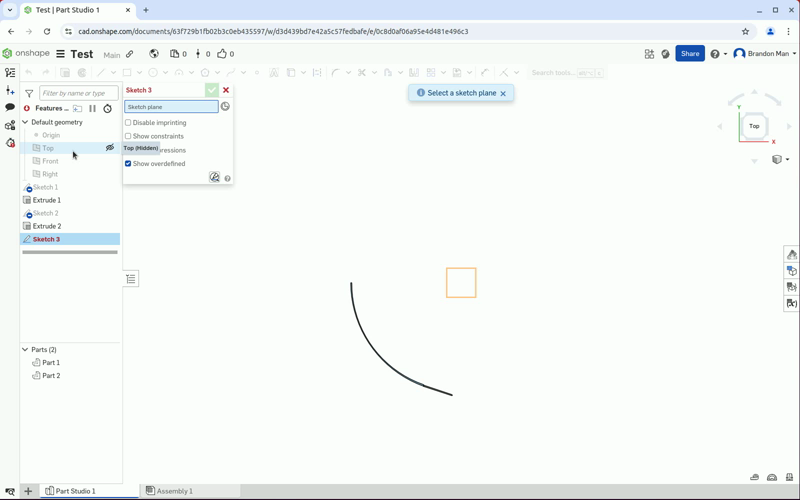
click(73, 150)
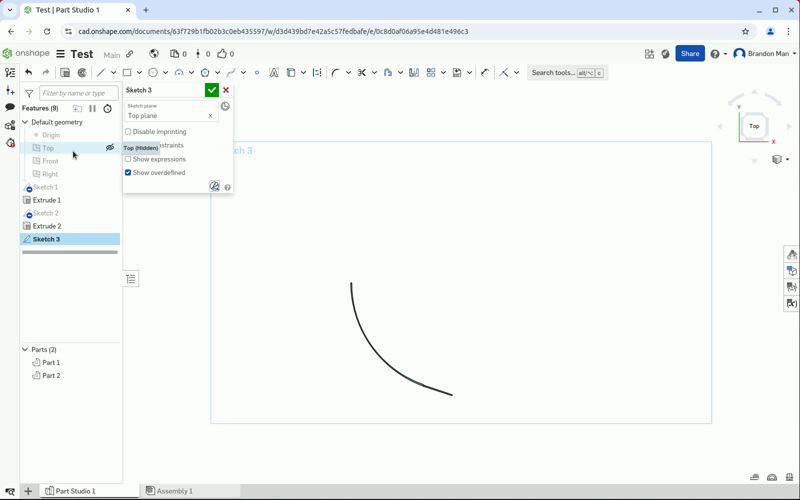
mouse_move(73, 352)
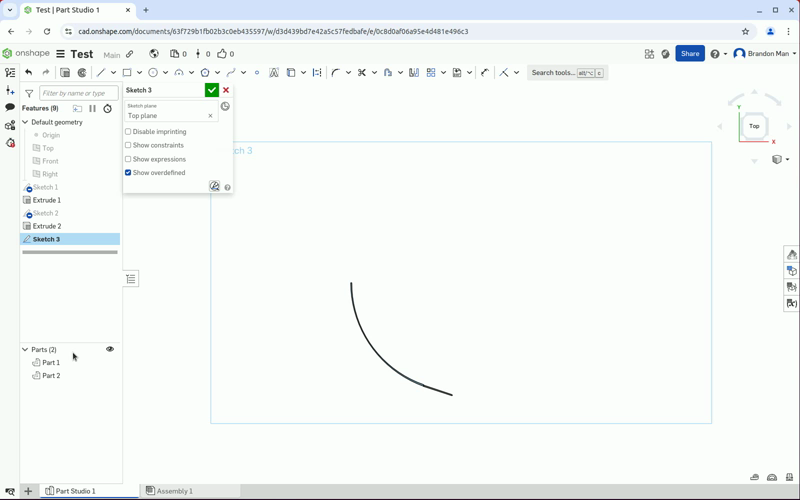
key(y)
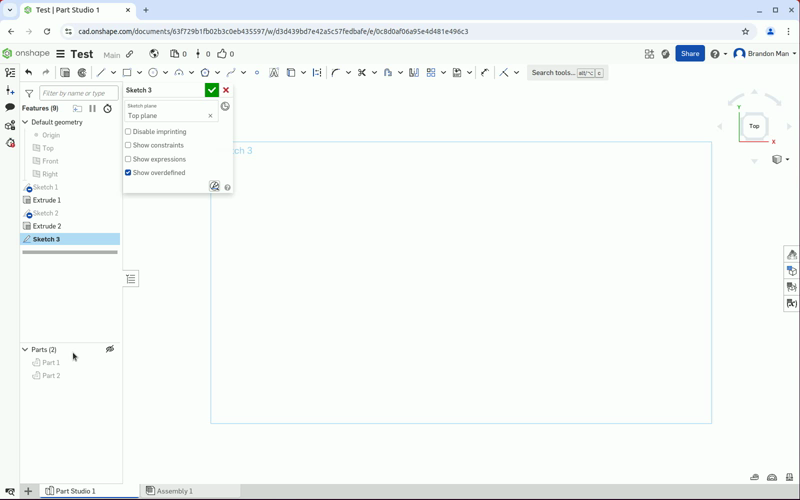
key(l)
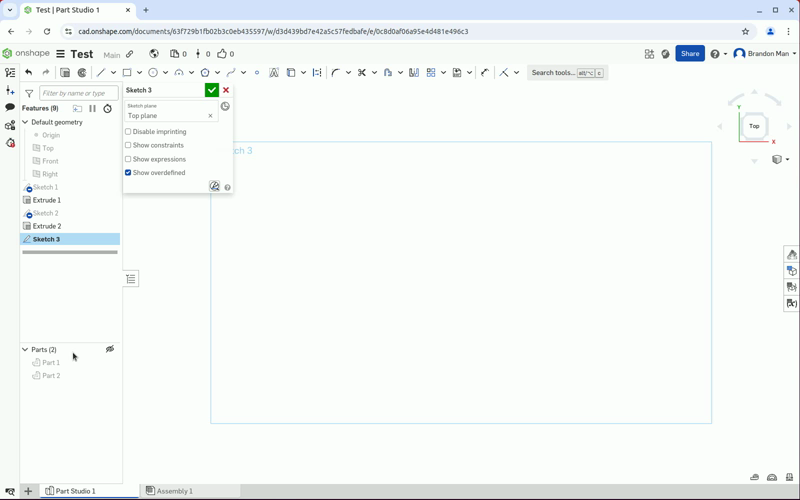
key_down(shift)
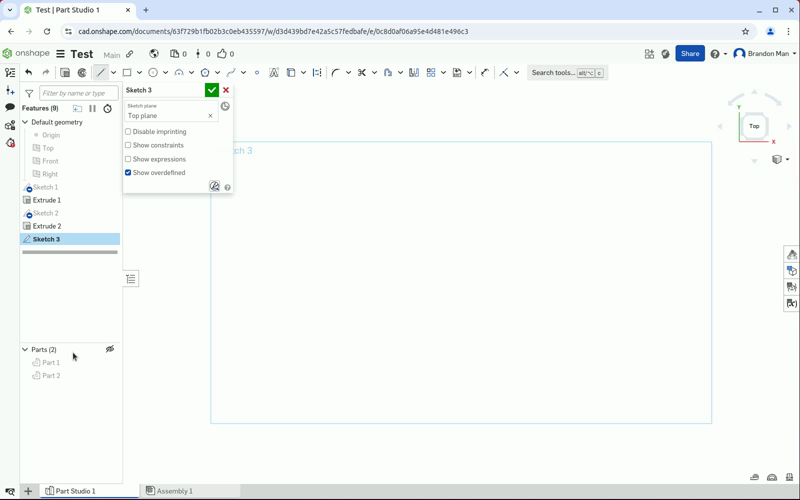
mouse_move(451, 395)
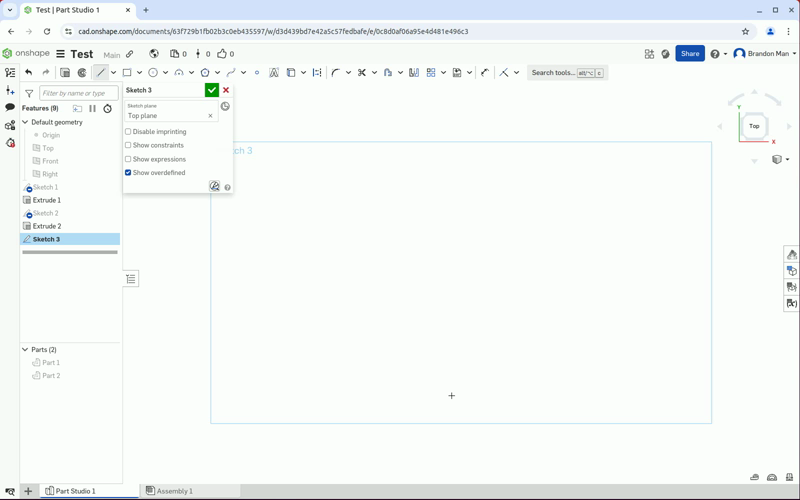
click(451, 395)
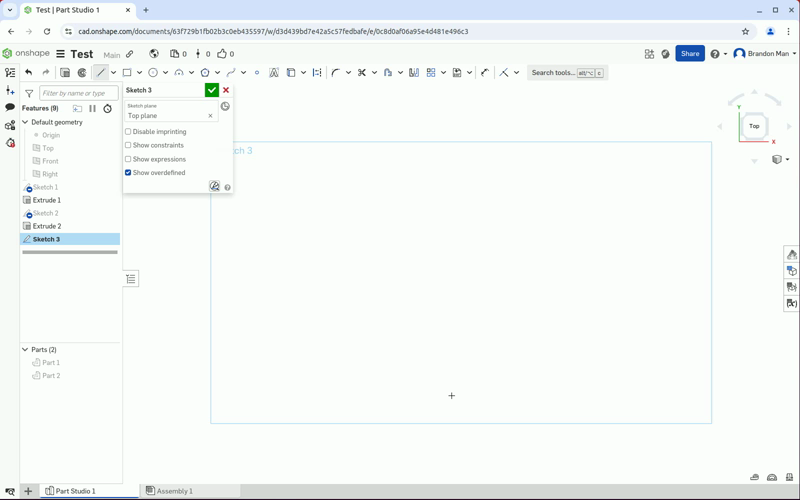
key_up(shift)
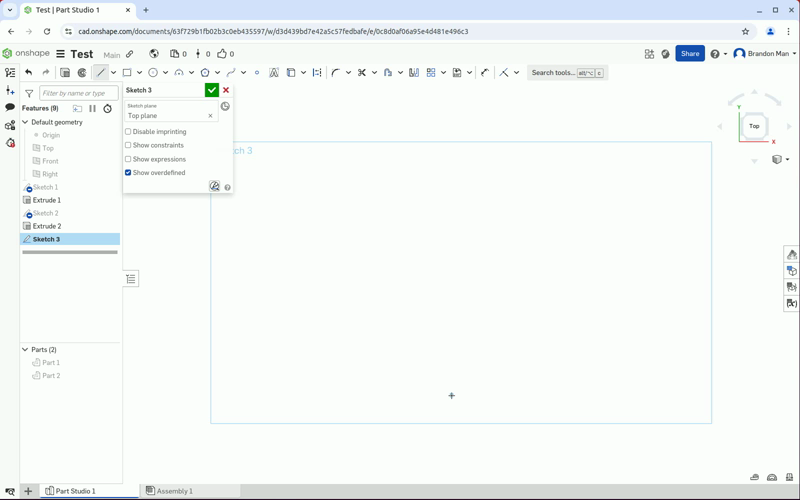
key_down(shift)
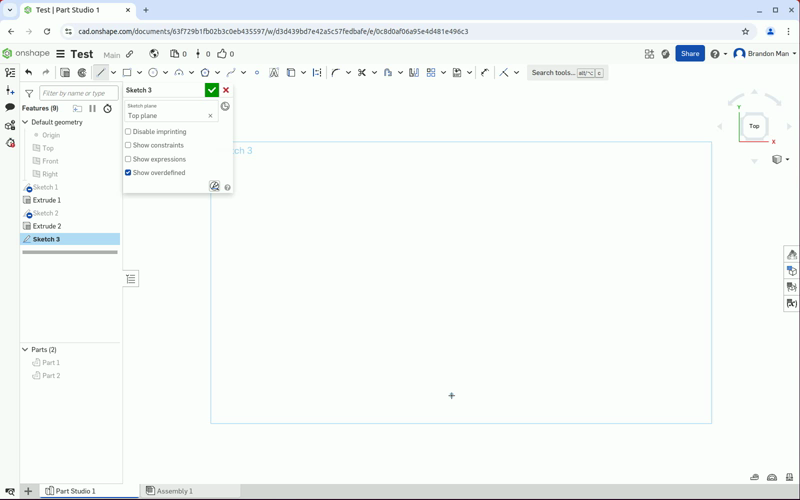
mouse_move(481, 395)
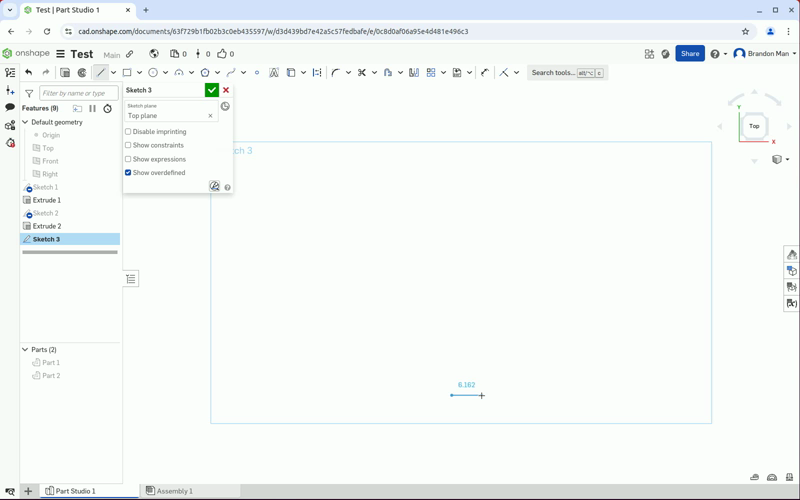
mouse_move(461, 395)
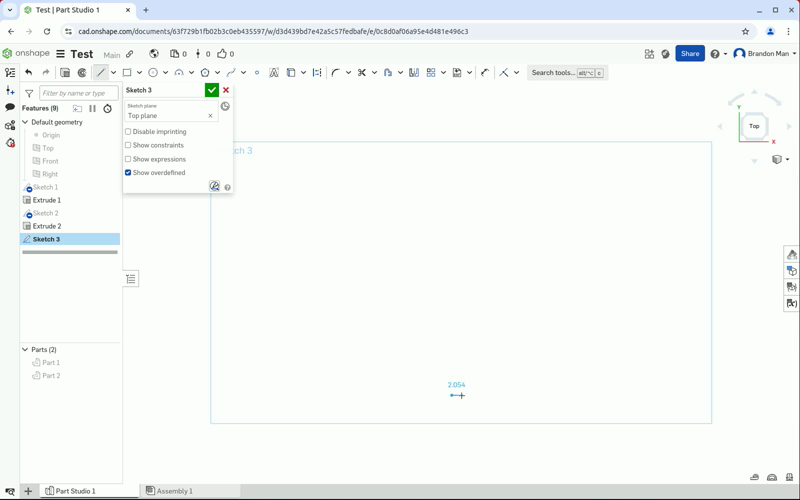
click(461, 395)
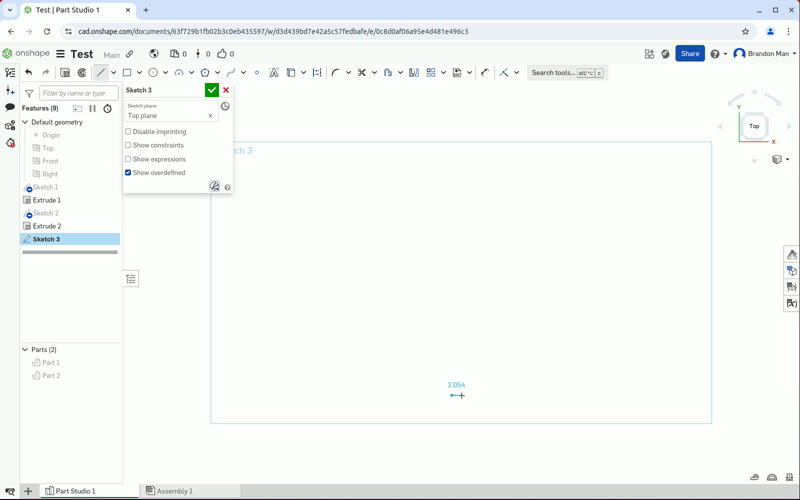
key_up(shift)
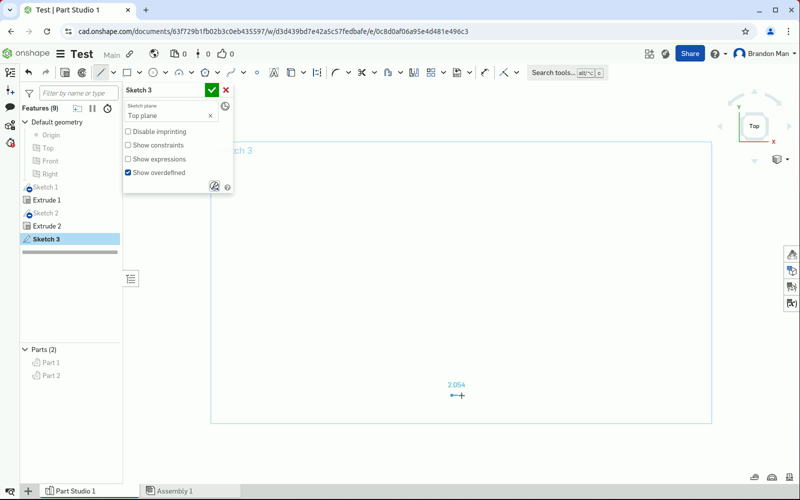
key_down(shift)
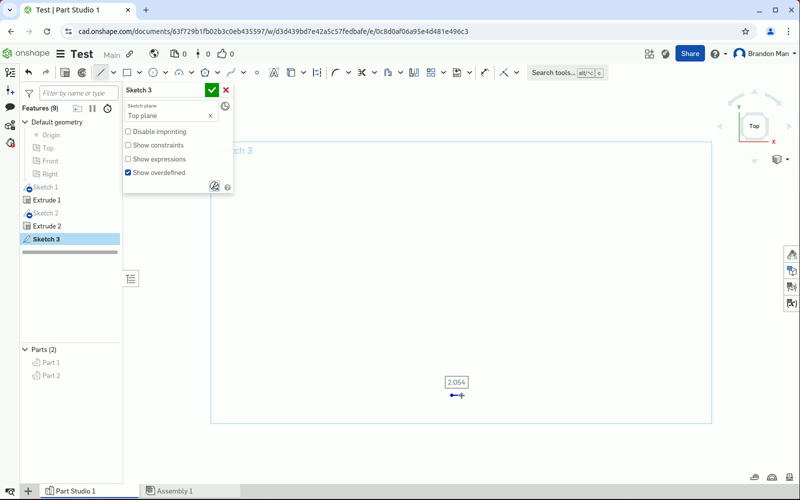
mouse_move(492, 395)
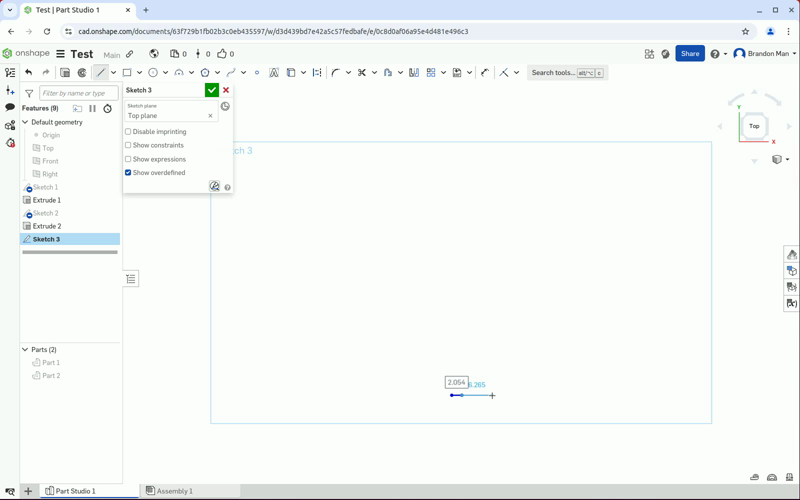
mouse_move(461, 394)
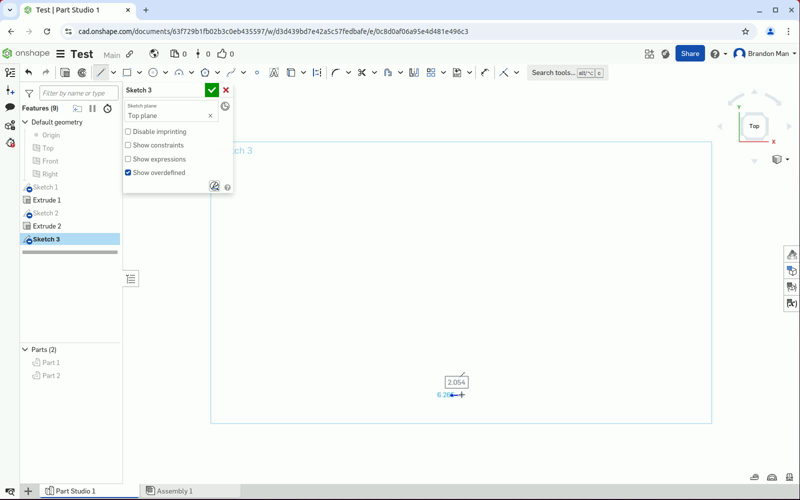
scroll(6)
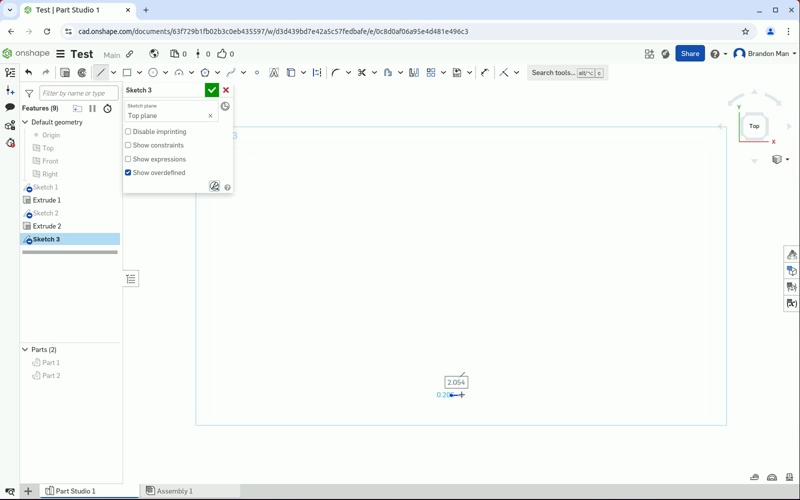
scroll(6)
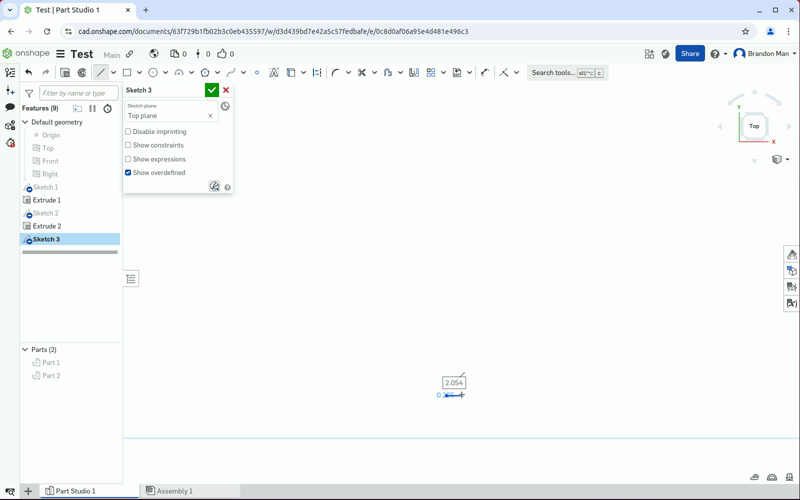
scroll(6)
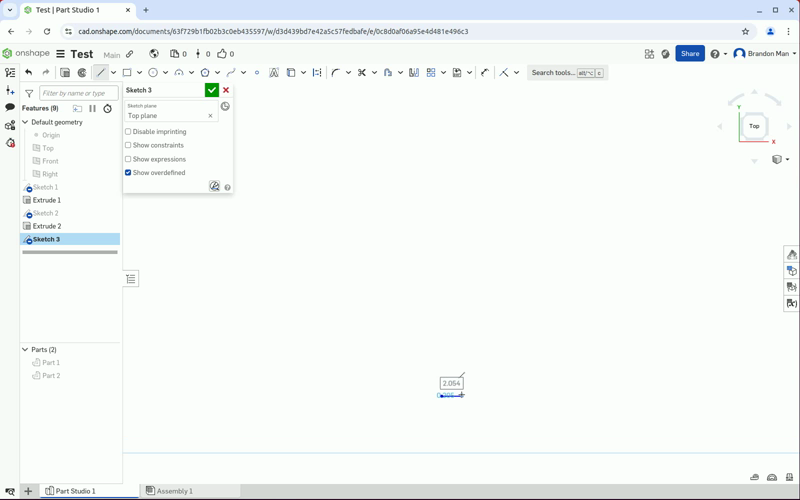
scroll(6)
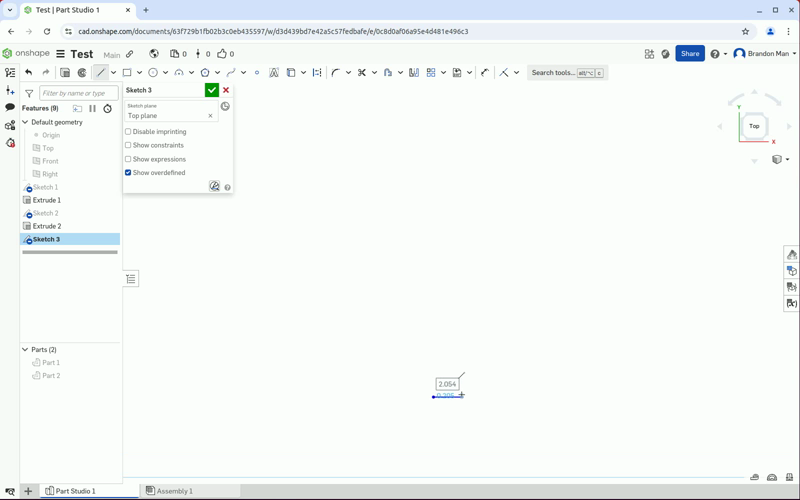
scroll(6)
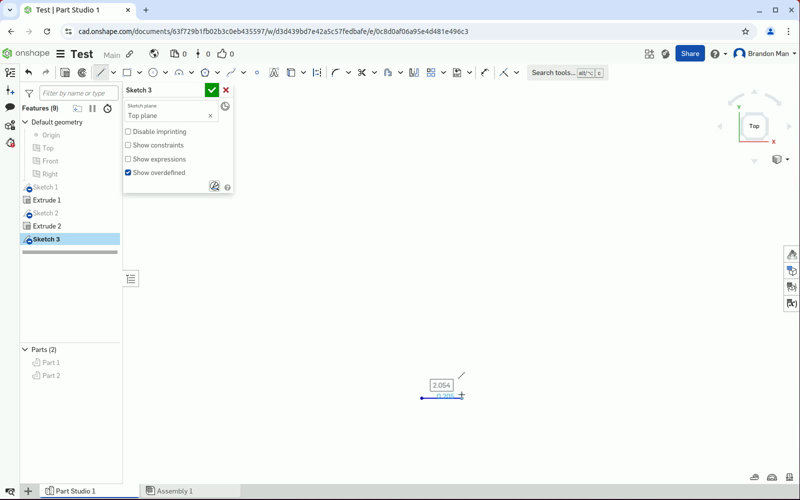
scroll(6)
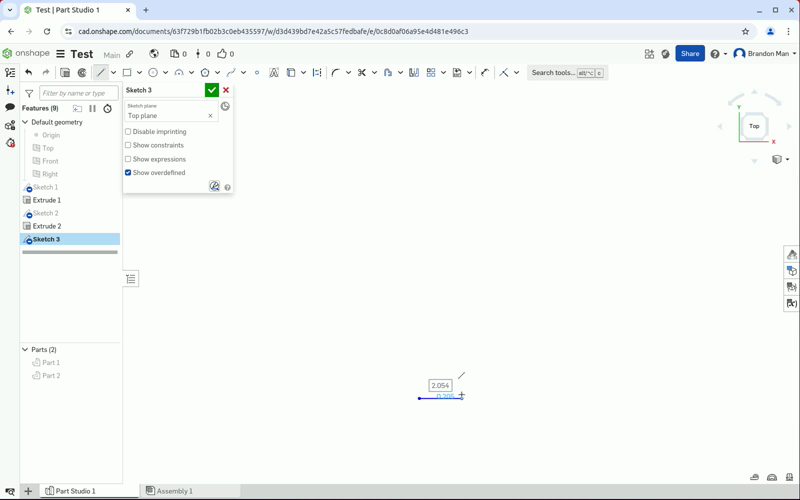
scroll(6)
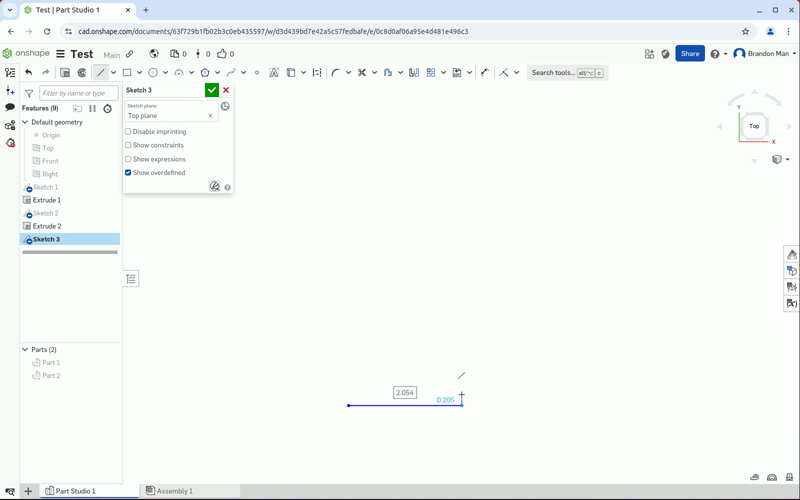
click(461, 394)
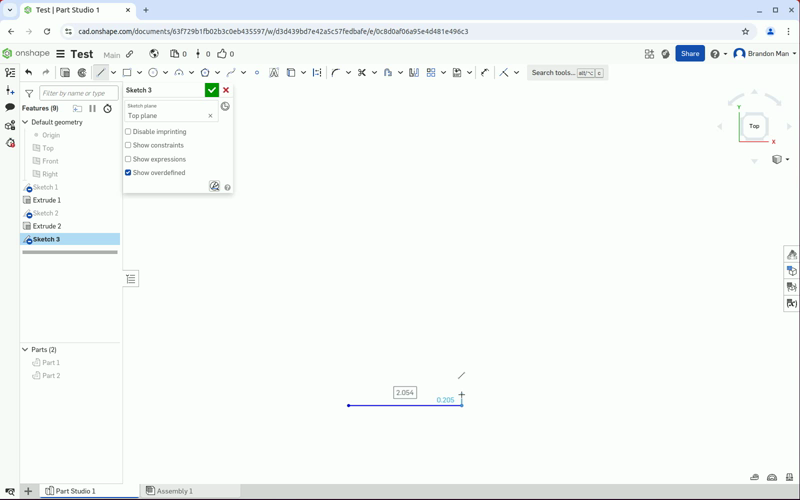
scroll(-6)
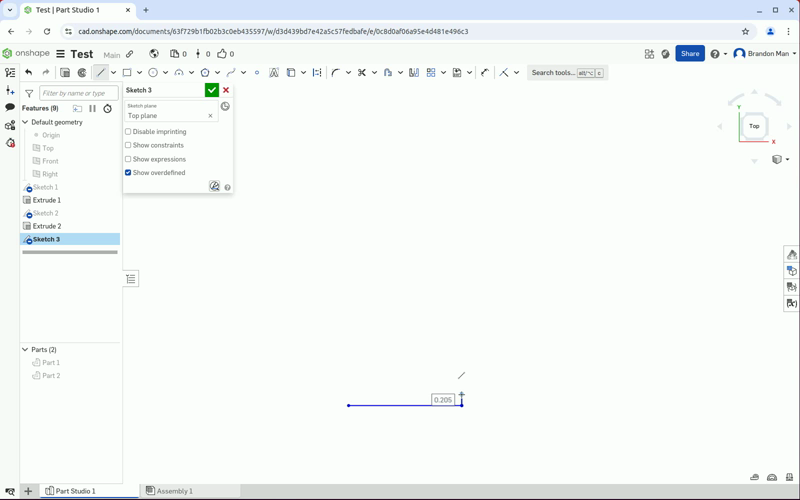
scroll(-6)
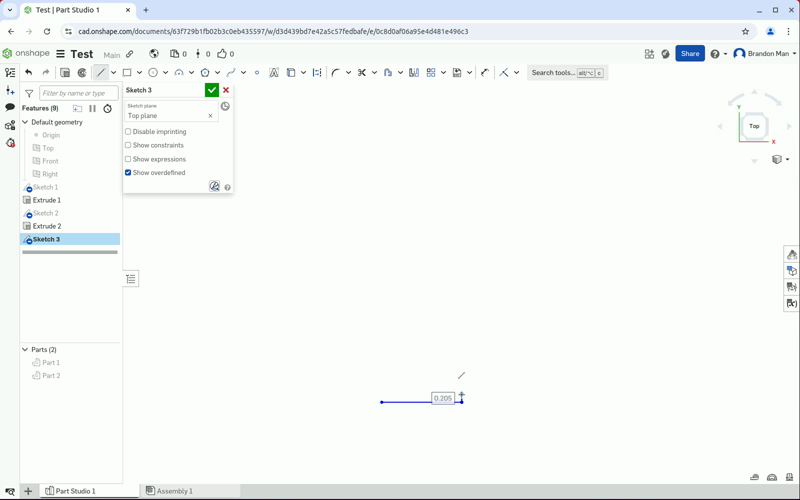
scroll(-6)
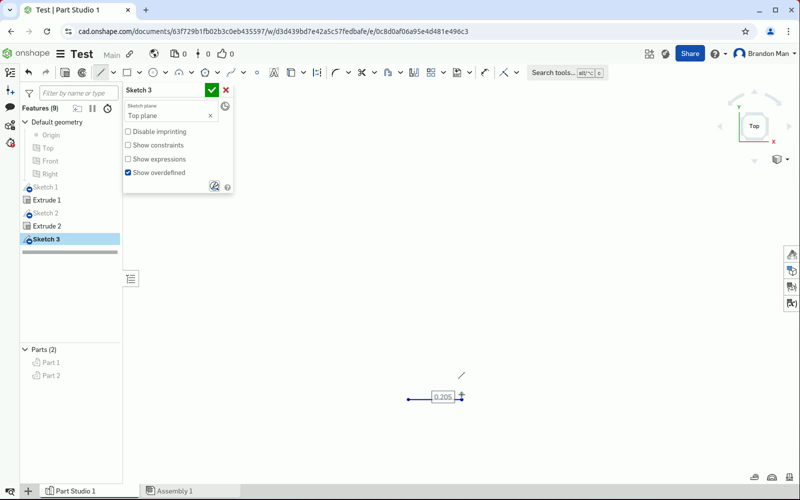
scroll(-6)
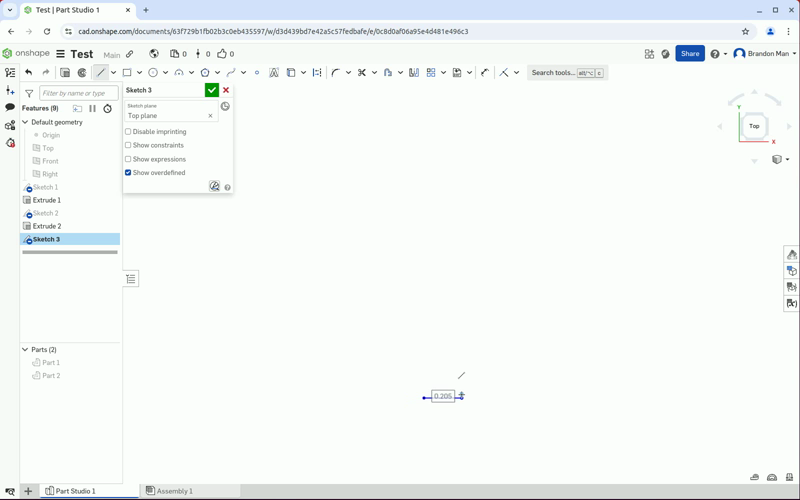
scroll(-6)
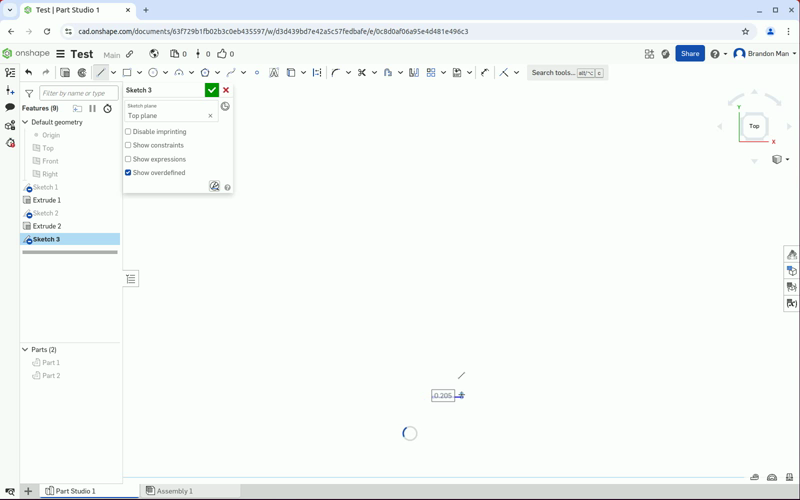
scroll(-6)
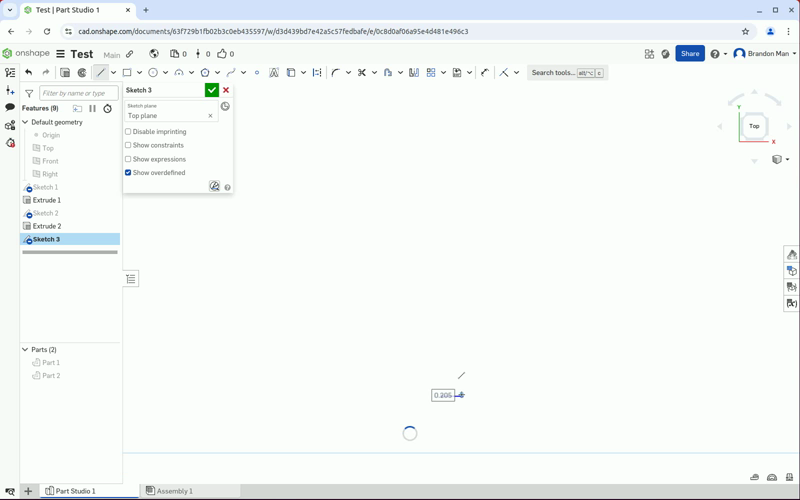
scroll(-6)
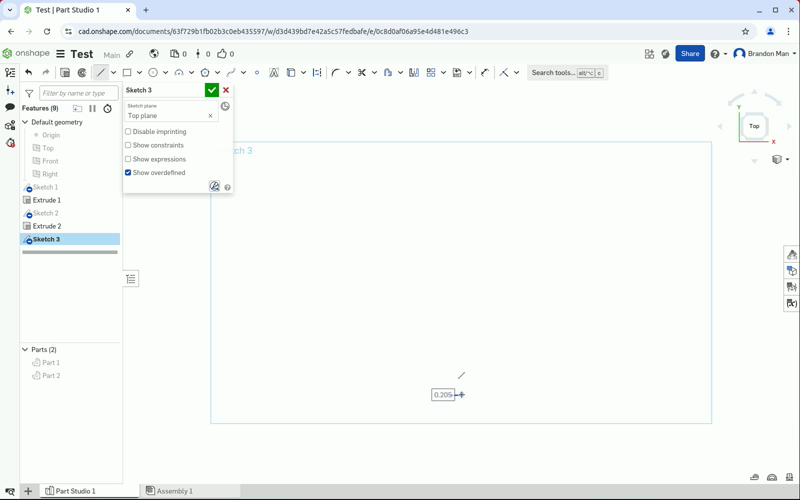
key_up(shift)
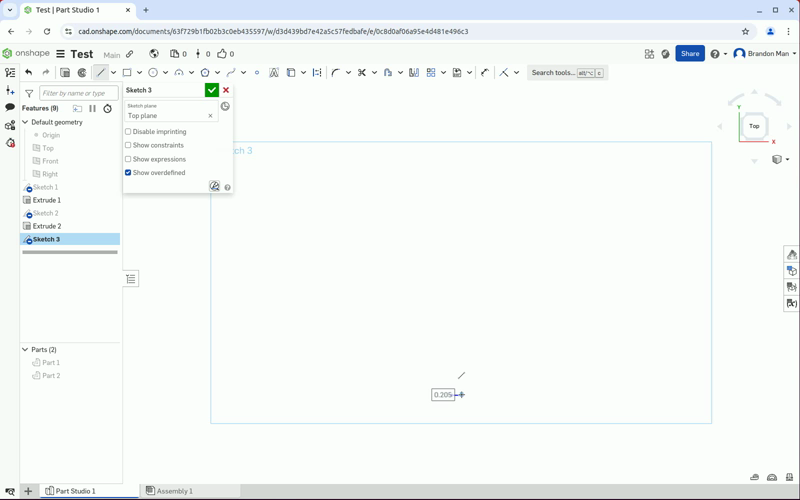
key_down(shift)
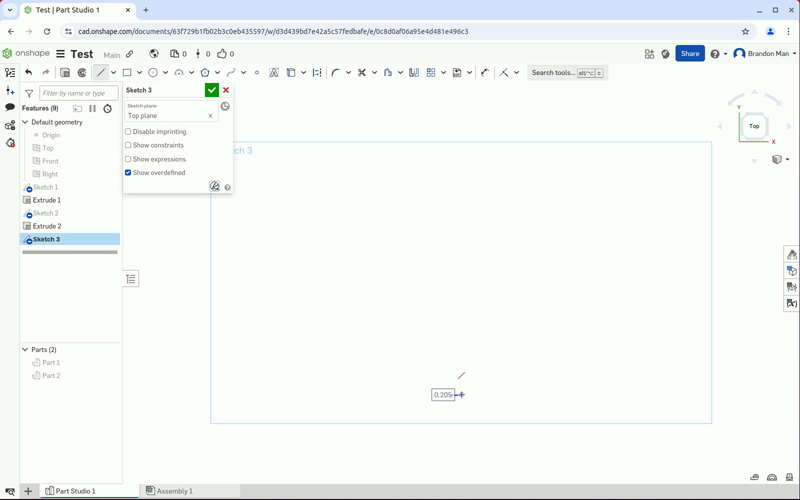
mouse_move(492, 394)
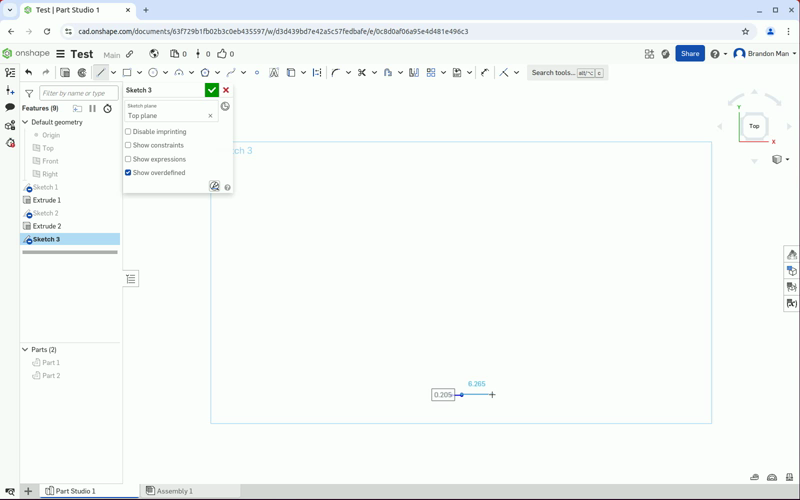
mouse_move(451, 394)
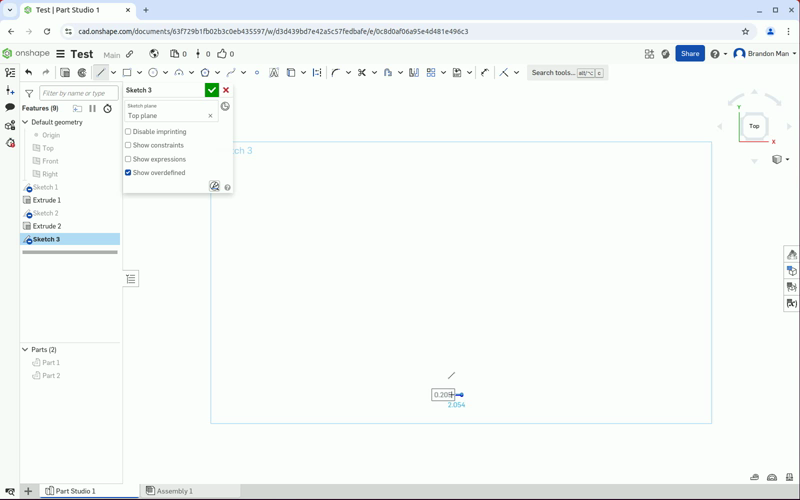
scroll(6)
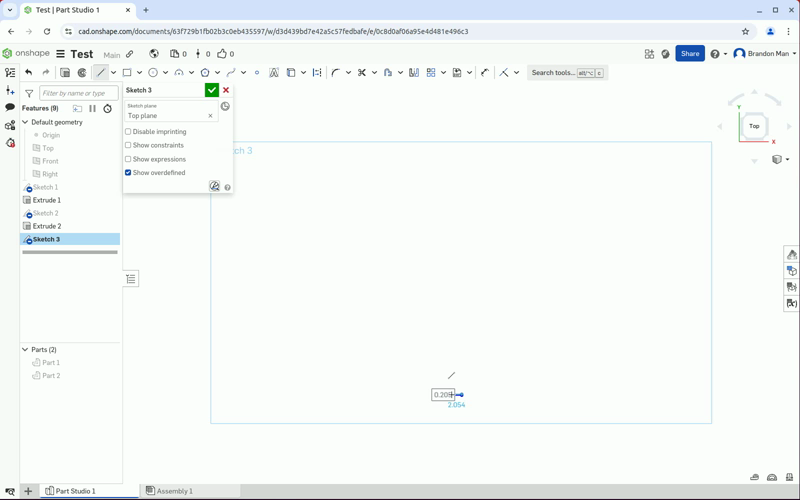
scroll(6)
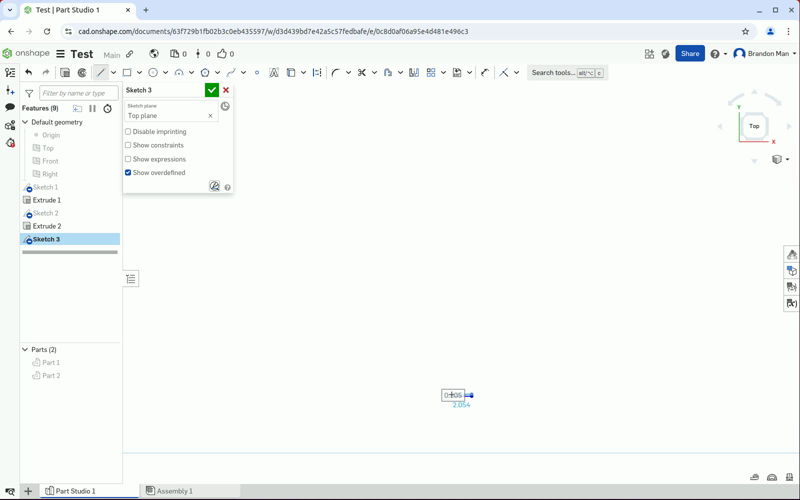
scroll(6)
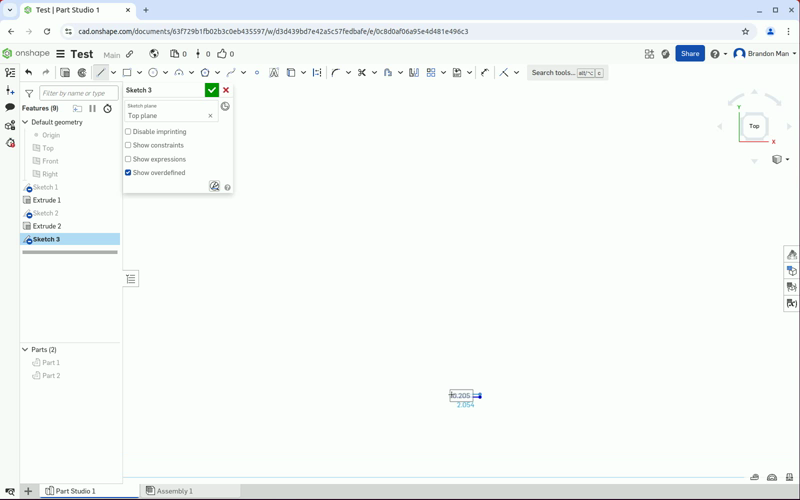
scroll(6)
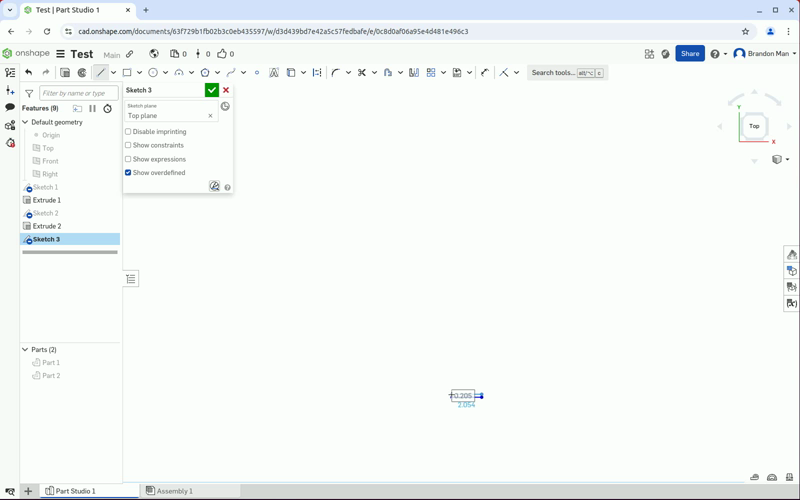
scroll(6)
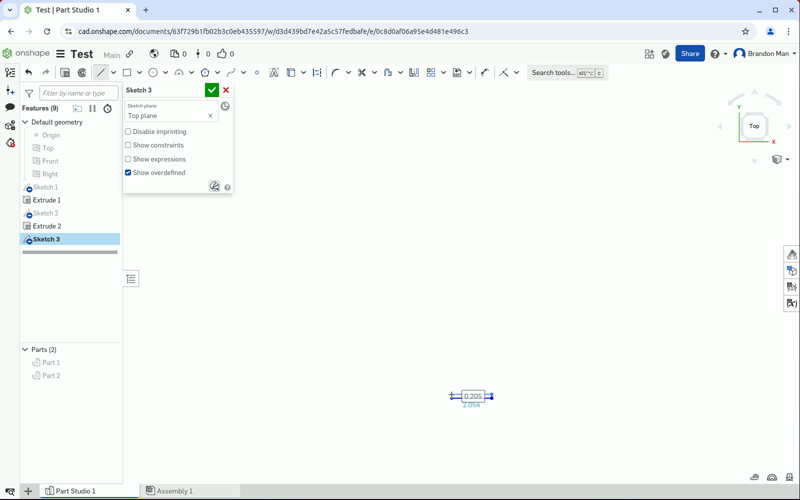
scroll(6)
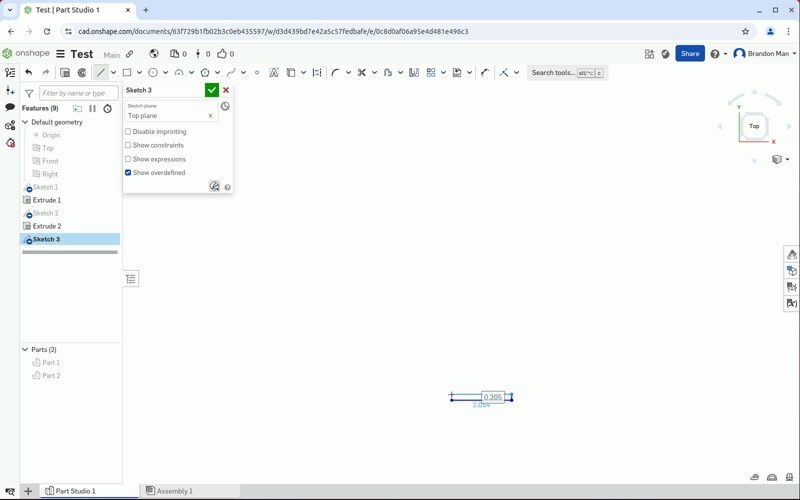
scroll(6)
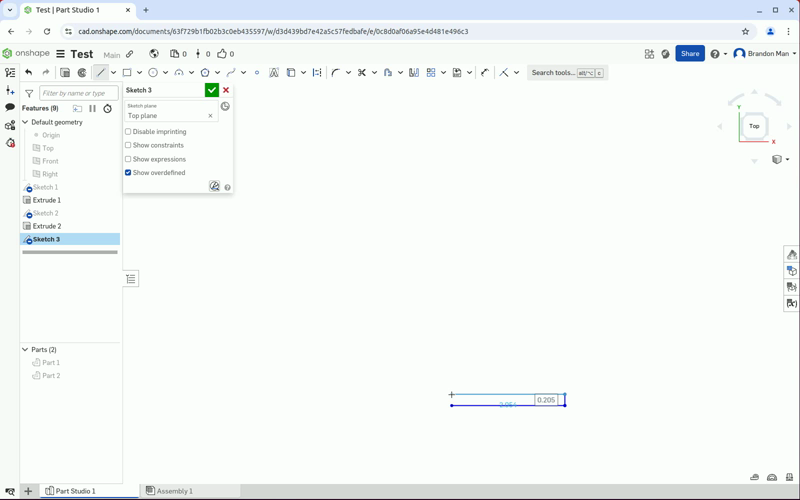
click(451, 394)
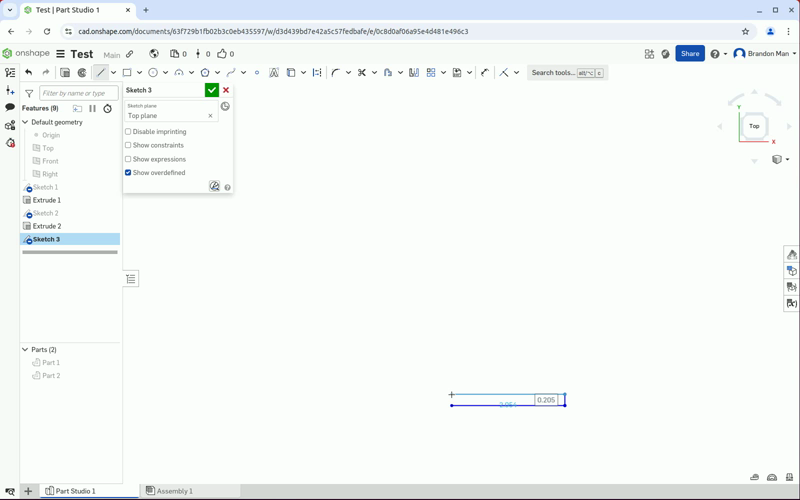
scroll(-6)
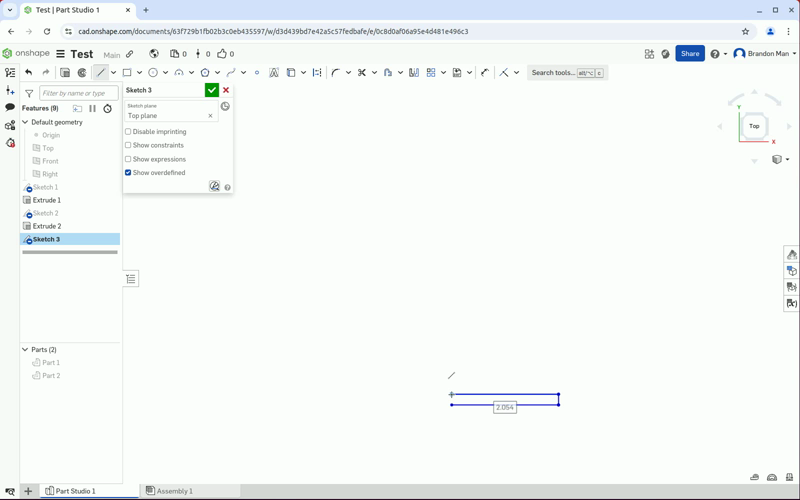
scroll(-6)
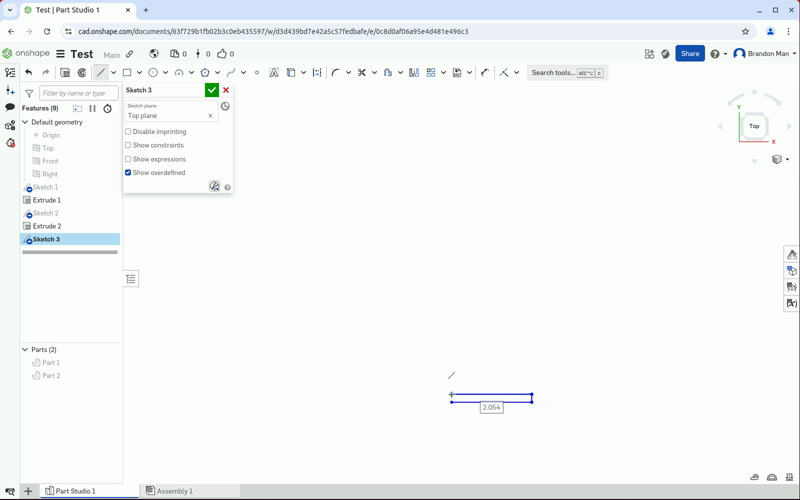
scroll(-6)
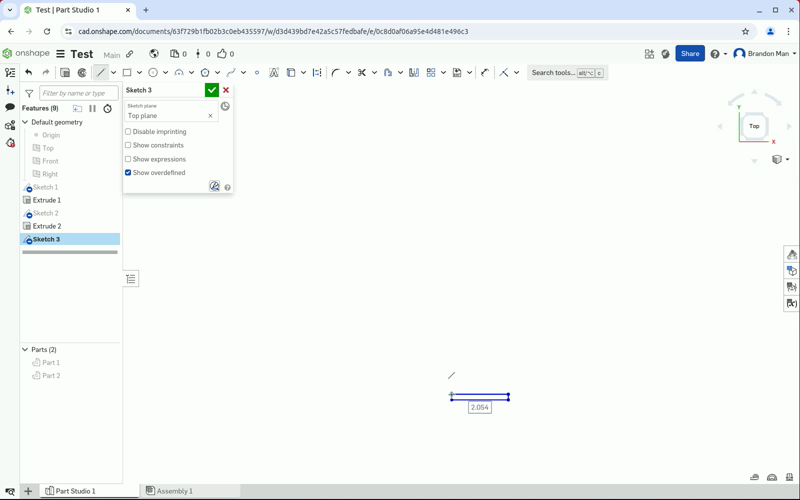
scroll(-6)
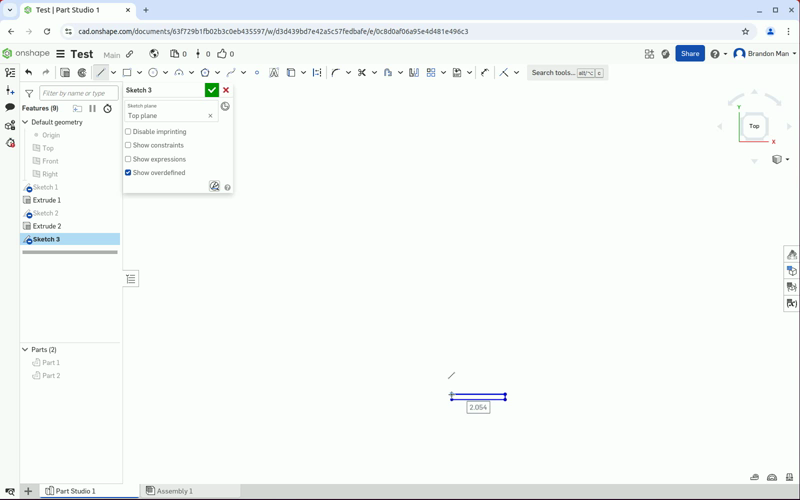
scroll(-6)
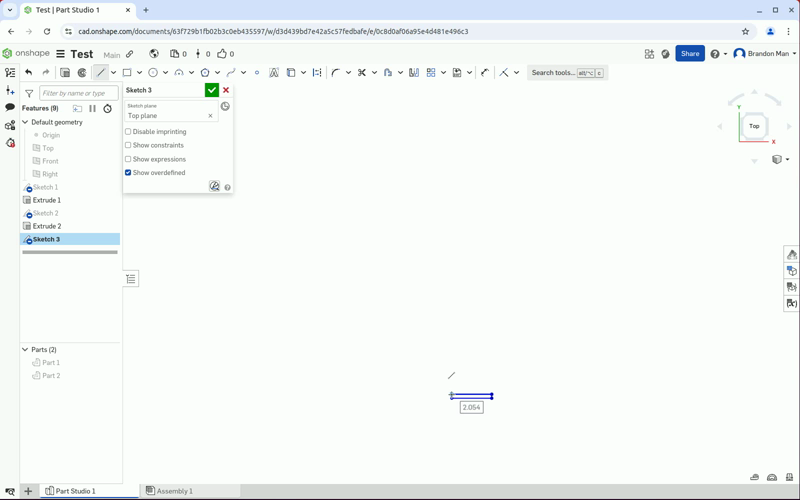
scroll(-6)
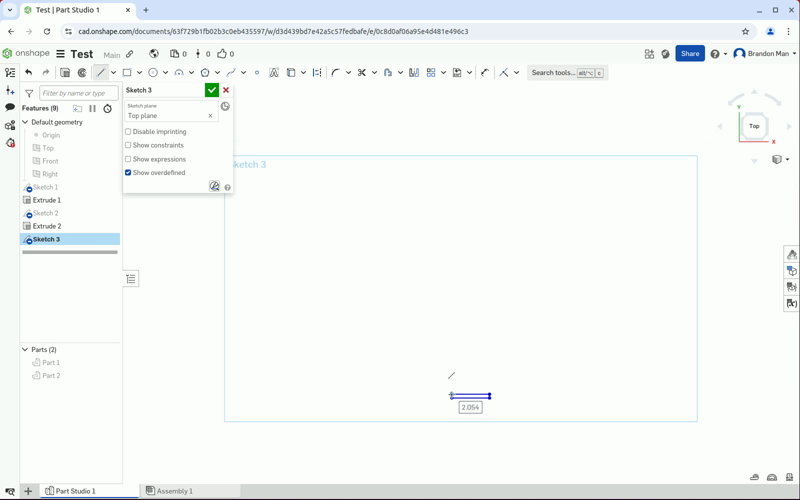
scroll(-6)
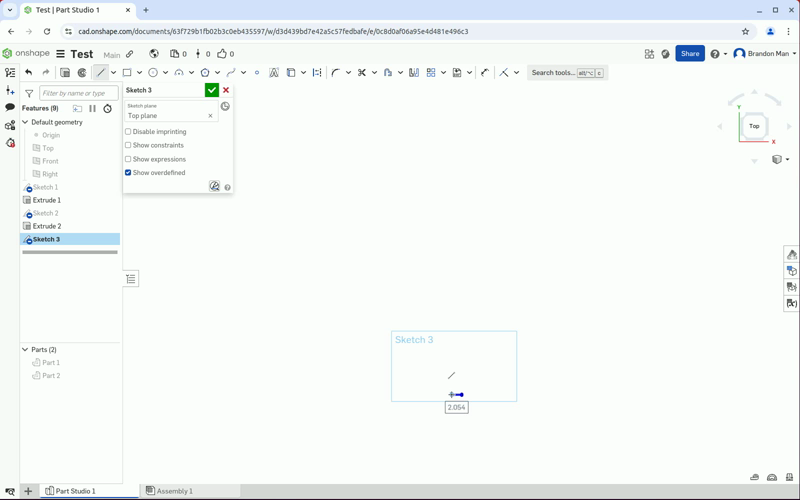
key_up(shift)
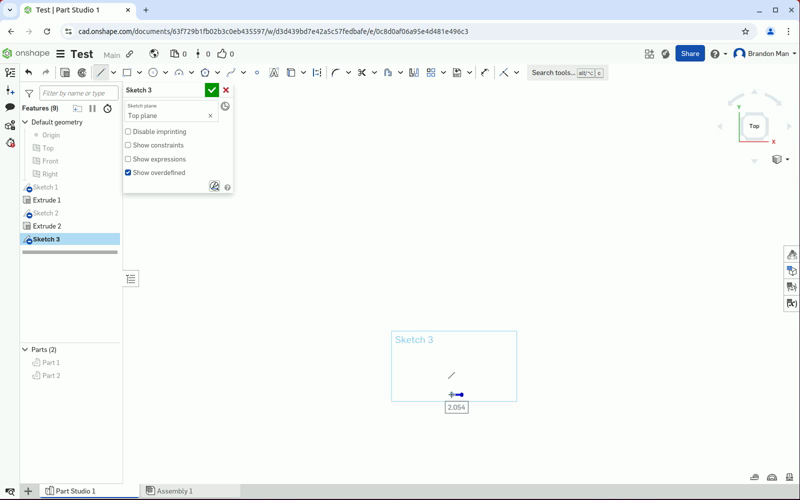
mouse_move(481, 394)
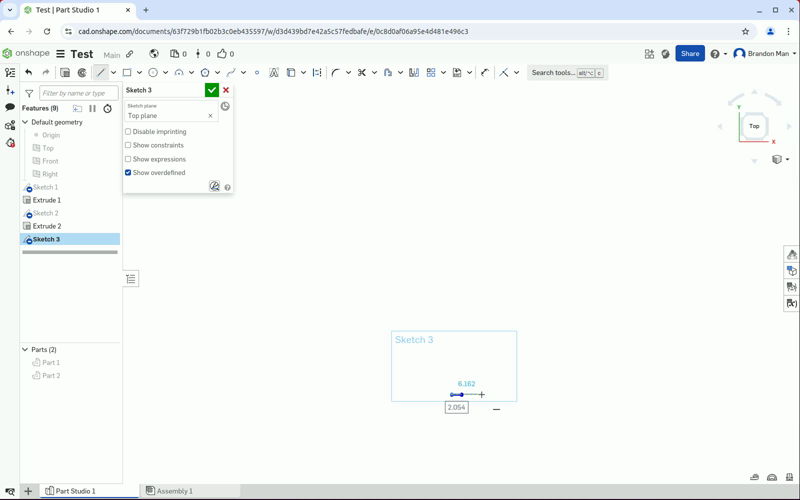
key_down(shift)
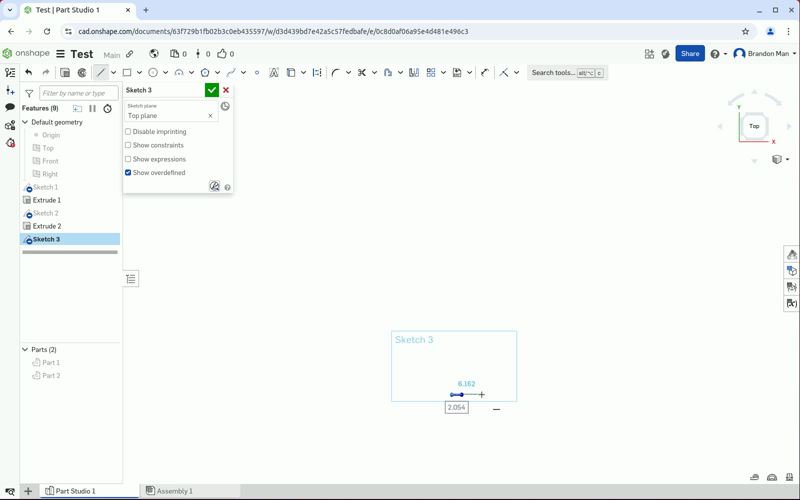
mouse_move(451, 395)
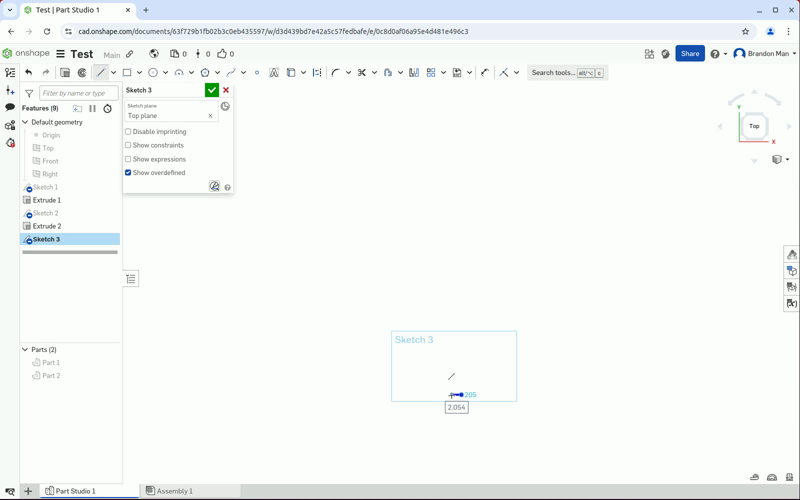
scroll(6)
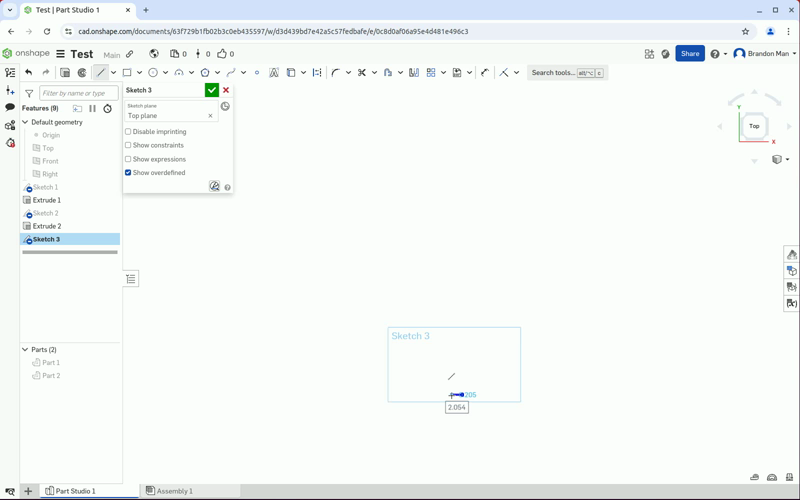
scroll(6)
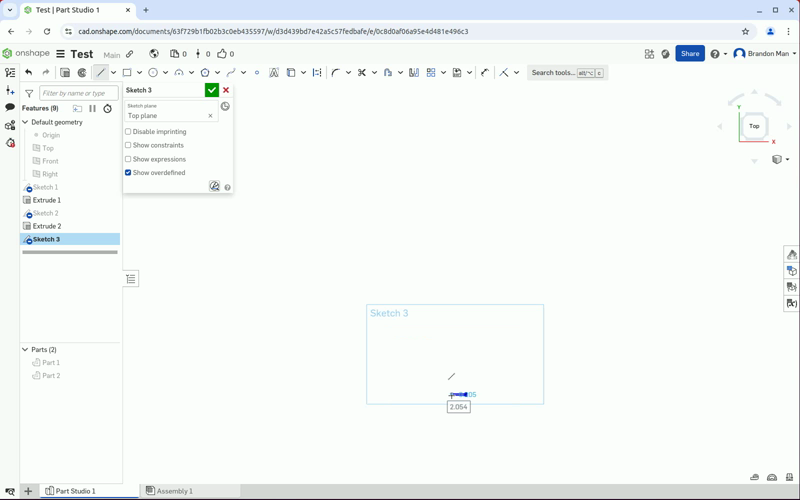
scroll(6)
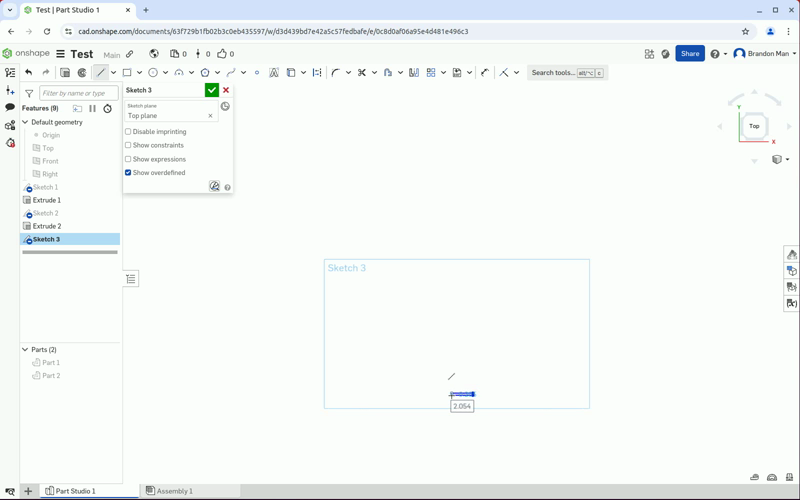
scroll(6)
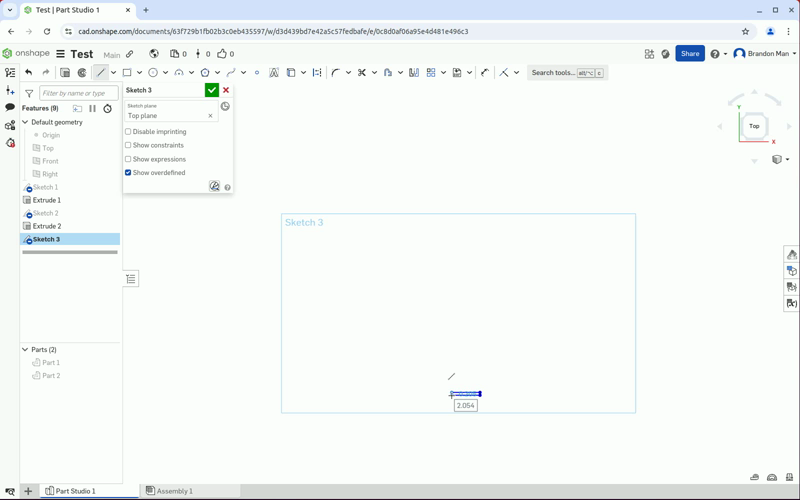
scroll(6)
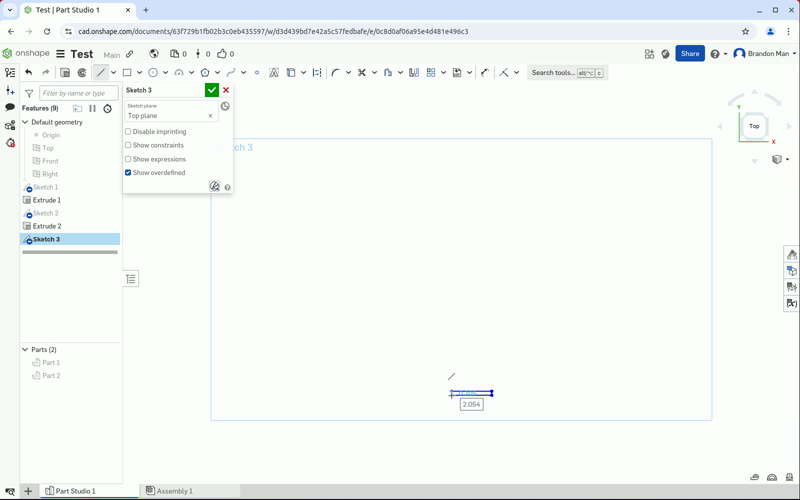
scroll(6)
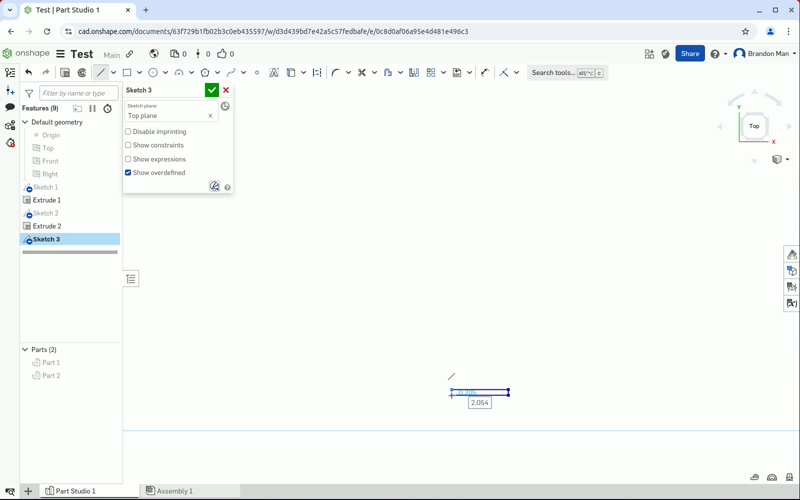
scroll(6)
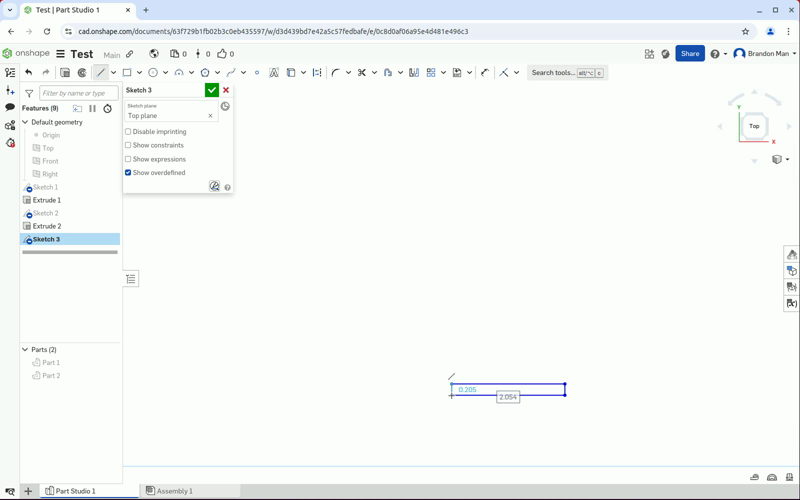
key_up(shift)
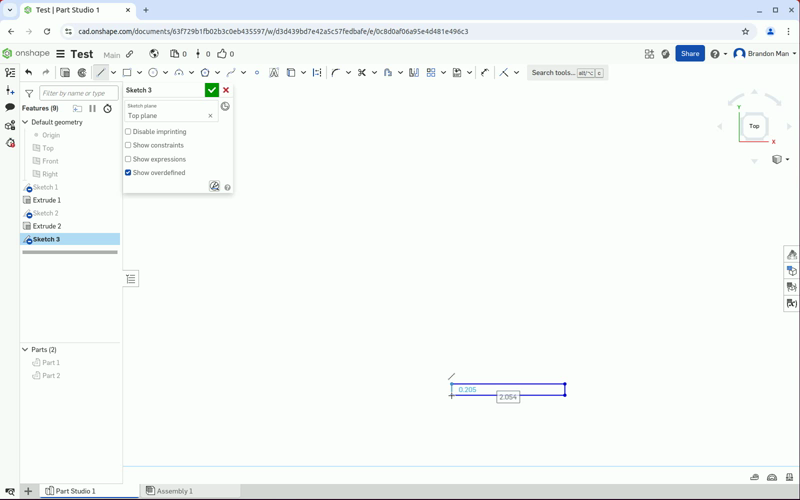
click(451, 395)
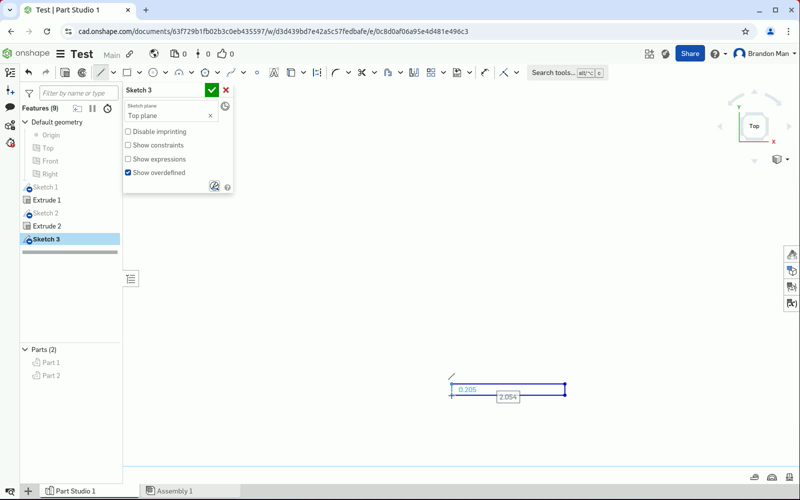
scroll(-6)
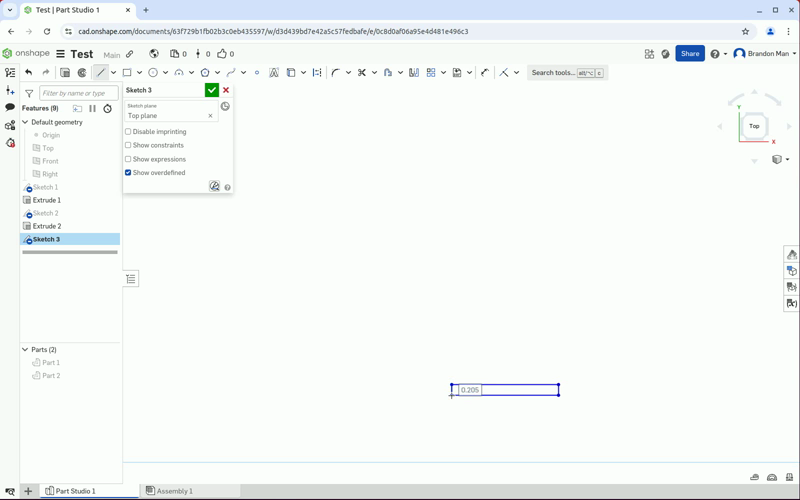
scroll(-6)
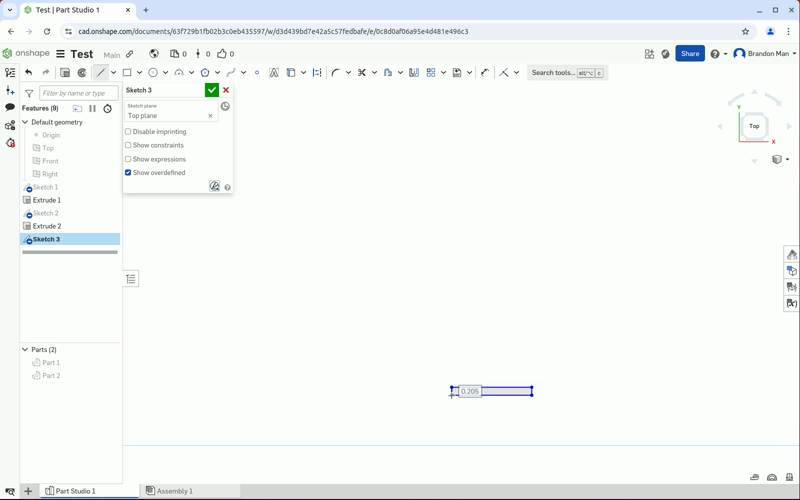
scroll(-6)
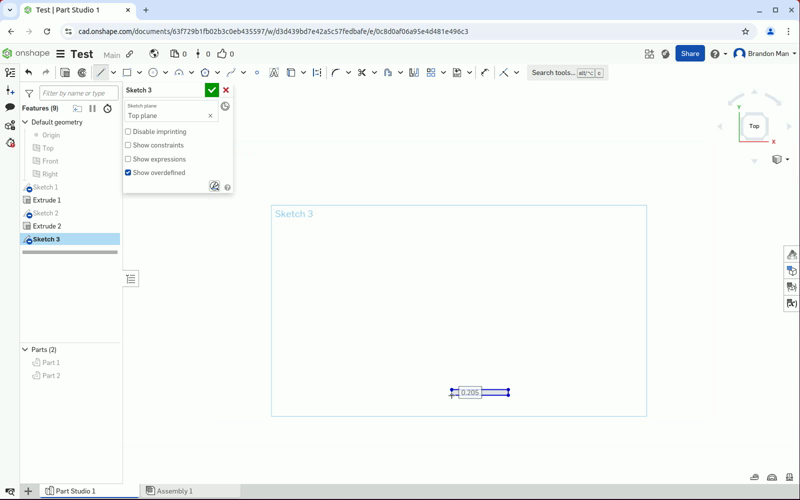
scroll(-6)
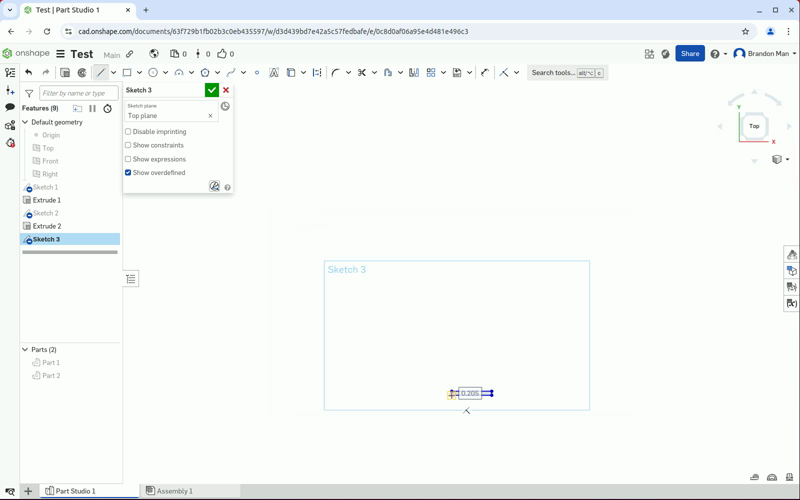
scroll(-6)
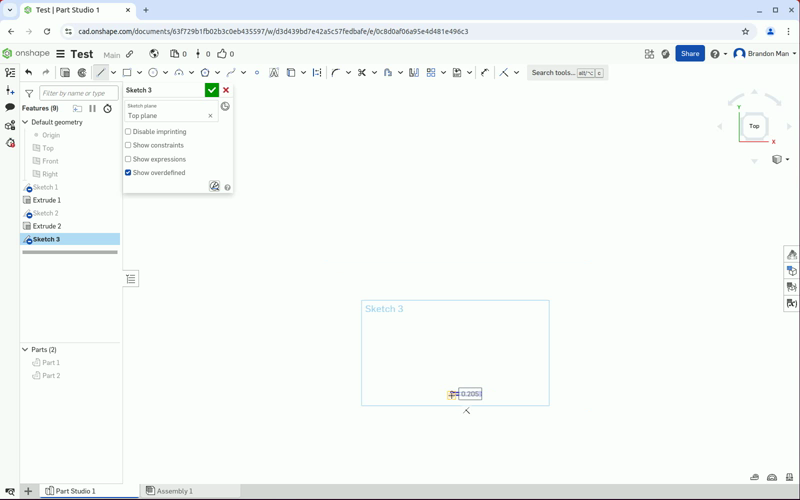
scroll(-6)
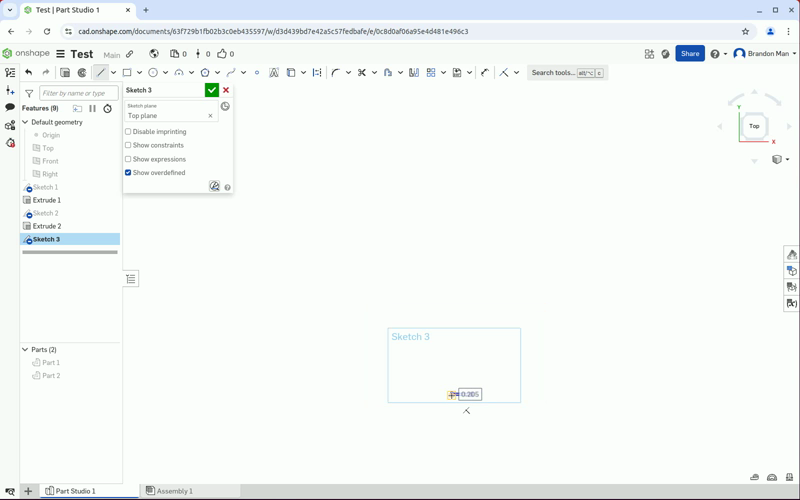
scroll(-6)
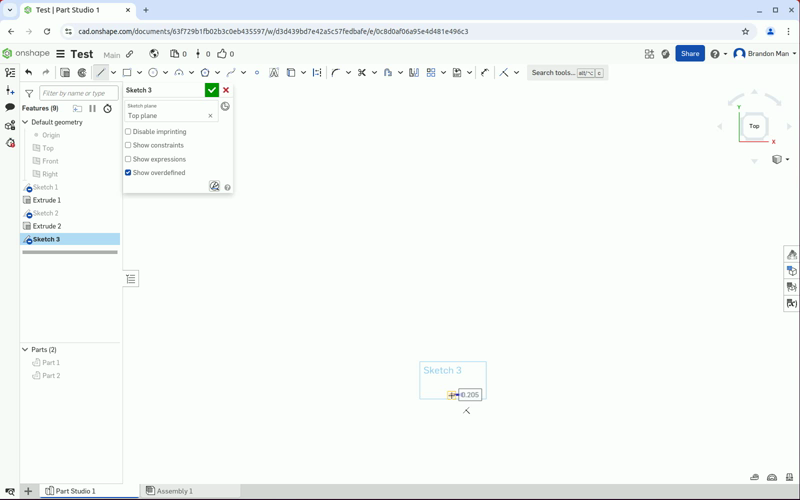
key(esc)
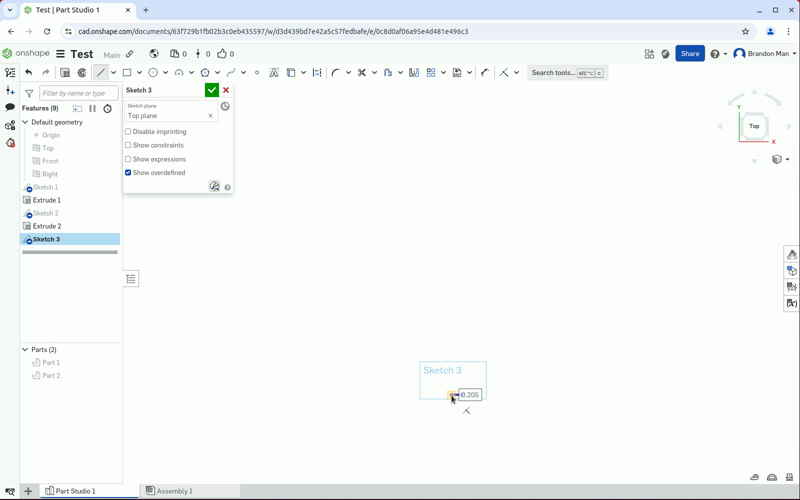
mouse_move(454, 394)
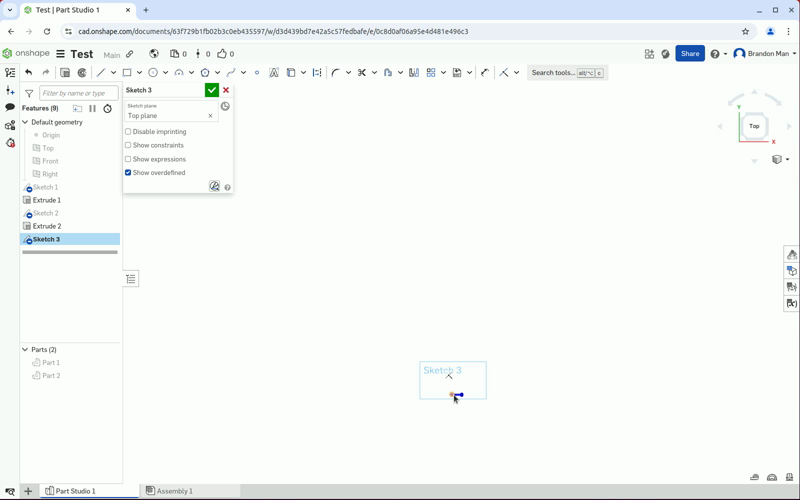
scroll(6)
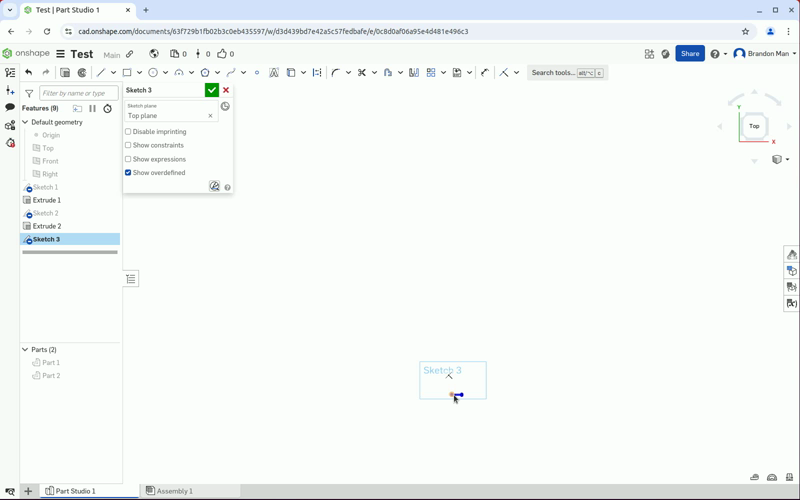
scroll(6)
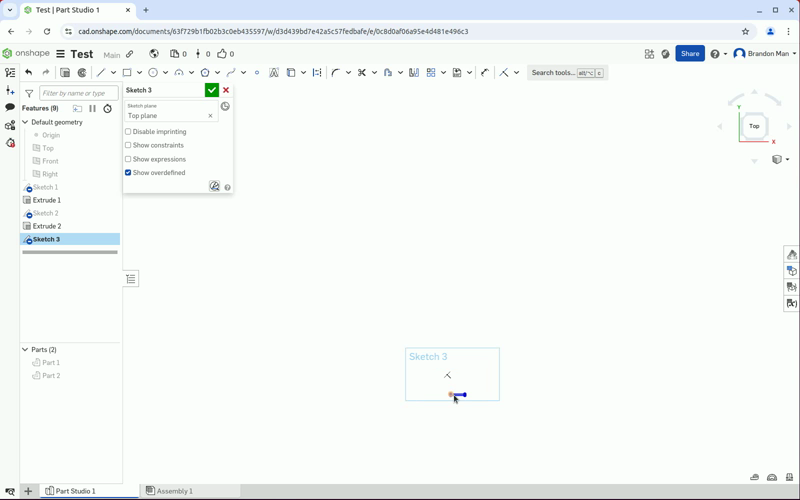
scroll(6)
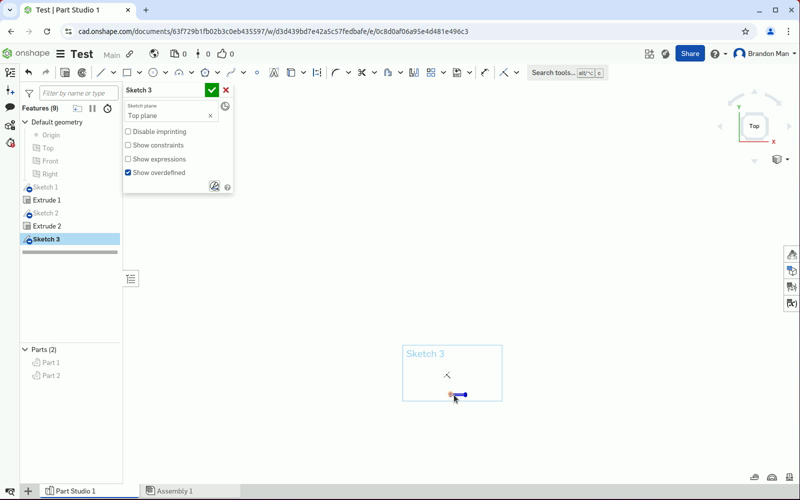
scroll(6)
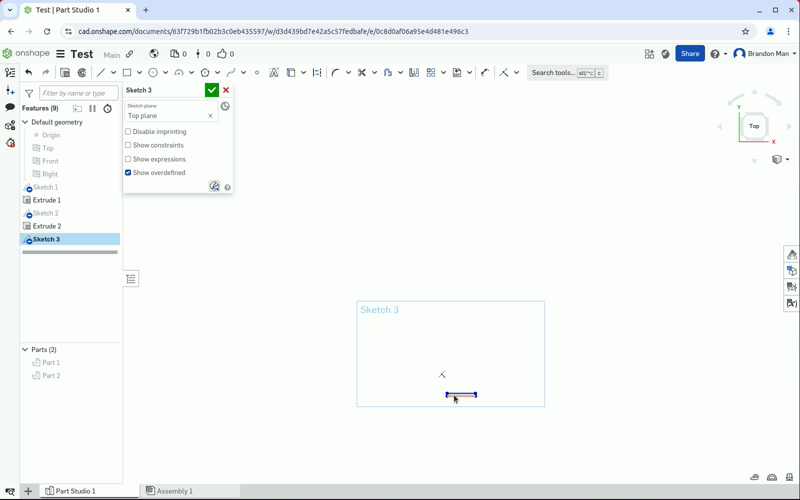
scroll(6)
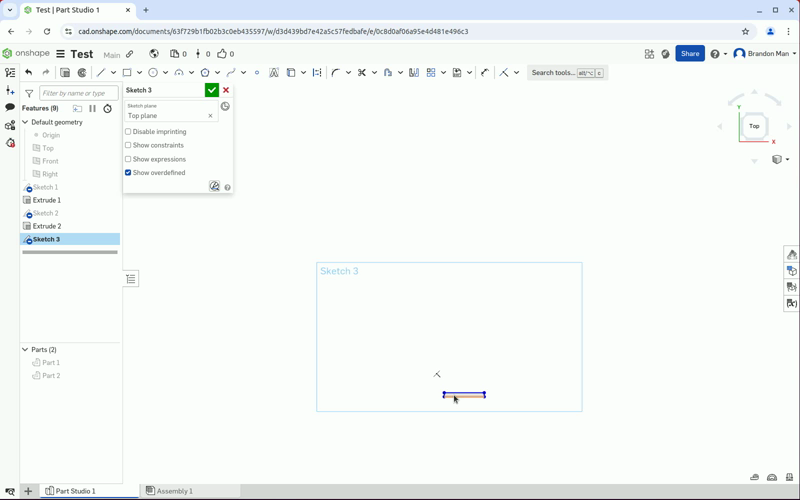
scroll(6)
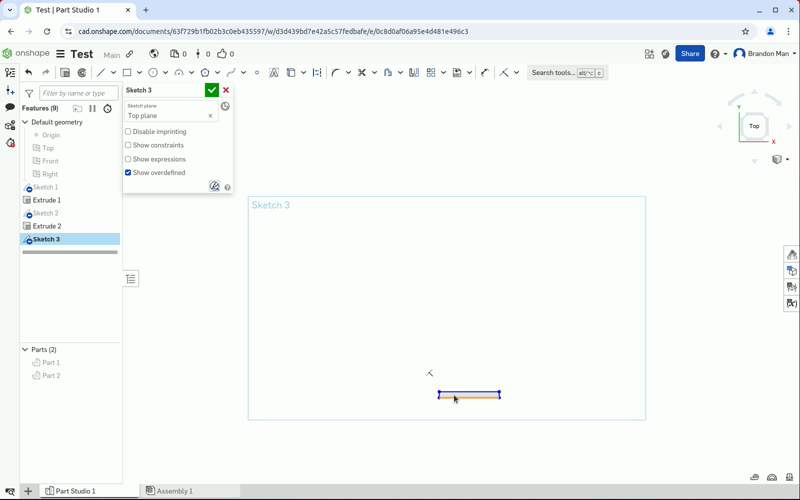
scroll(6)
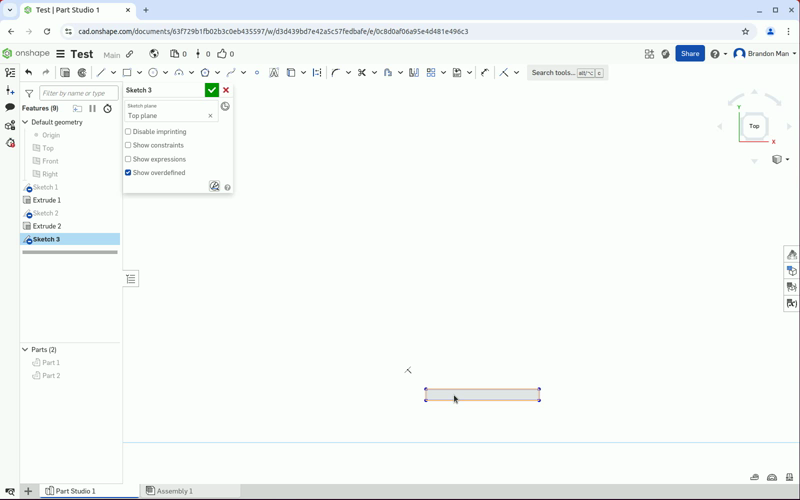
click(454, 394)
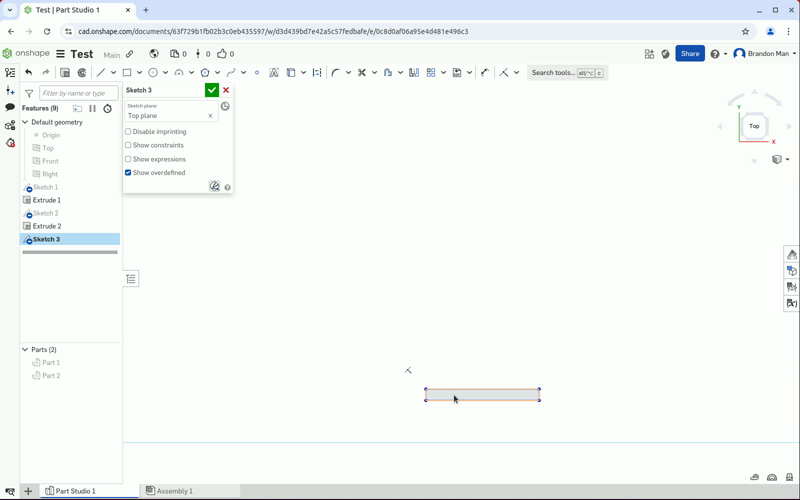
scroll(-6)
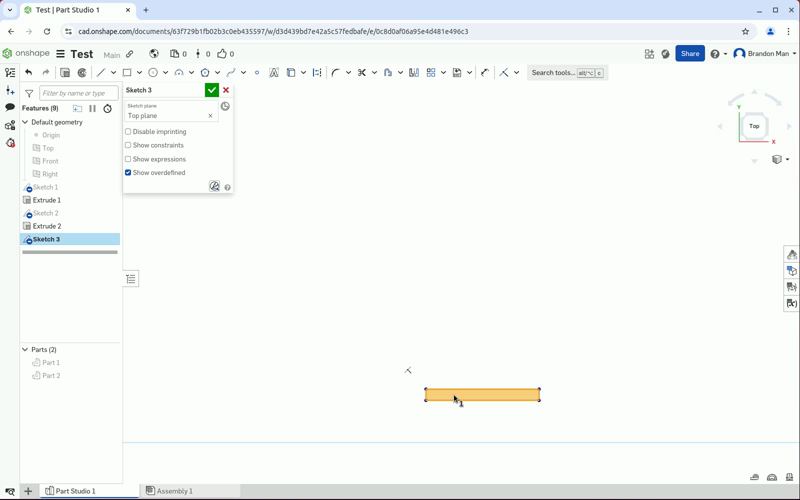
scroll(-6)
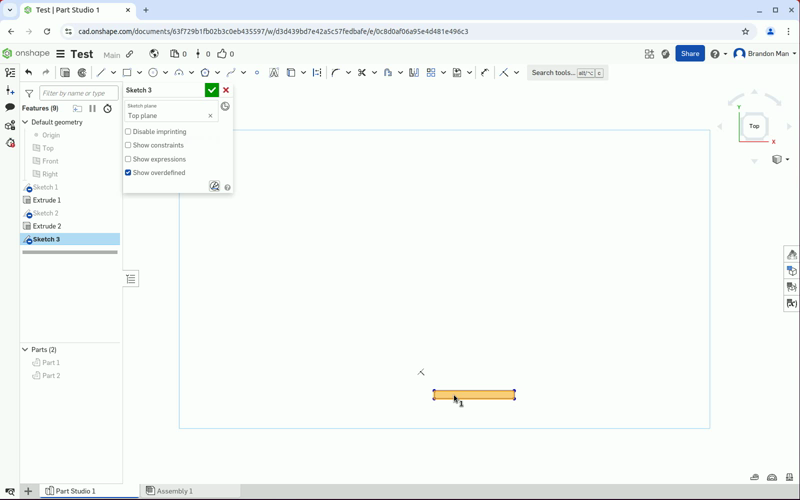
scroll(-6)
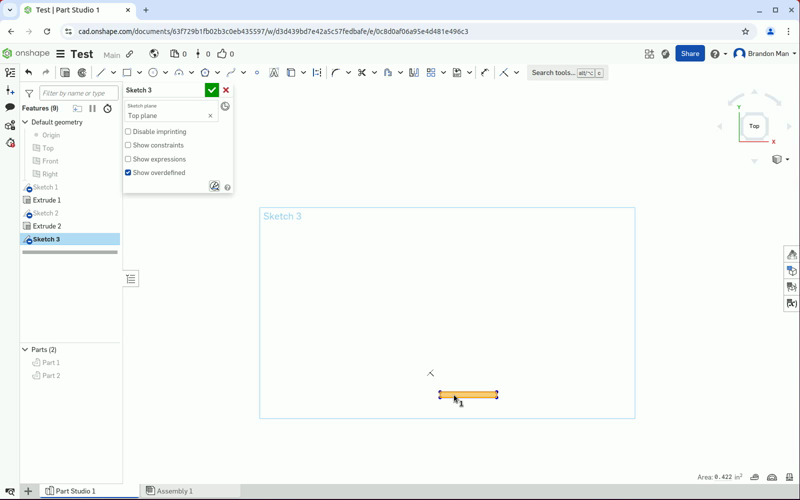
scroll(-6)
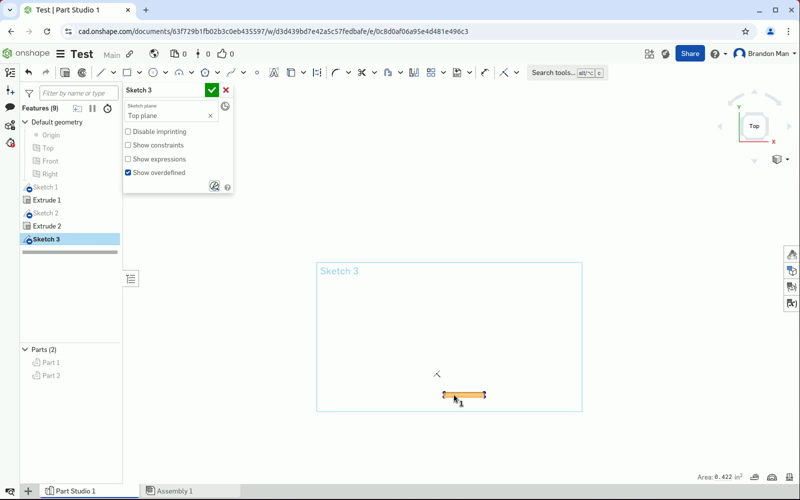
scroll(-6)
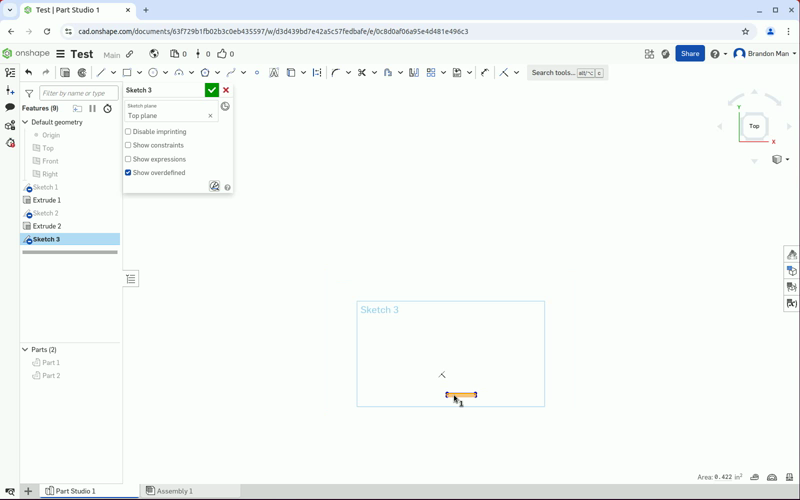
scroll(-6)
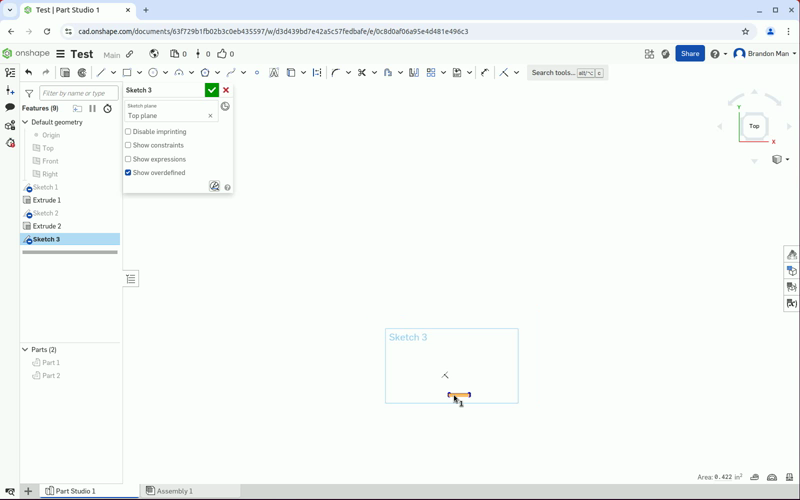
scroll(-6)
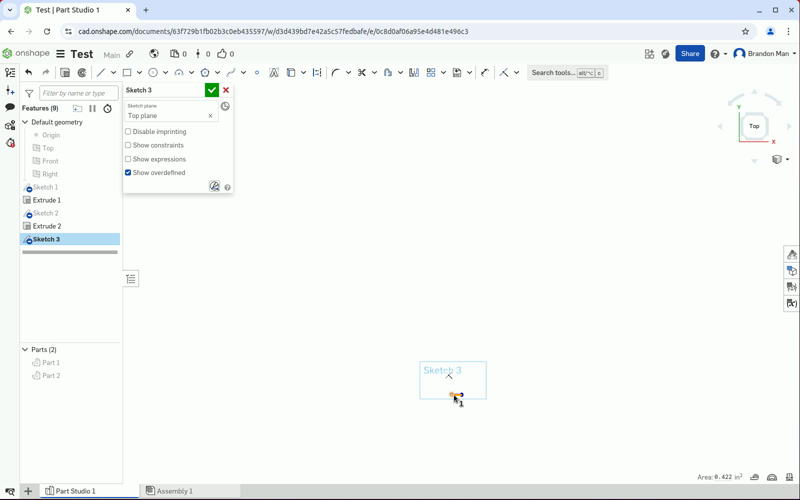
mouse_move(73, 352)
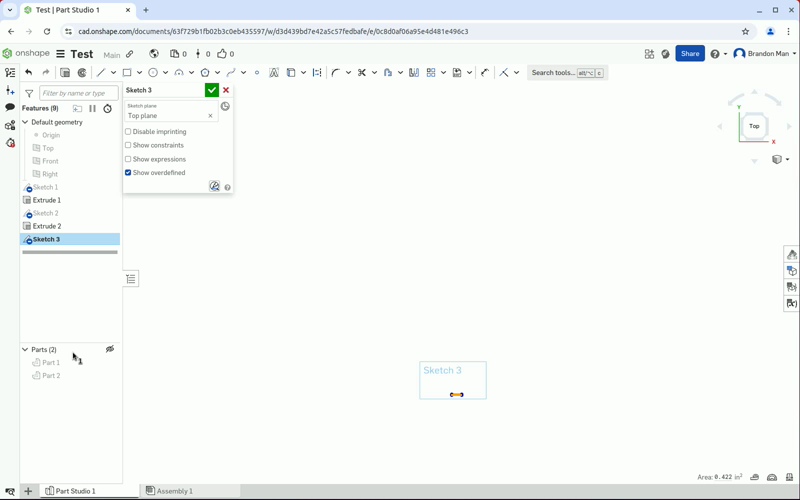
key(shift+y)
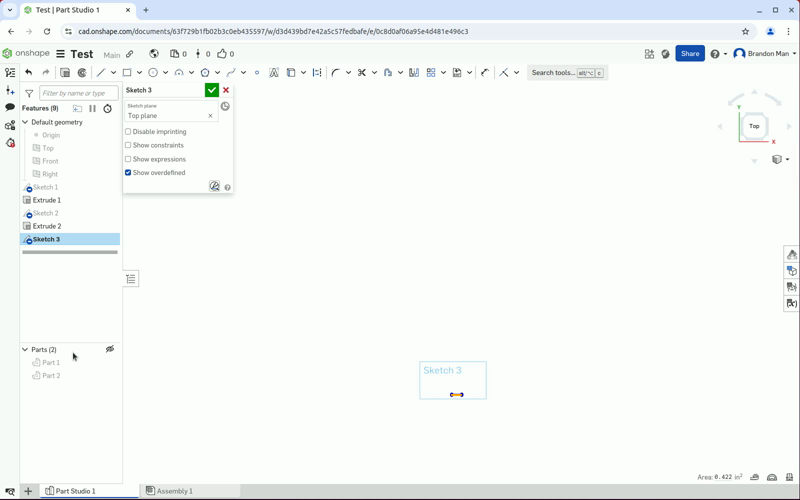
key(shift+e)
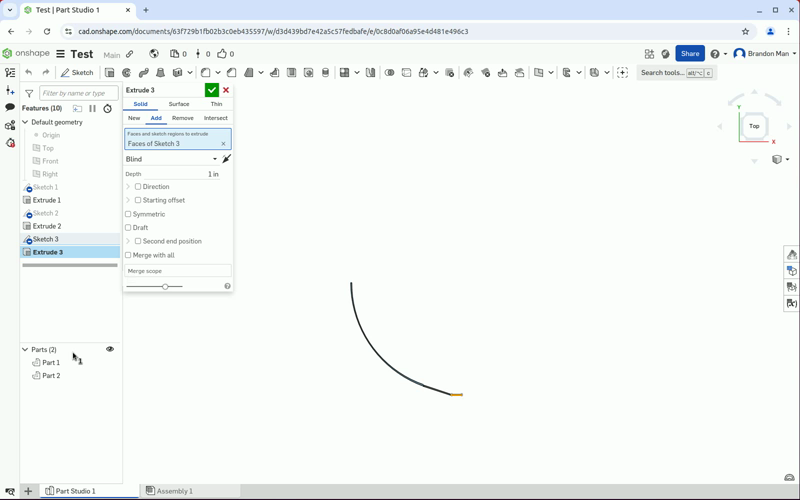
mouse_move(143, 106)
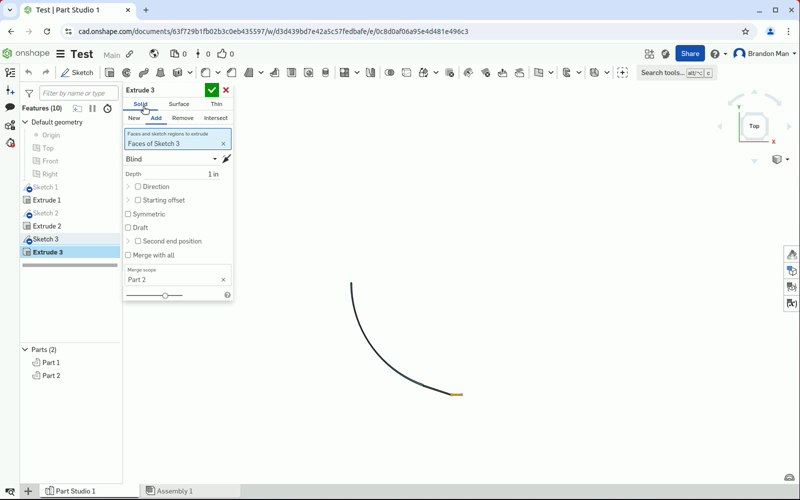
click(143, 106)
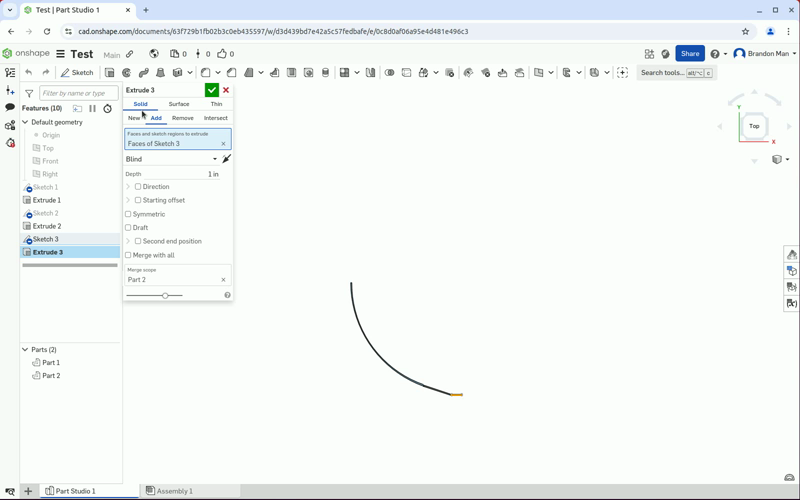
mouse_move(137, 120)
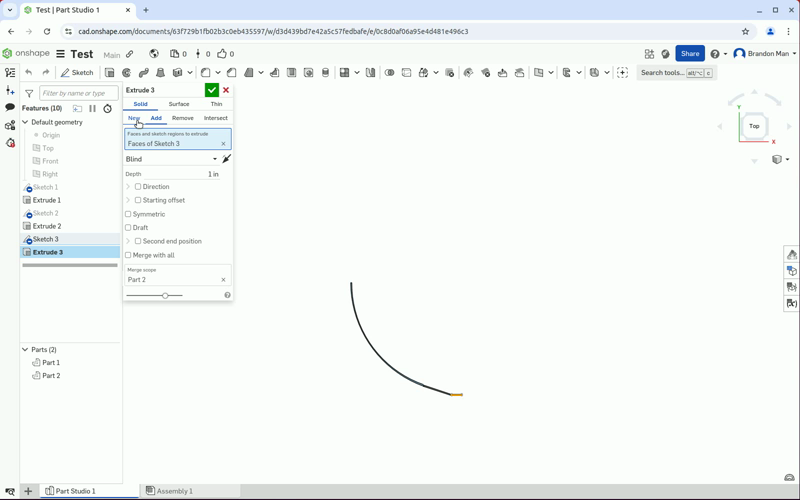
click(137, 120)
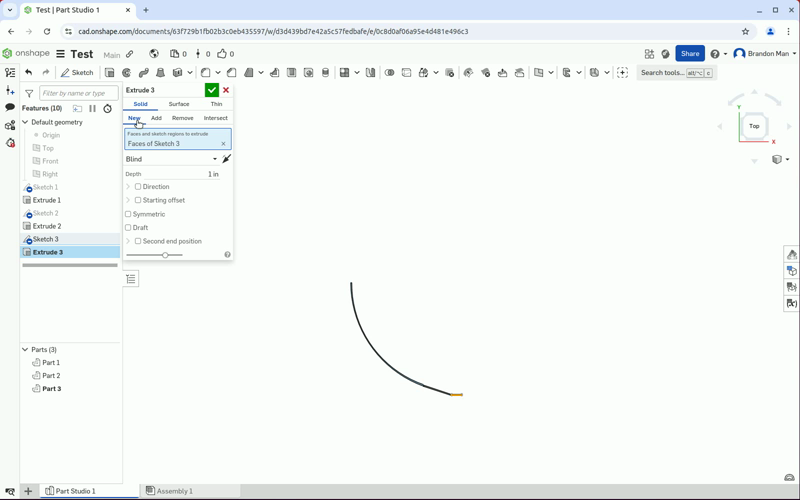
key(tab, 4)
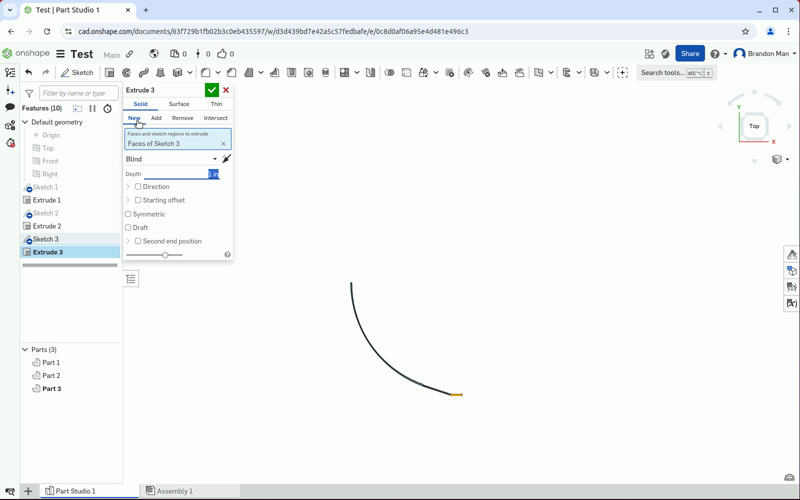
text(5.536)
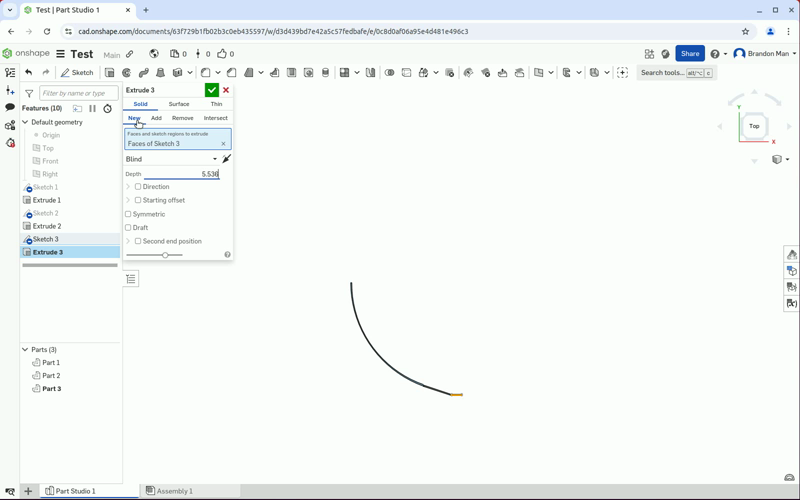
key(enter)
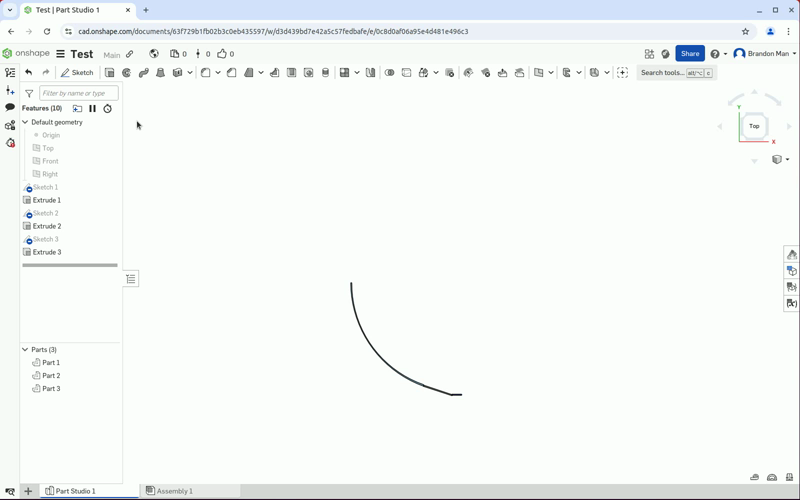
key(shift+h)
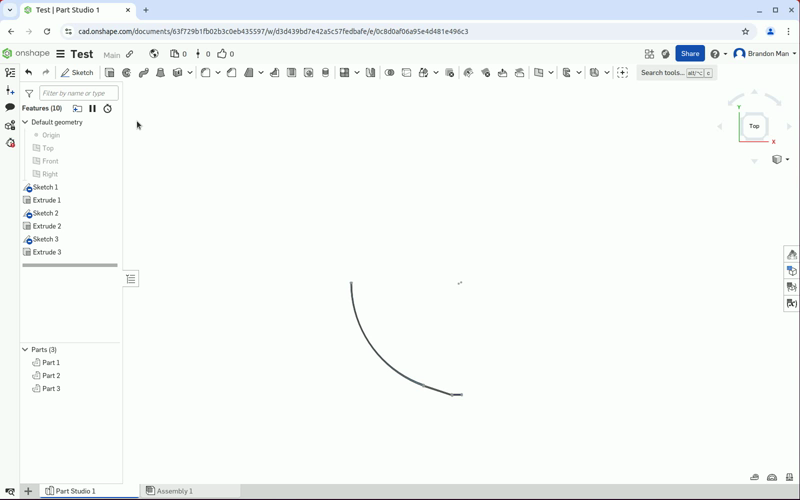
key(shift+h)
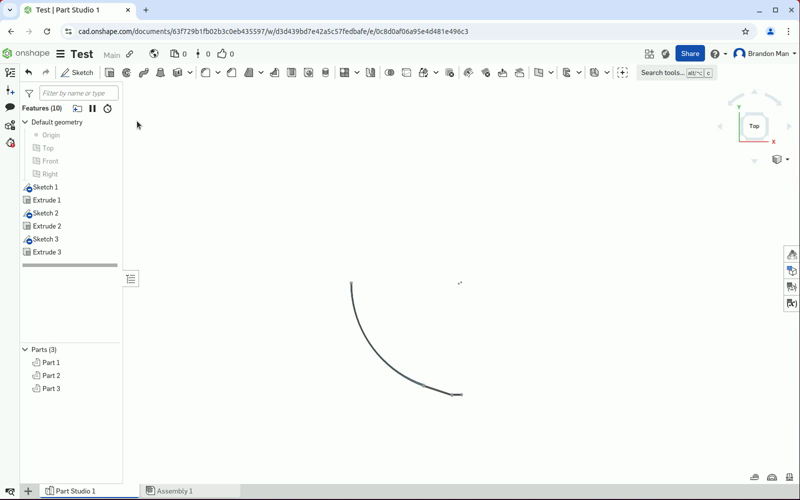
key(shift+7)
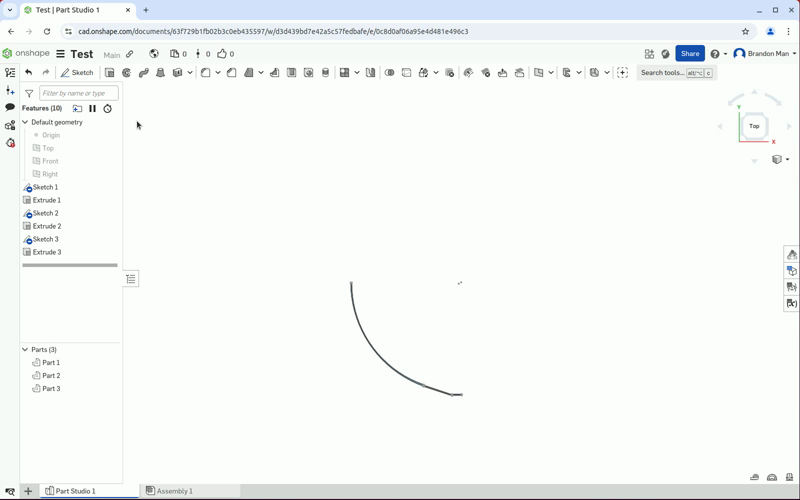
key(up, 3)
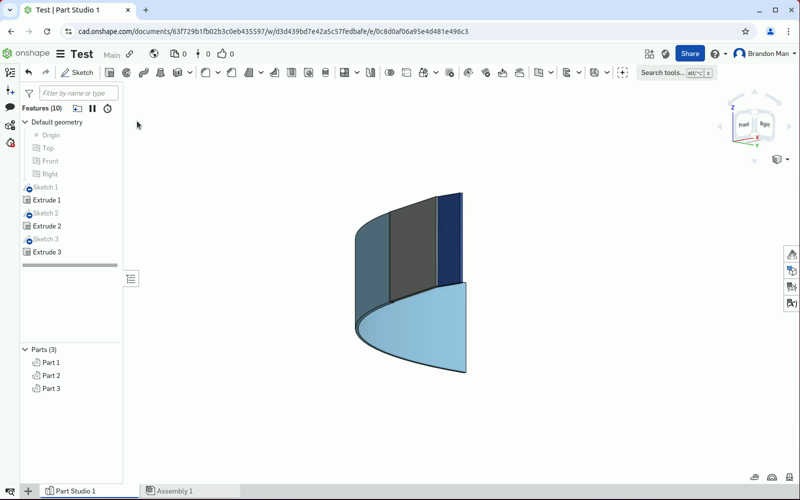
key(left, 3)
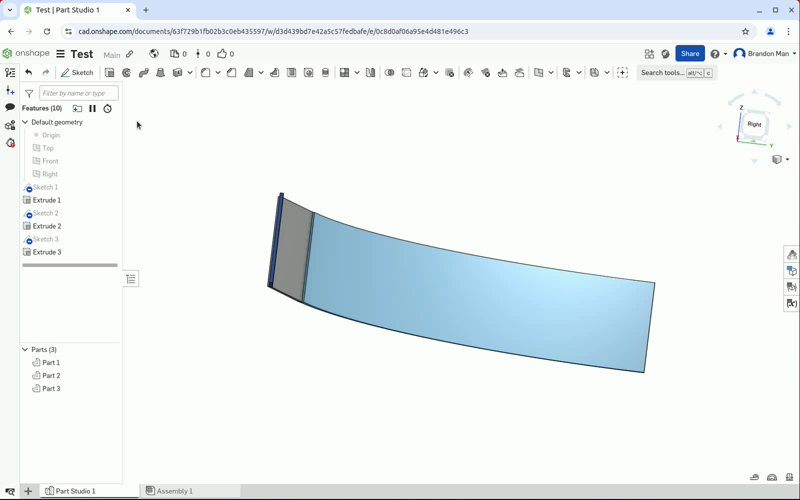
key(right, 3)
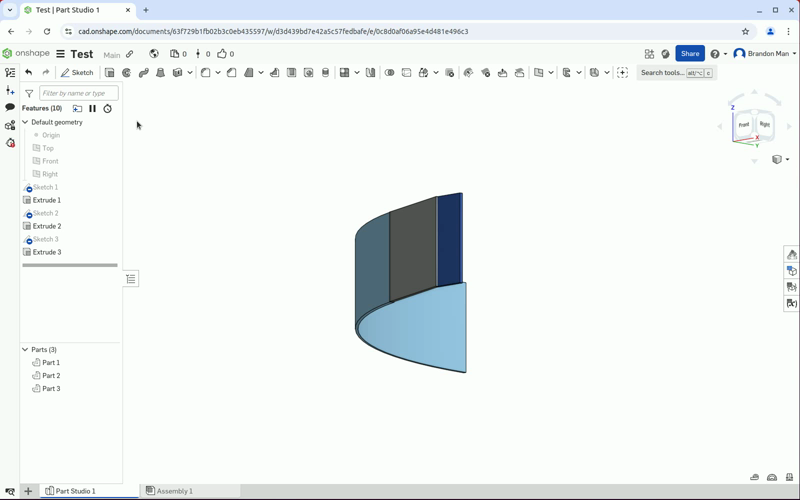
key(down, 3)
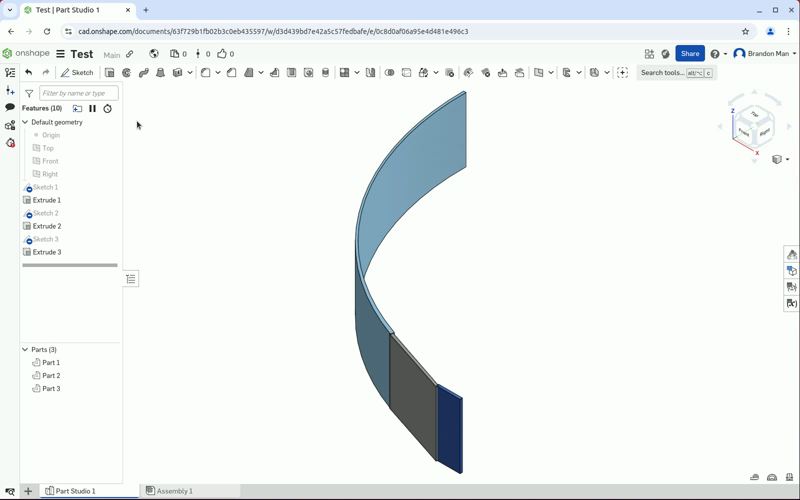
mouse_move(73, 189)
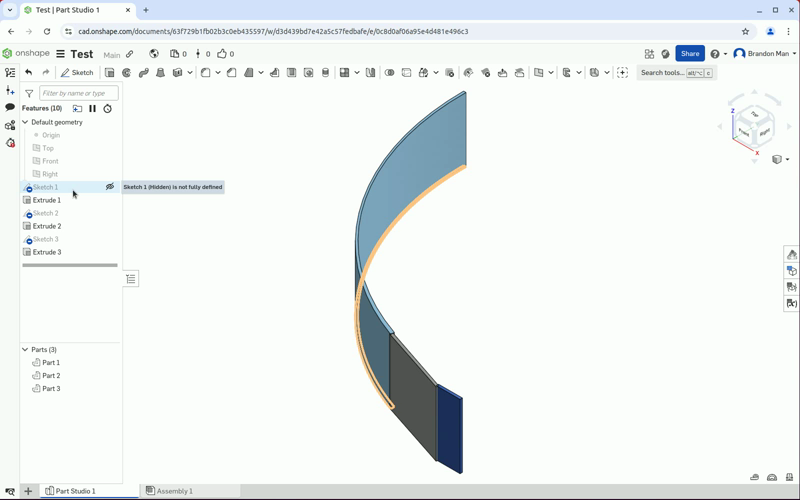
click(73, 189)